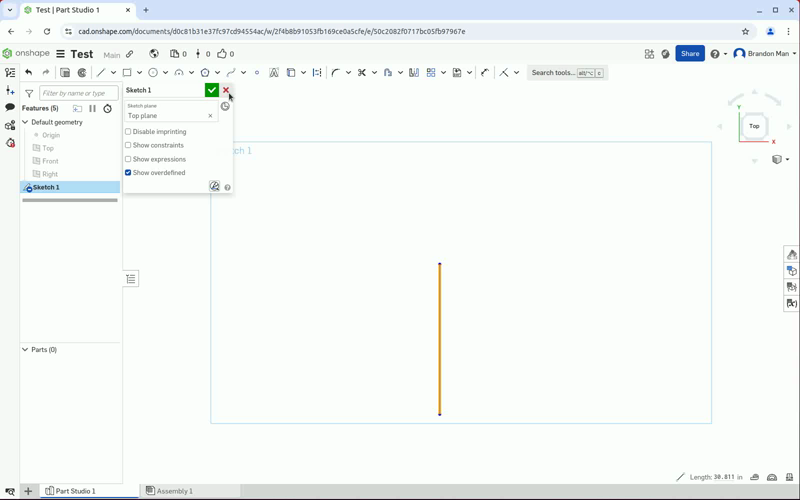
key(shift+h)
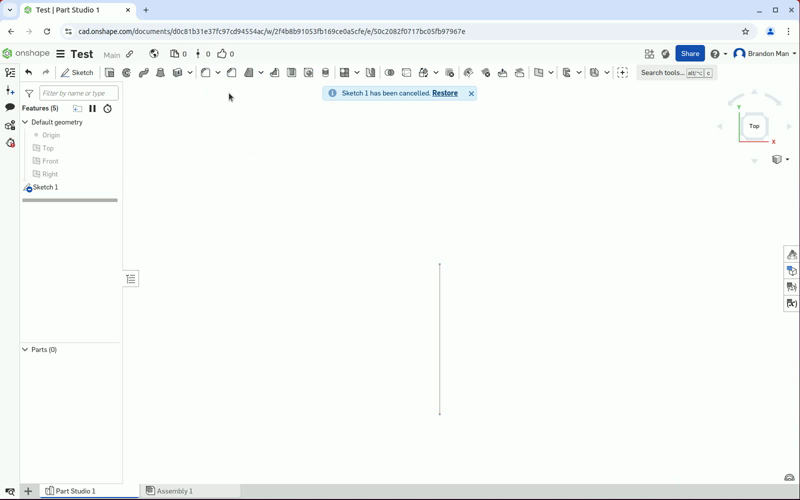
key(shift+s)
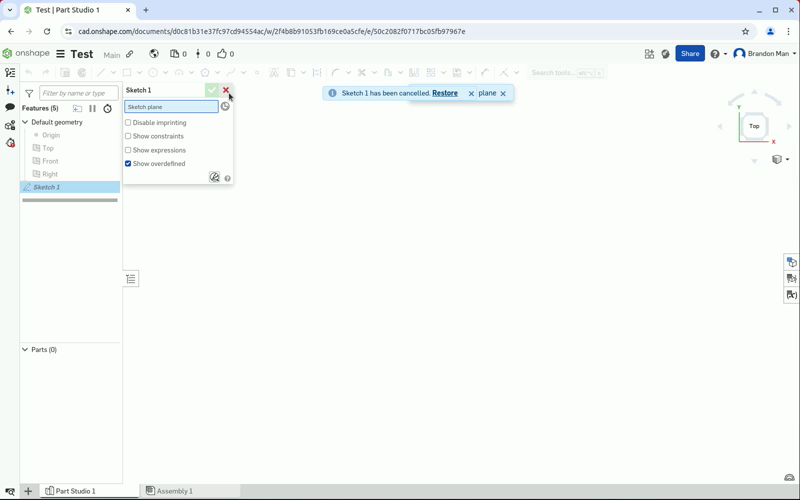
mouse_move(73, 150)
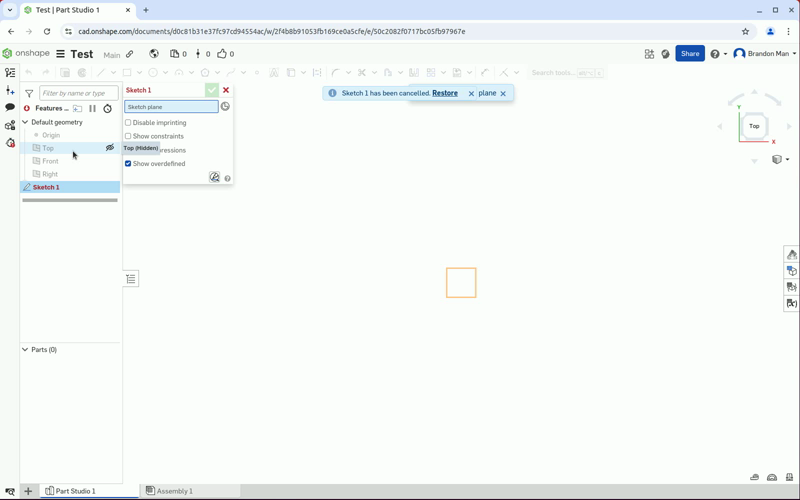
click(73, 150)
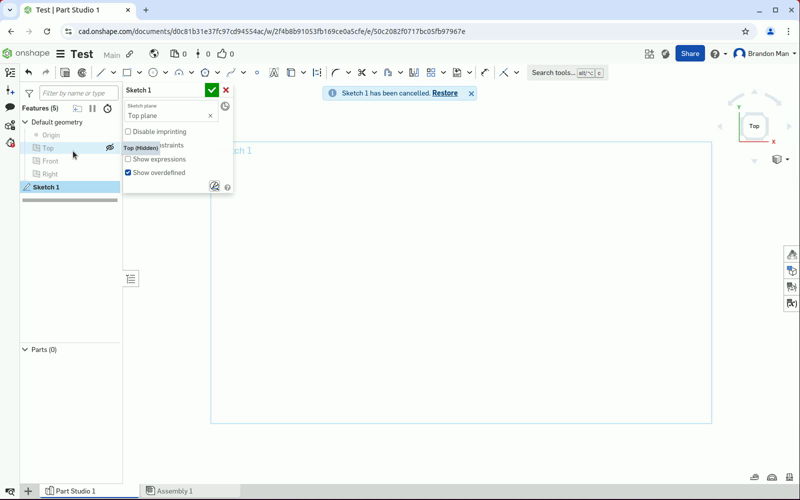
mouse_move(73, 352)
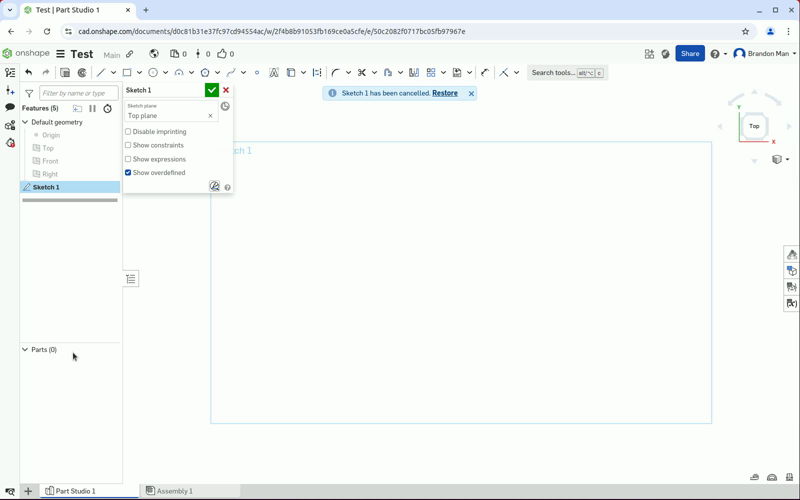
key(y)
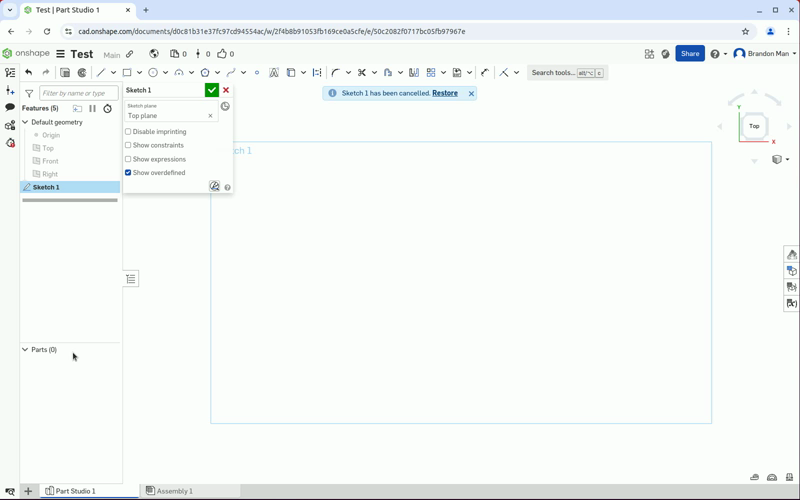
key(l)
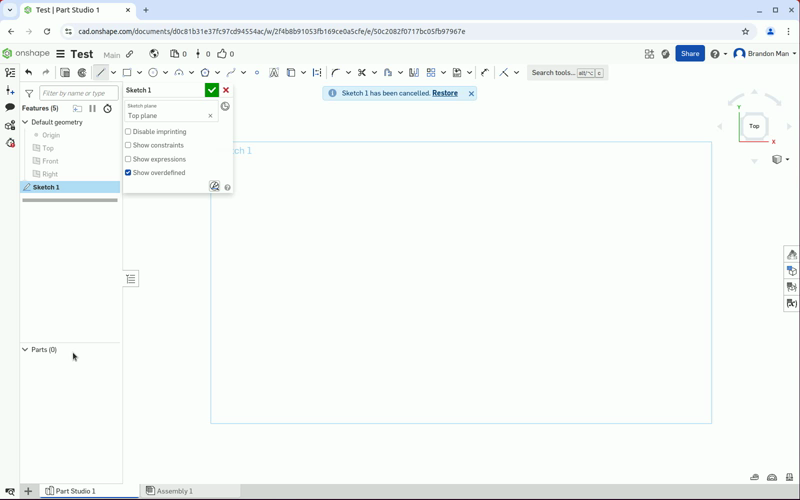
key_down(shift)
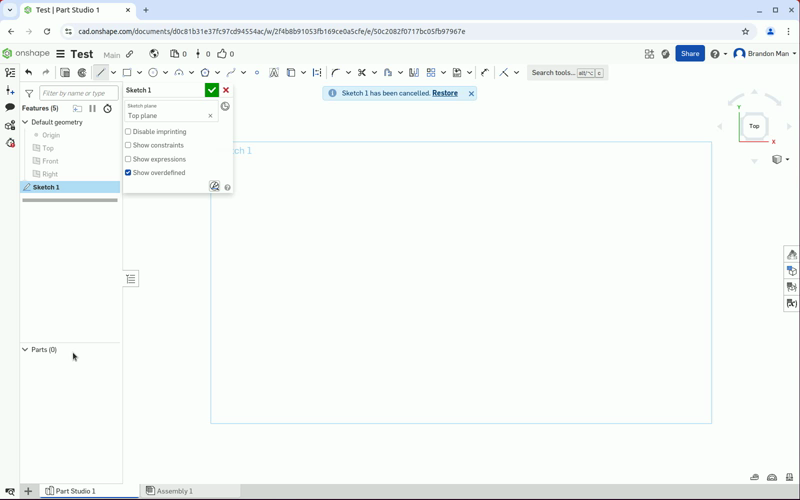
mouse_move(355, 279)
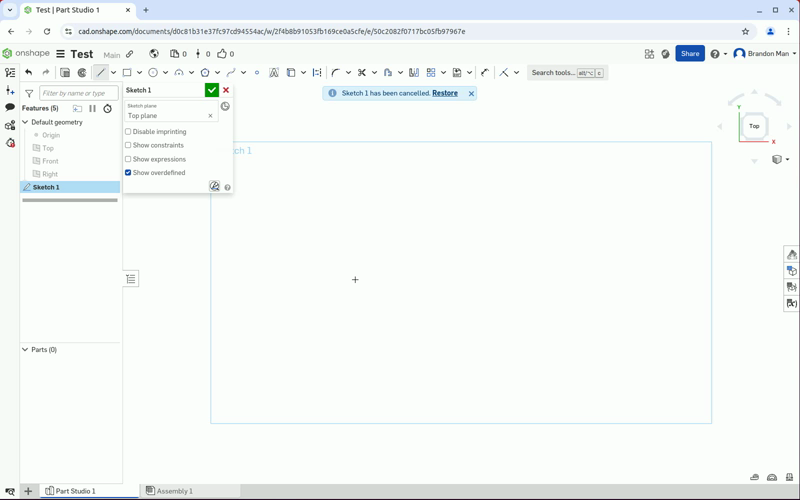
click(355, 279)
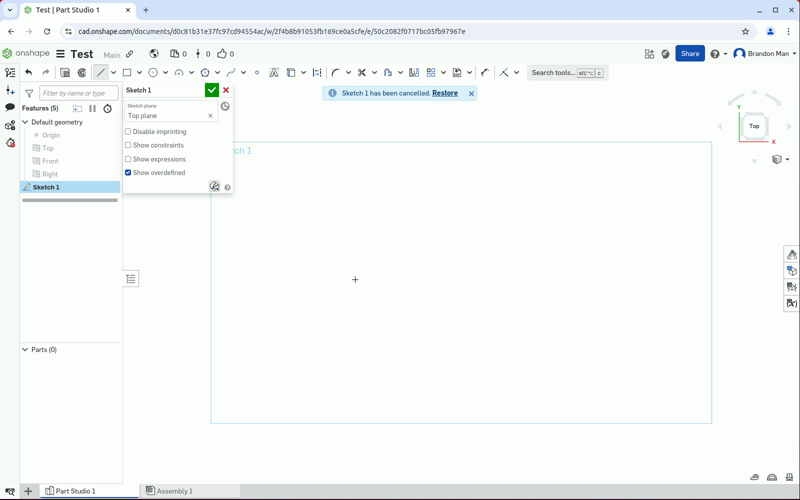
key_up(shift)
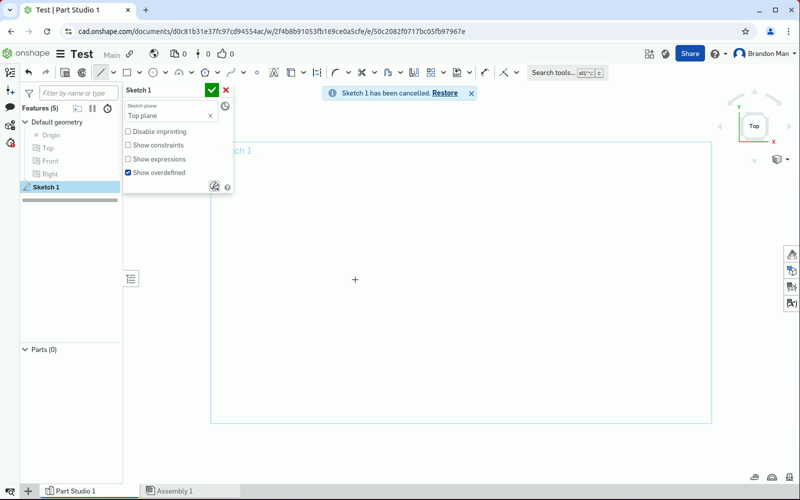
key_down(shift)
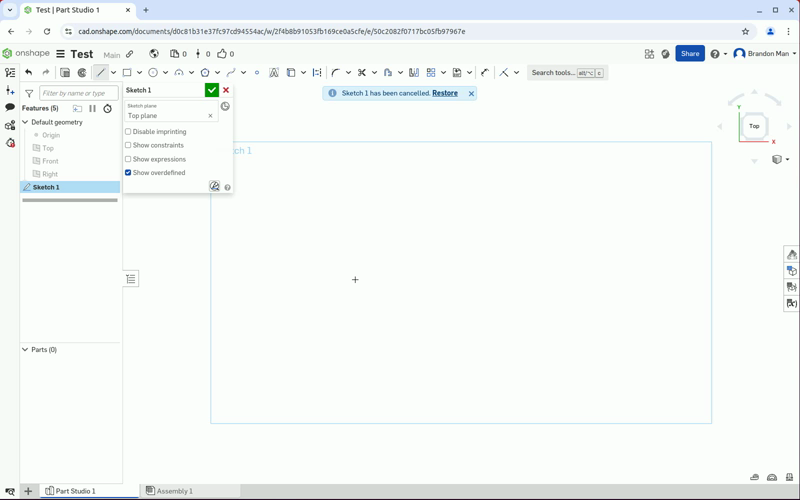
mouse_move(415, 279)
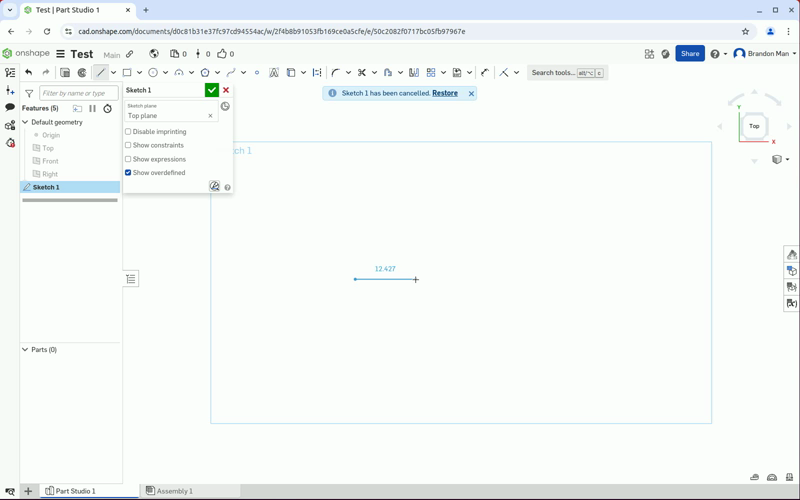
click(415, 279)
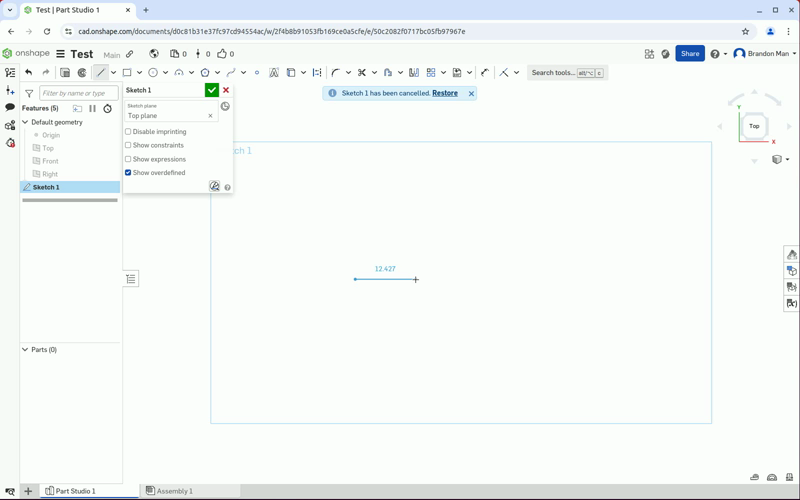
key_up(shift)
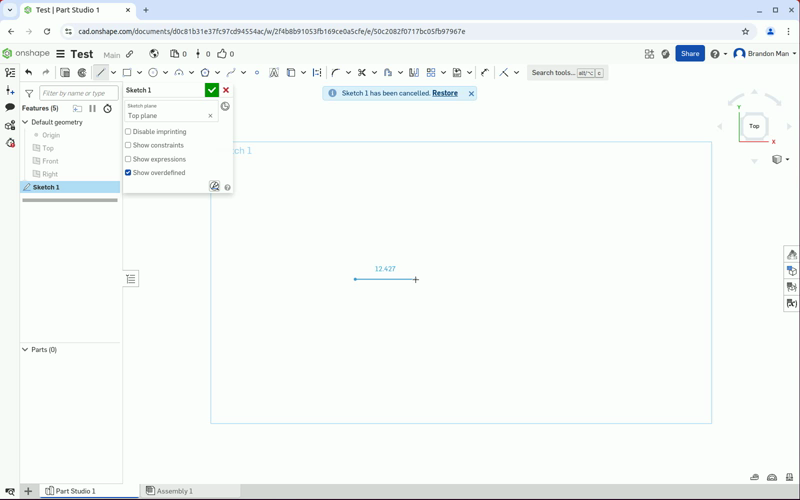
key_down(shift)
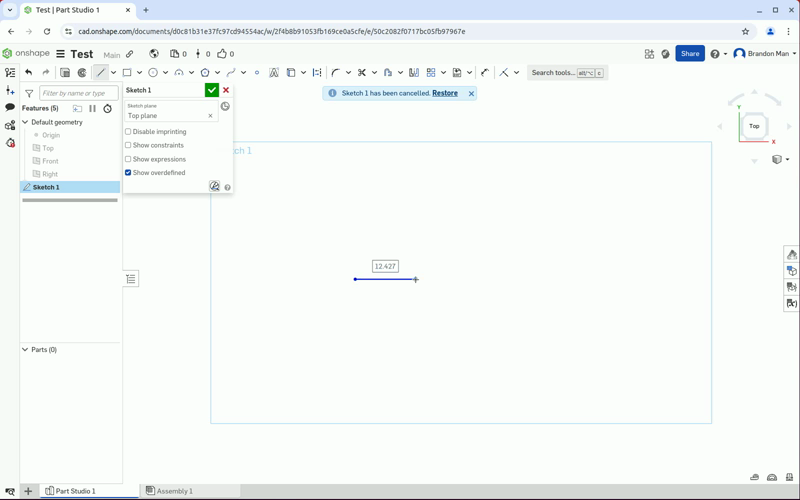
mouse_move(445, 279)
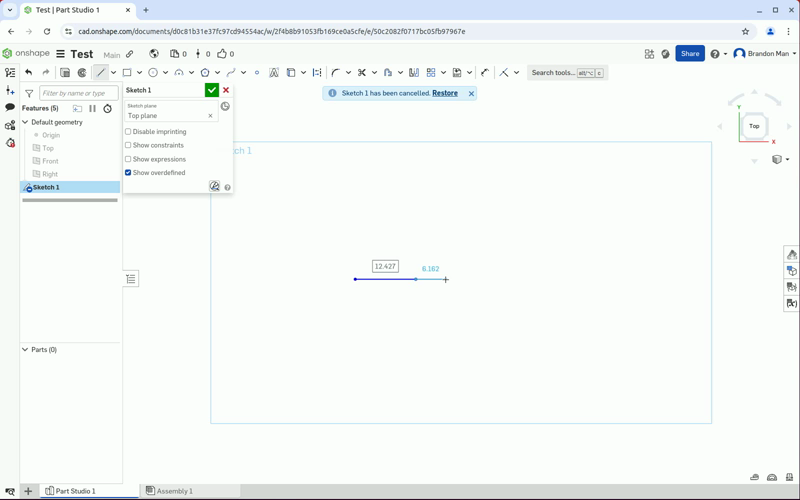
mouse_move(415, 283)
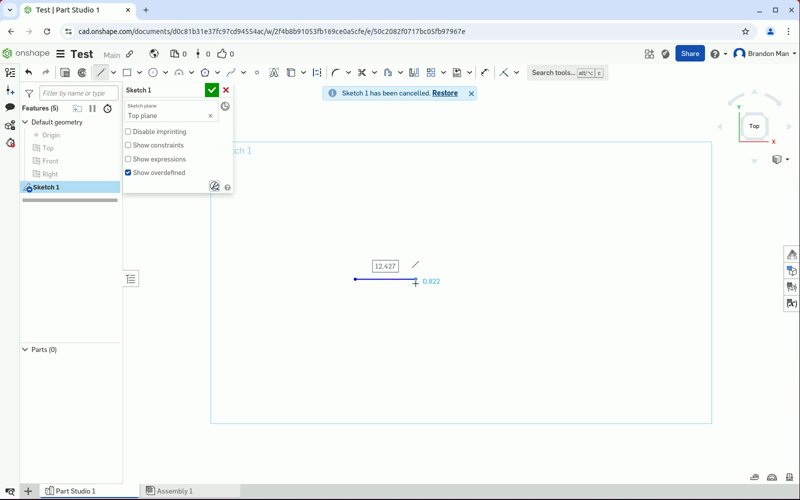
scroll(6)
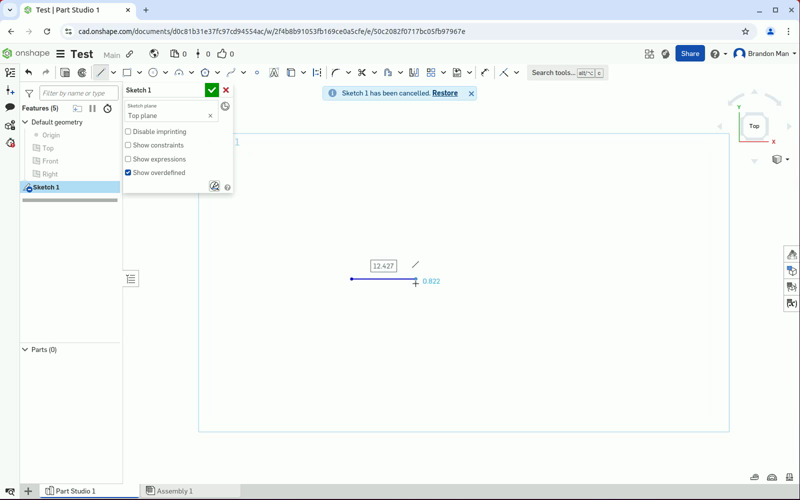
scroll(6)
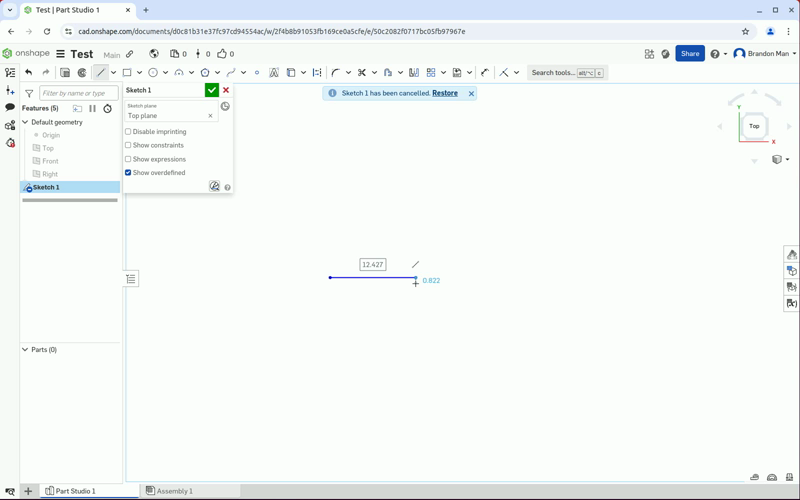
scroll(6)
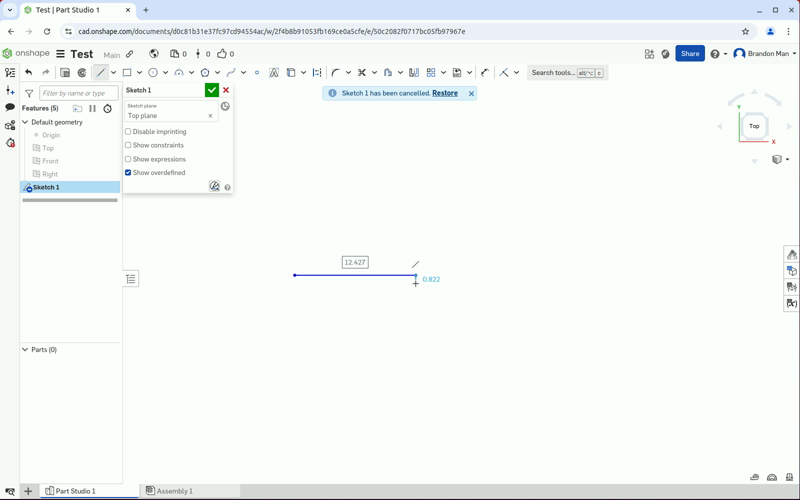
scroll(6)
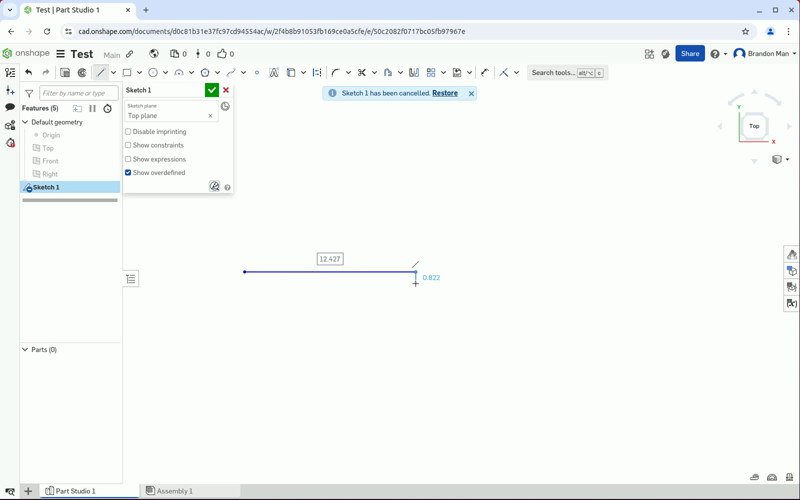
scroll(6)
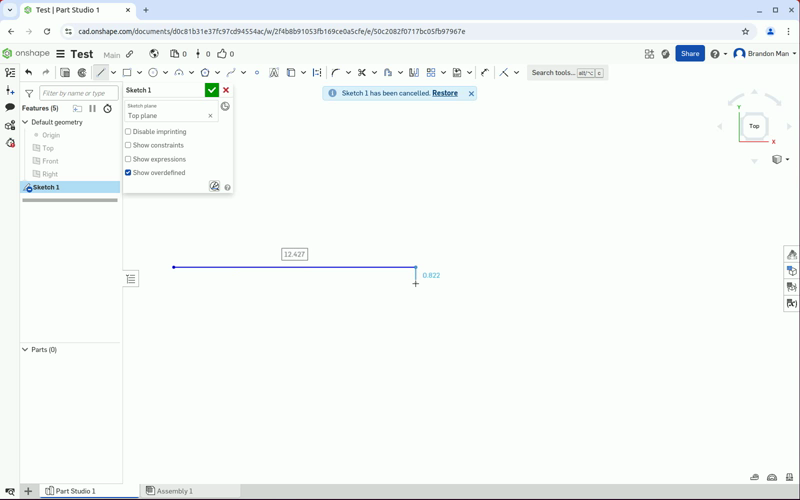
scroll(6)
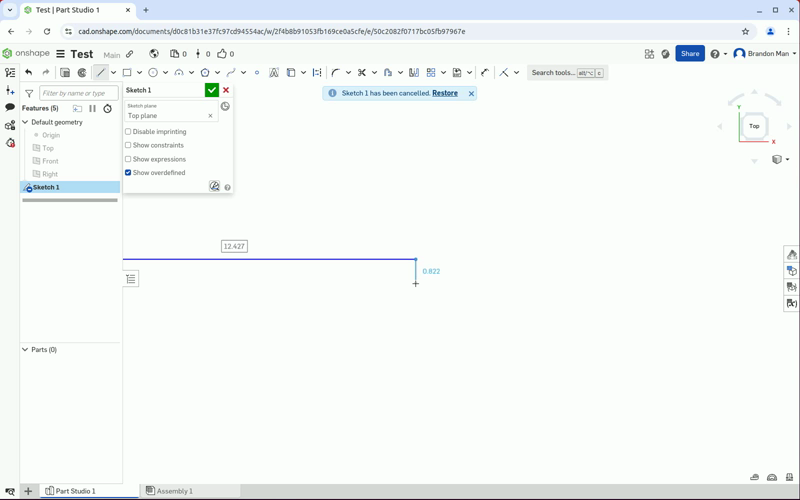
scroll(6)
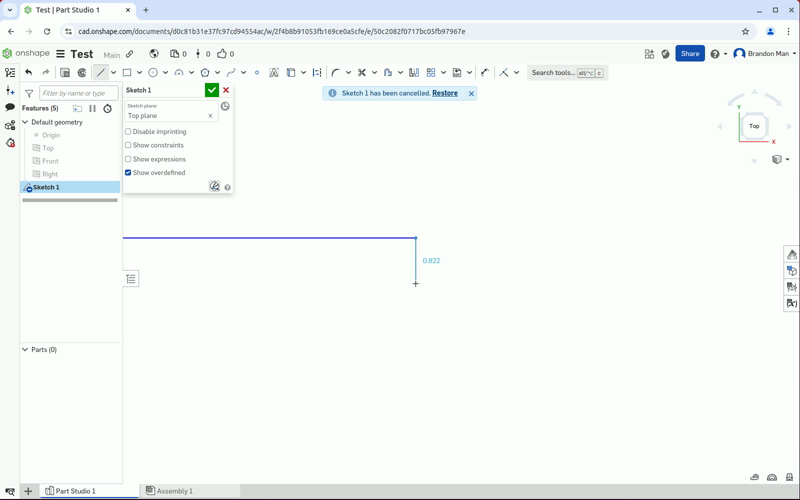
click(415, 283)
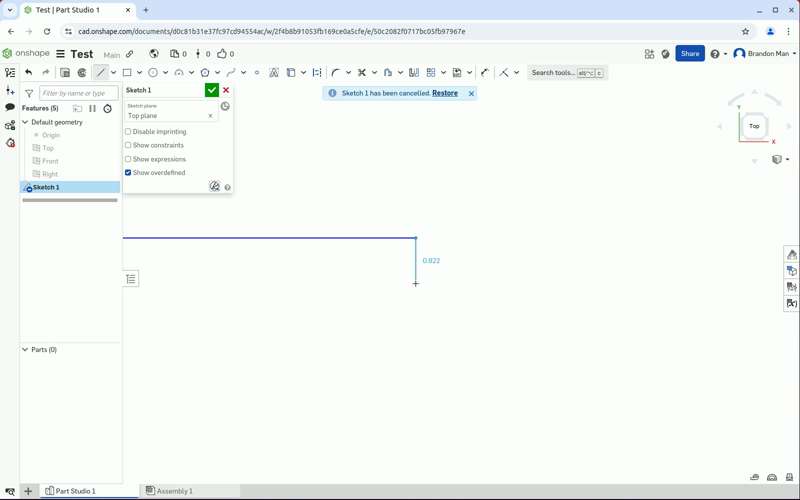
scroll(-6)
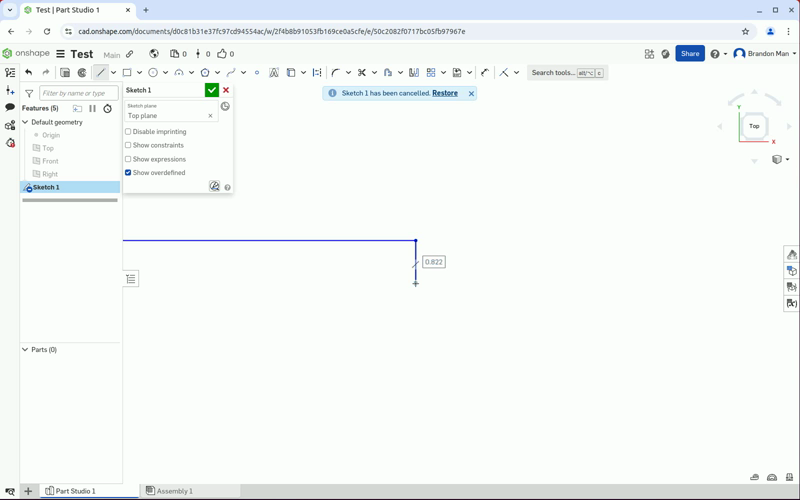
scroll(-6)
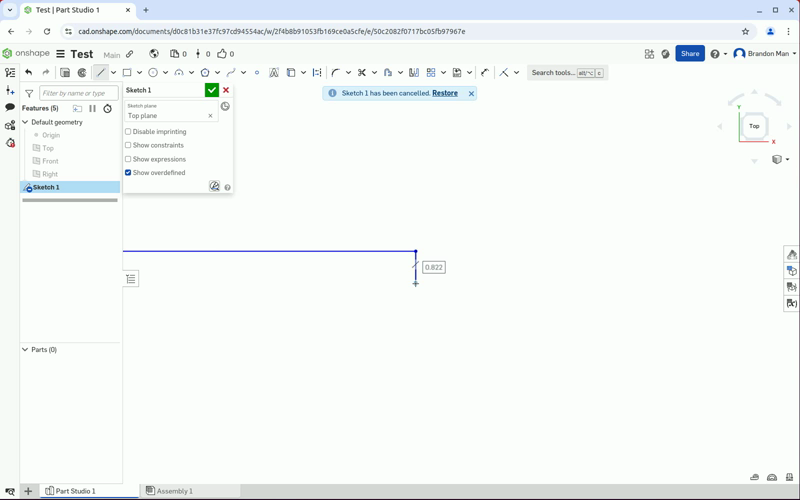
scroll(-6)
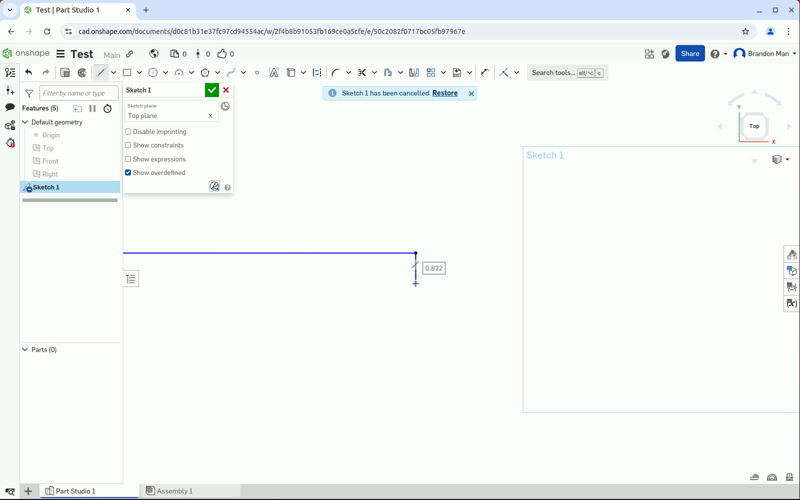
scroll(-6)
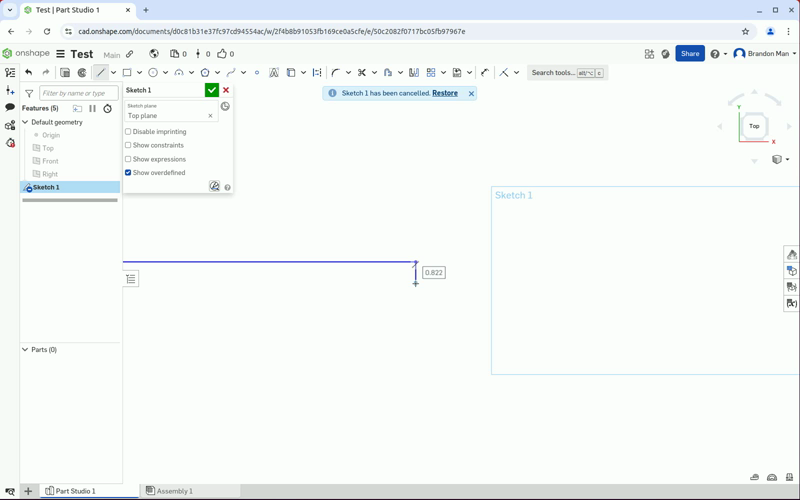
scroll(-6)
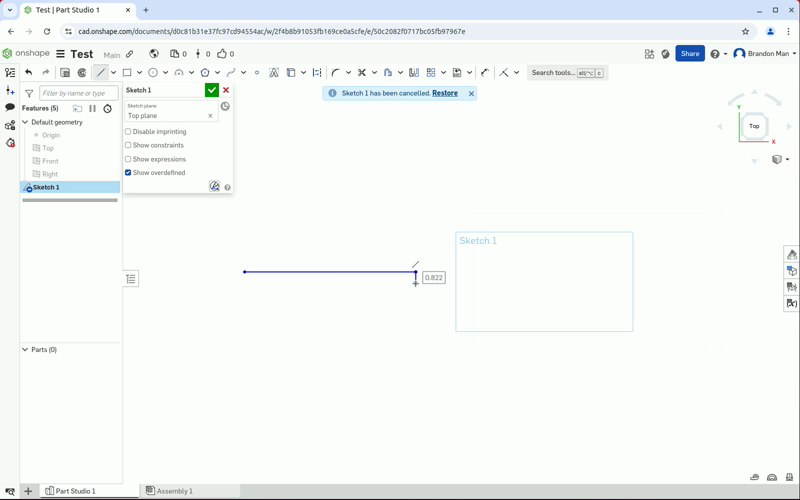
scroll(-6)
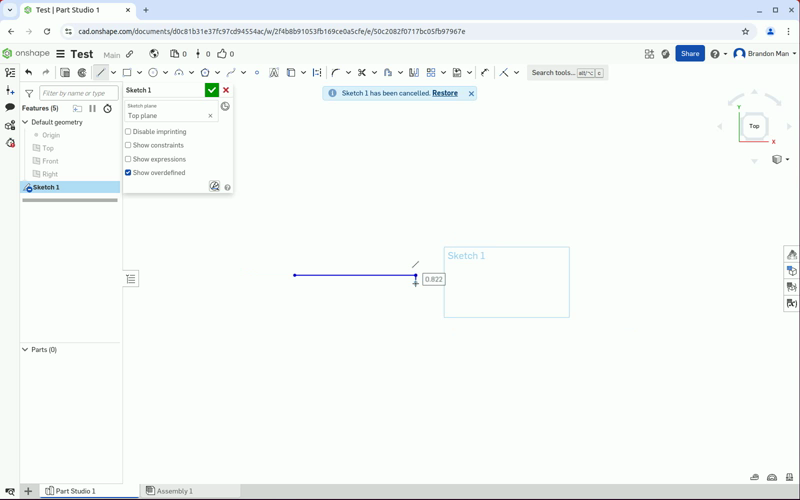
scroll(-6)
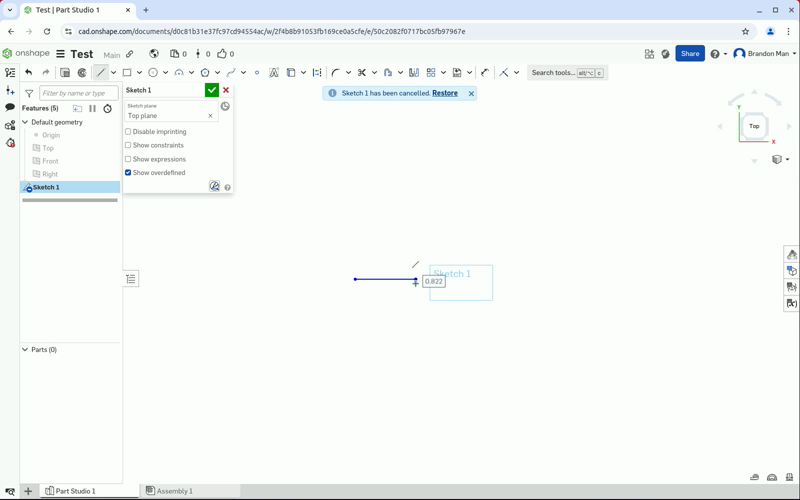
key_up(shift)
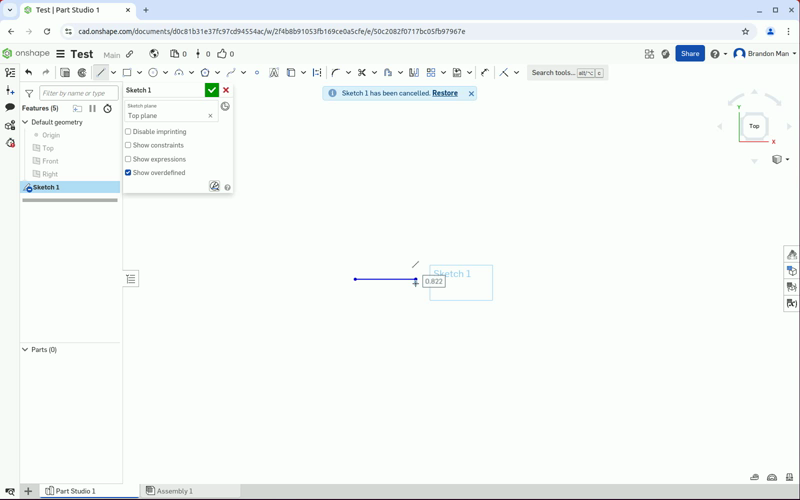
key_down(shift)
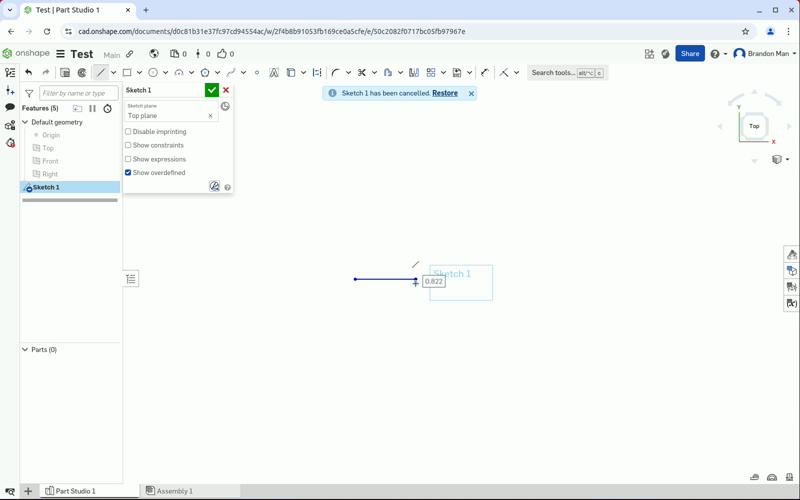
mouse_move(445, 283)
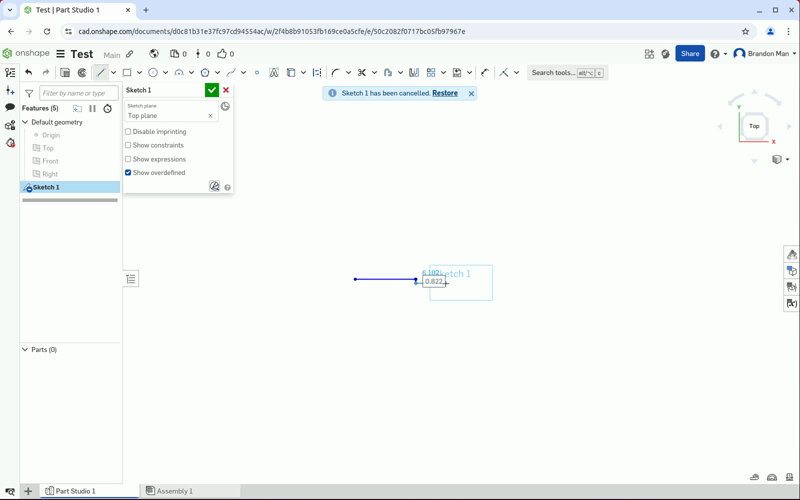
mouse_move(461, 283)
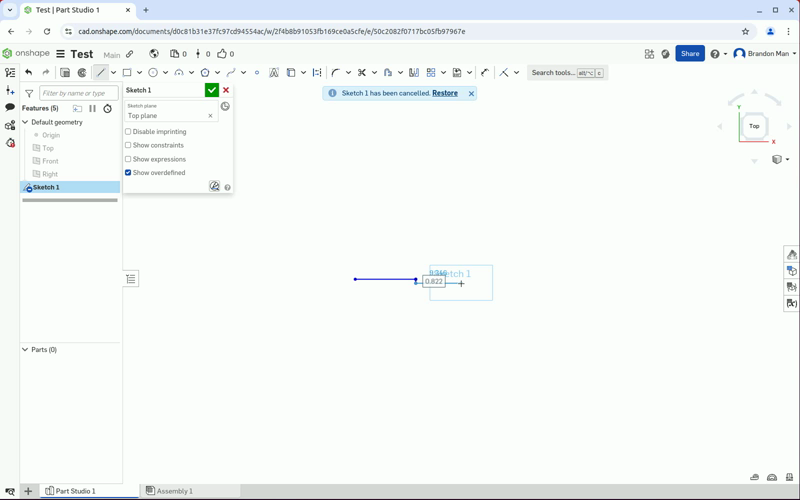
click(461, 283)
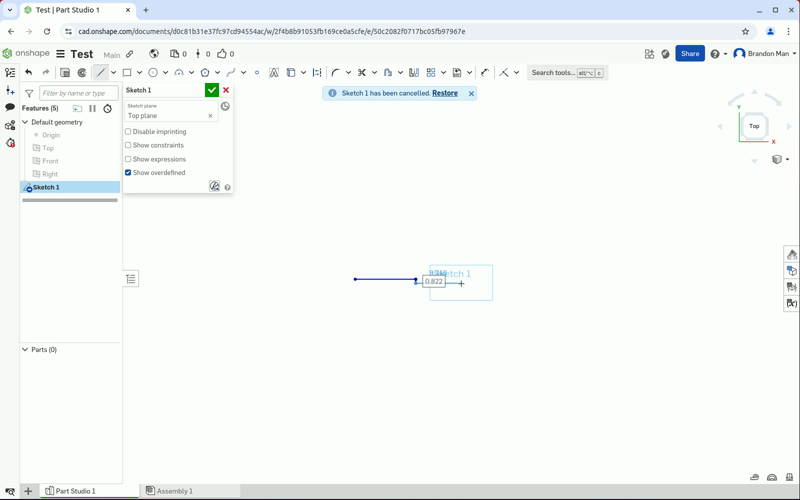
key_up(shift)
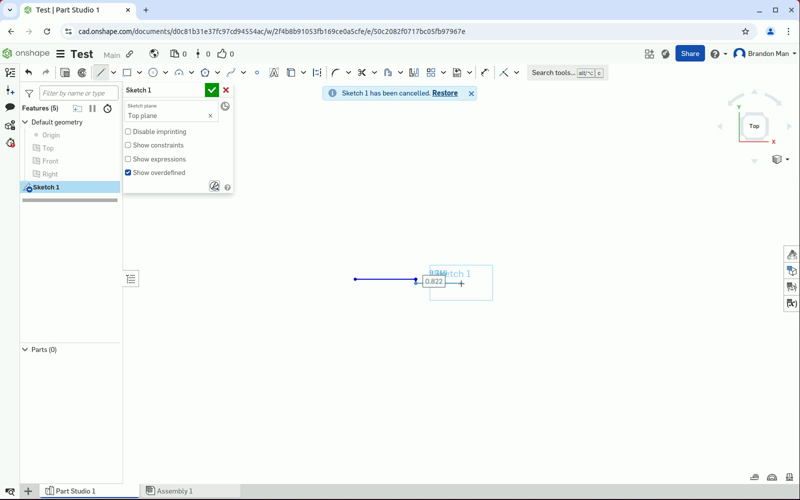
key_down(shift)
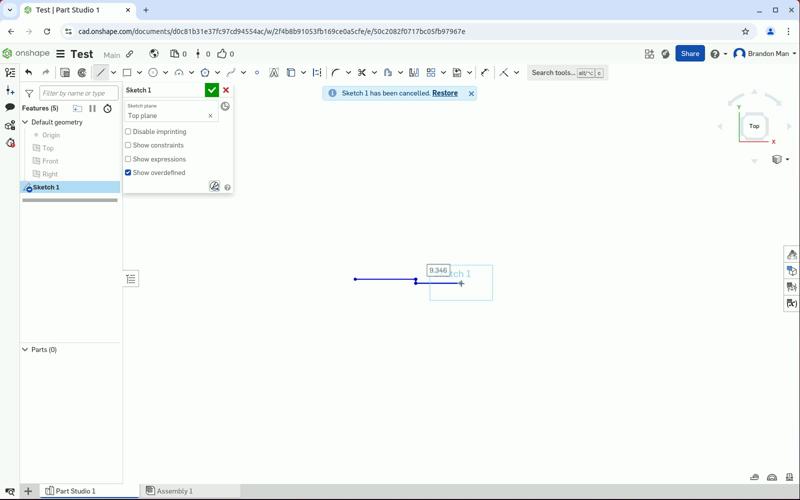
mouse_move(491, 283)
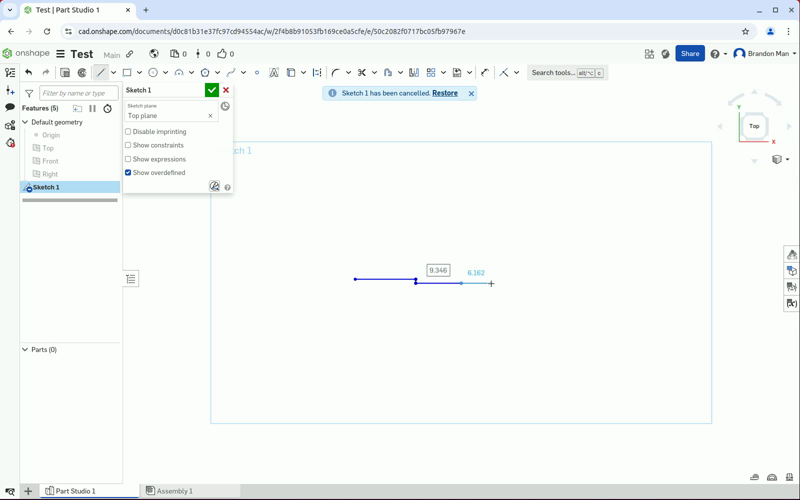
mouse_move(461, 237)
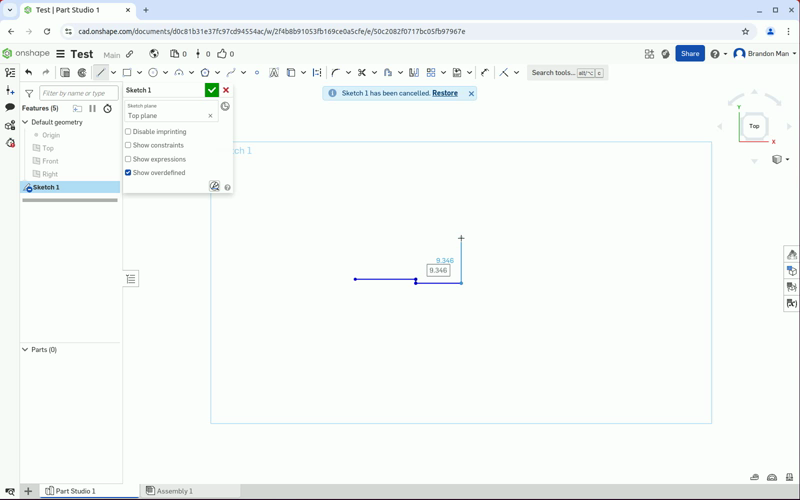
click(461, 237)
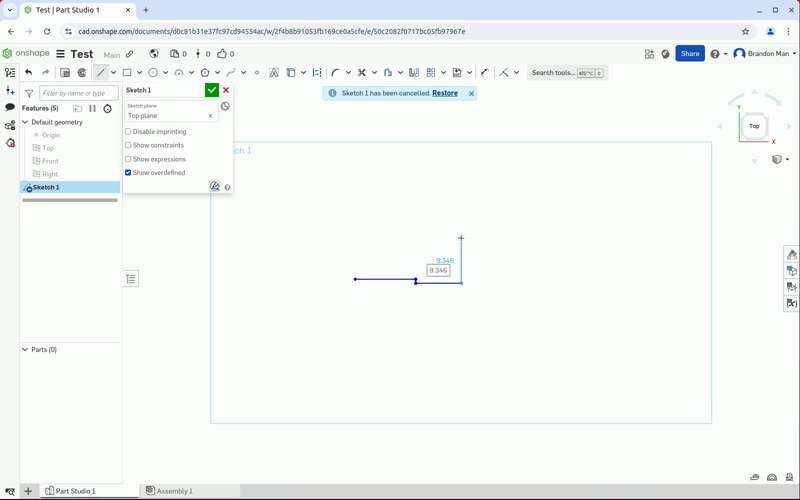
key_up(shift)
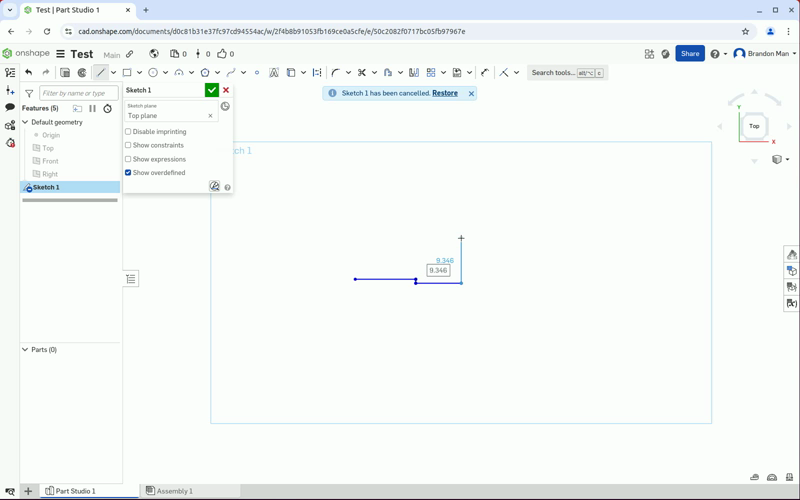
key_down(shift)
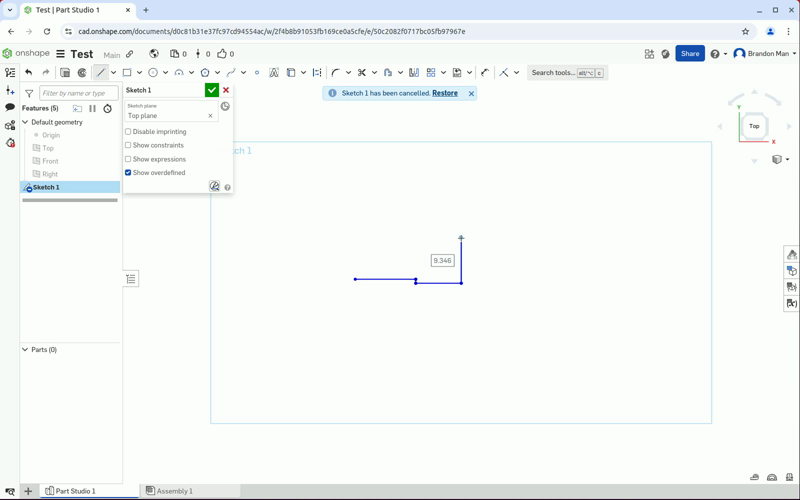
mouse_move(491, 237)
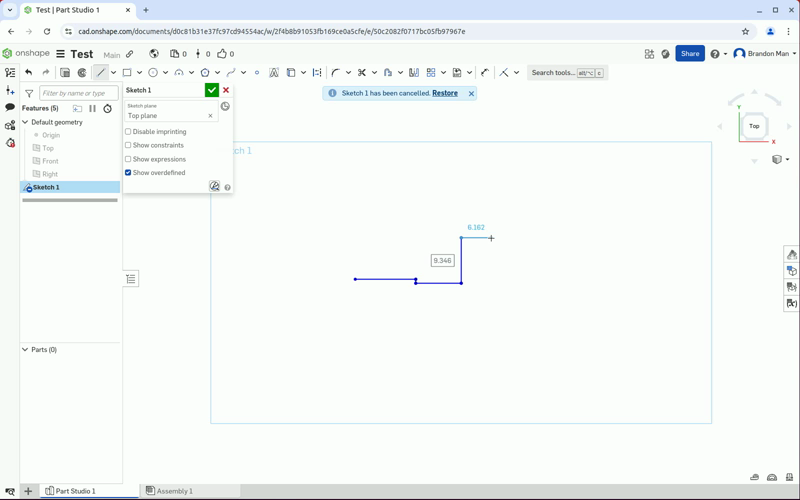
mouse_move(457, 237)
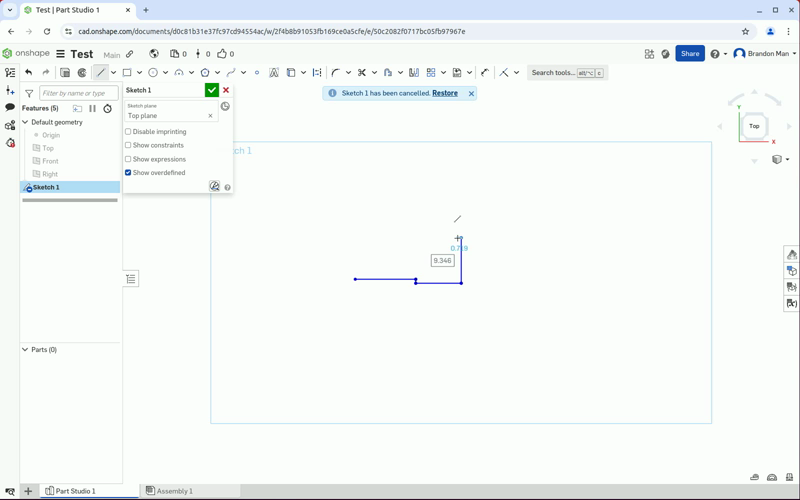
scroll(6)
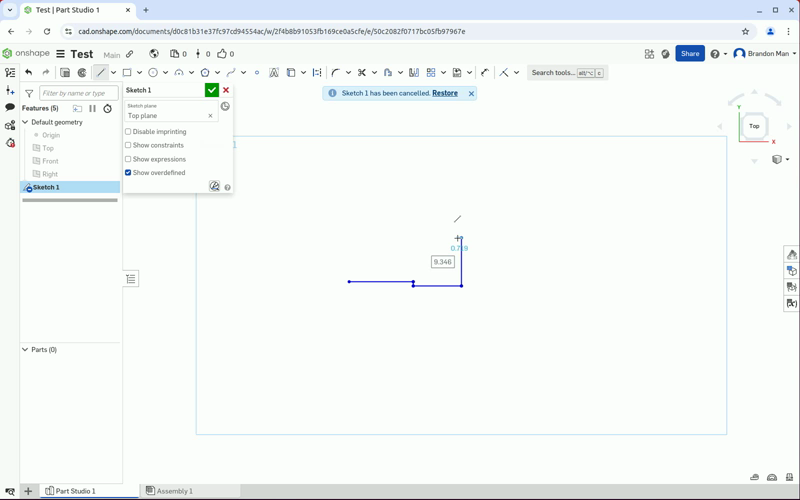
scroll(6)
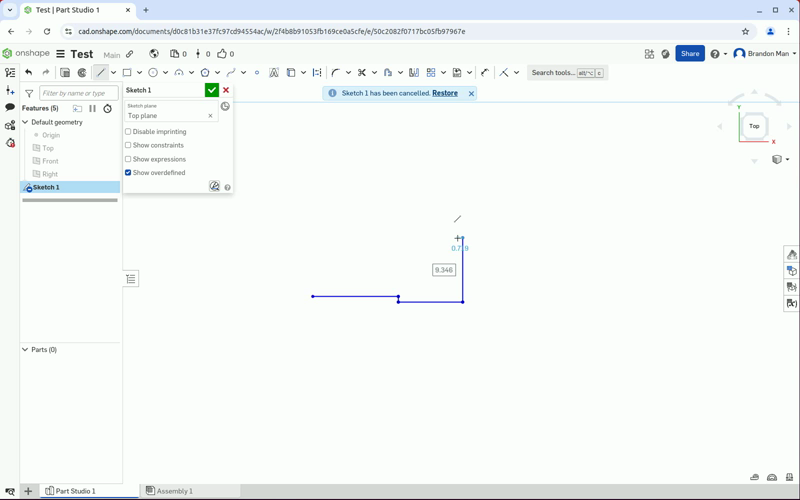
scroll(6)
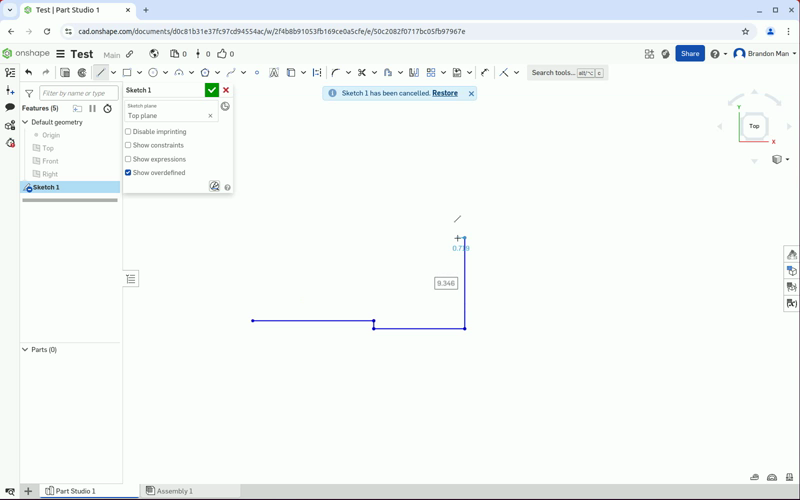
scroll(6)
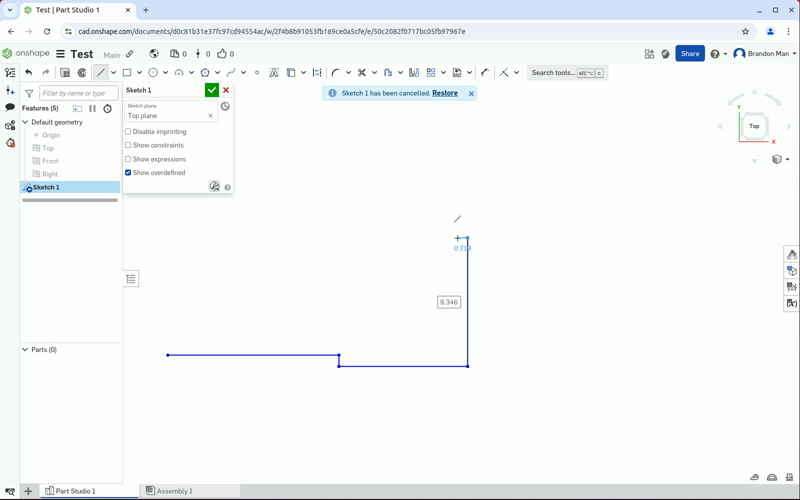
scroll(6)
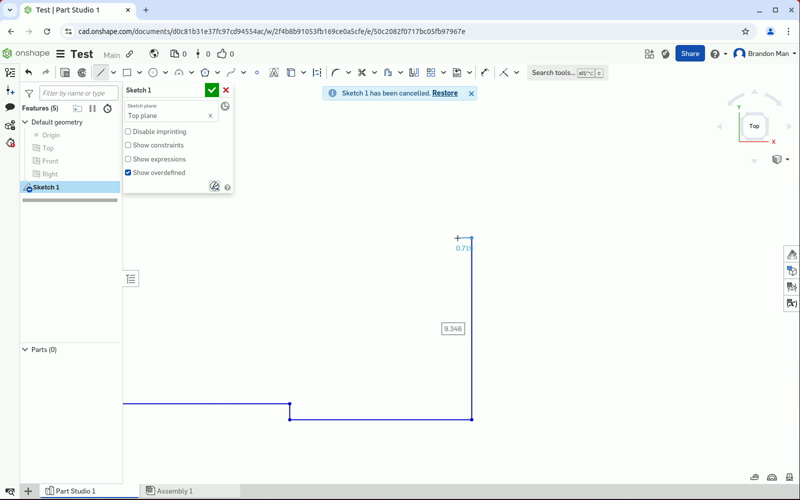
scroll(6)
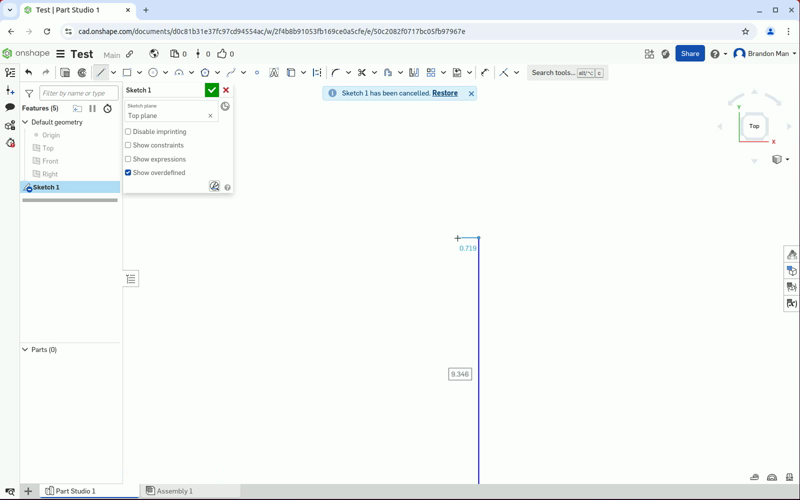
scroll(6)
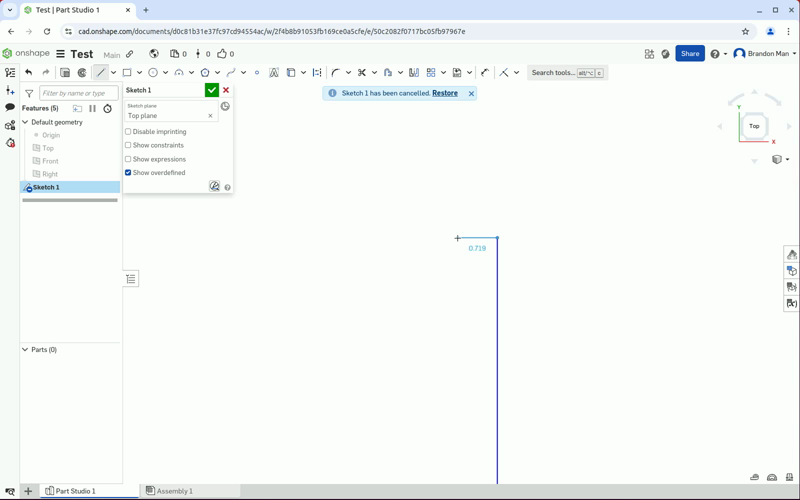
click(457, 237)
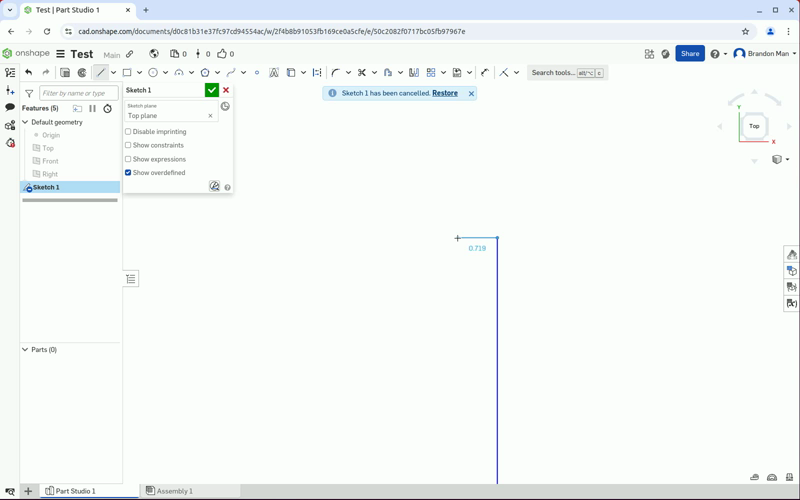
scroll(-6)
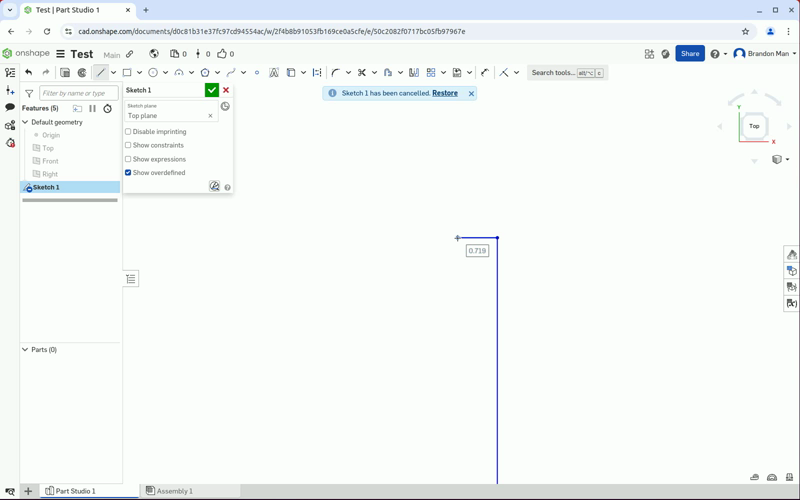
scroll(-6)
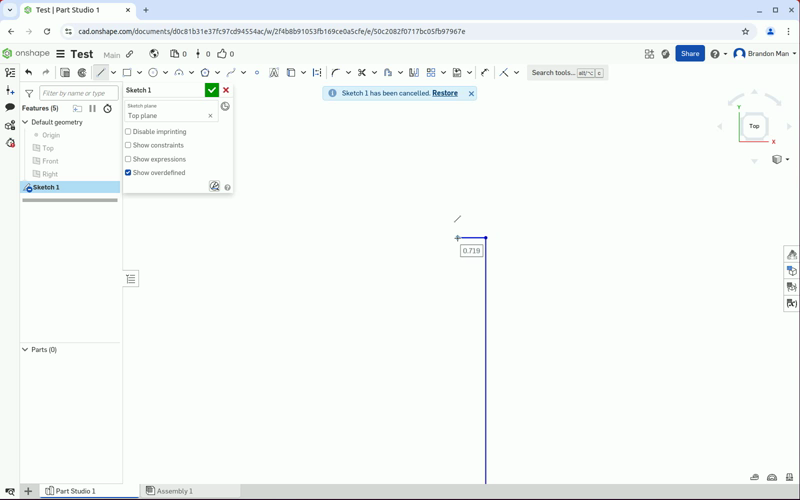
scroll(-6)
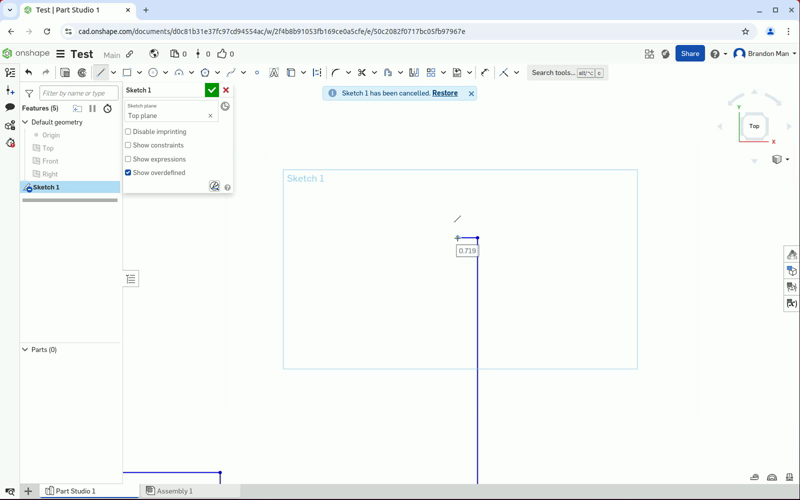
scroll(-6)
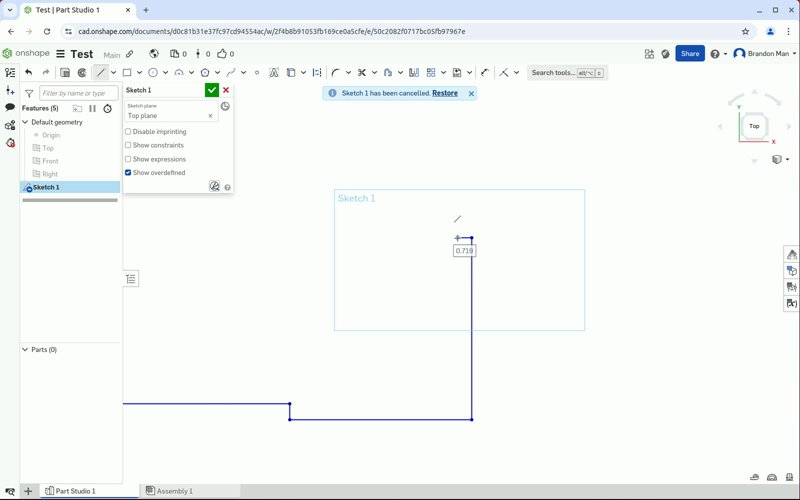
scroll(-6)
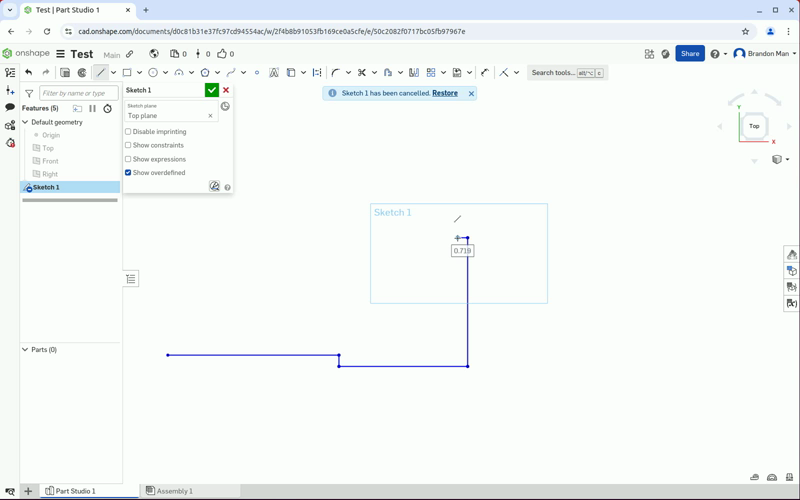
scroll(-6)
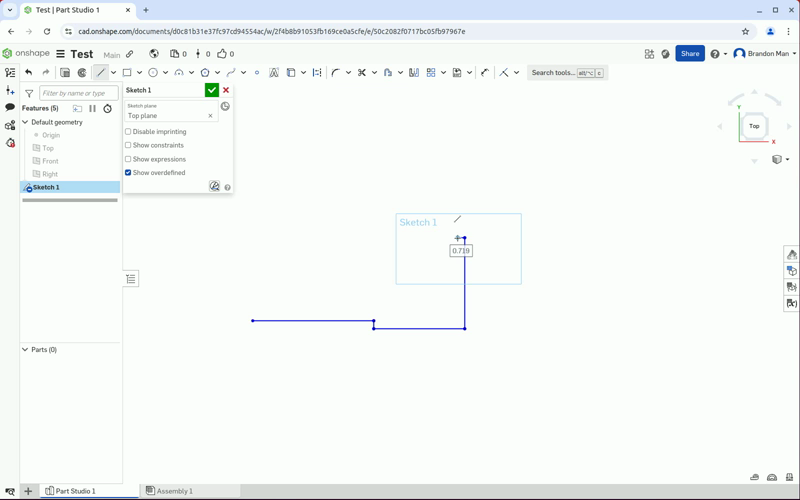
scroll(-6)
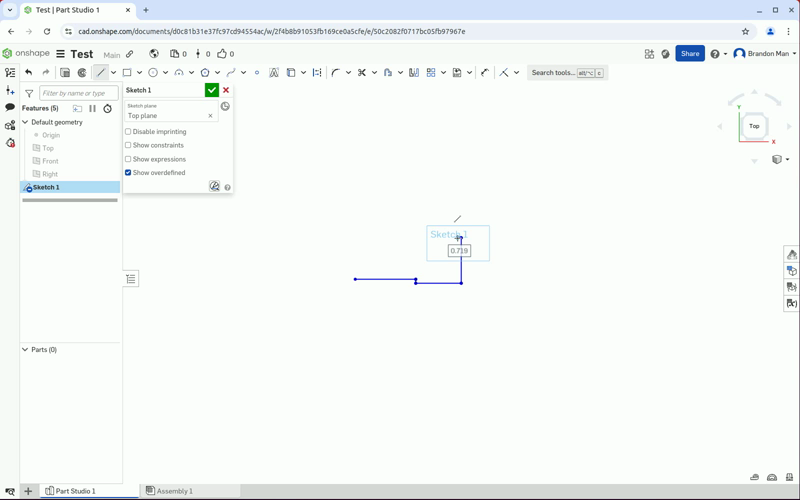
key_up(shift)
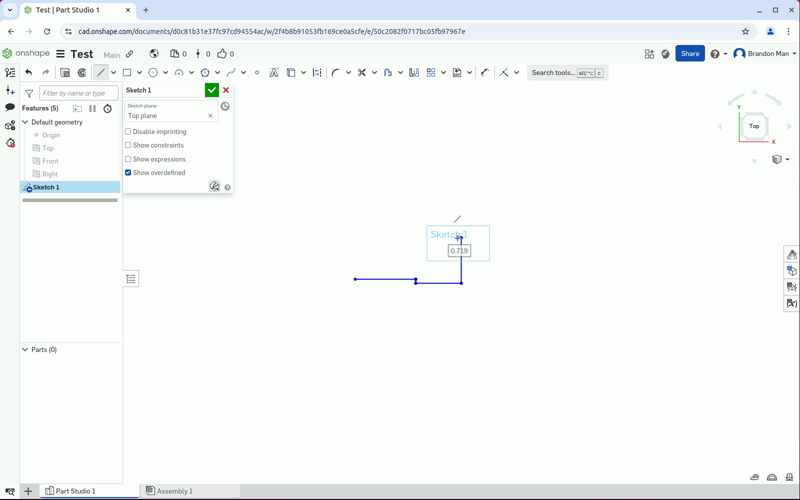
key_down(shift)
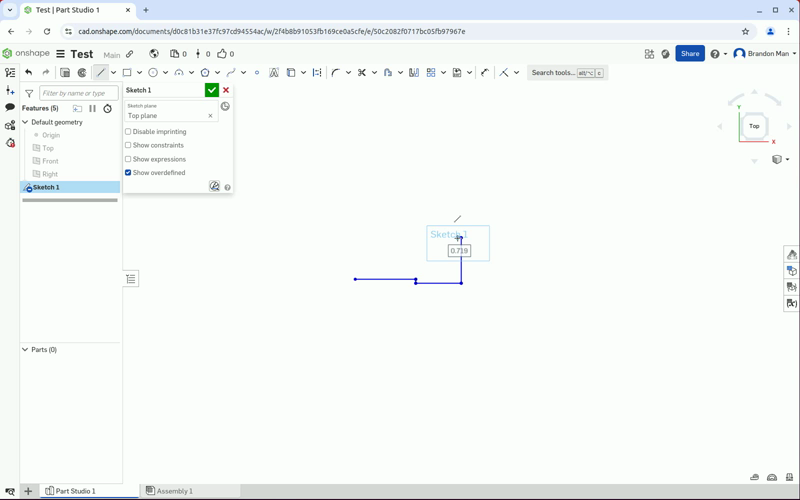
mouse_move(487, 237)
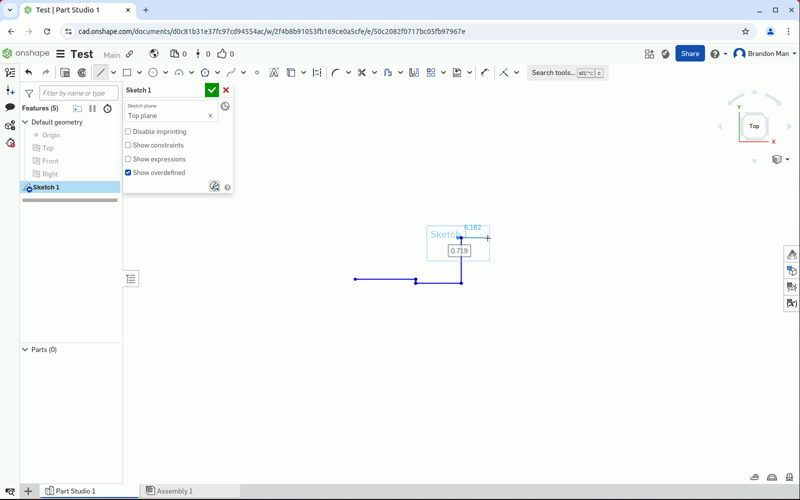
mouse_move(472, 179)
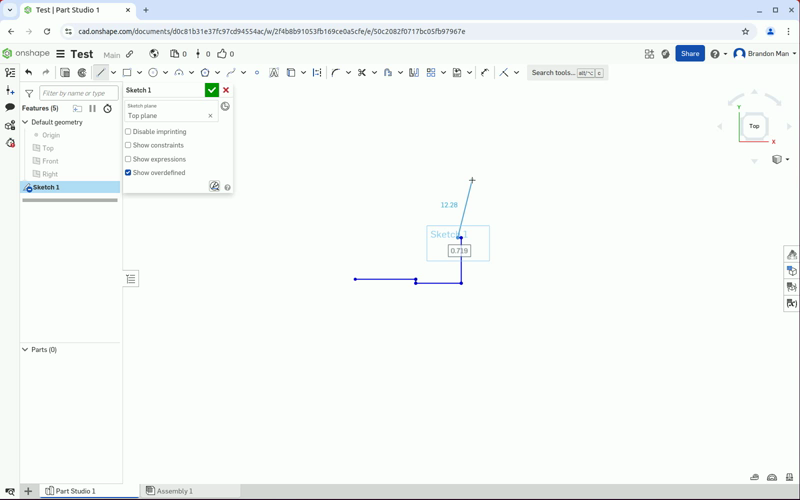
click(472, 179)
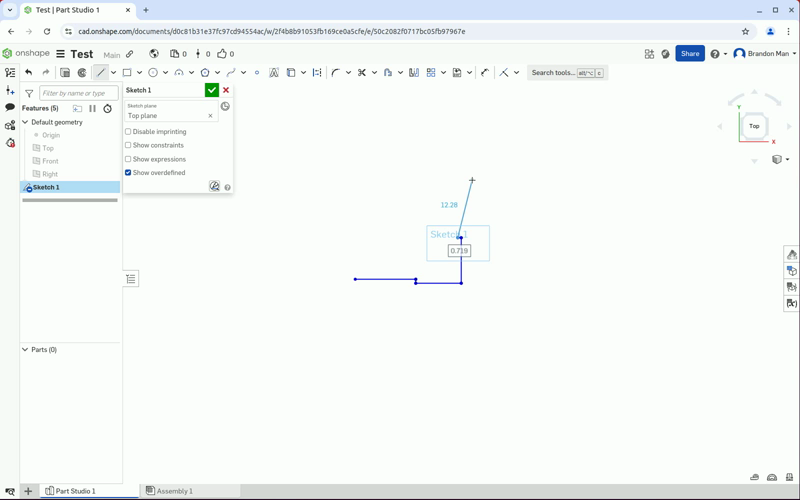
key_up(shift)
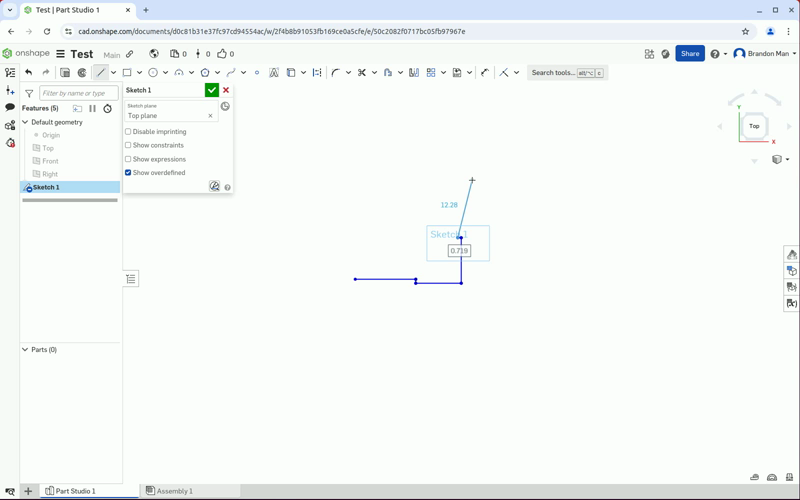
key_down(shift)
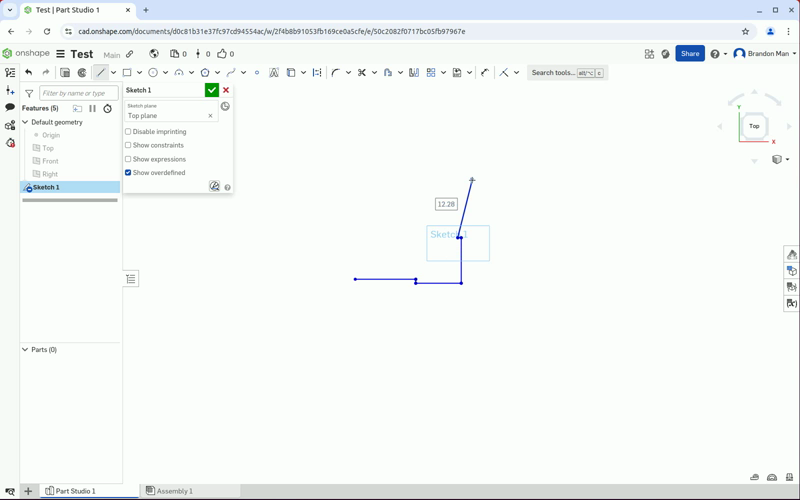
mouse_move(502, 179)
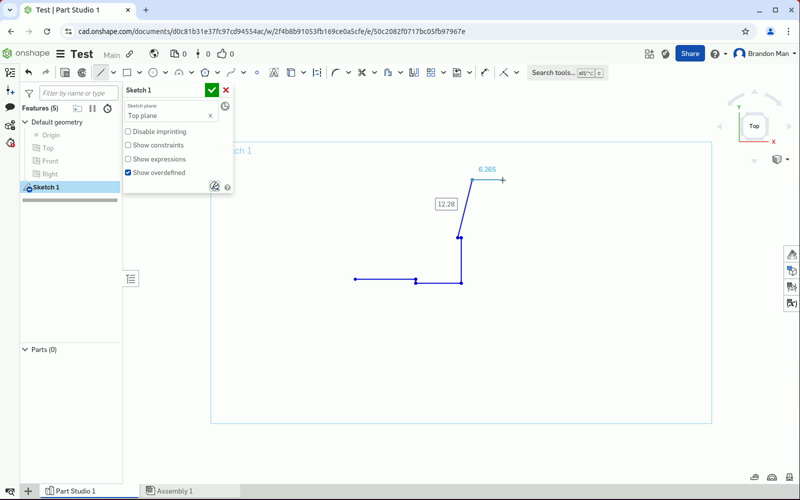
mouse_move(435, 169)
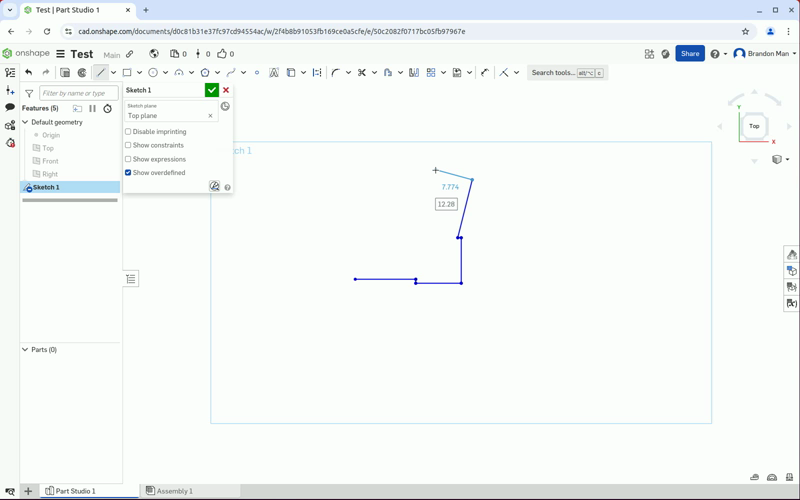
click(435, 169)
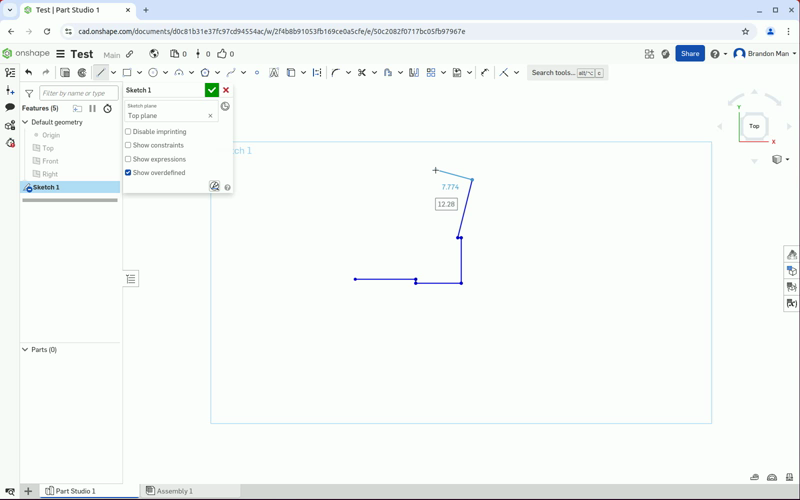
key_up(shift)
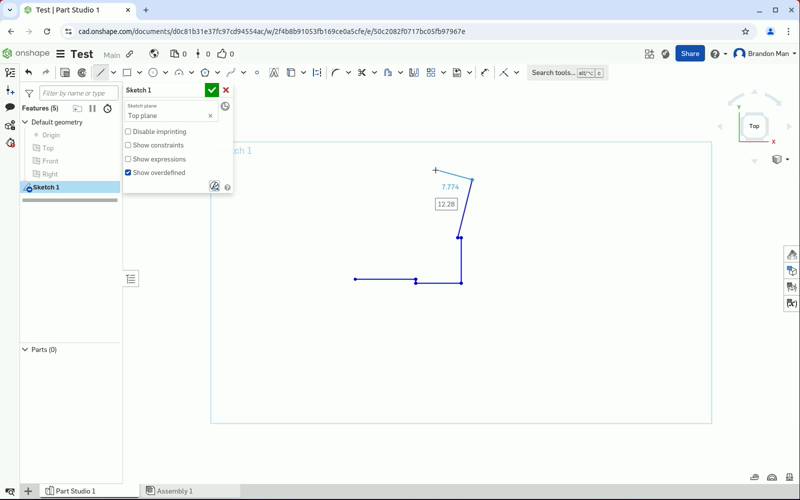
key_down(shift)
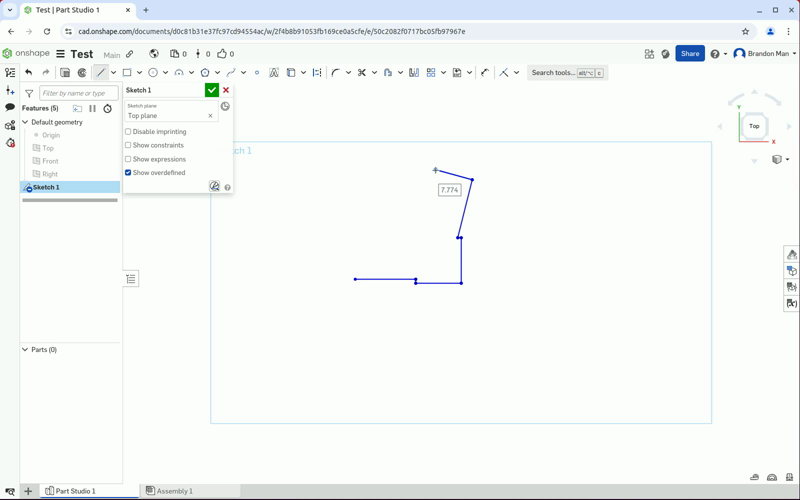
mouse_move(465, 169)
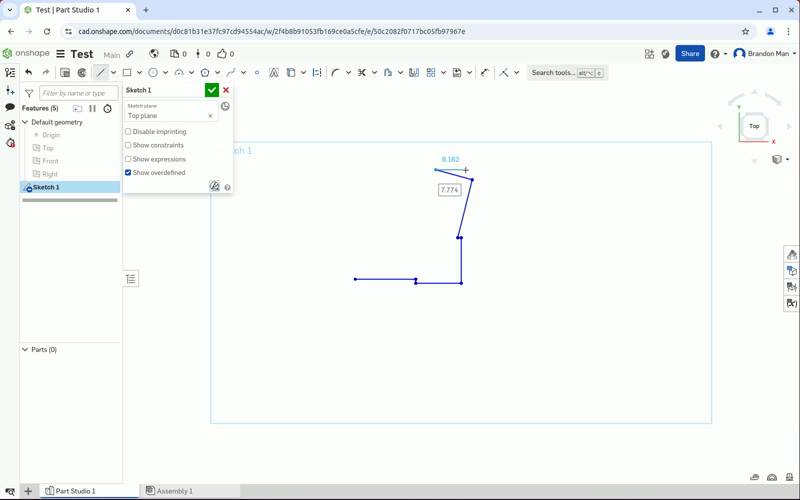
mouse_move(421, 227)
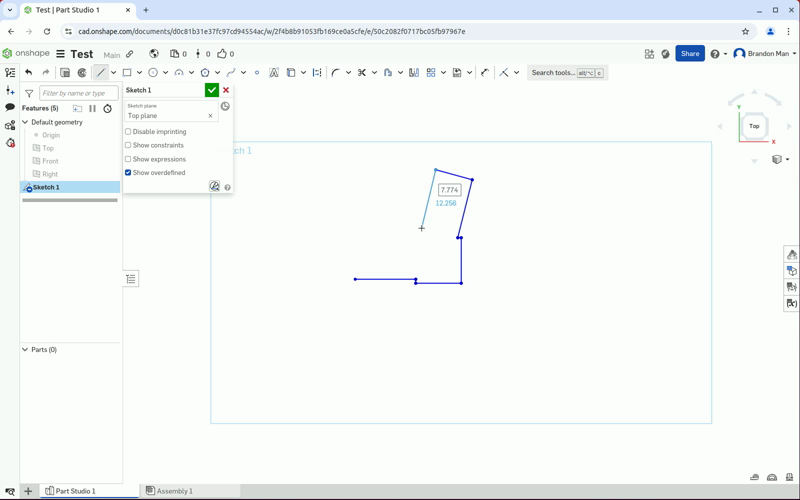
click(421, 227)
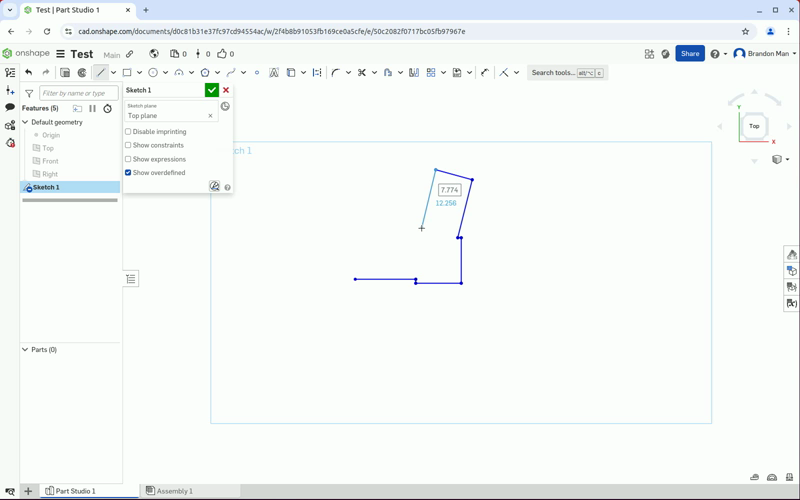
key_up(shift)
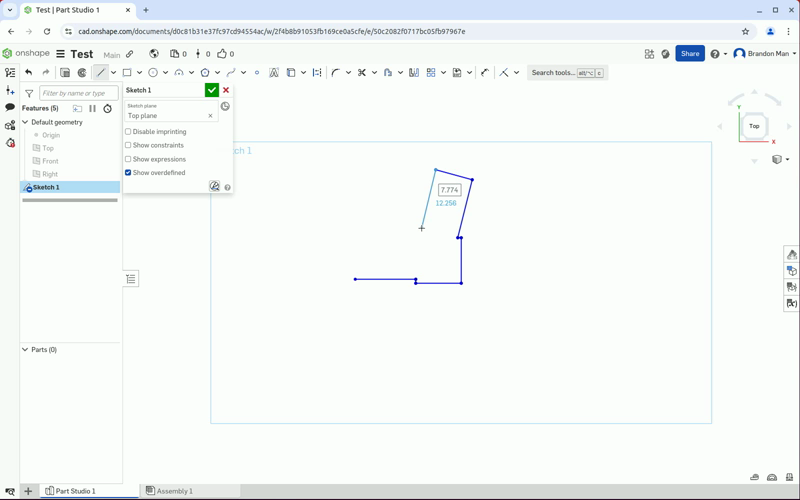
key_down(shift)
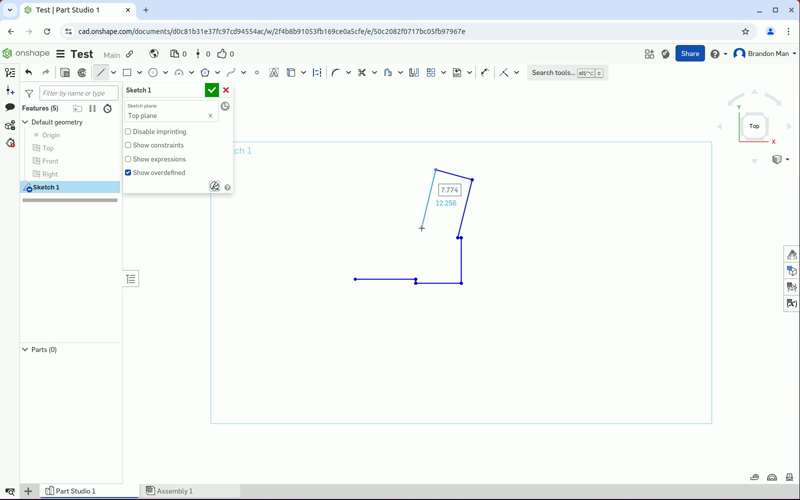
mouse_move(451, 227)
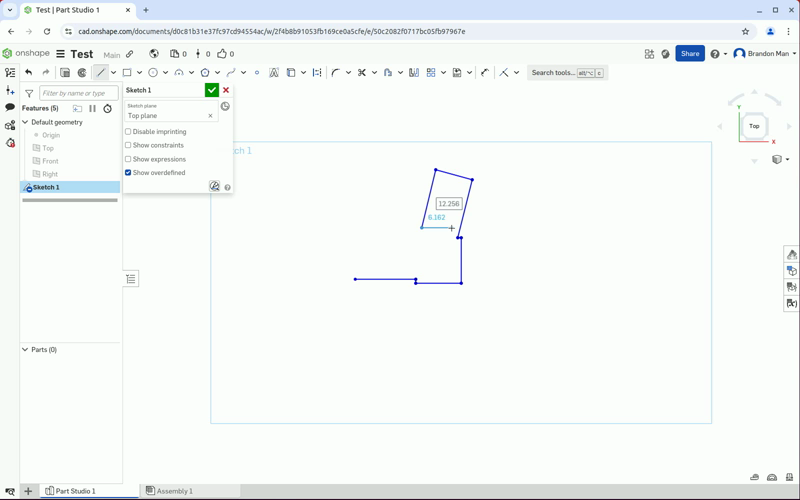
mouse_move(418, 227)
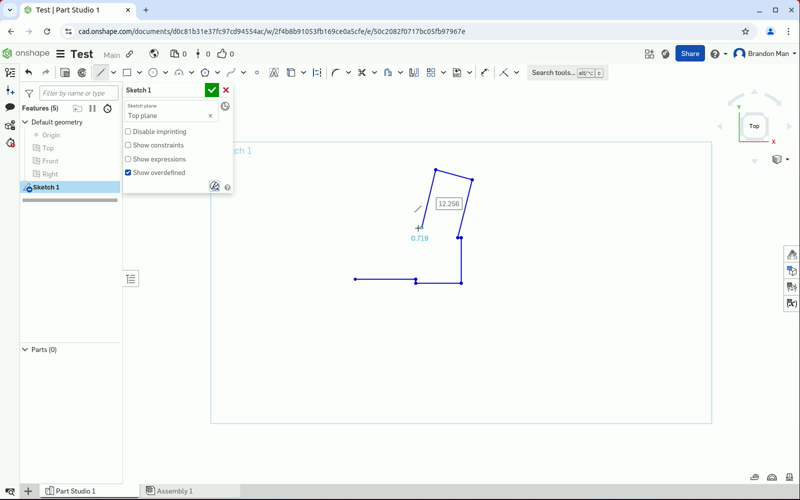
scroll(6)
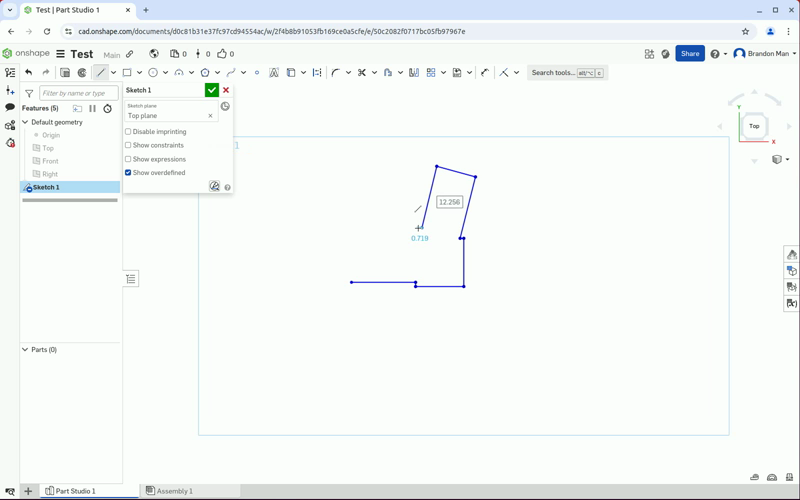
scroll(6)
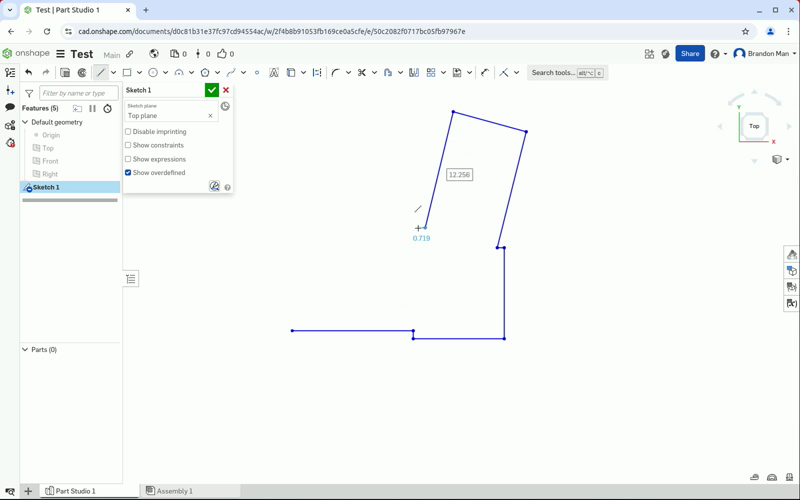
scroll(6)
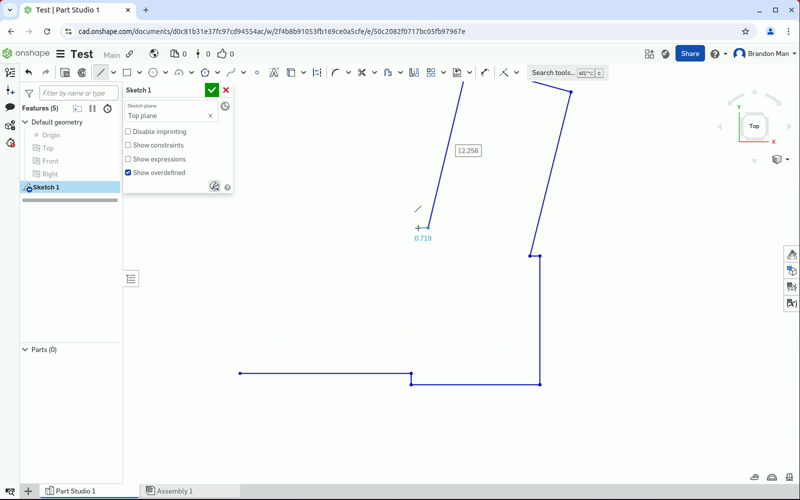
scroll(6)
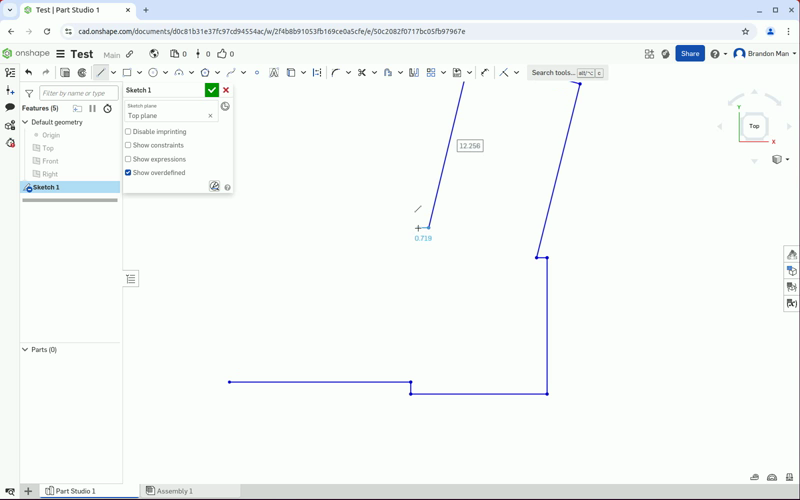
scroll(6)
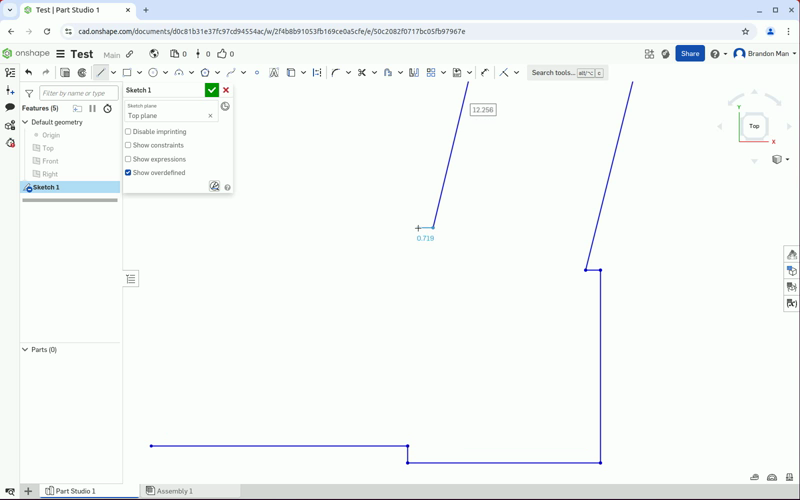
scroll(6)
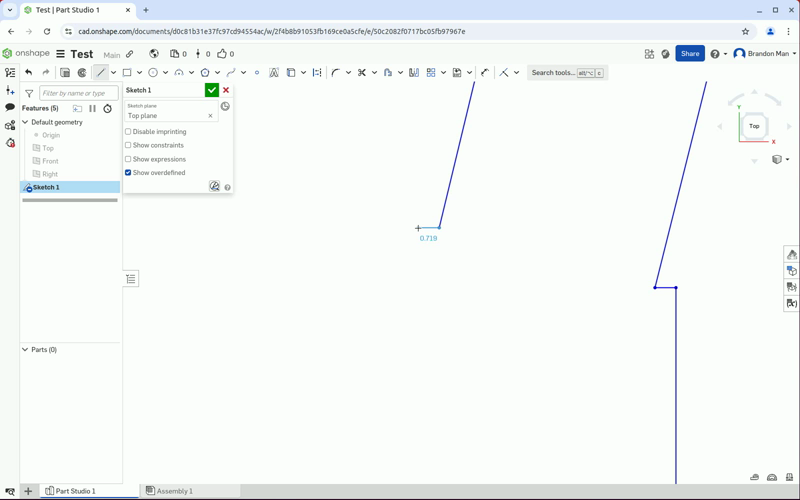
scroll(6)
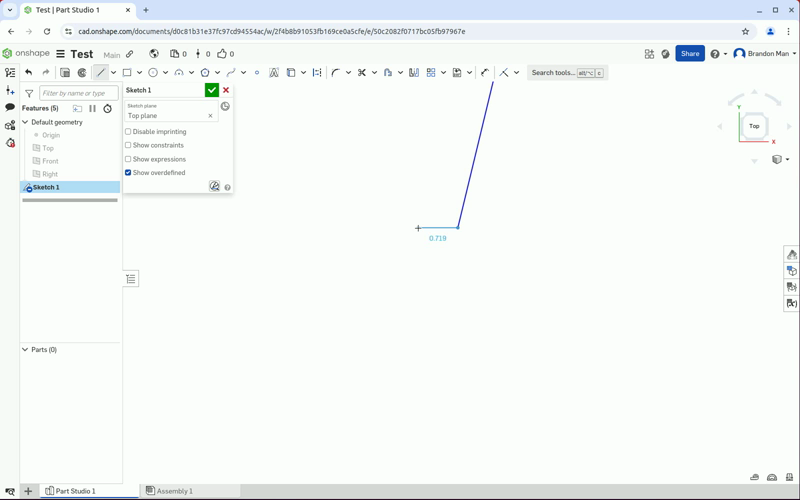
click(418, 227)
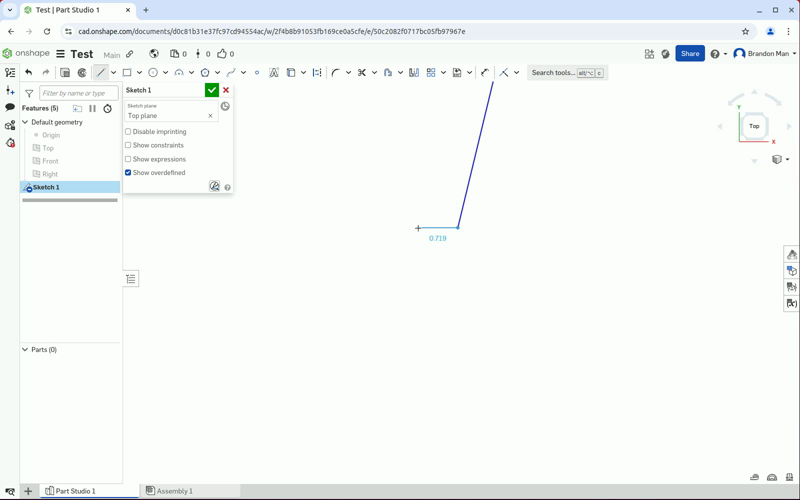
scroll(-6)
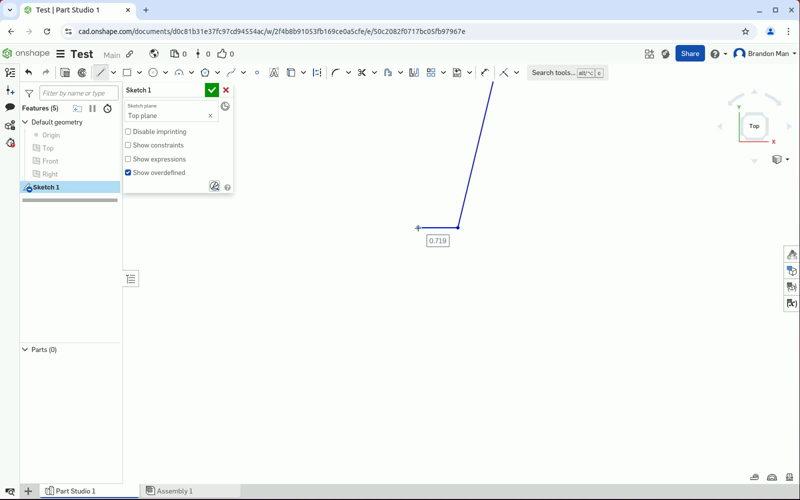
scroll(-6)
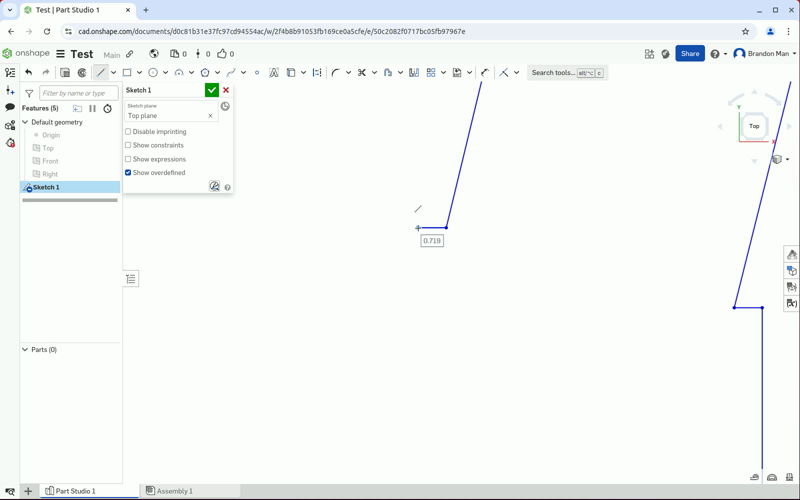
scroll(-6)
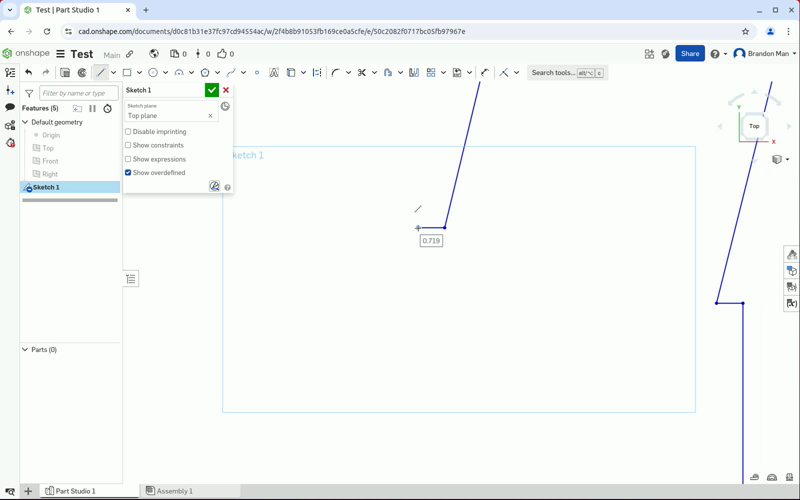
scroll(-6)
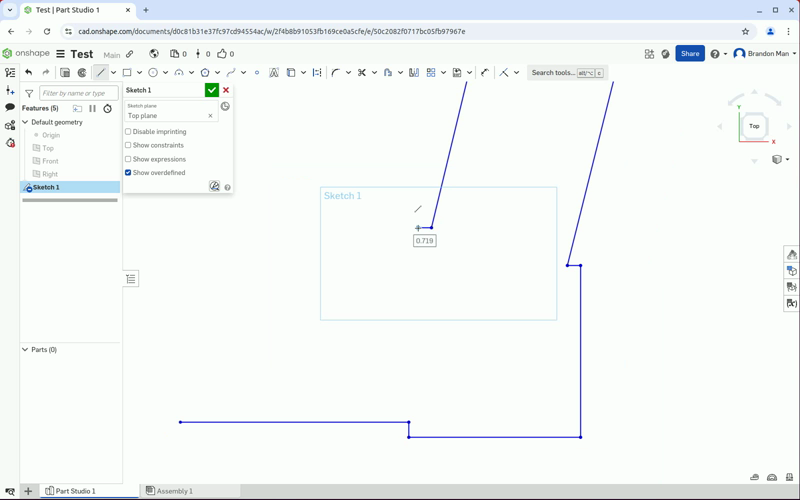
scroll(-6)
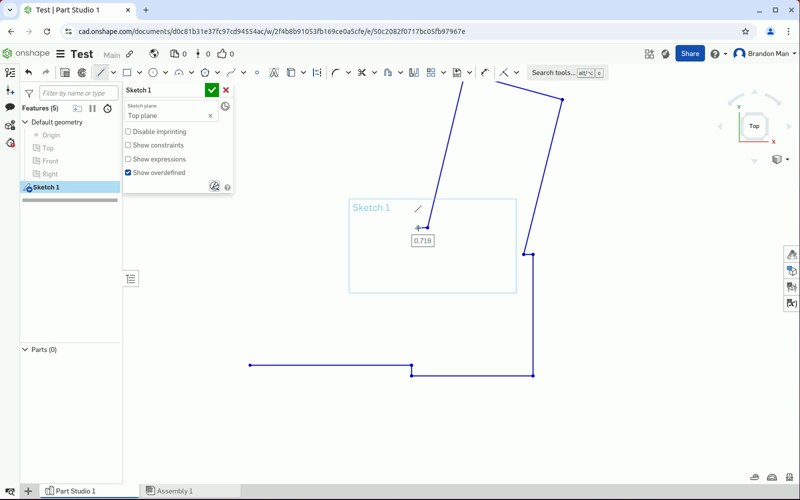
scroll(-6)
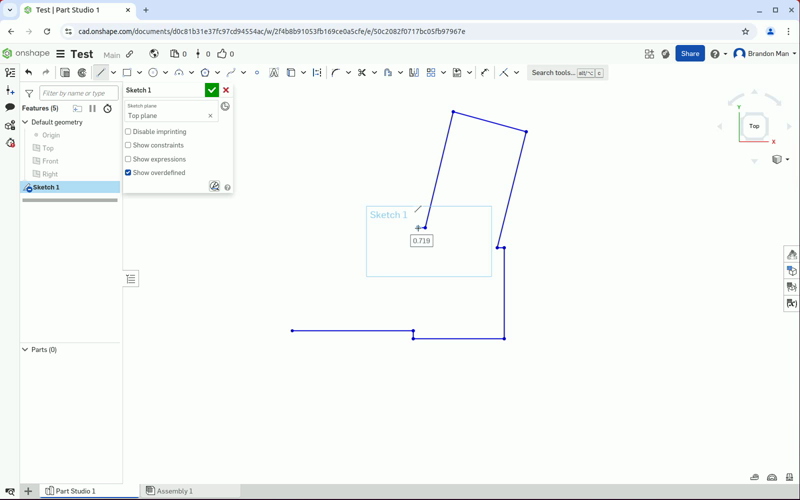
scroll(-6)
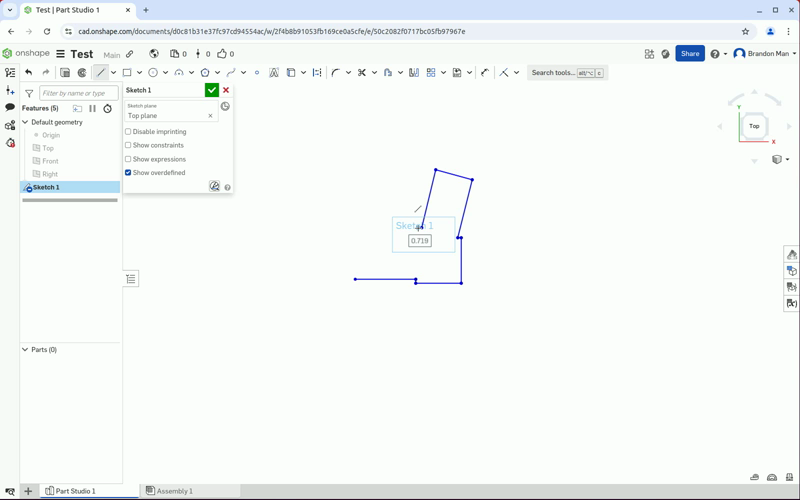
key_up(shift)
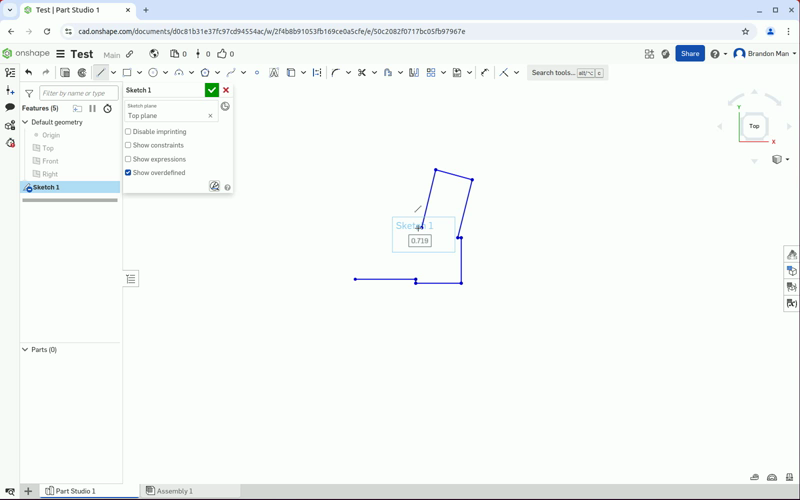
key_down(shift)
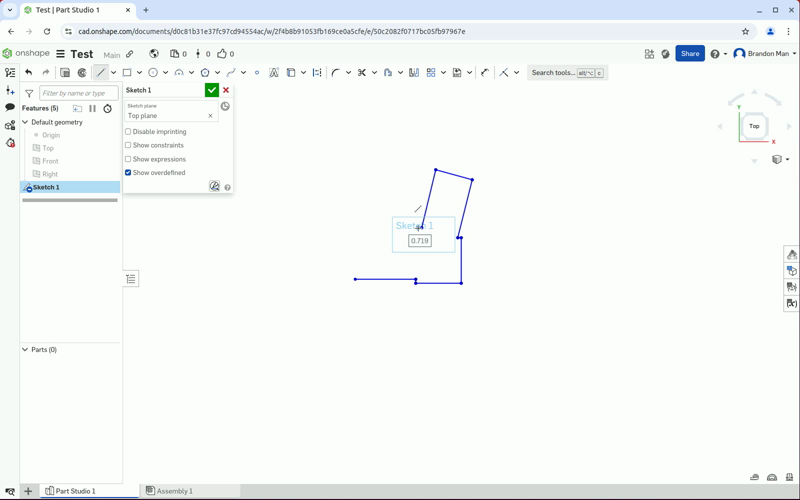
mouse_move(448, 227)
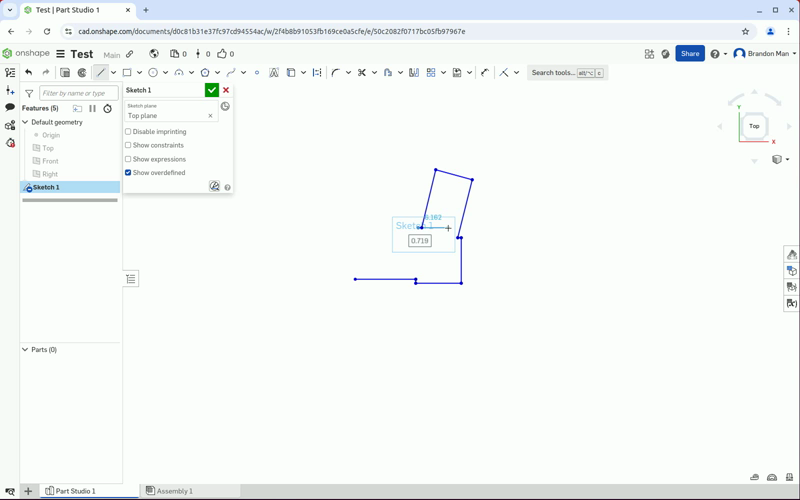
mouse_move(415, 237)
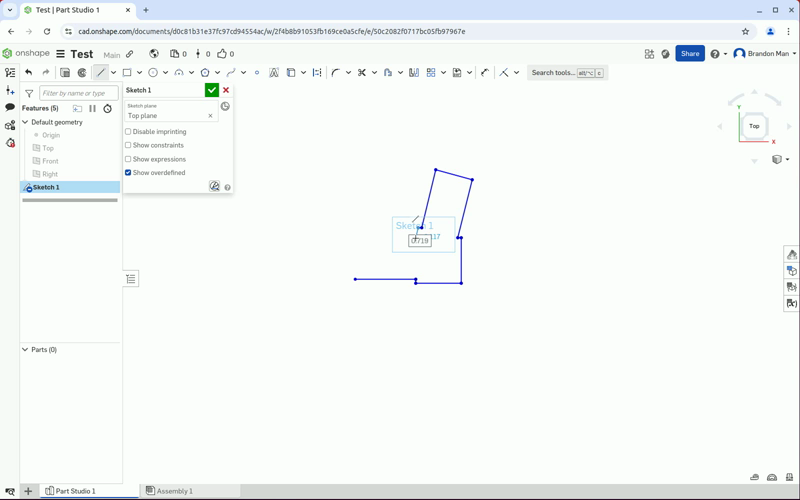
click(415, 237)
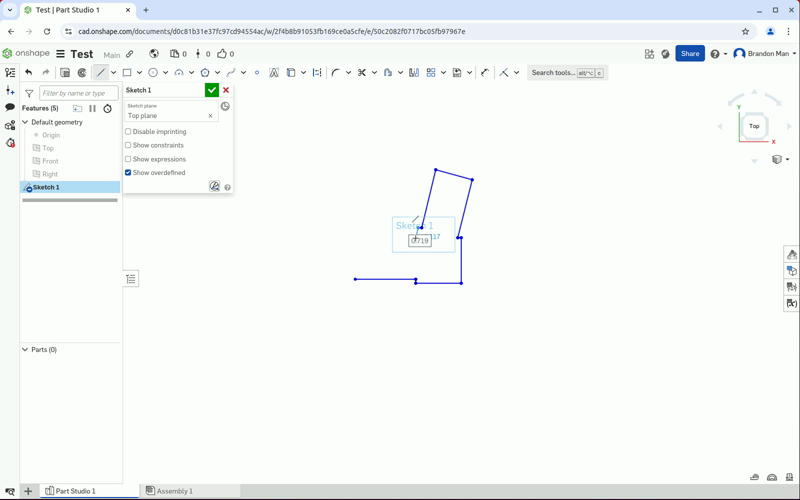
key_up(shift)
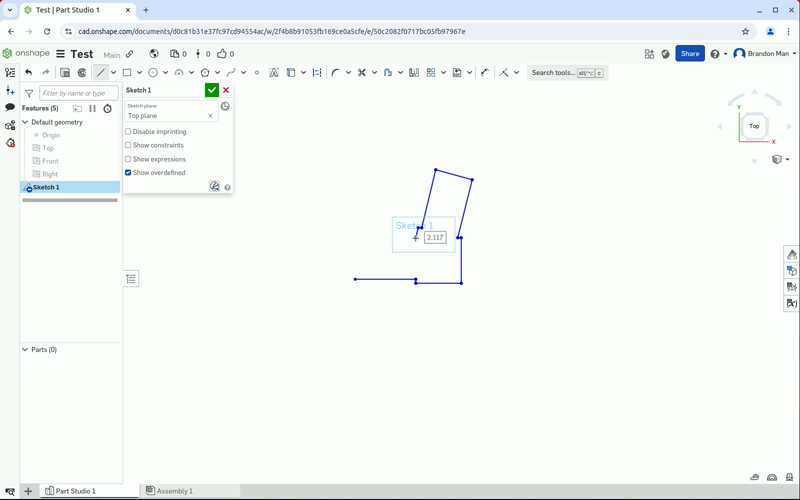
key_down(shift)
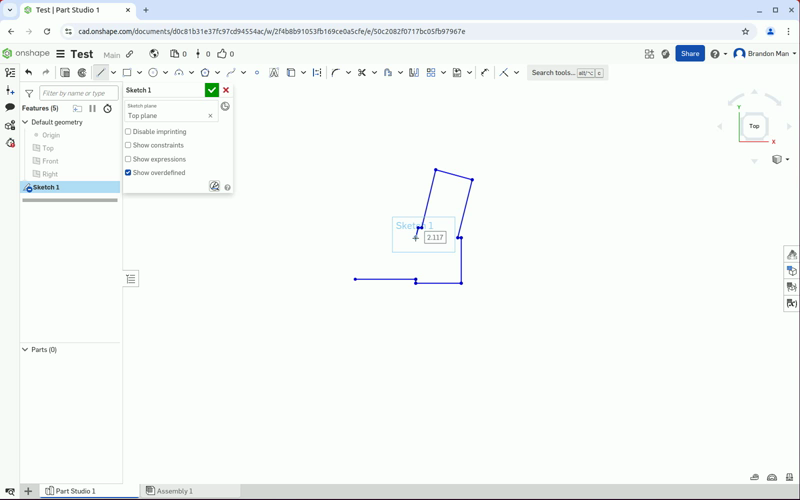
mouse_move(445, 237)
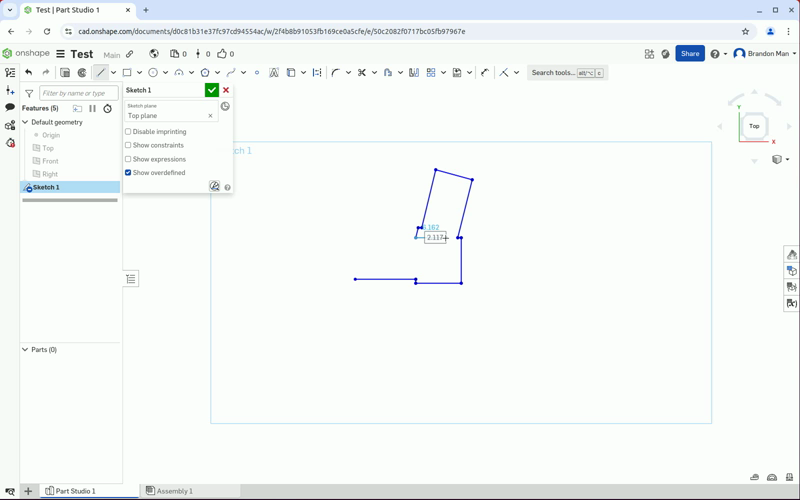
mouse_move(415, 241)
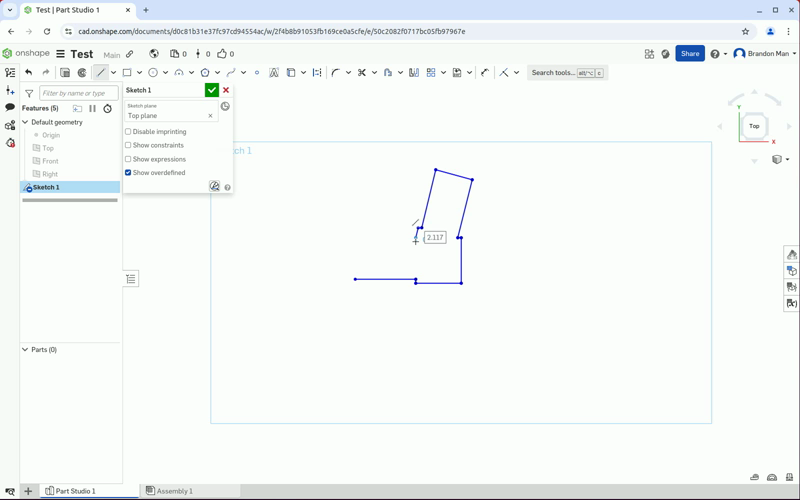
scroll(6)
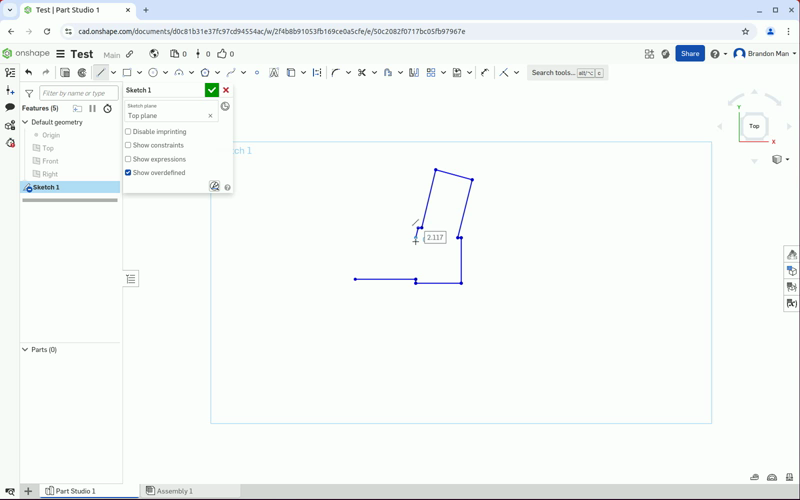
scroll(6)
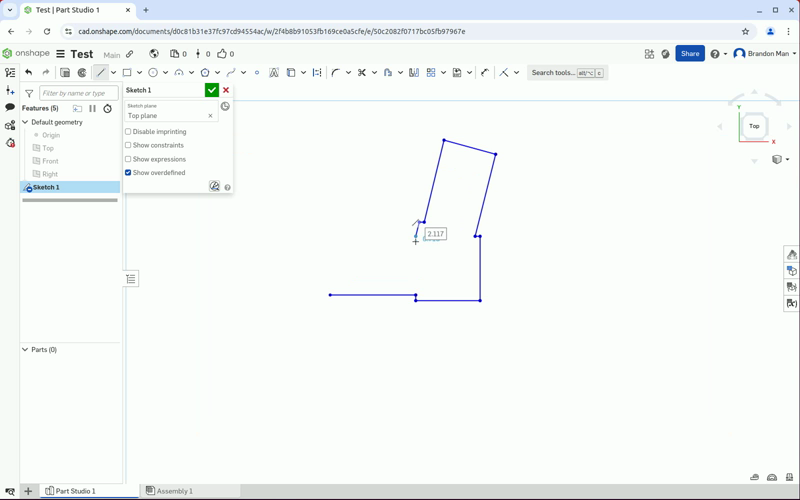
scroll(6)
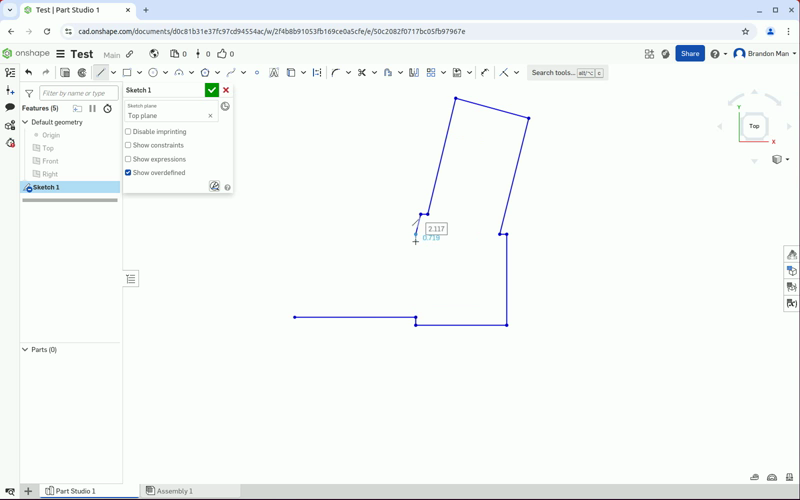
scroll(6)
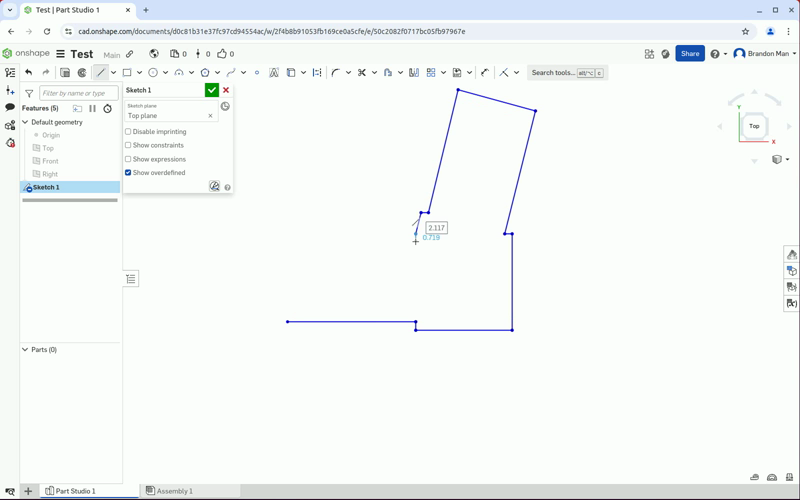
scroll(6)
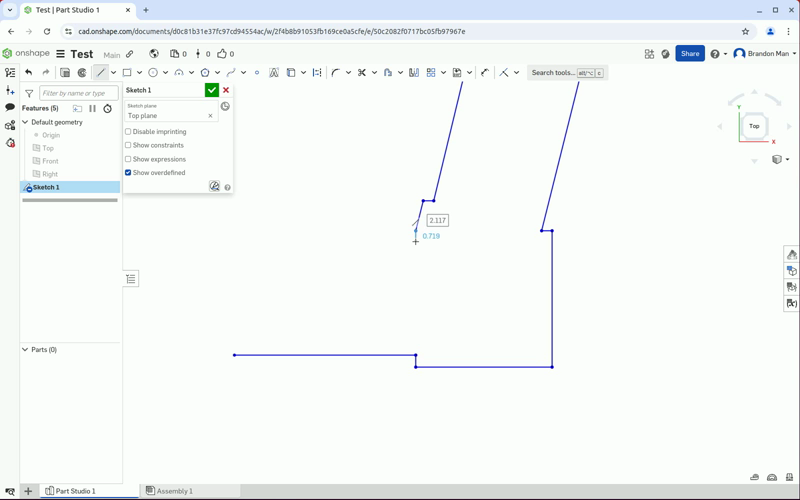
scroll(6)
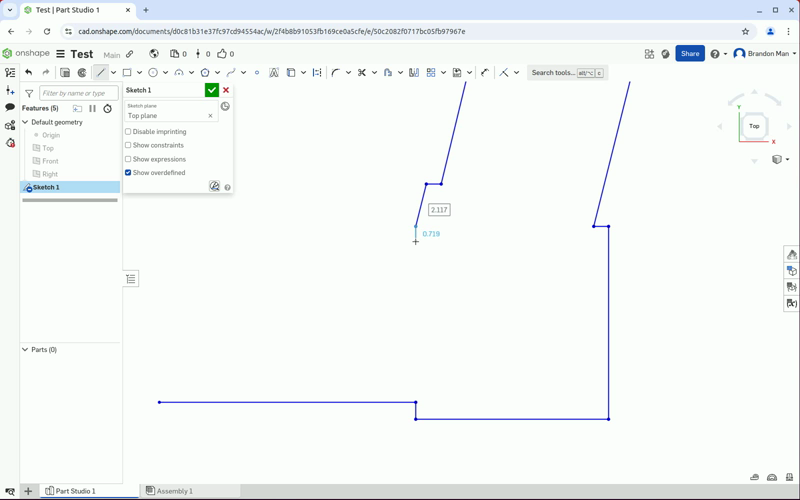
scroll(6)
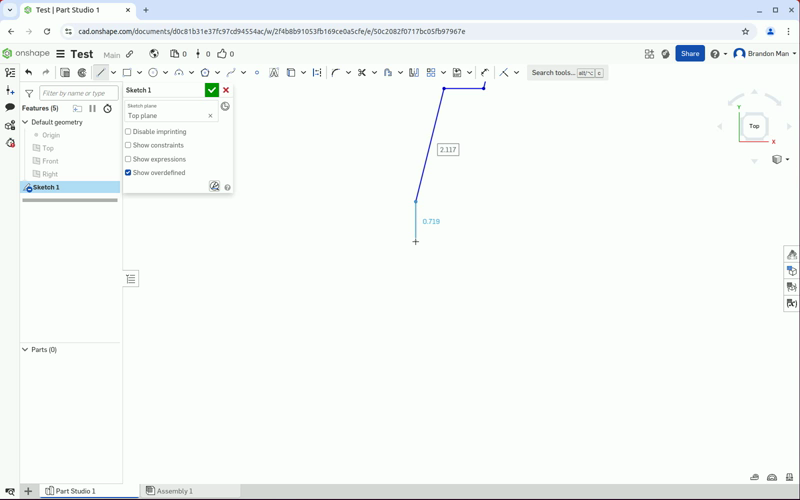
click(415, 241)
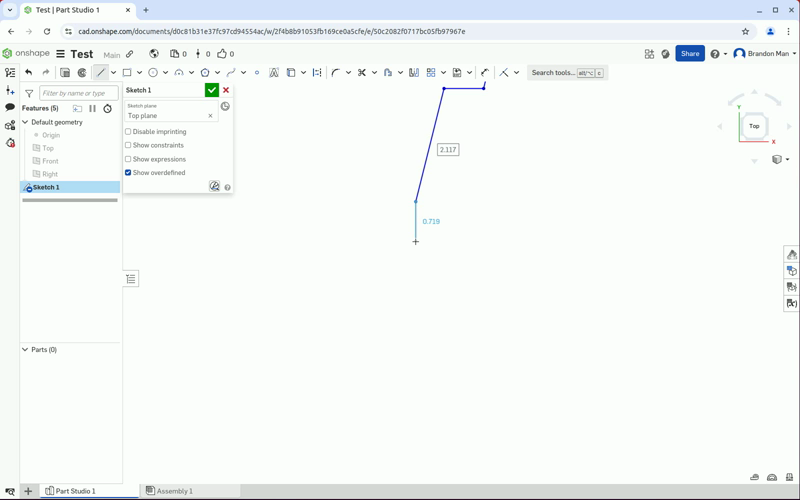
scroll(-6)
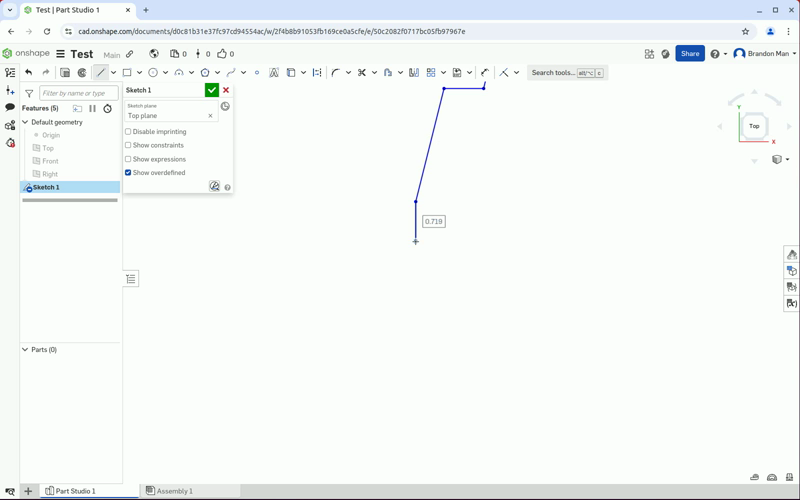
scroll(-6)
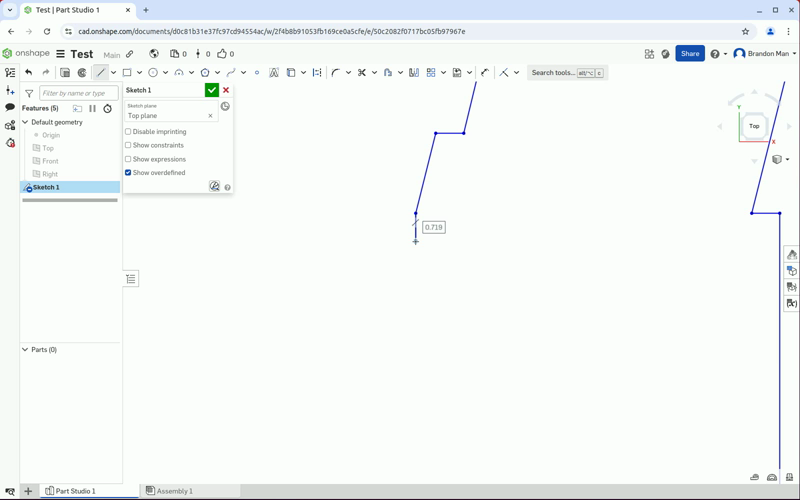
scroll(-6)
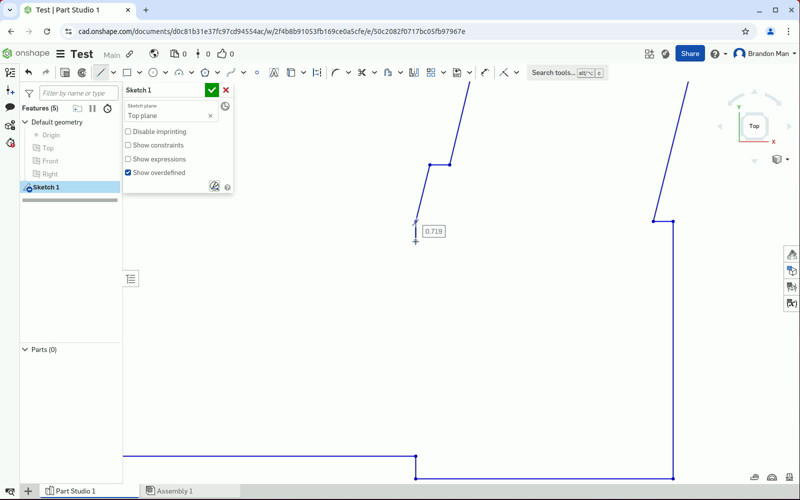
scroll(-6)
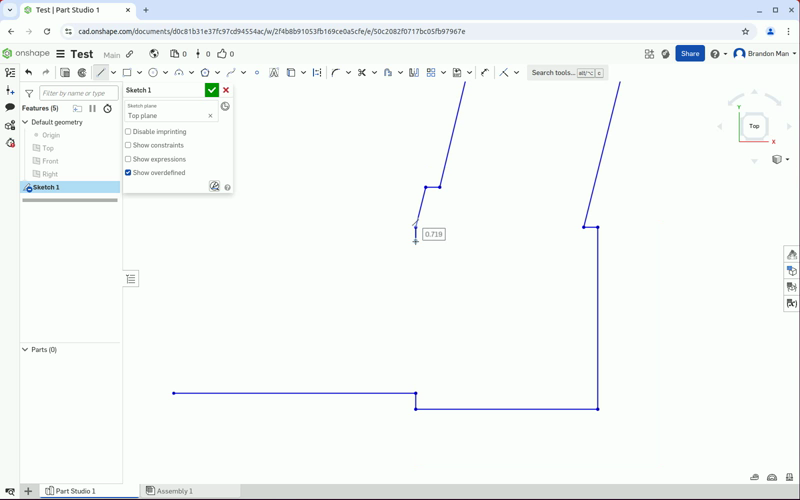
scroll(-6)
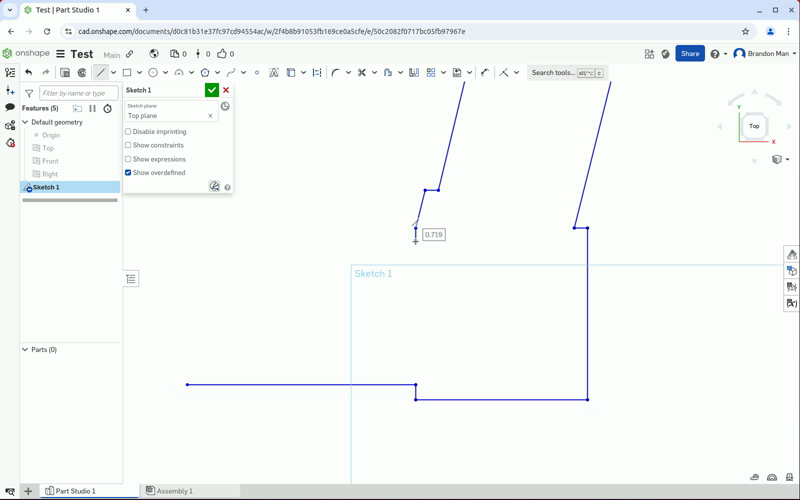
scroll(-6)
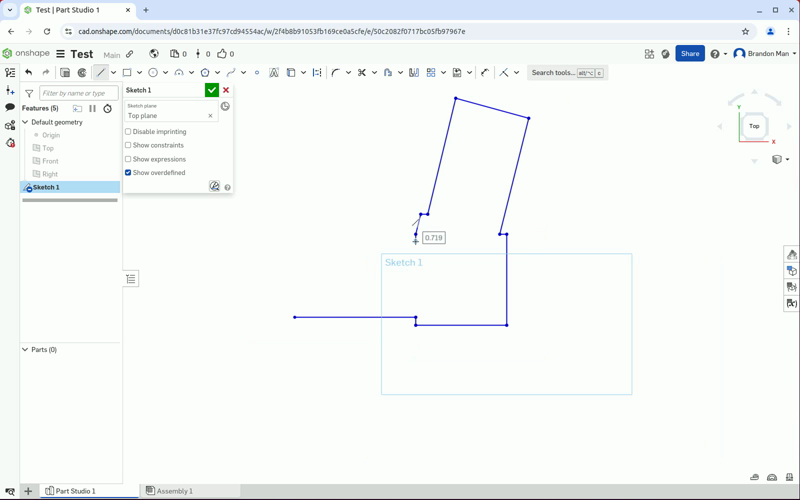
scroll(-6)
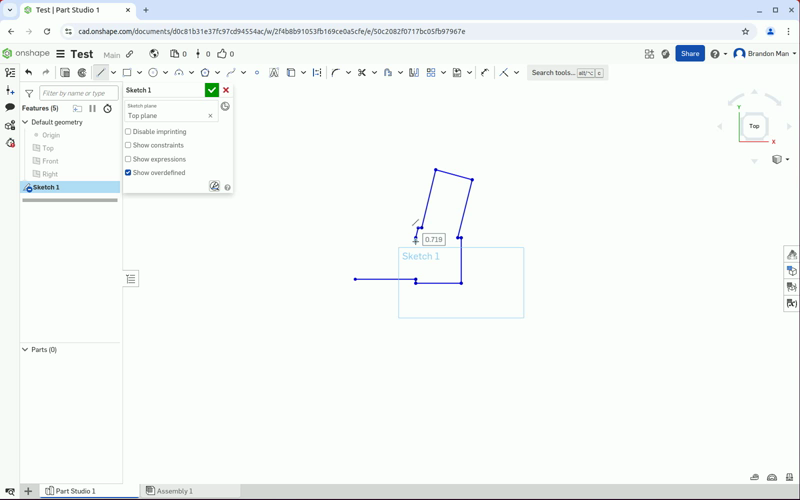
key_up(shift)
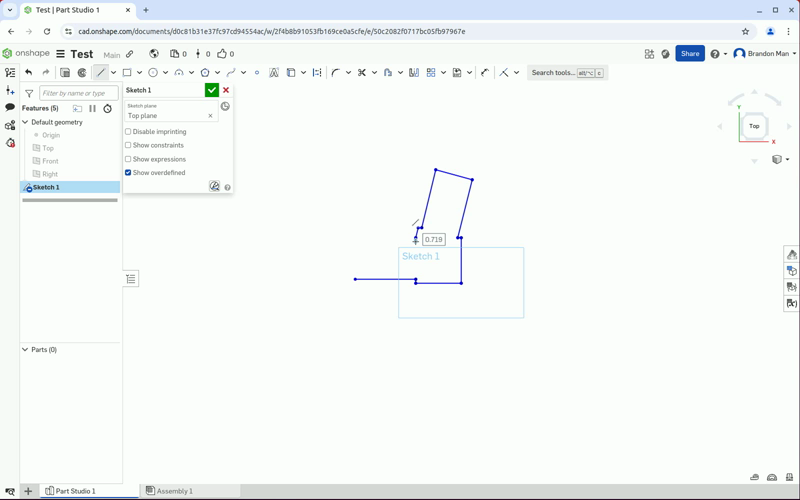
key_down(shift)
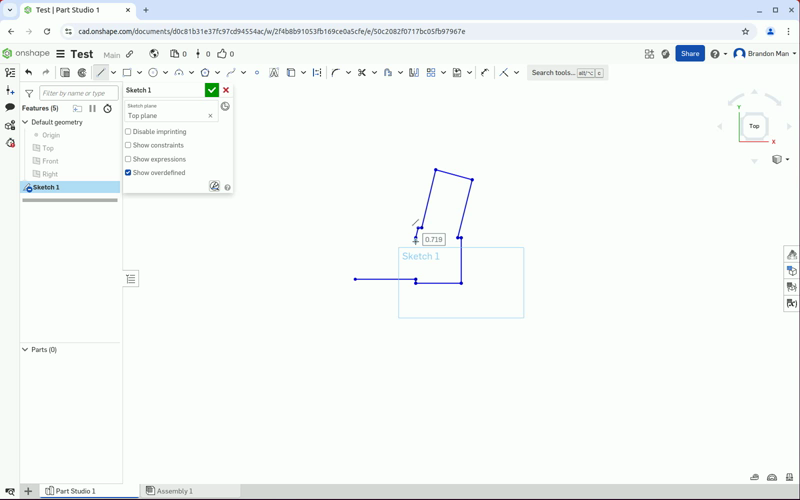
mouse_move(355, 241)
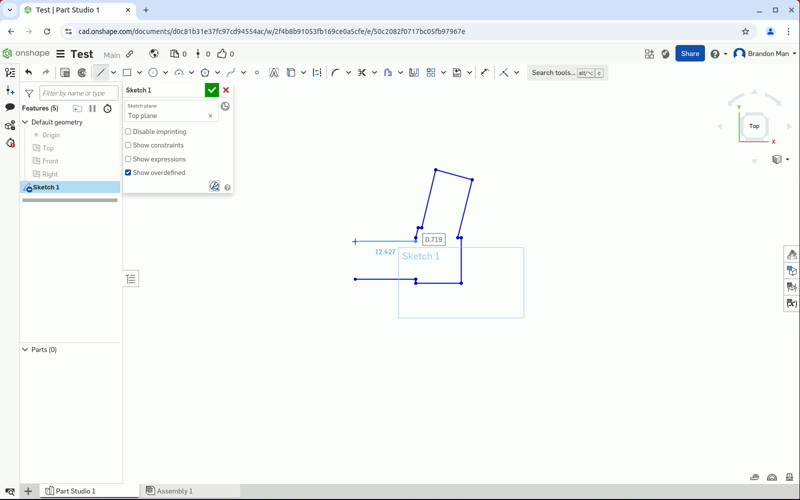
click(355, 241)
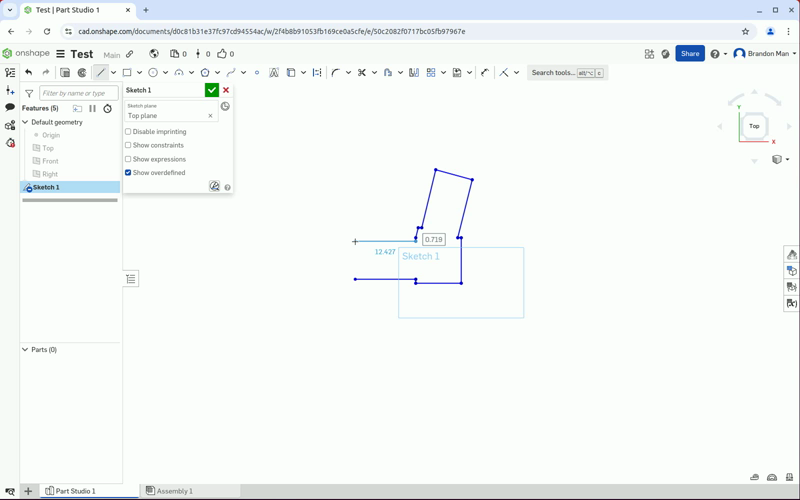
key_up(shift)
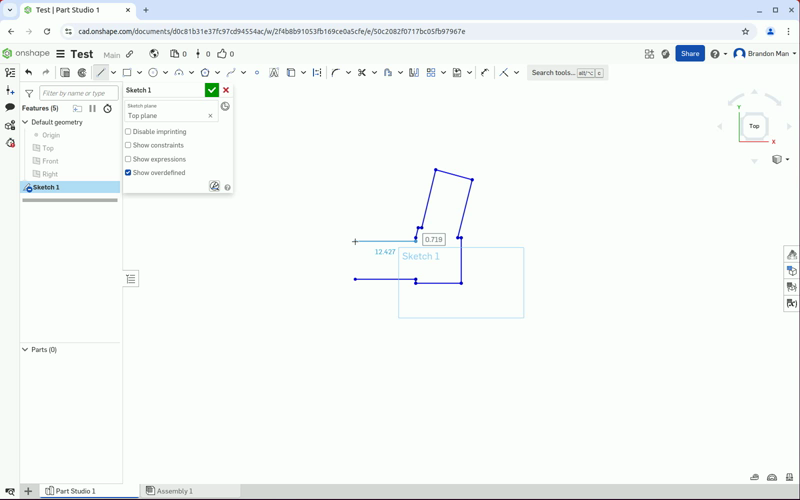
mouse_move(385, 241)
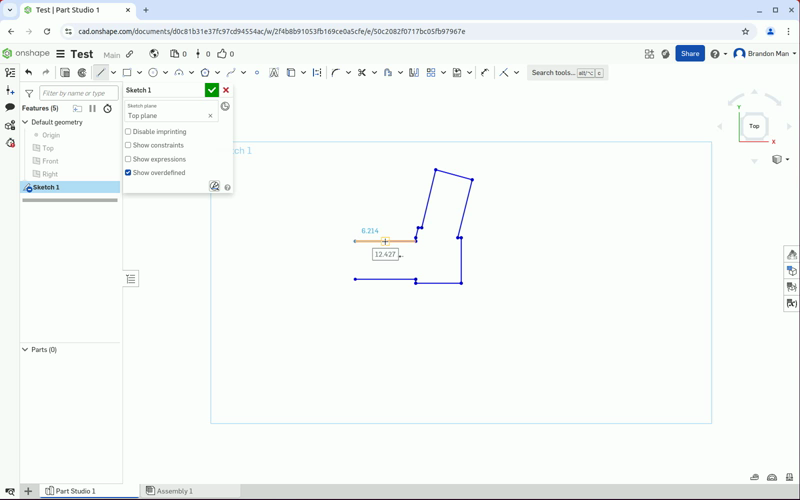
key_down(shift)
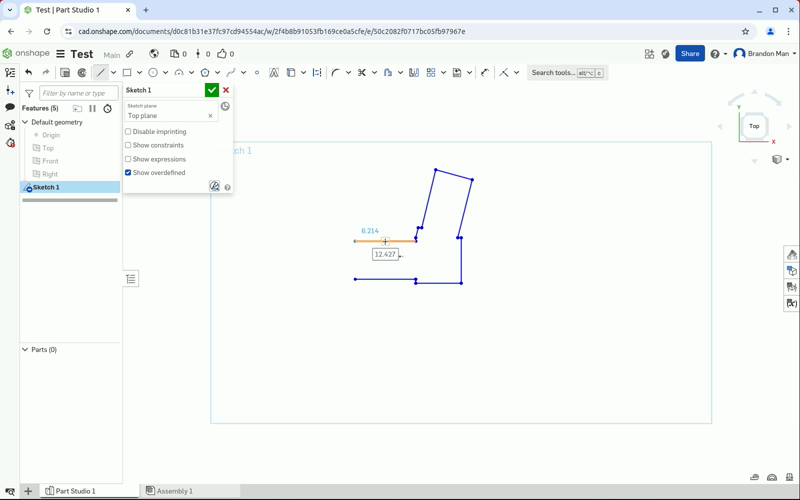
mouse_move(355, 279)
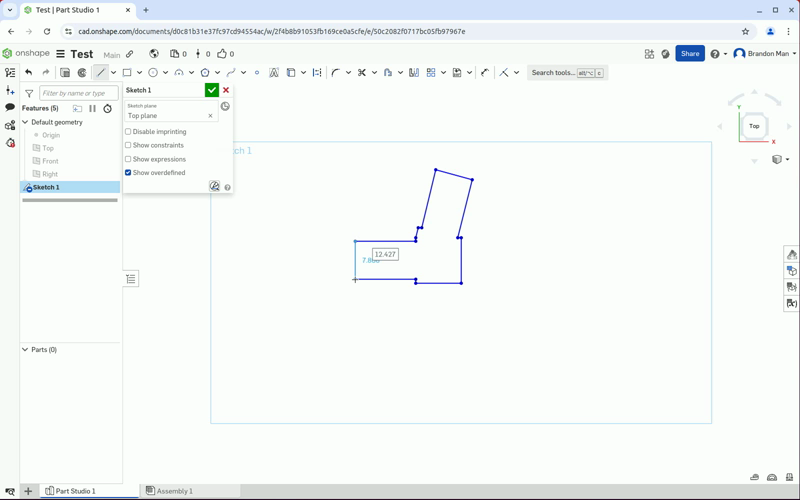
key_up(shift)
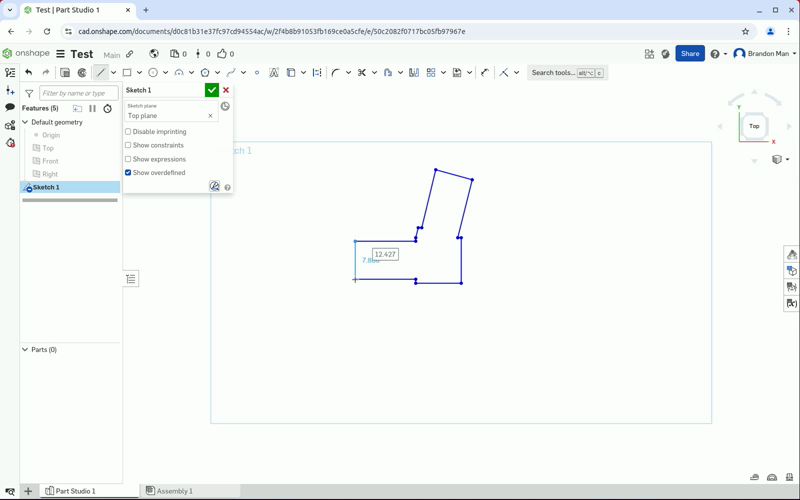
click(355, 279)
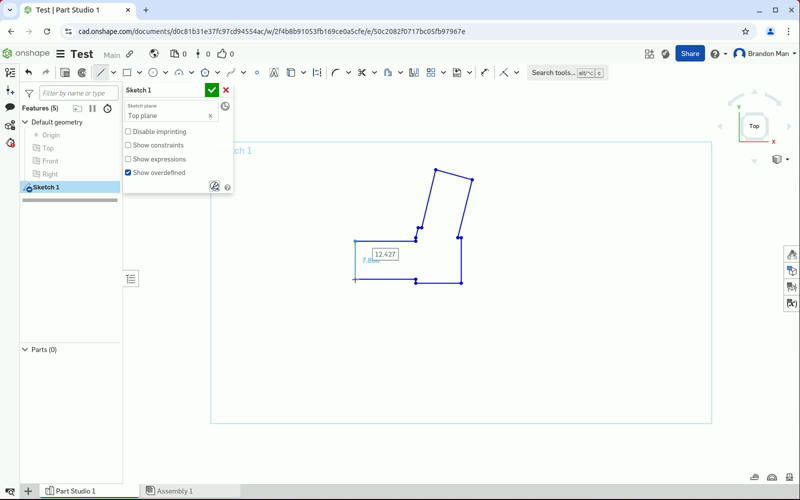
key(esc)
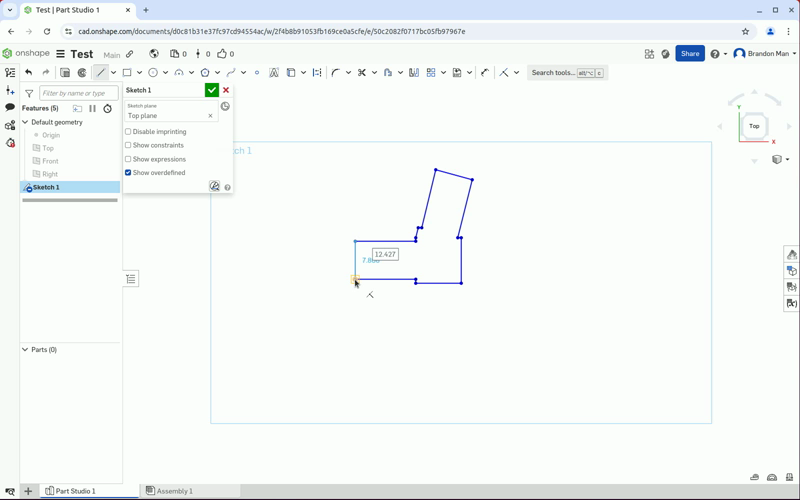
mouse_move(399, 261)
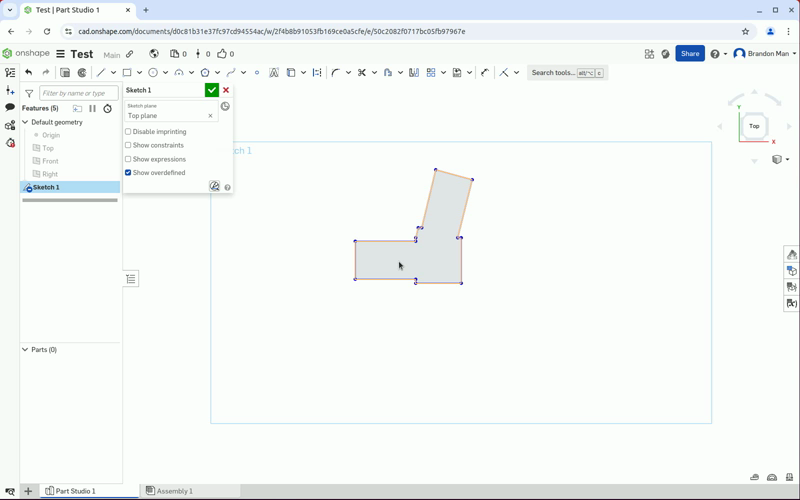
click(399, 261)
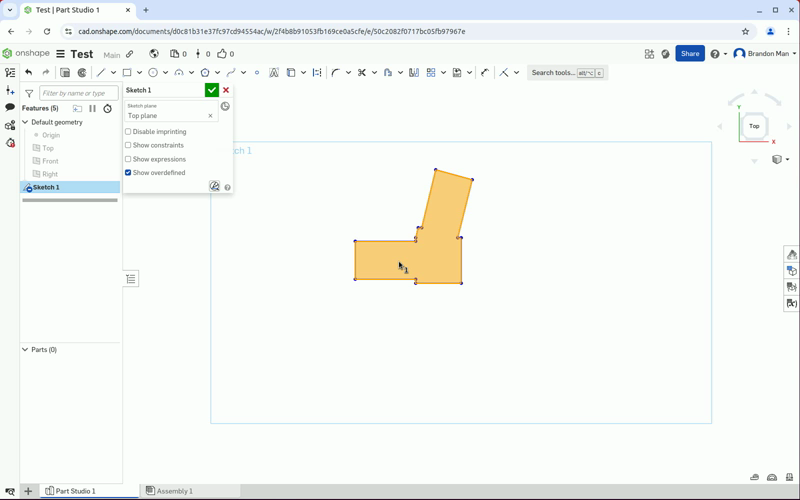
mouse_move(73, 352)
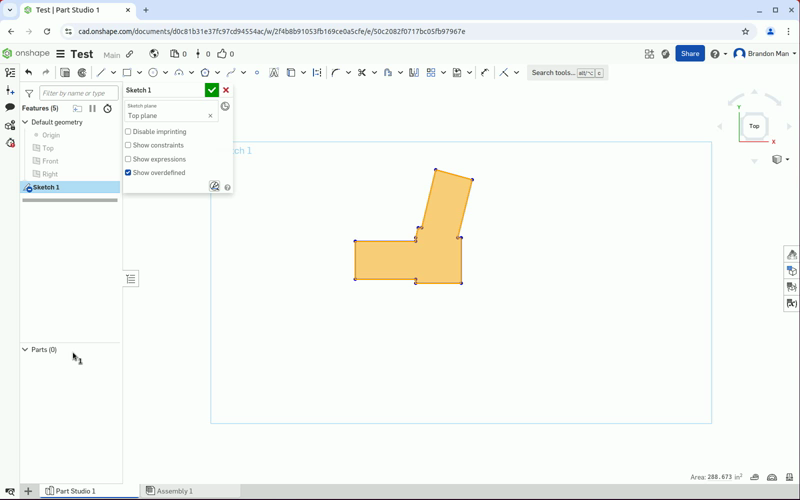
key(shift+y)
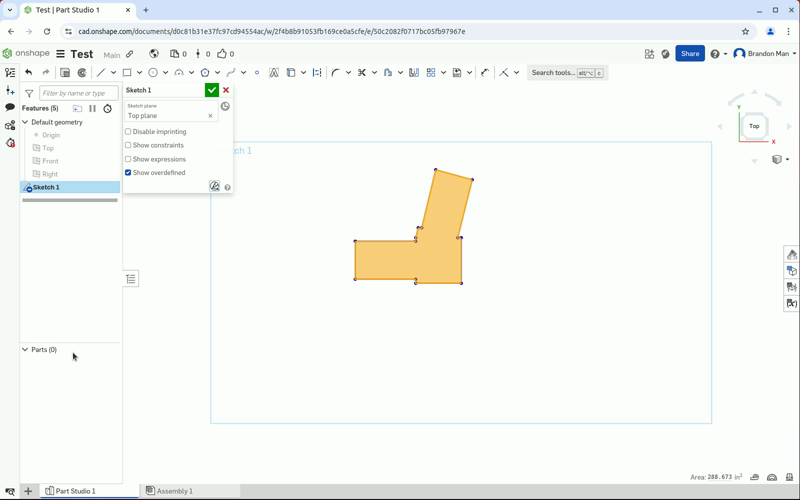
key(shift+e)
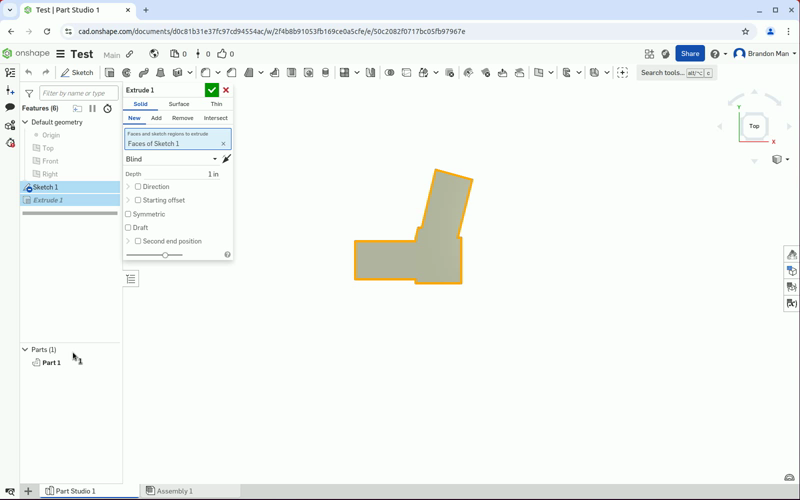
mouse_move(143, 106)
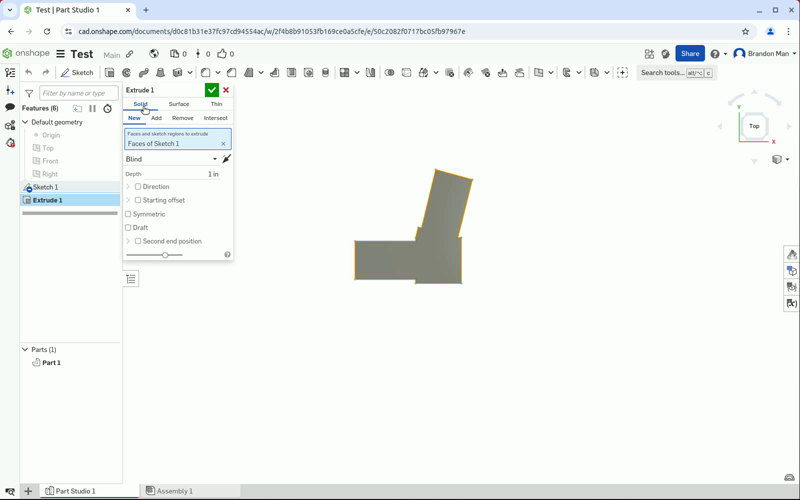
click(143, 106)
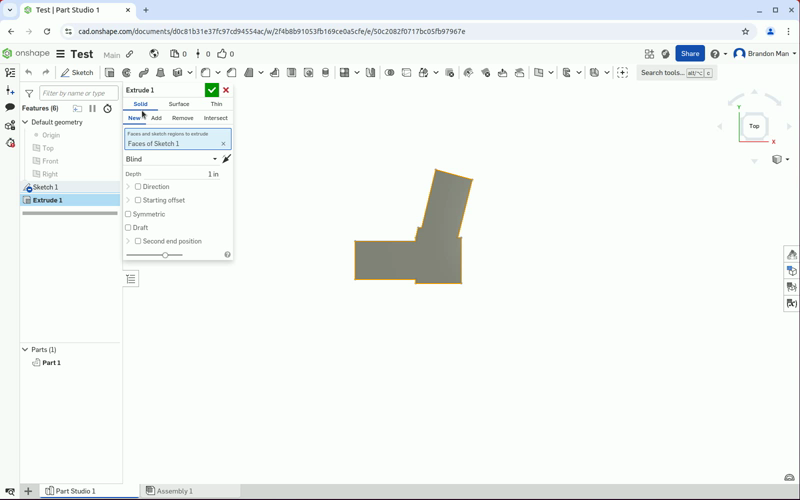
mouse_move(137, 120)
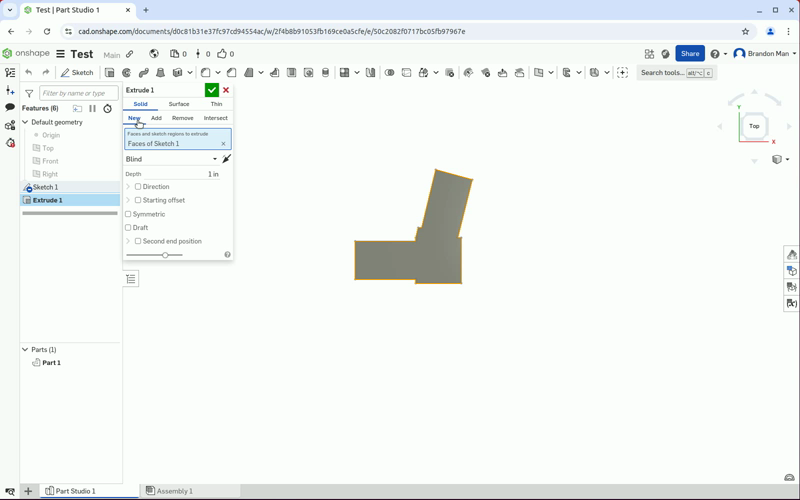
click(137, 120)
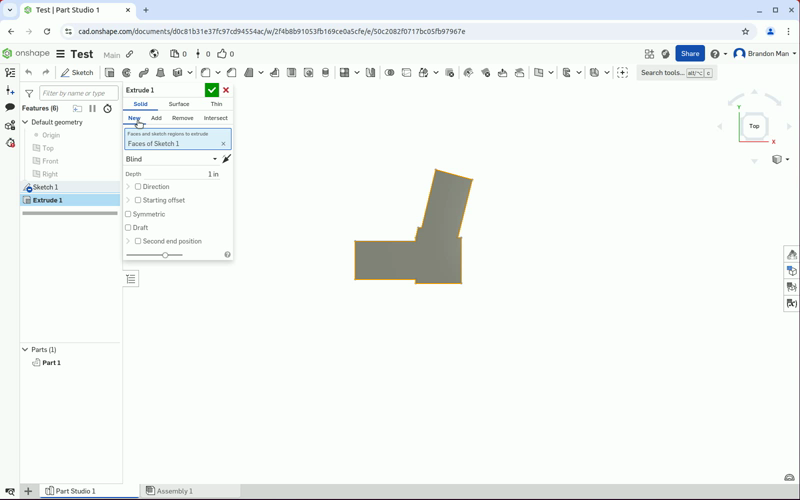
key(tab, 4)
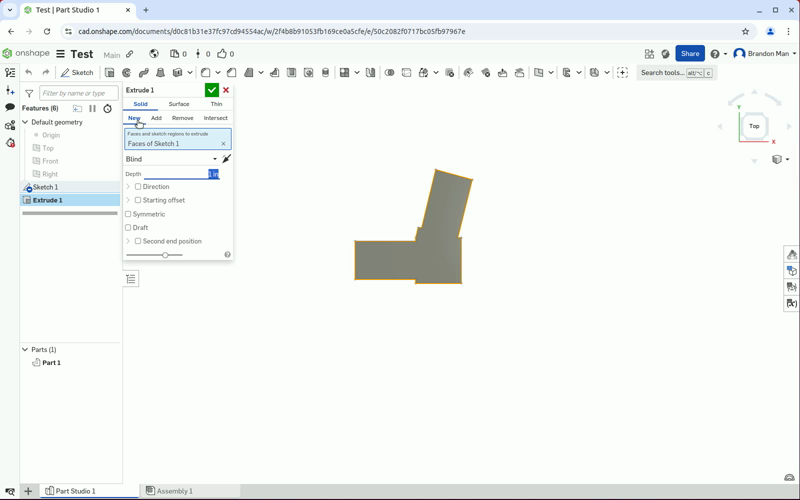
text(7.703)
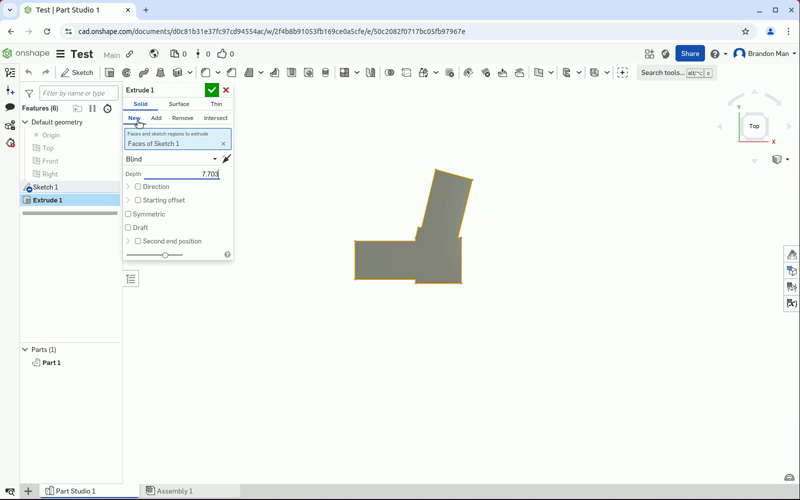
key(enter)
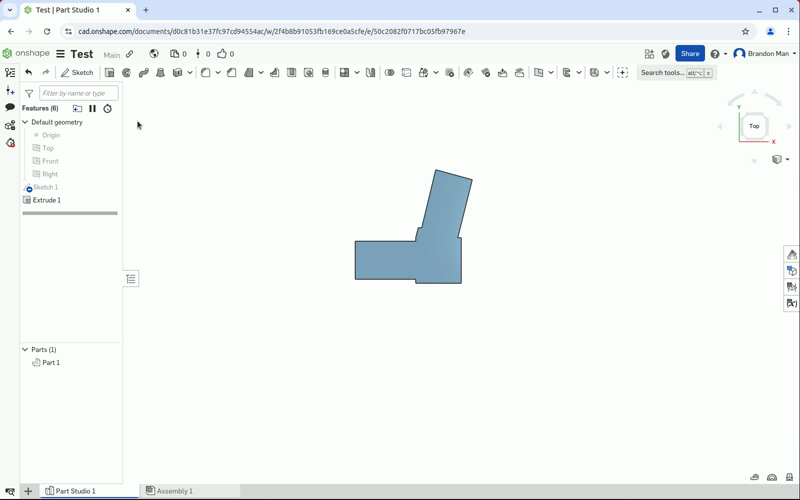
key(shift+h)
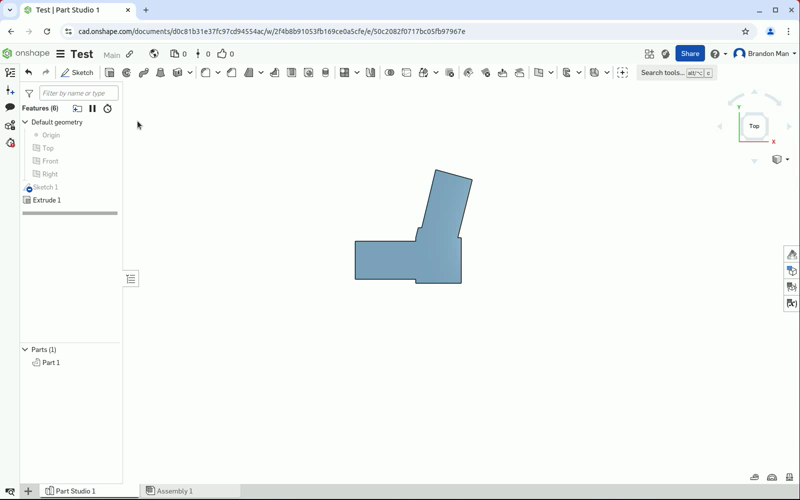
key(shift+h)
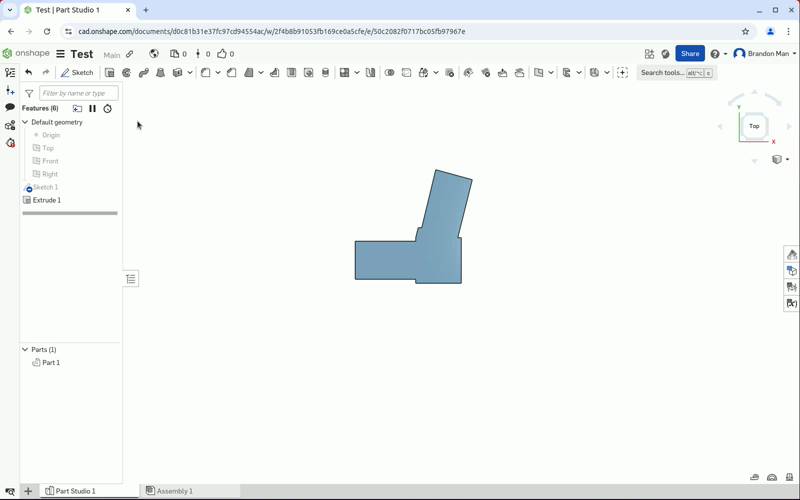
mouse_move(73, 189)
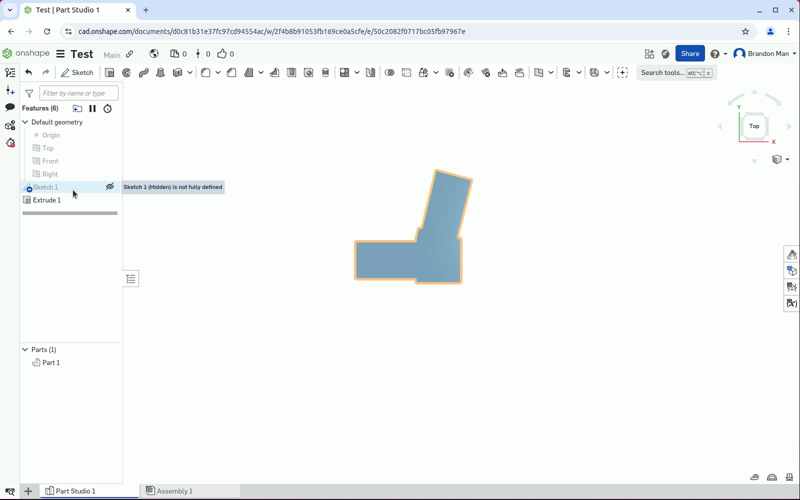
click(73, 189)
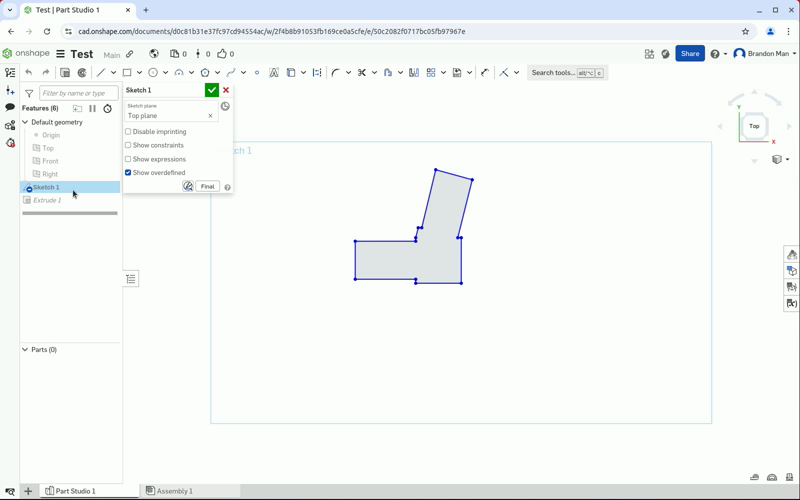
mouse_move(229, 92)
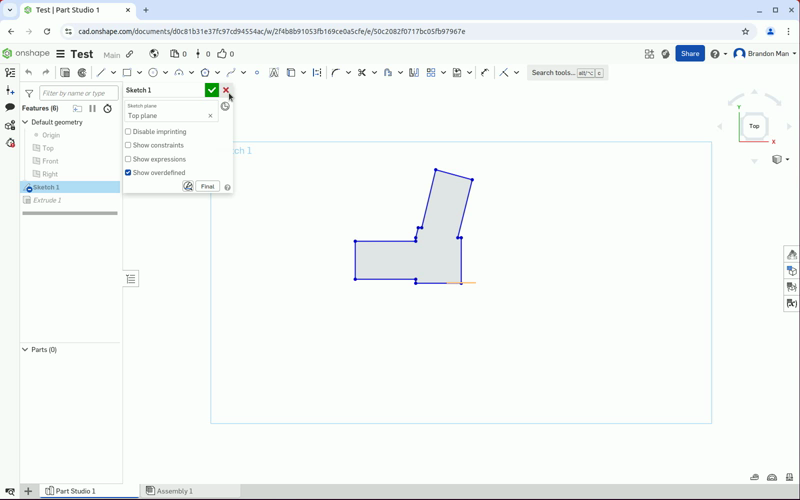
click(229, 92)
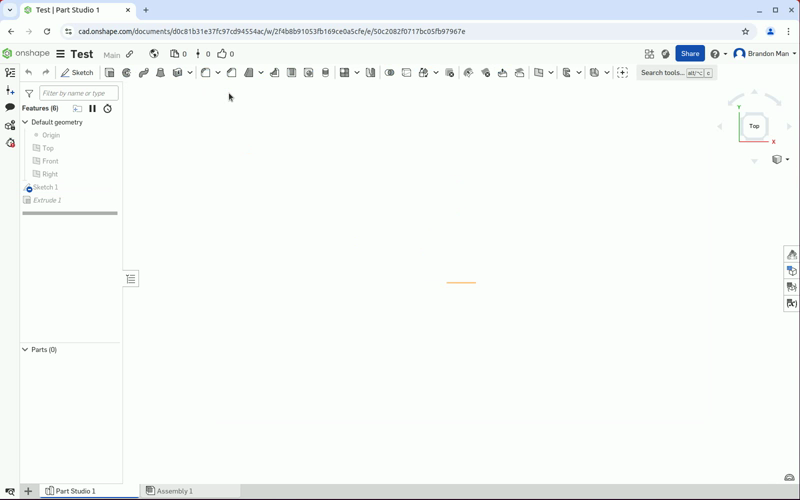
mouse_move(541, 75)
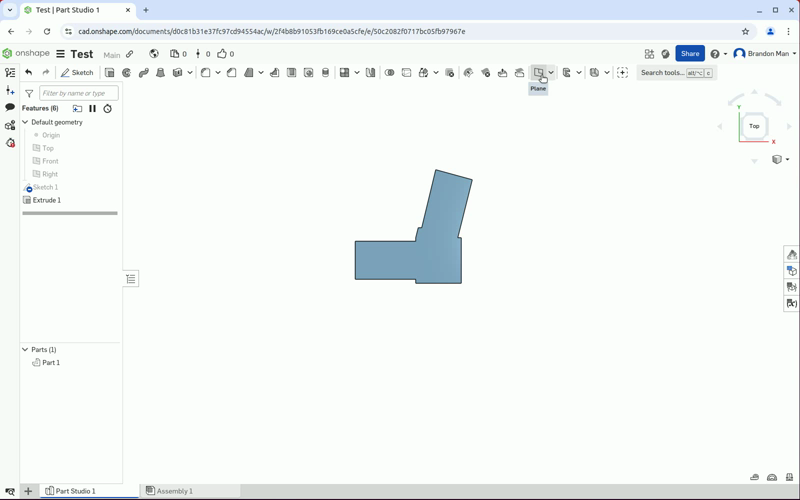
click(541, 75)
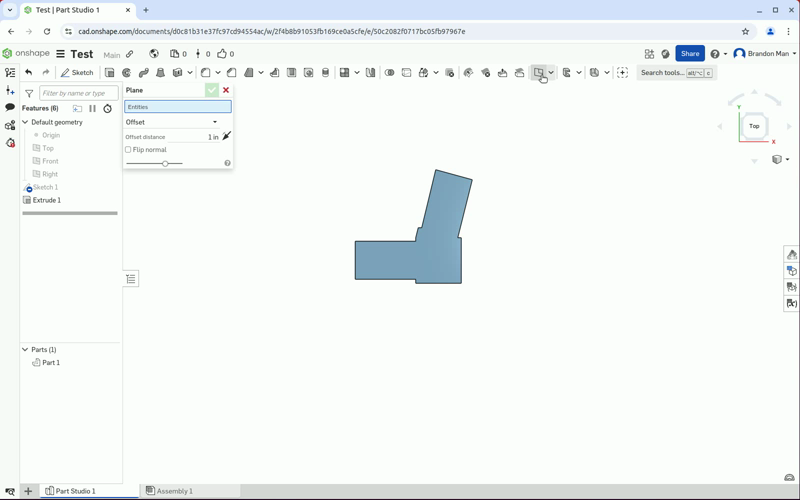
mouse_move(73, 150)
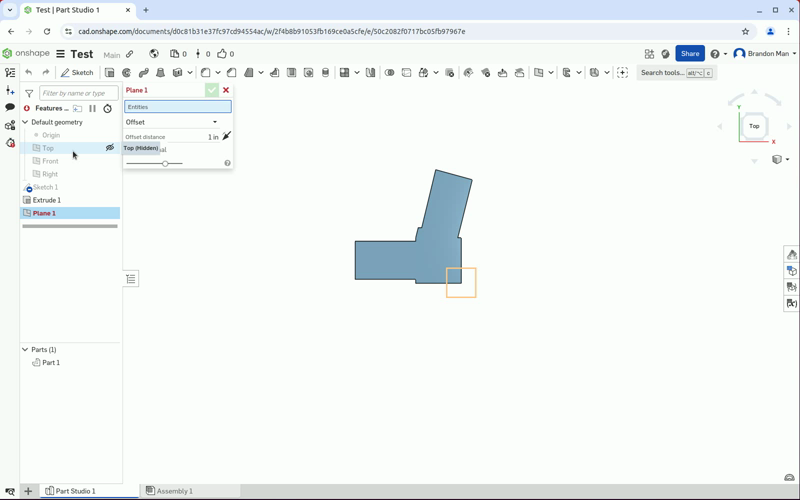
click(73, 150)
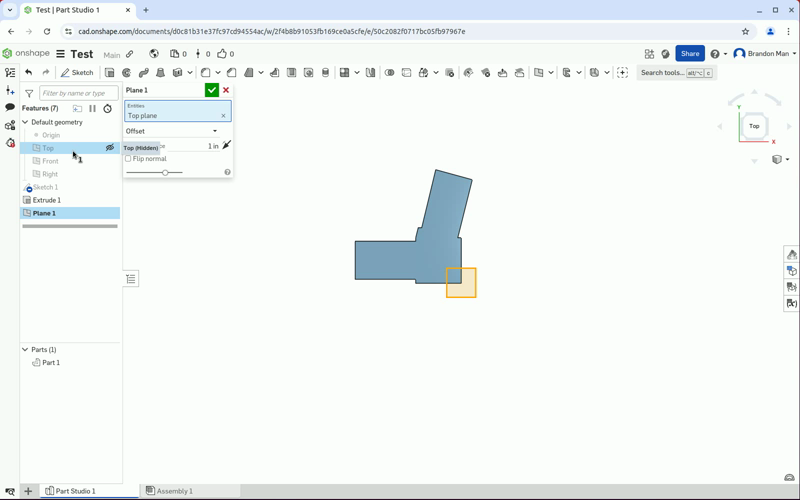
key(tab, 2)
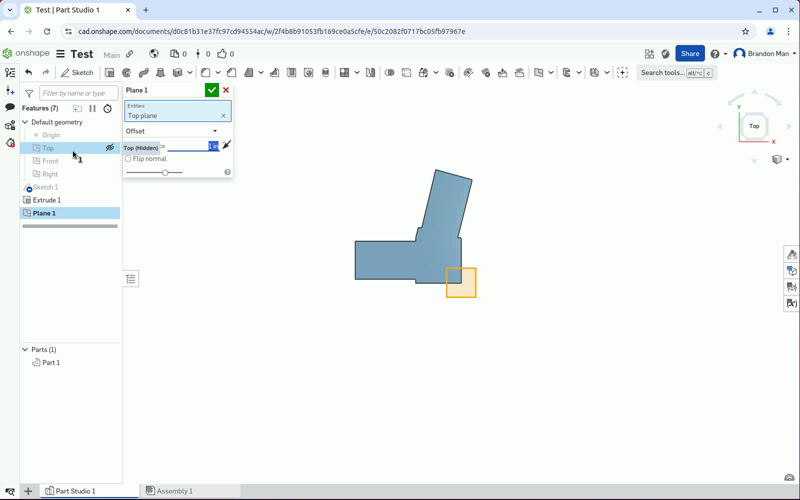
text(7.703)
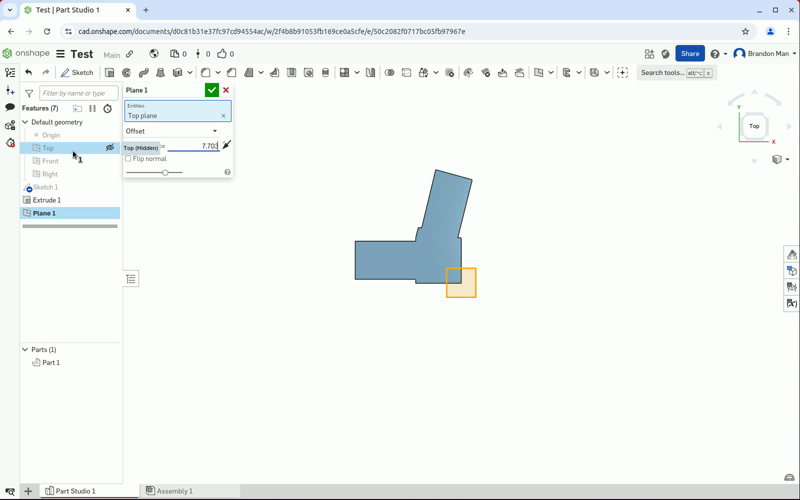
key(enter, 2)
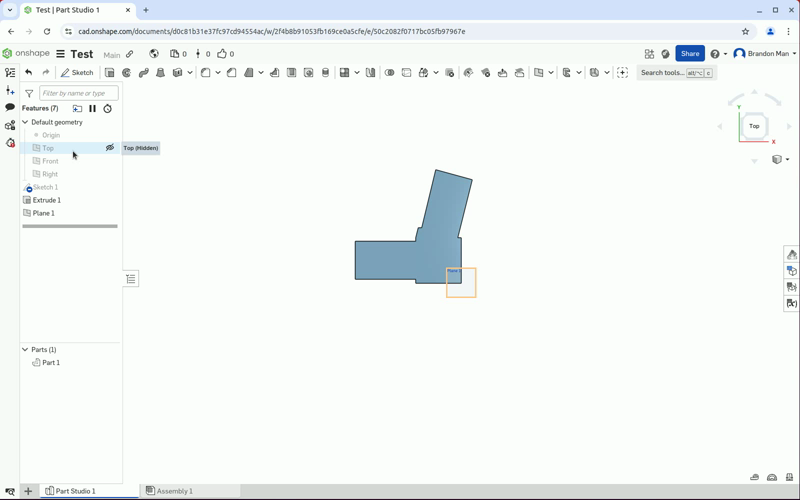
key(shift+s)
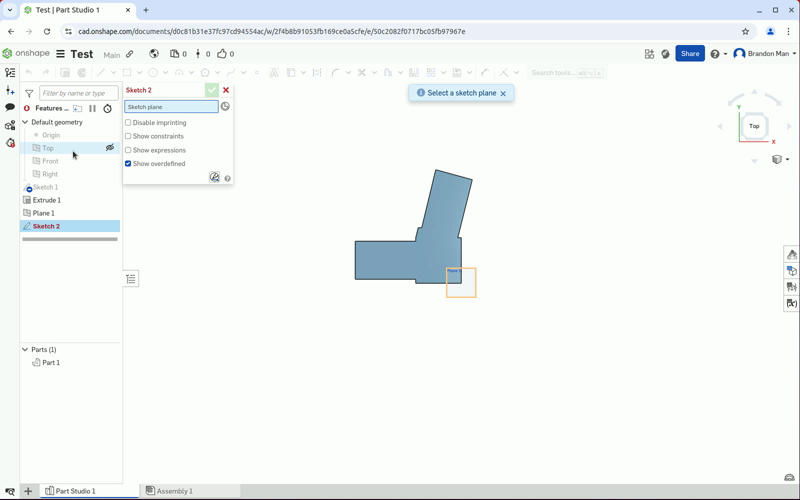
mouse_move(73, 215)
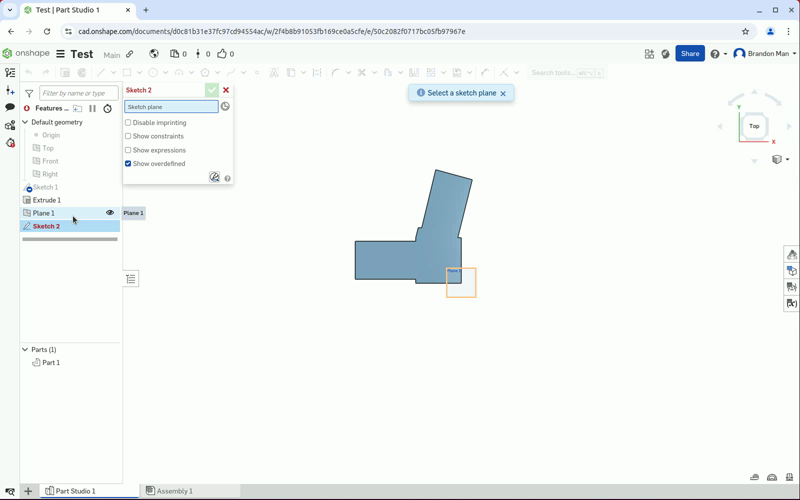
click(73, 215)
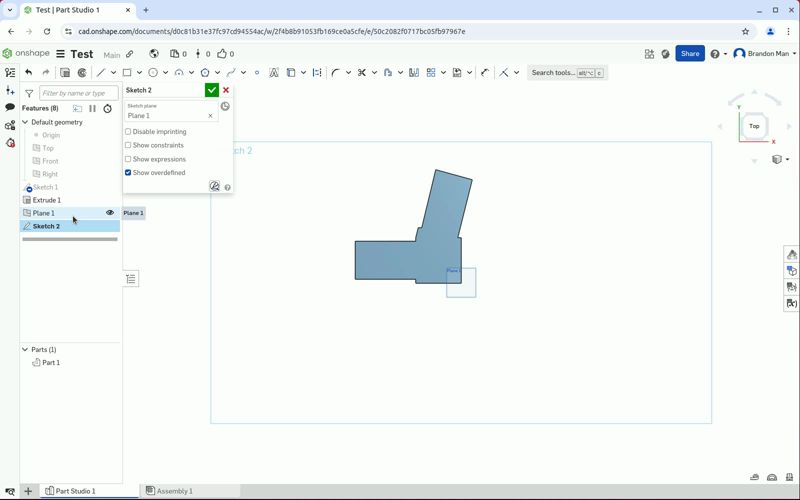
mouse_move(73, 352)
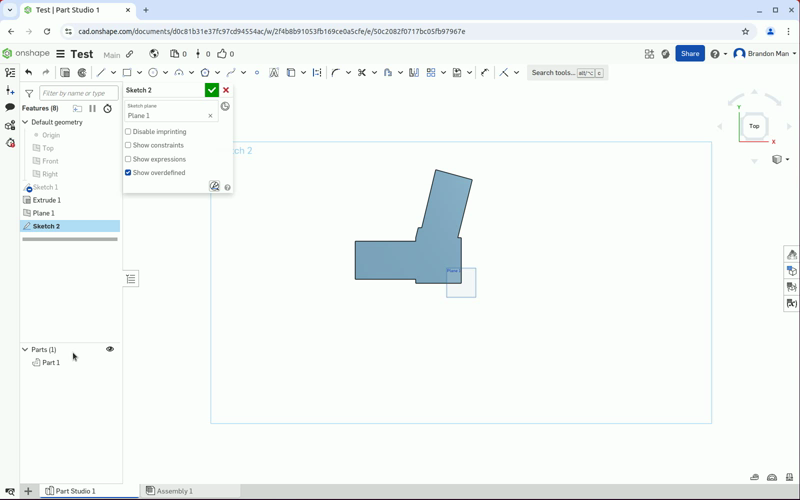
key(y)
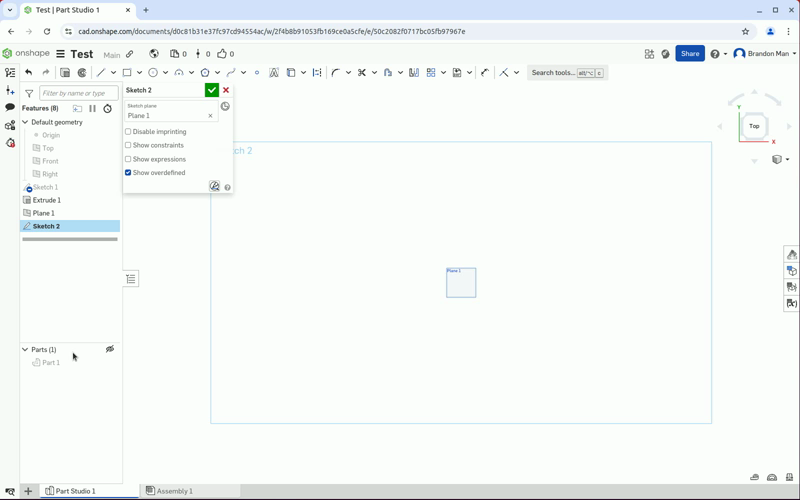
key(l)
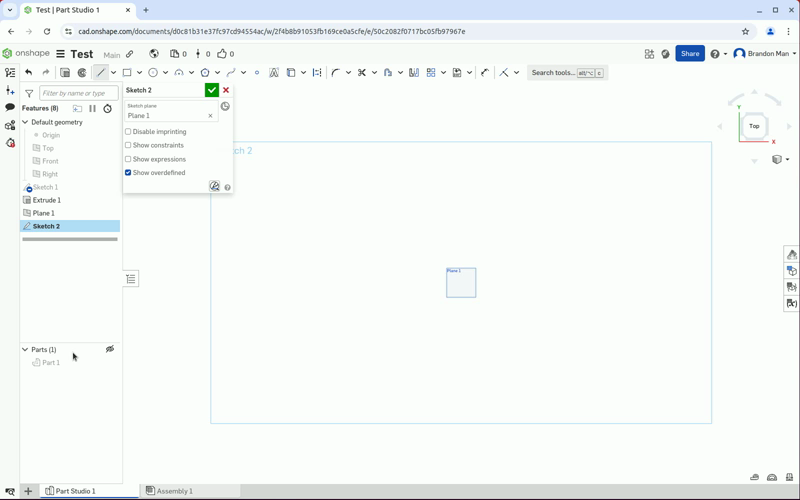
key_down(shift)
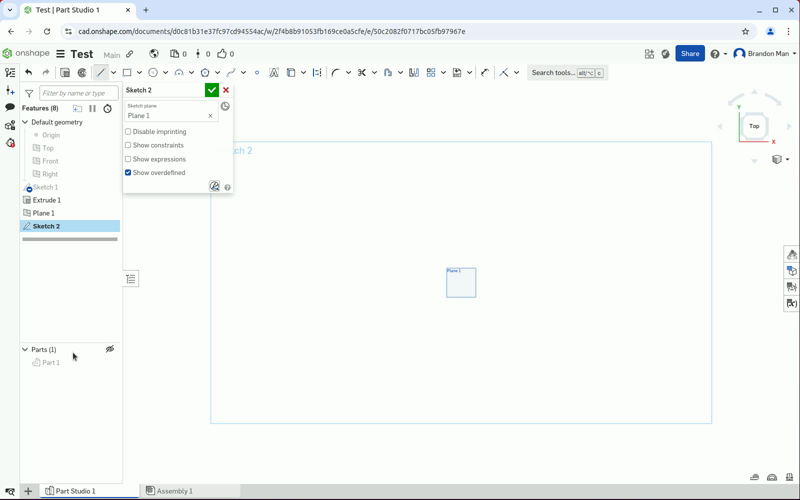
mouse_move(414, 282)
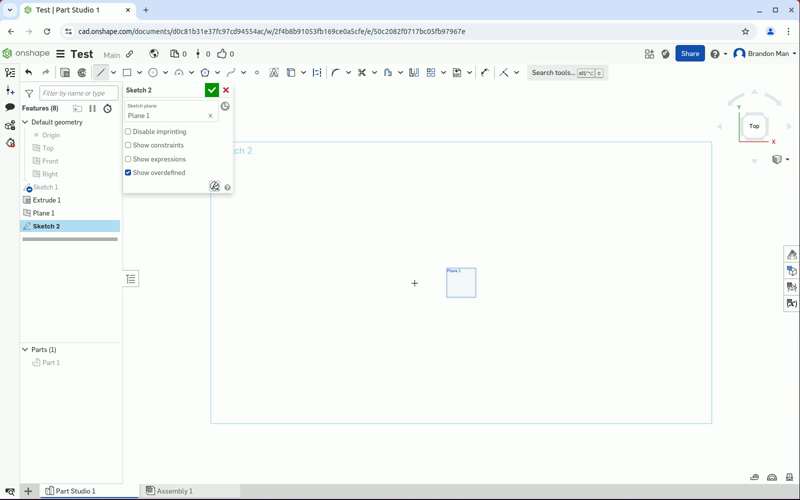
click(414, 282)
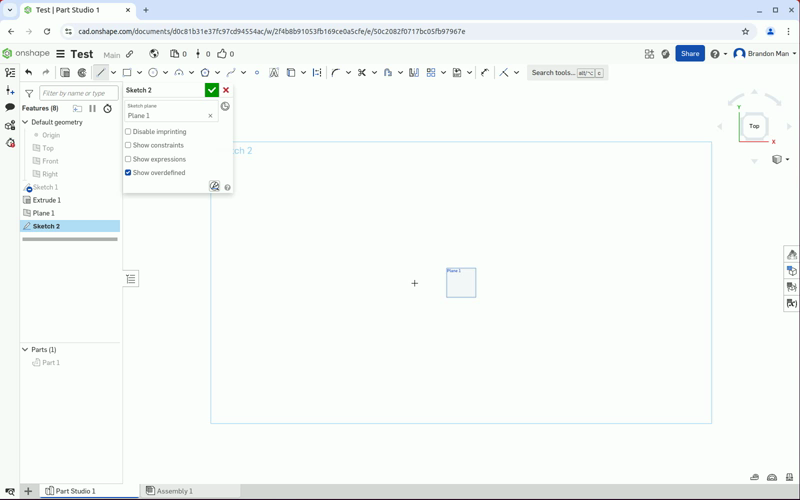
key_up(shift)
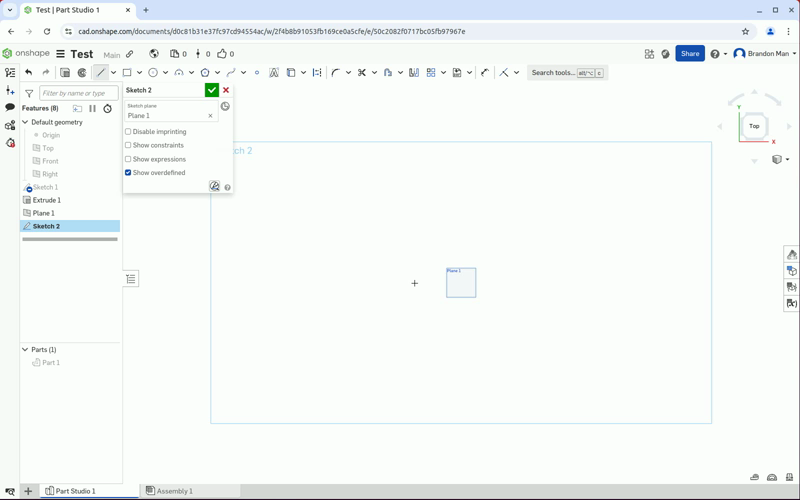
key_down(shift)
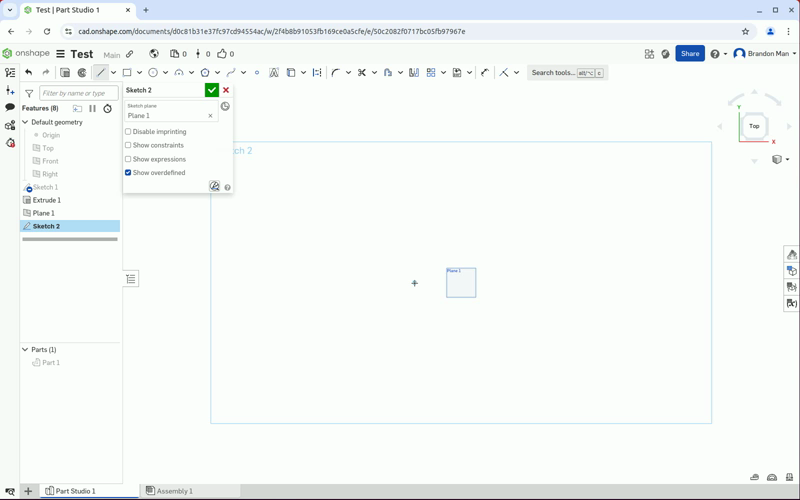
mouse_move(444, 282)
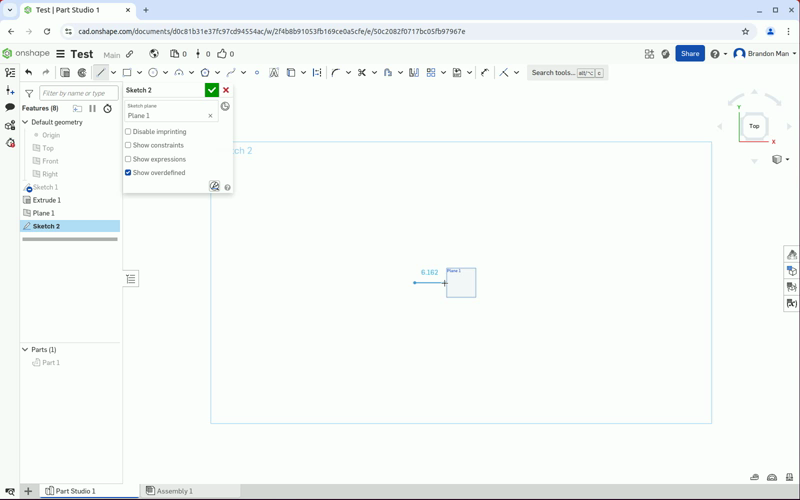
mouse_move(461, 282)
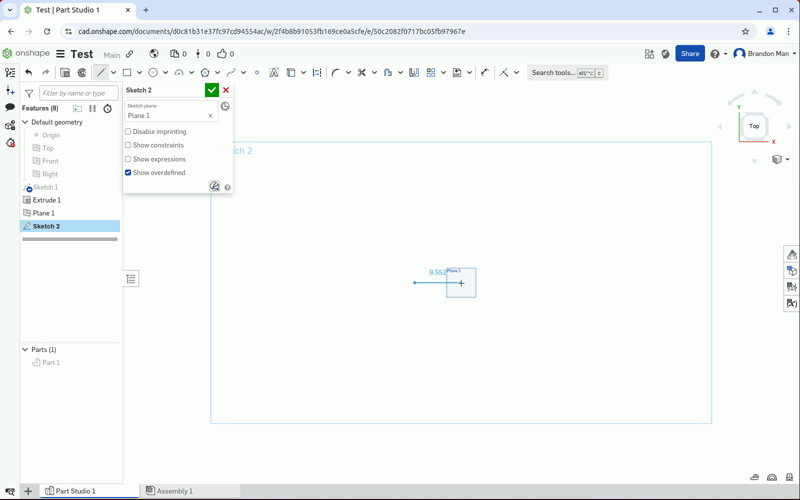
click(461, 282)
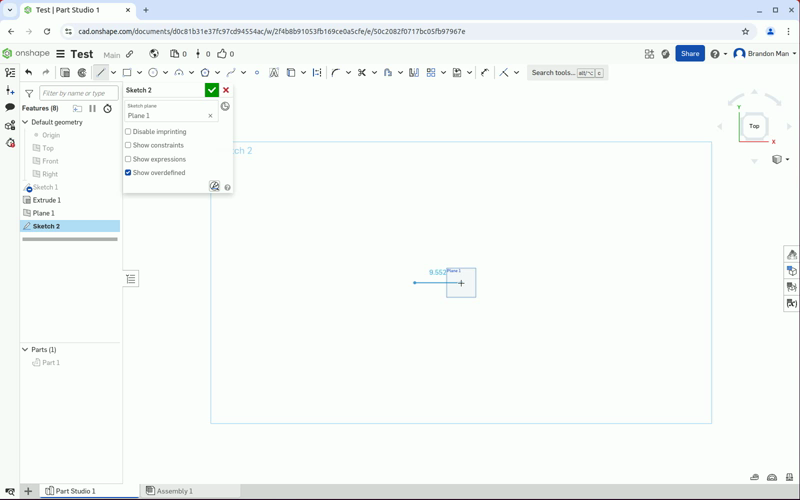
key_up(shift)
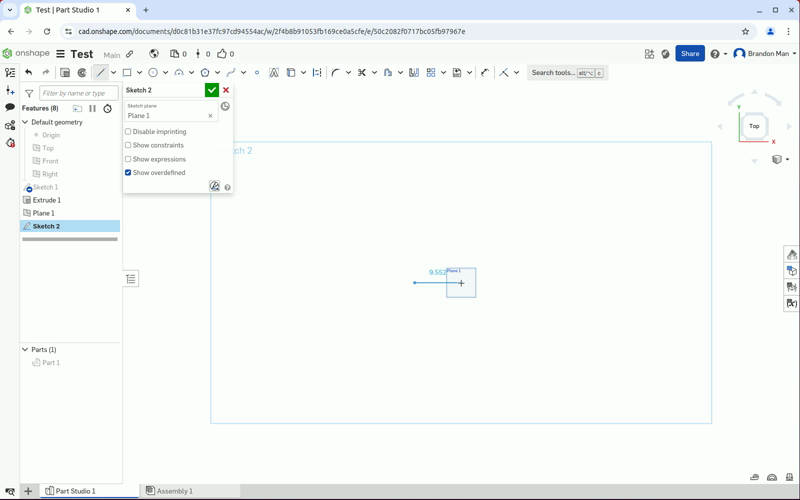
key_down(shift)
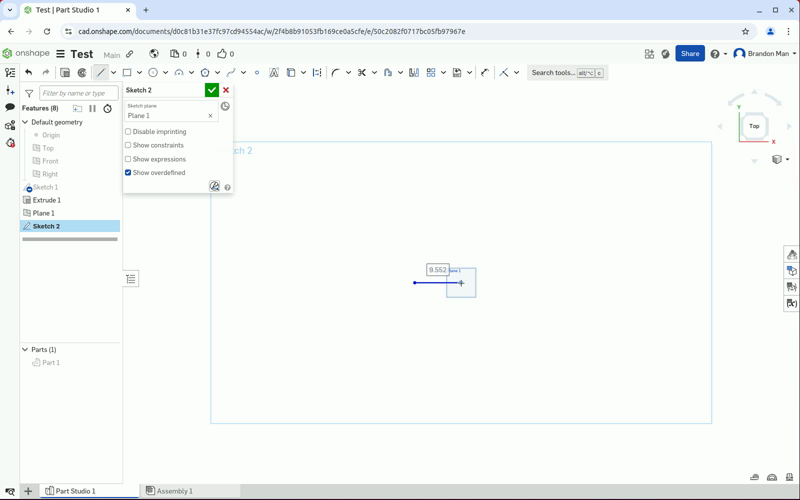
mouse_move(491, 282)
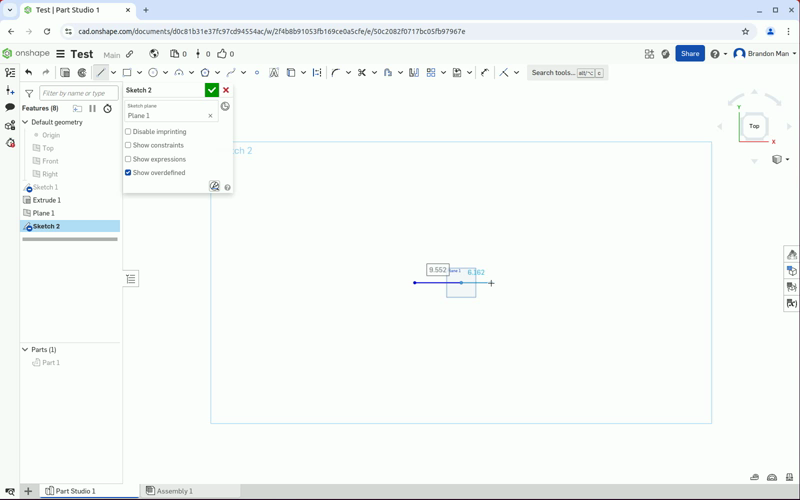
mouse_move(461, 238)
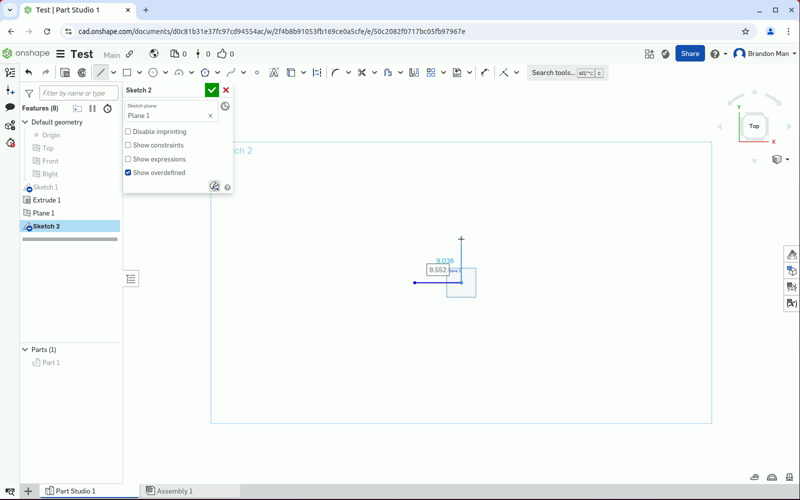
click(461, 238)
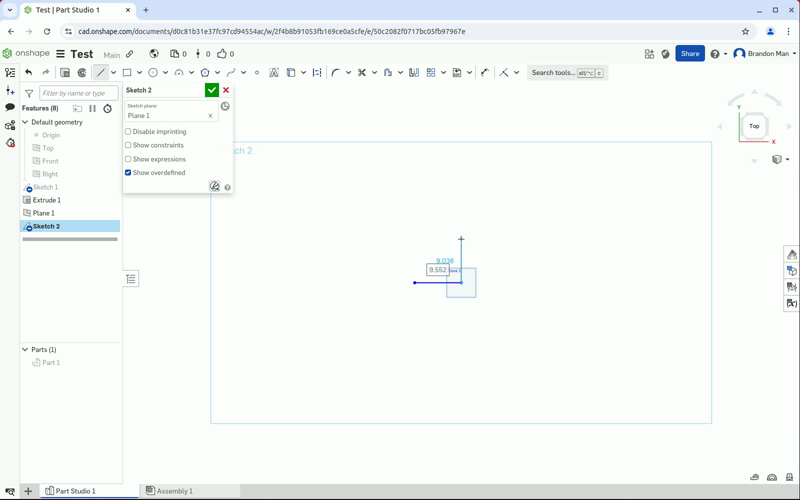
key_up(shift)
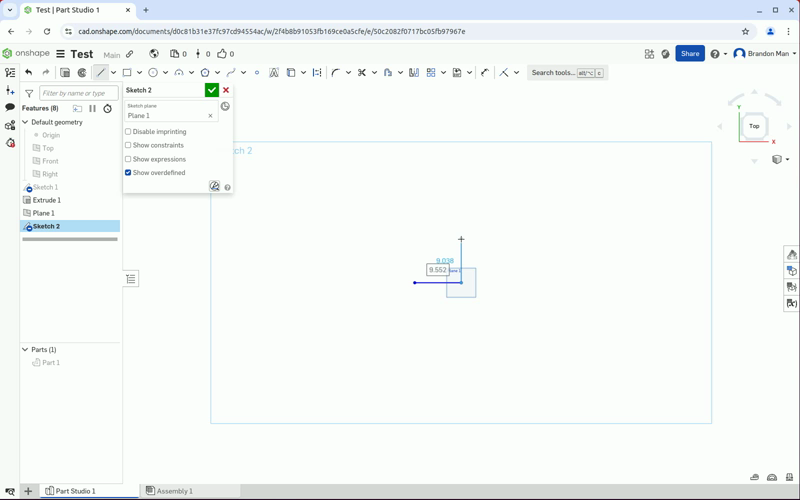
key_down(shift)
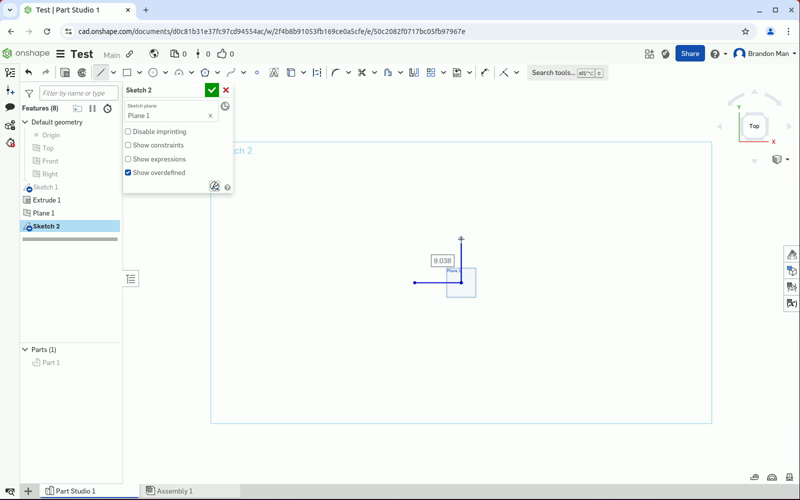
mouse_move(491, 238)
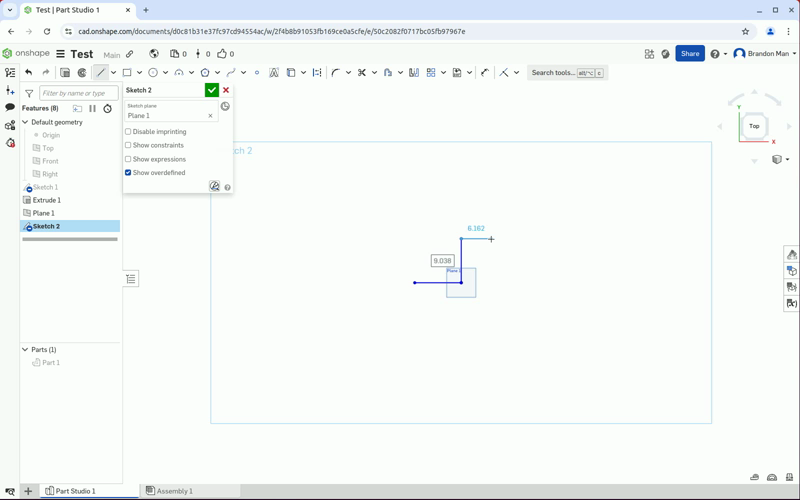
mouse_move(457, 237)
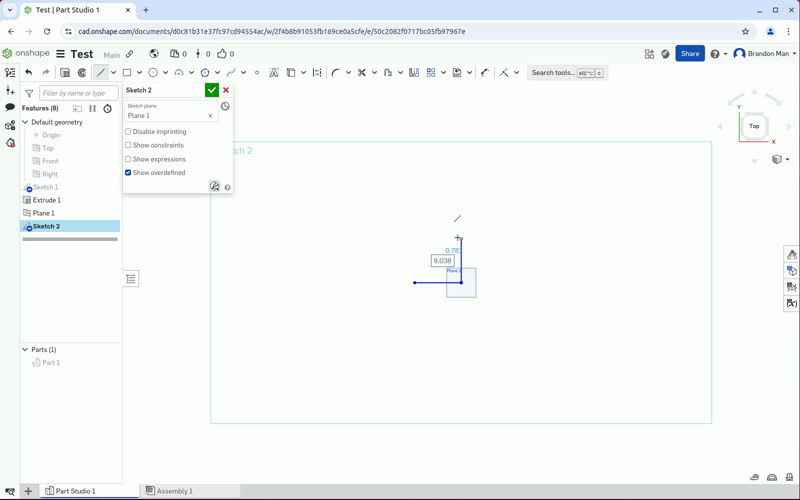
scroll(6)
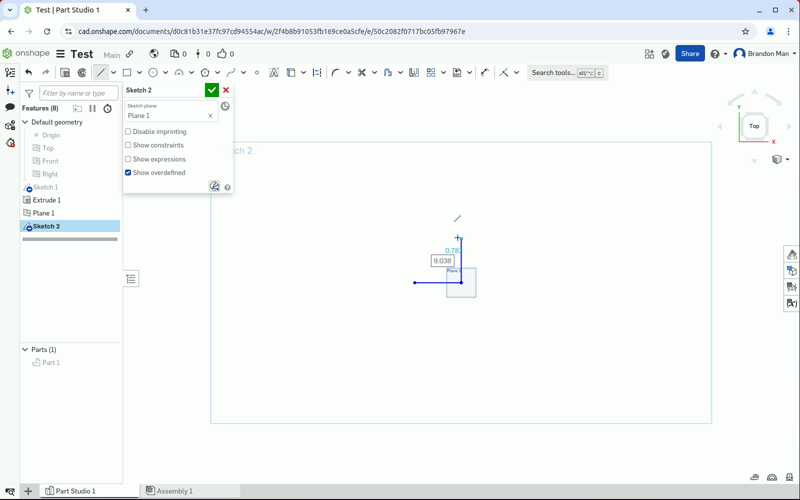
scroll(6)
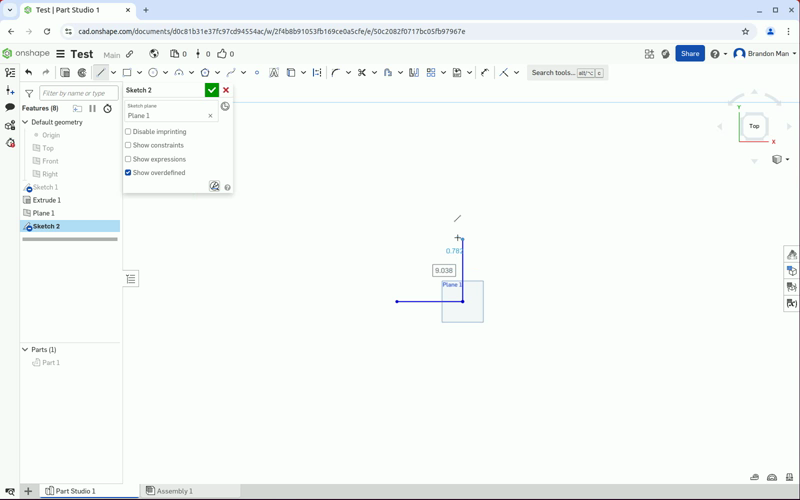
scroll(6)
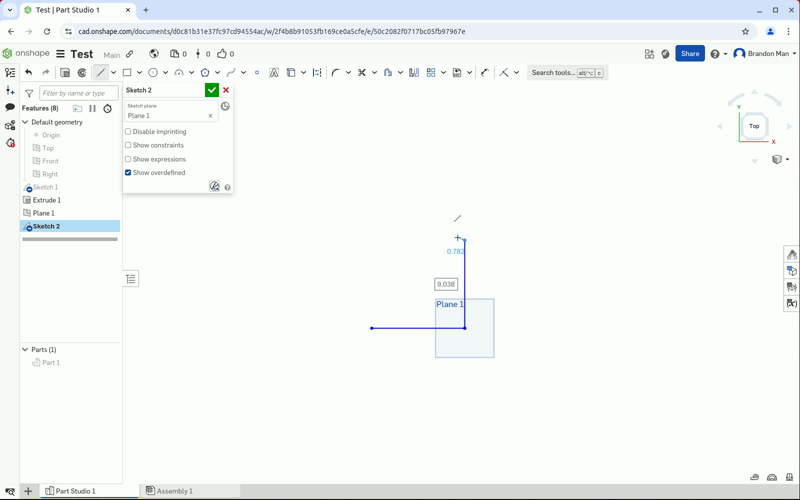
scroll(6)
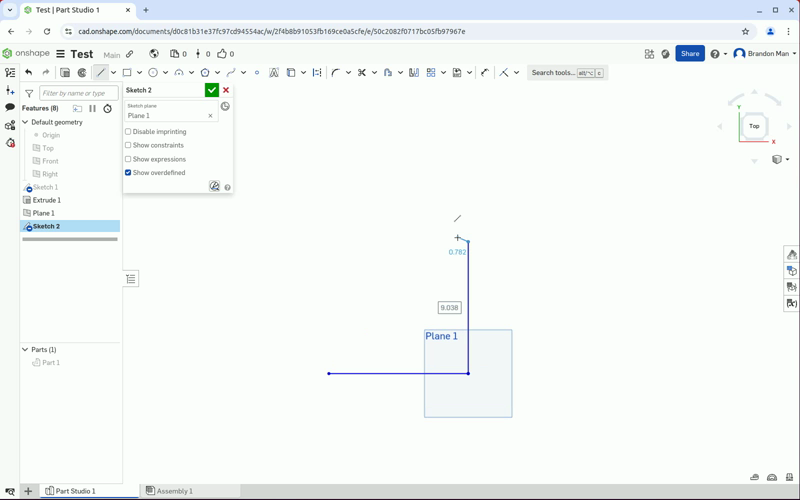
scroll(6)
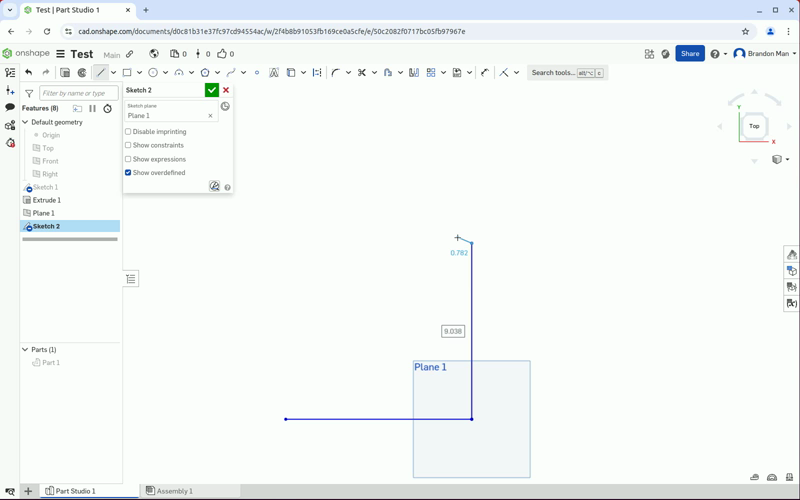
scroll(6)
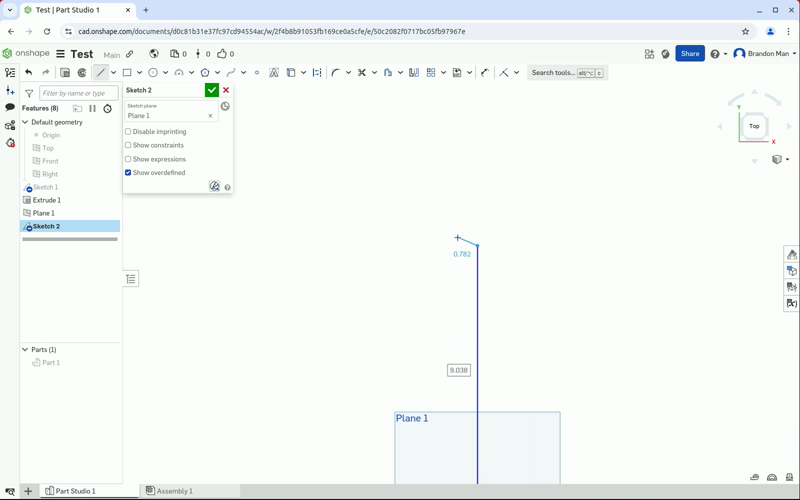
scroll(6)
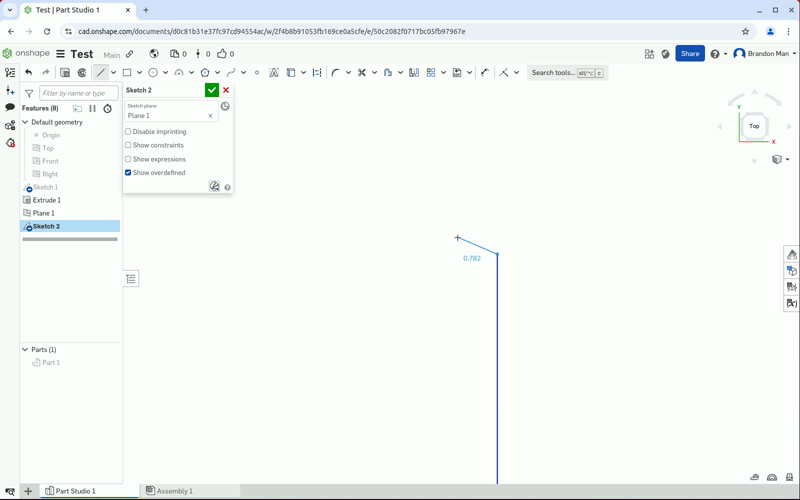
click(457, 237)
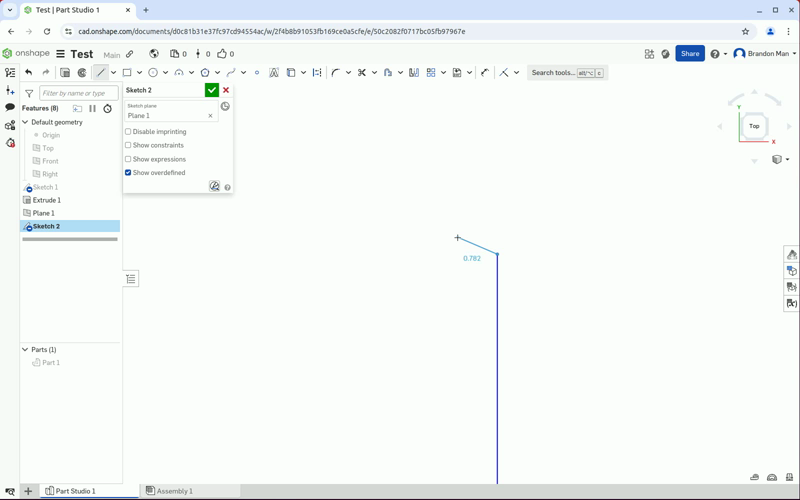
scroll(-6)
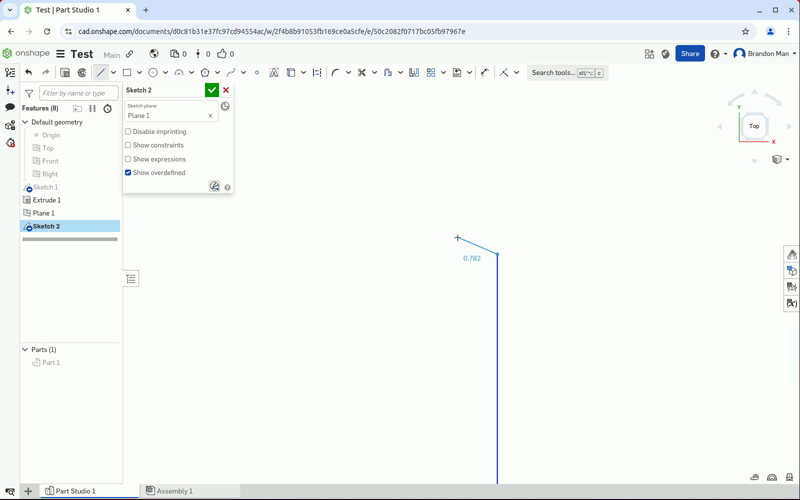
scroll(-6)
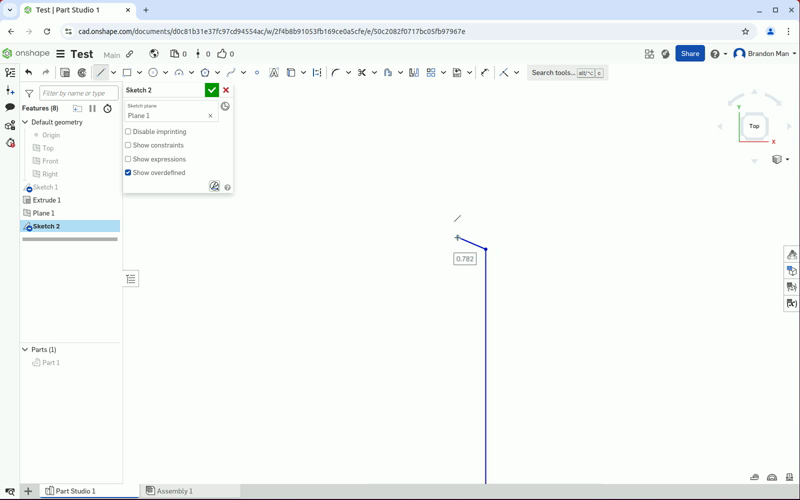
scroll(-6)
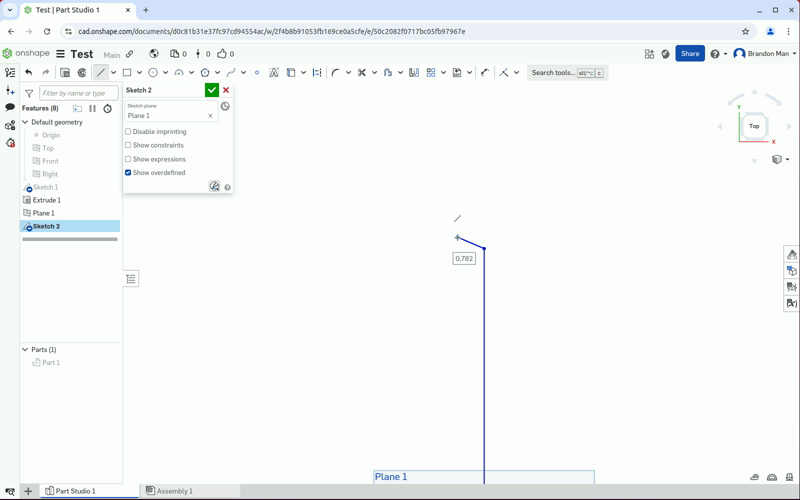
scroll(-6)
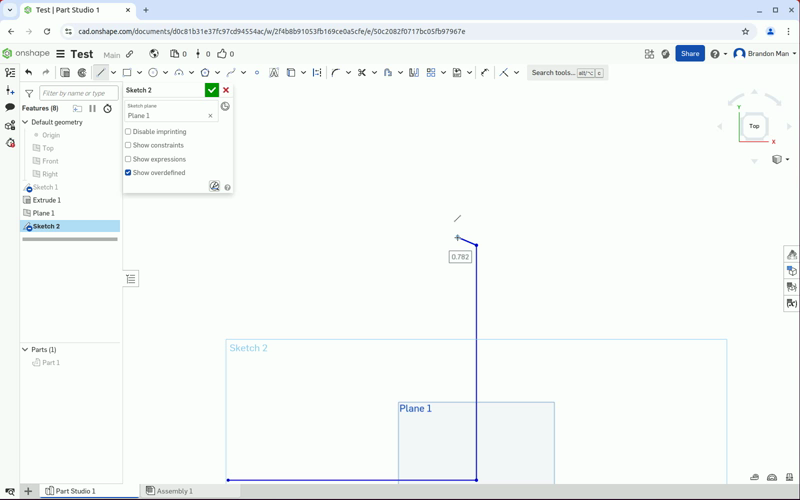
scroll(-6)
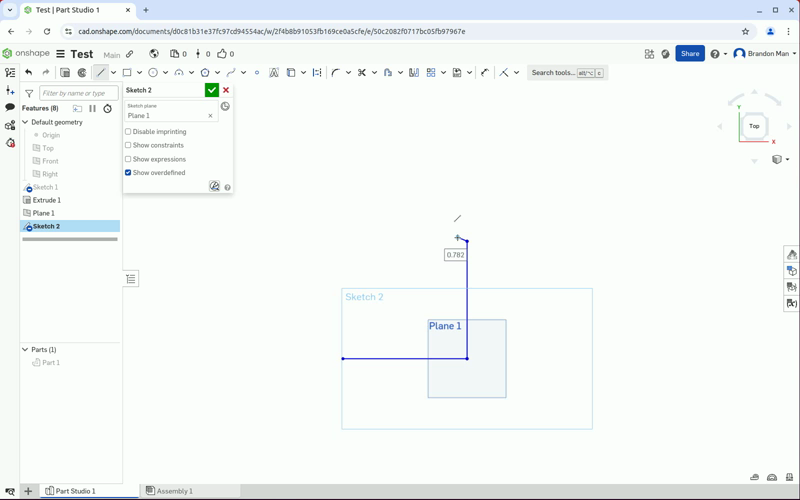
scroll(-6)
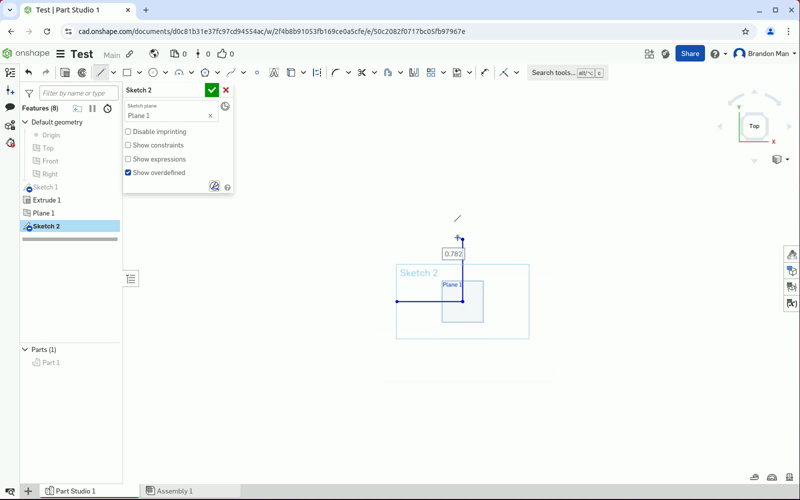
scroll(-6)
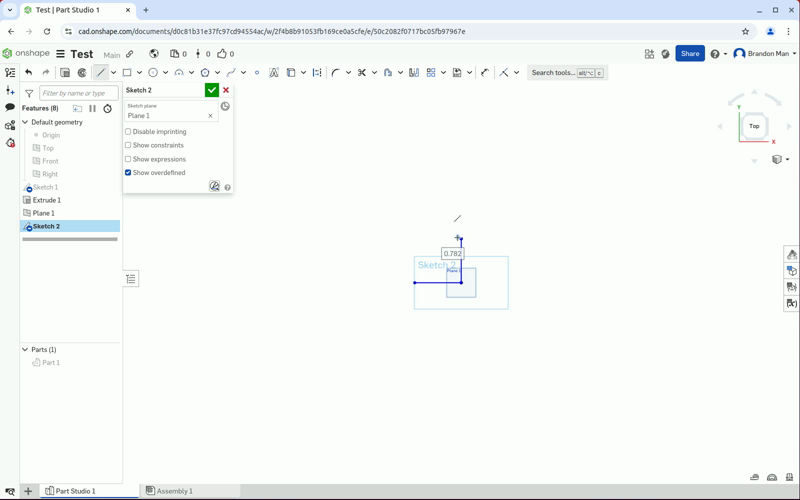
key_up(shift)
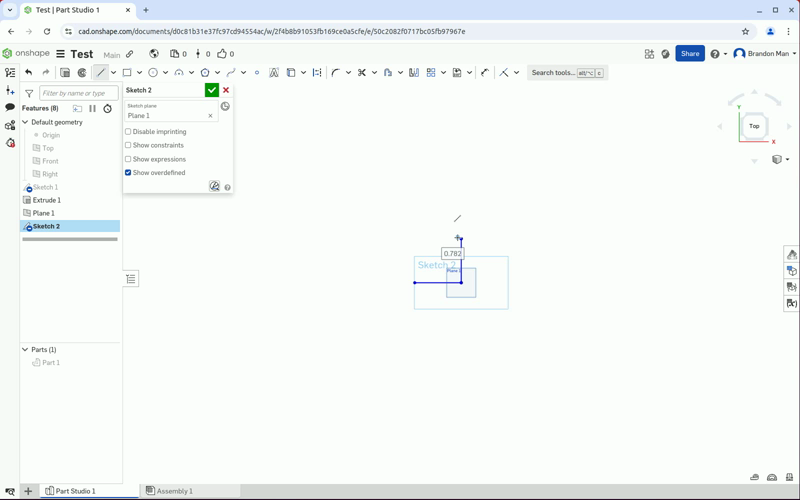
key_down(shift)
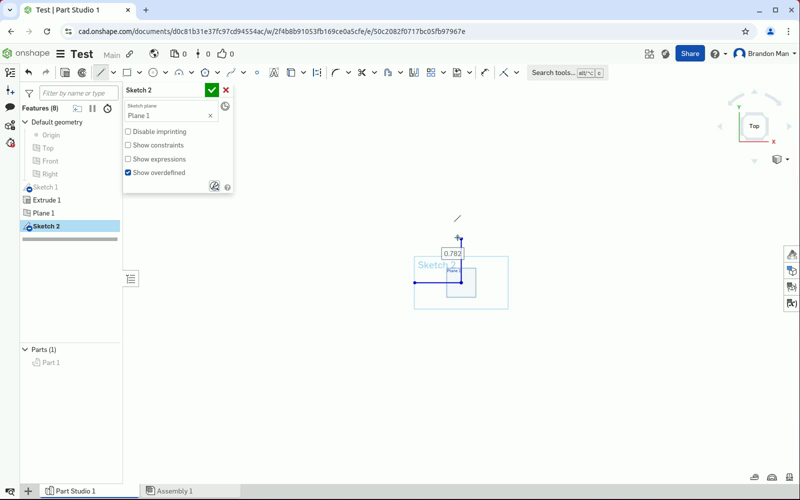
mouse_move(487, 237)
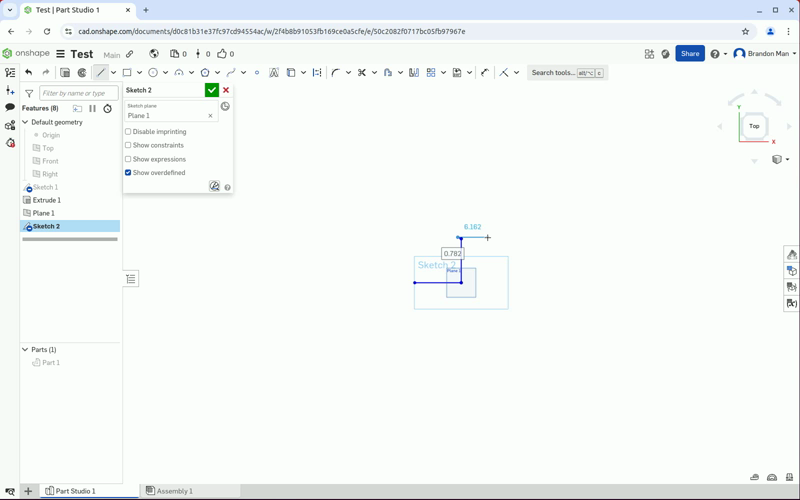
mouse_move(420, 227)
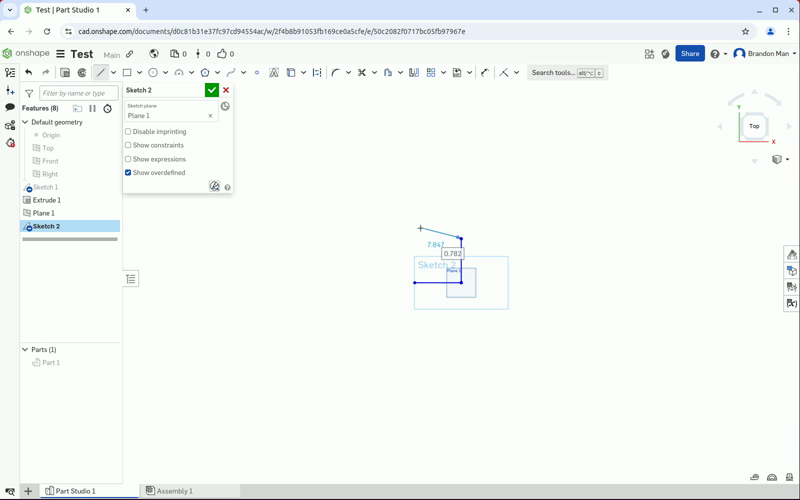
click(420, 227)
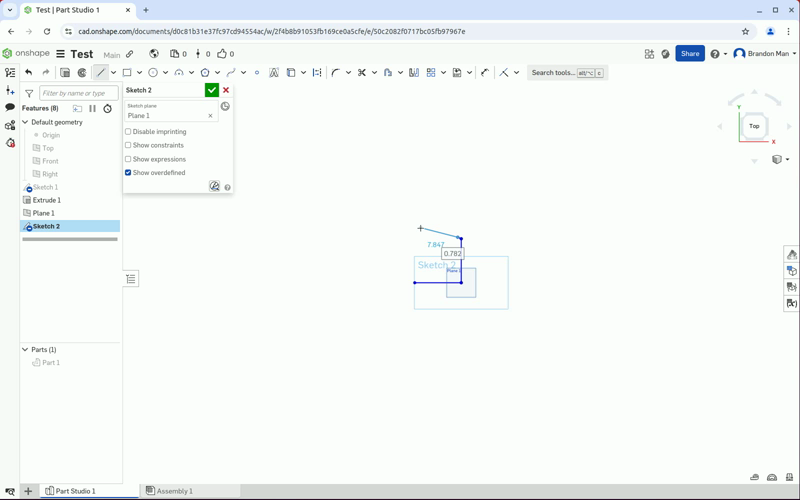
key_up(shift)
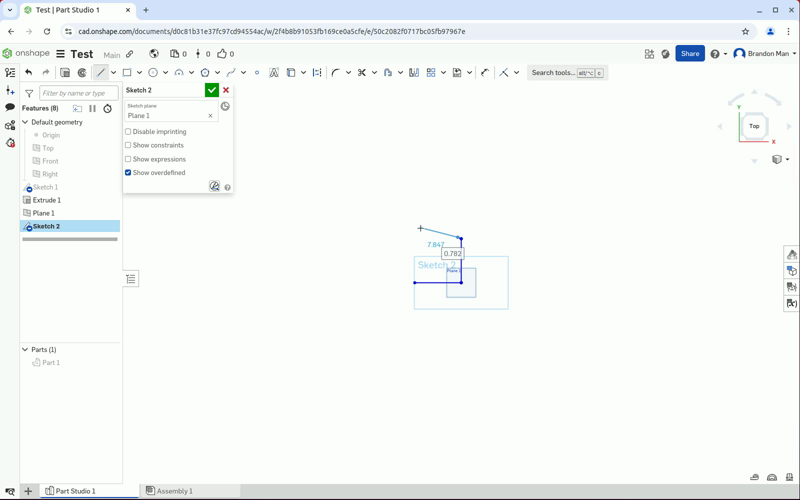
key_down(shift)
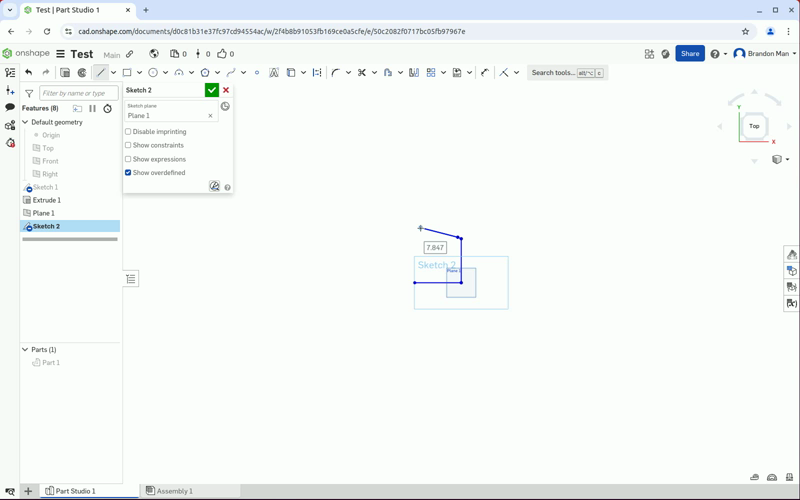
mouse_move(450, 227)
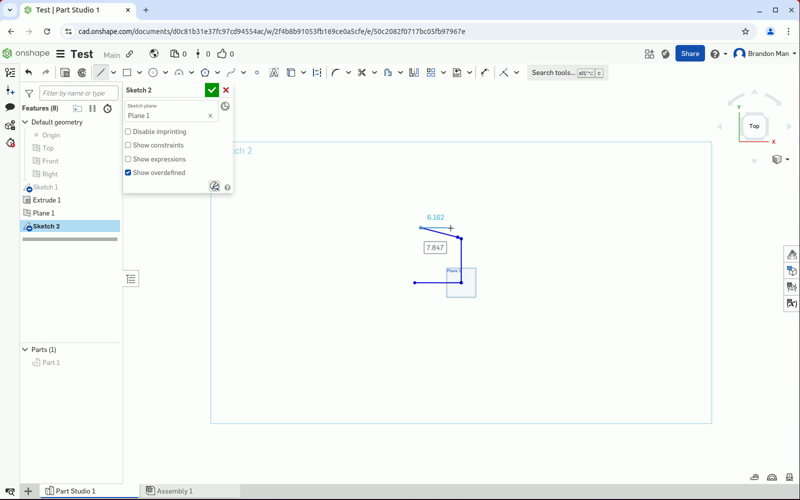
mouse_move(417, 227)
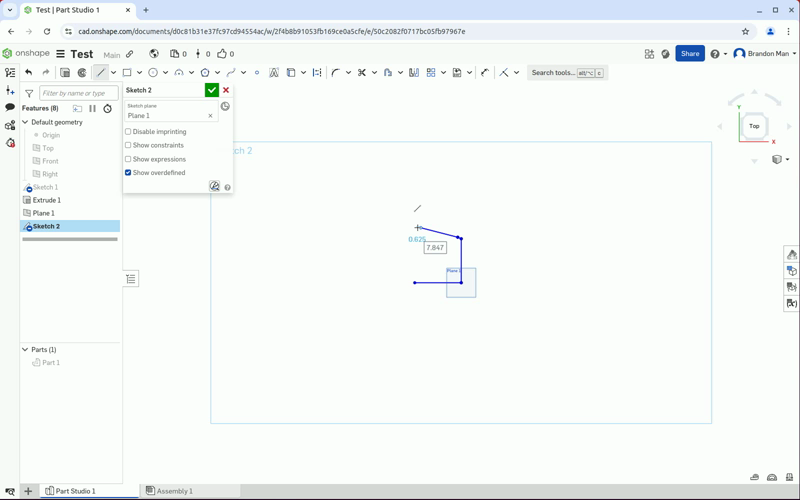
scroll(6)
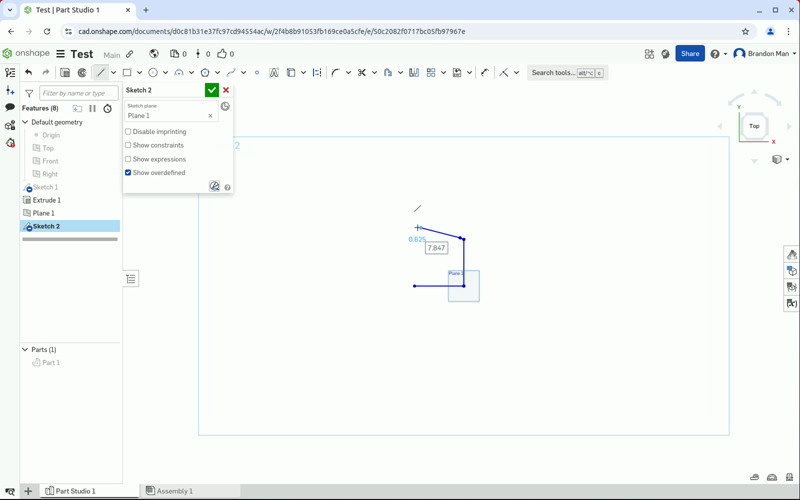
scroll(6)
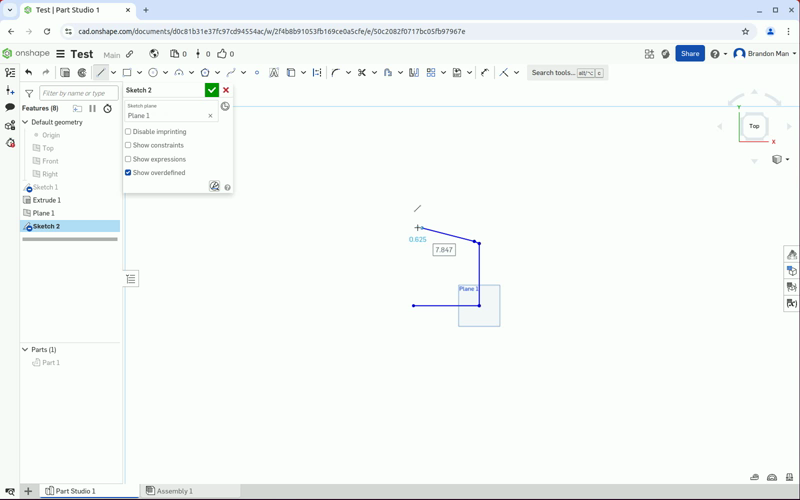
scroll(6)
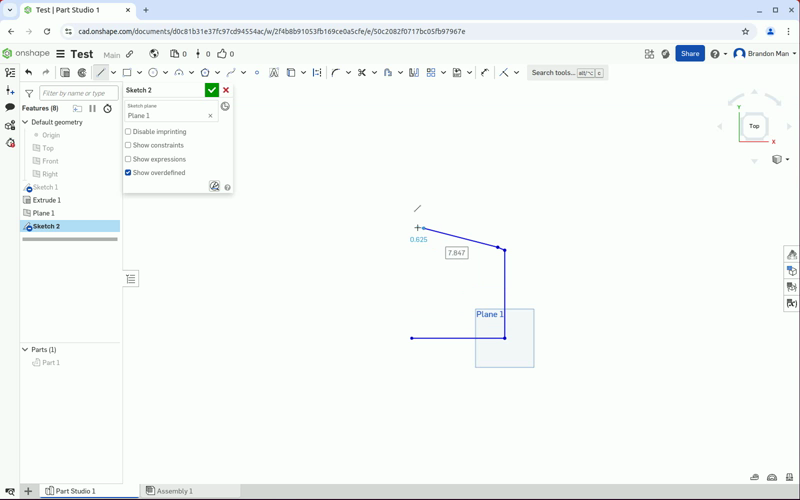
scroll(6)
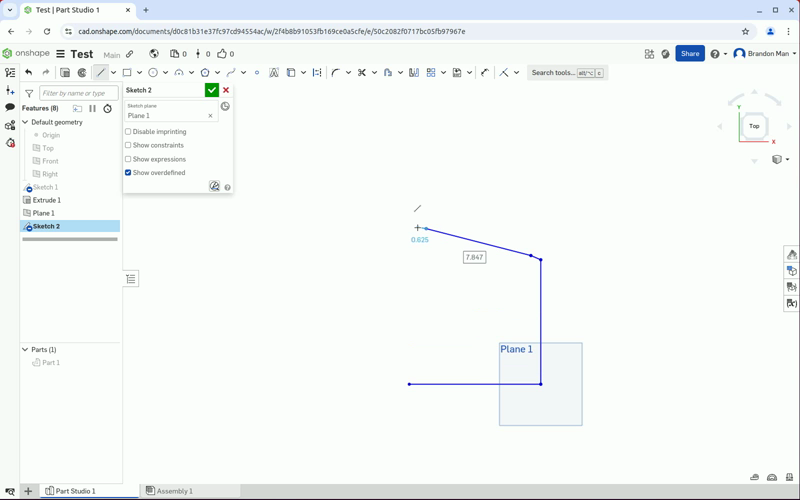
scroll(6)
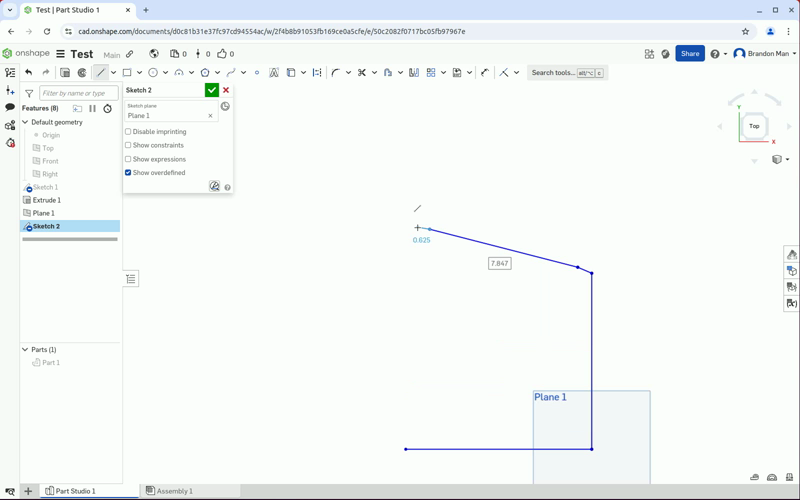
scroll(6)
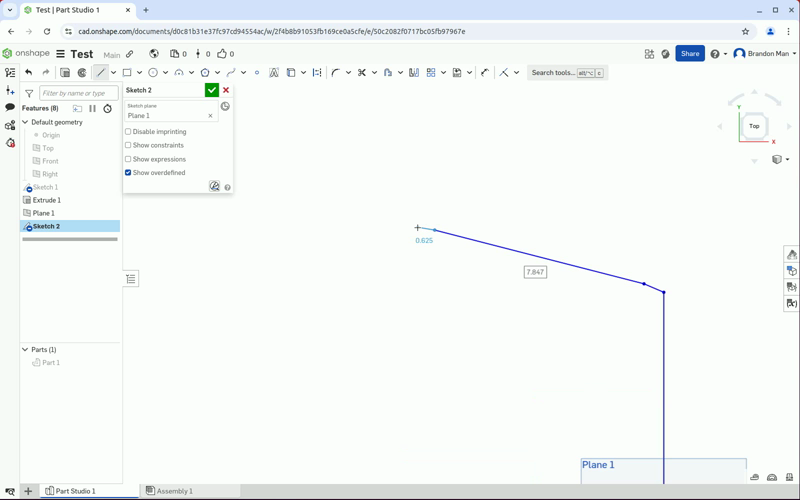
scroll(6)
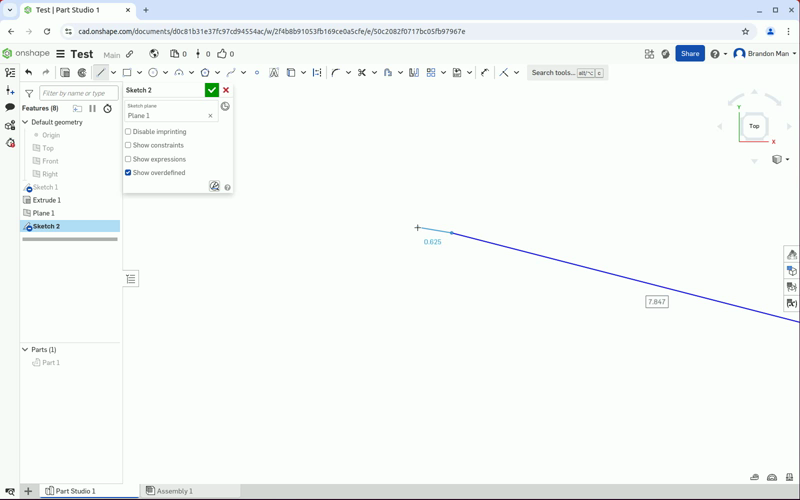
click(417, 227)
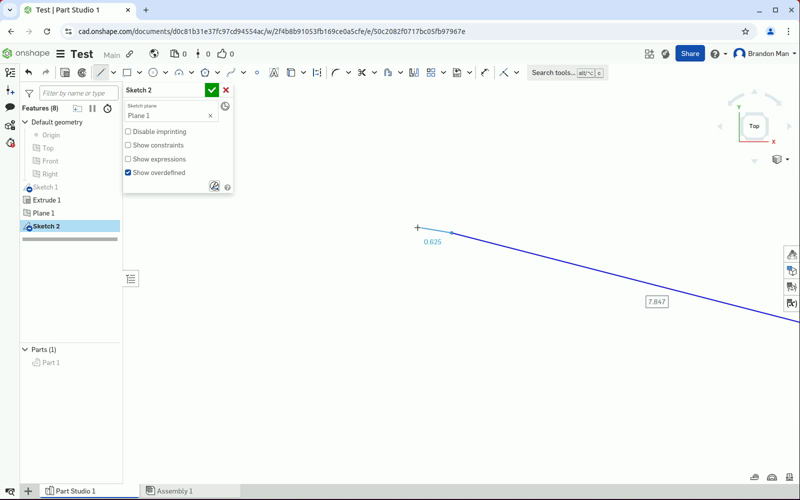
scroll(-6)
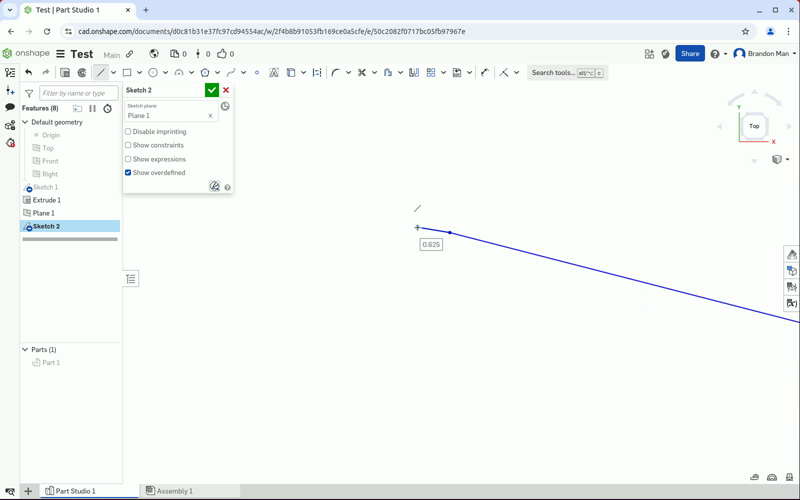
scroll(-6)
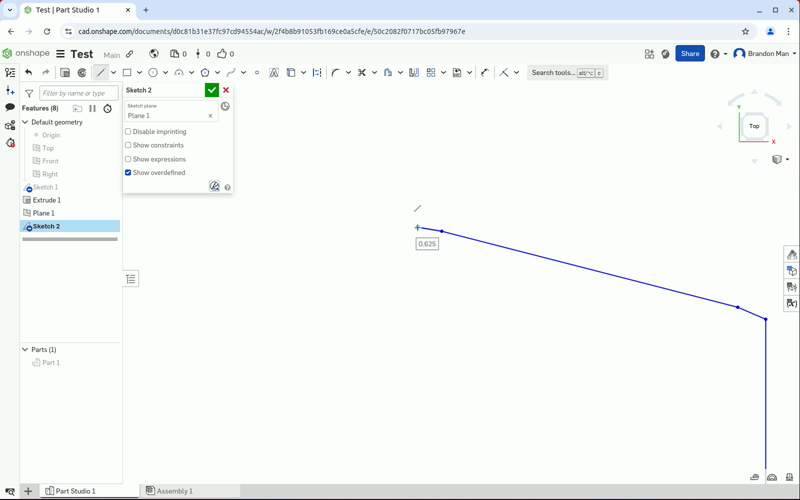
scroll(-6)
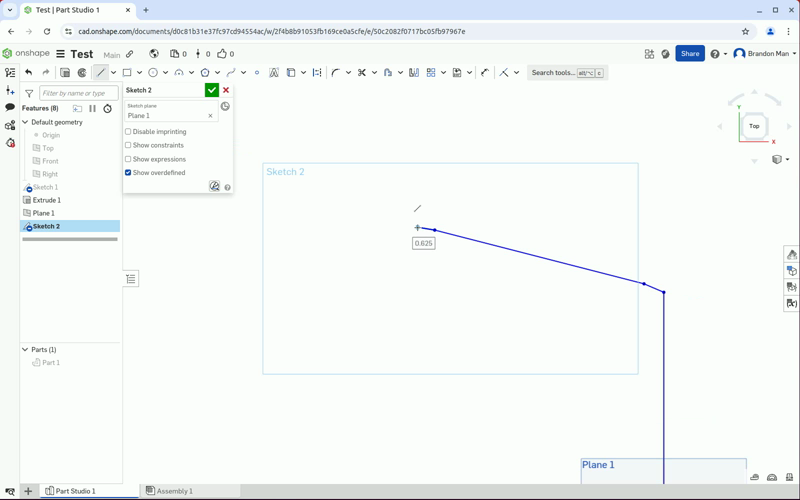
scroll(-6)
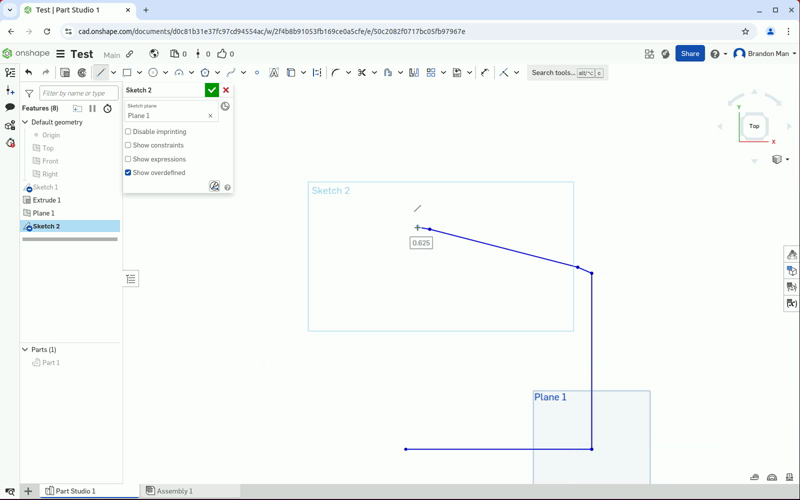
scroll(-6)
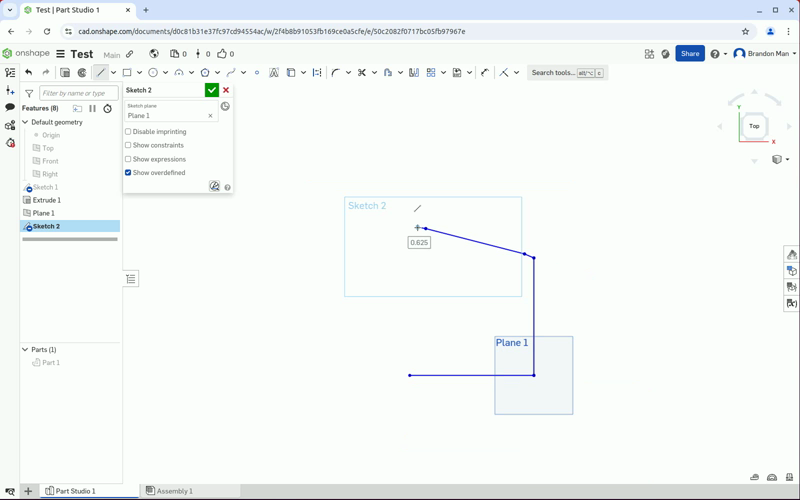
scroll(-6)
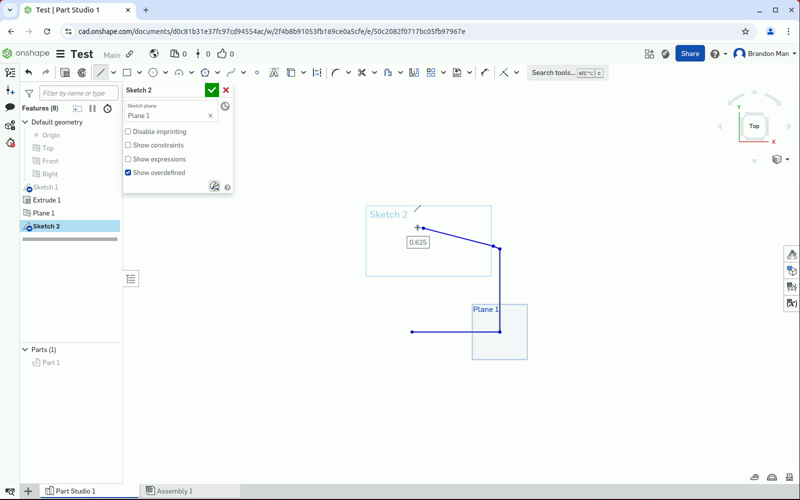
scroll(-6)
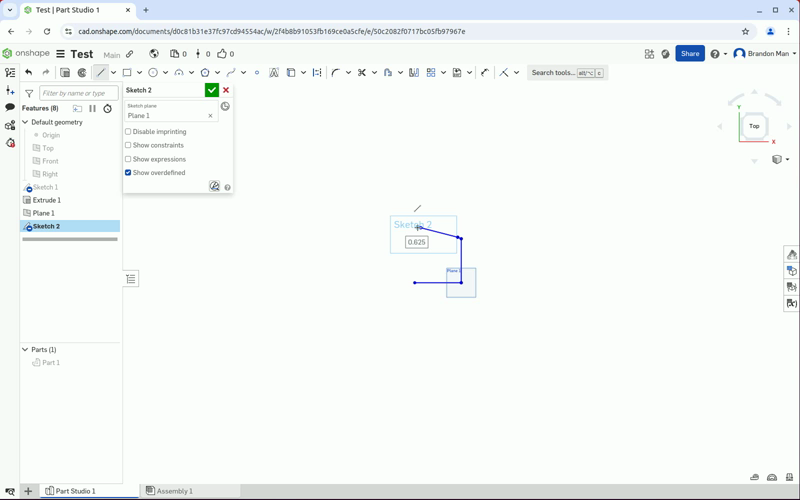
key_up(shift)
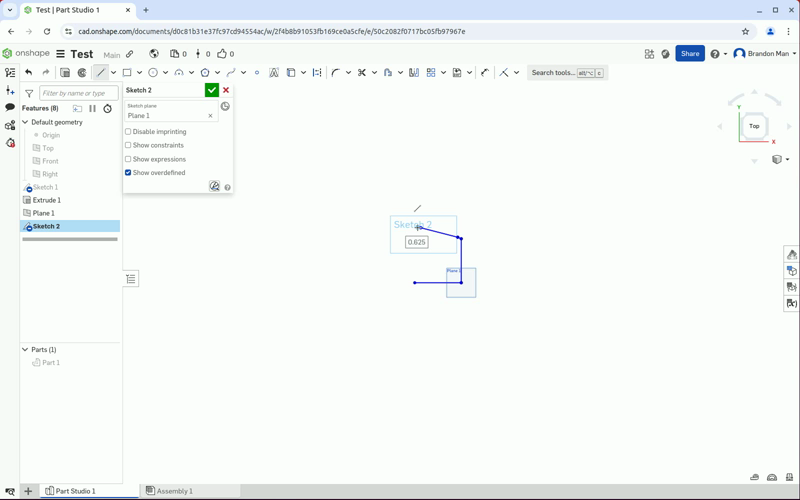
key_down(shift)
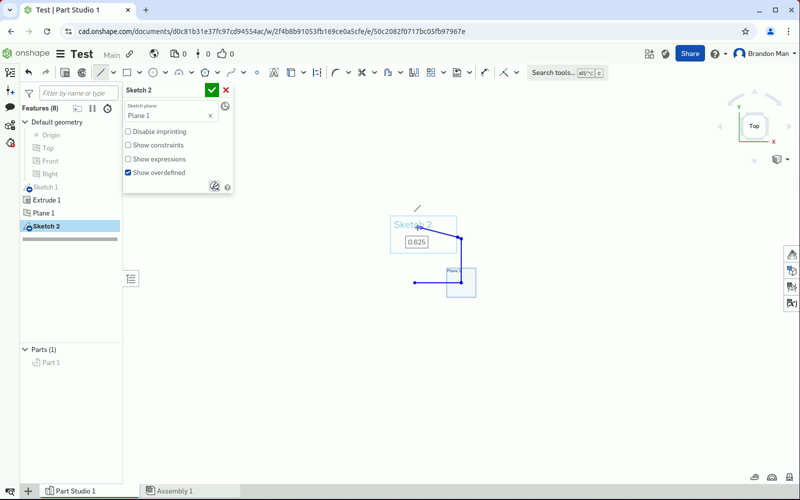
mouse_move(447, 227)
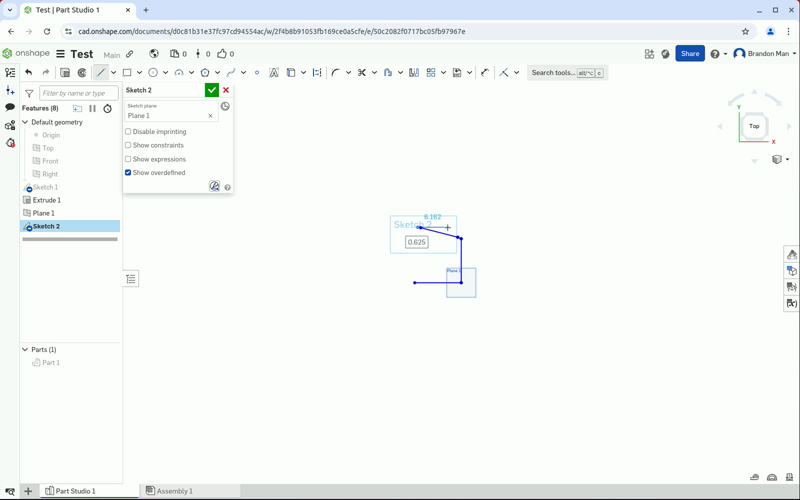
mouse_move(414, 238)
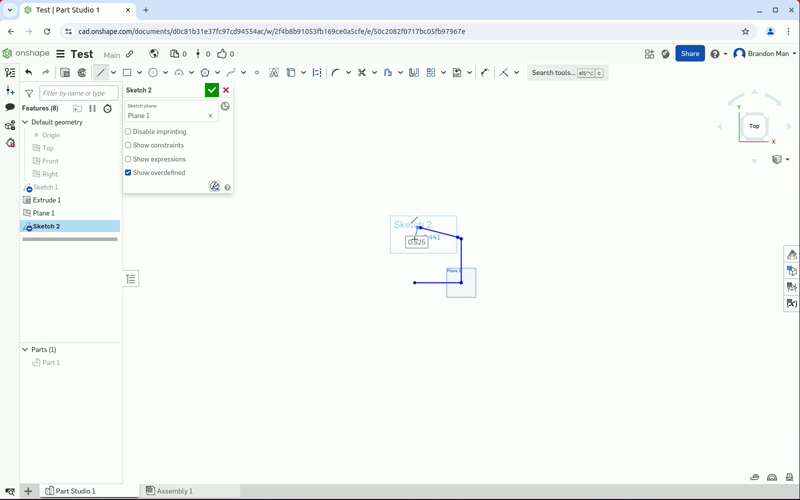
click(414, 238)
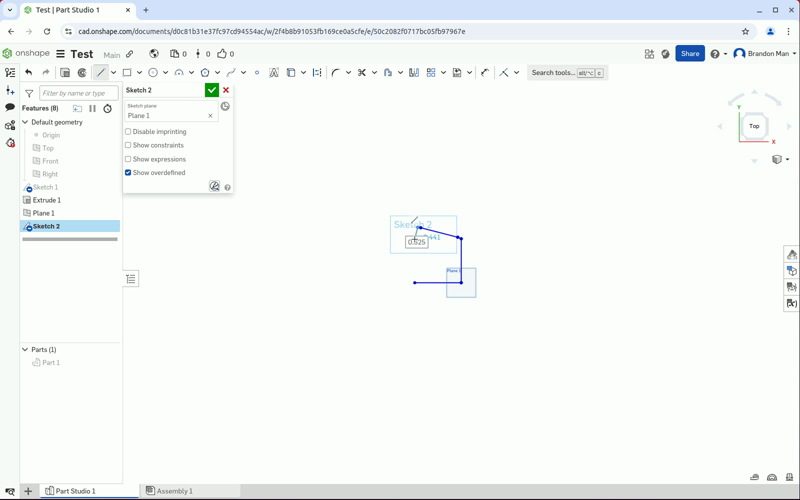
key_up(shift)
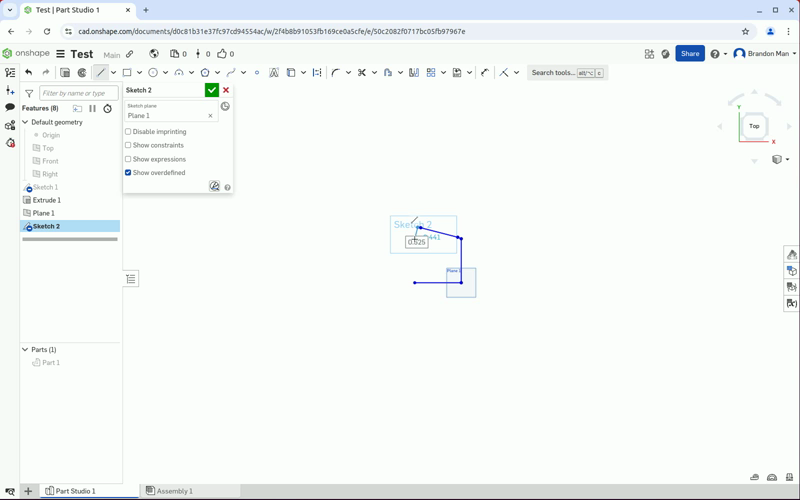
key_down(shift)
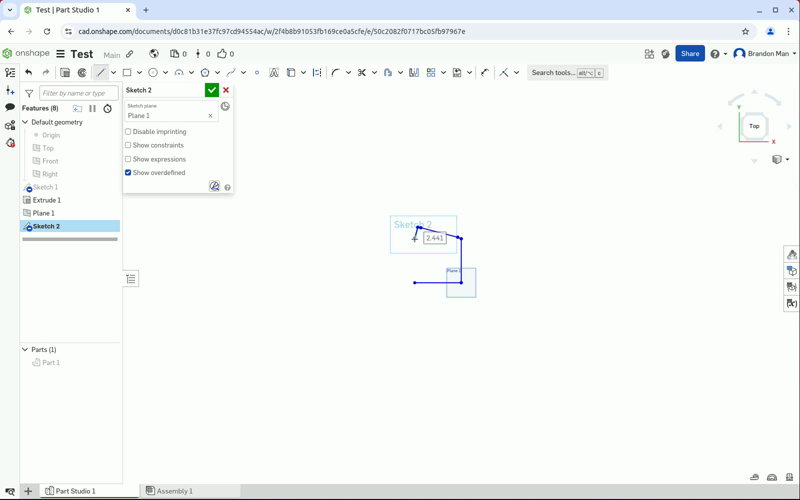
mouse_move(444, 238)
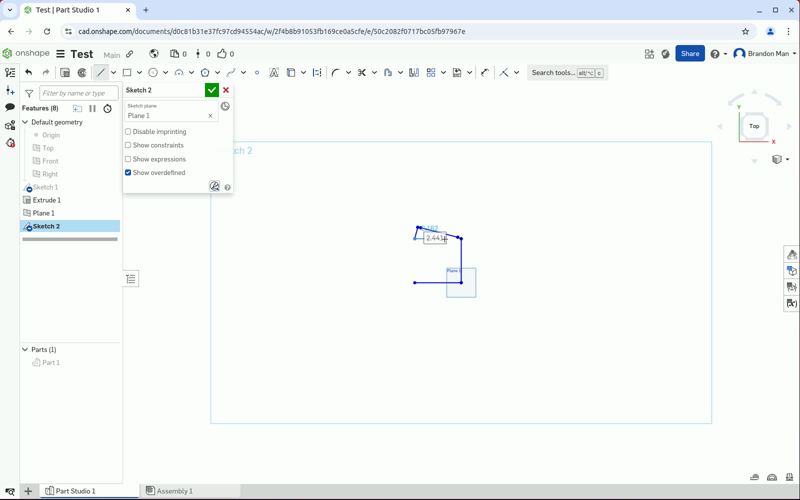
mouse_move(414, 241)
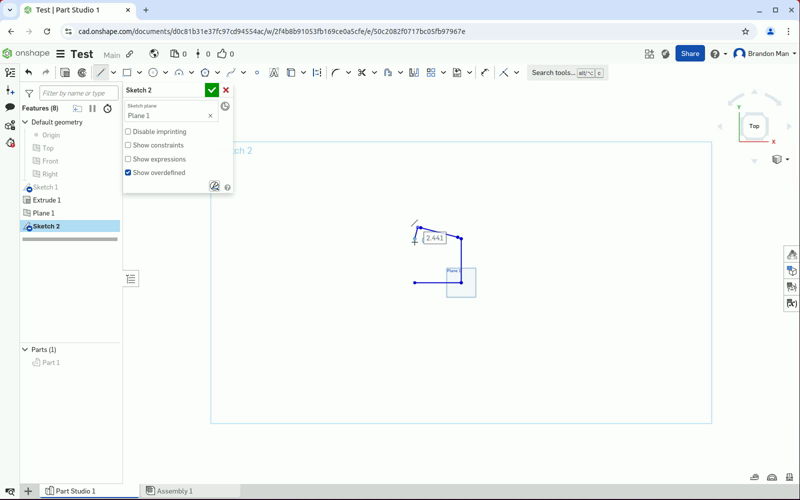
scroll(6)
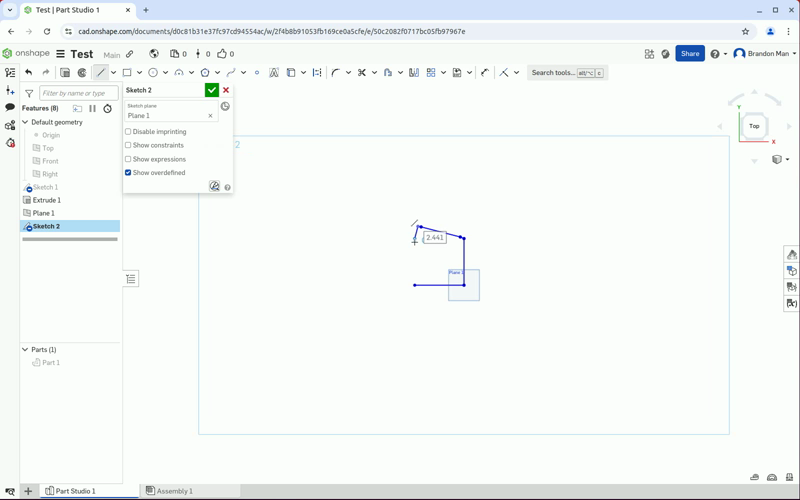
scroll(6)
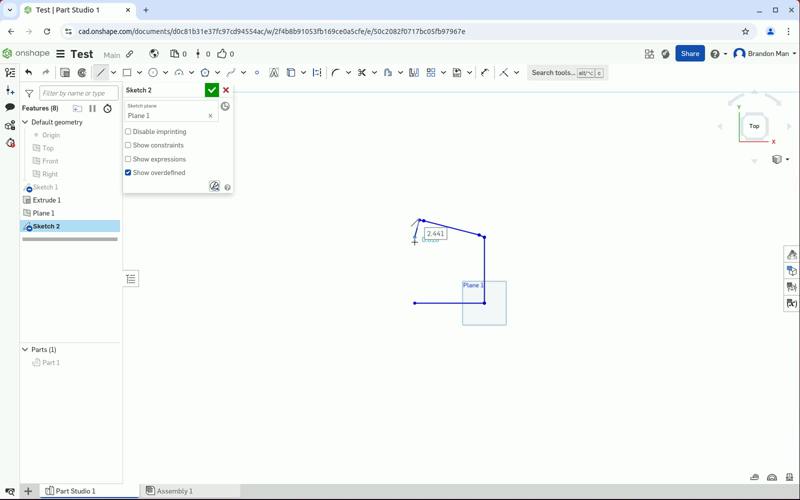
scroll(6)
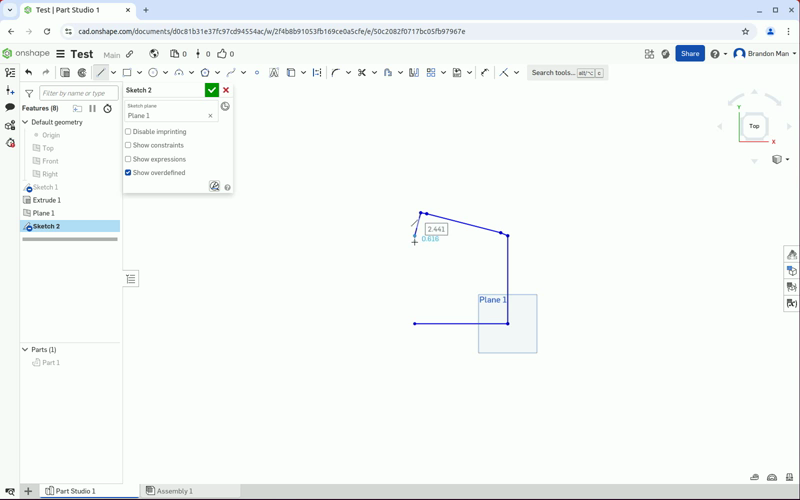
scroll(6)
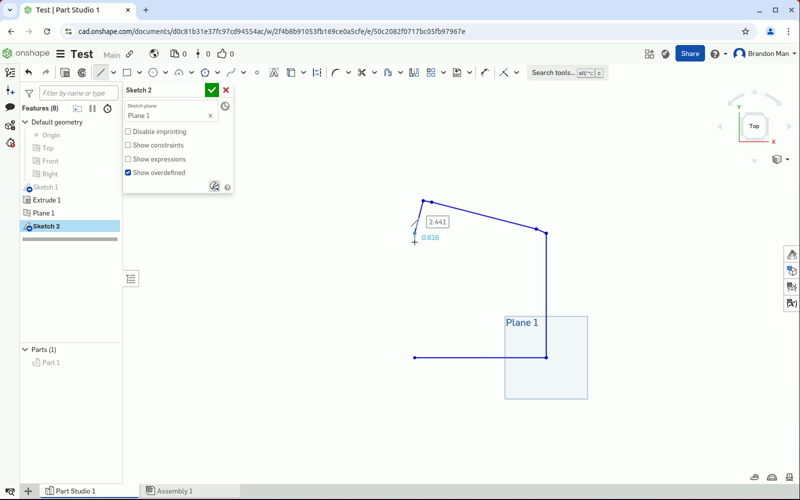
scroll(6)
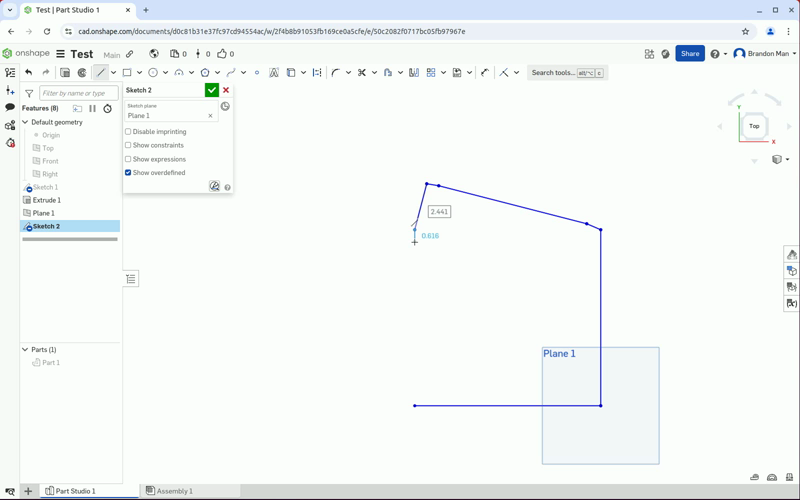
scroll(6)
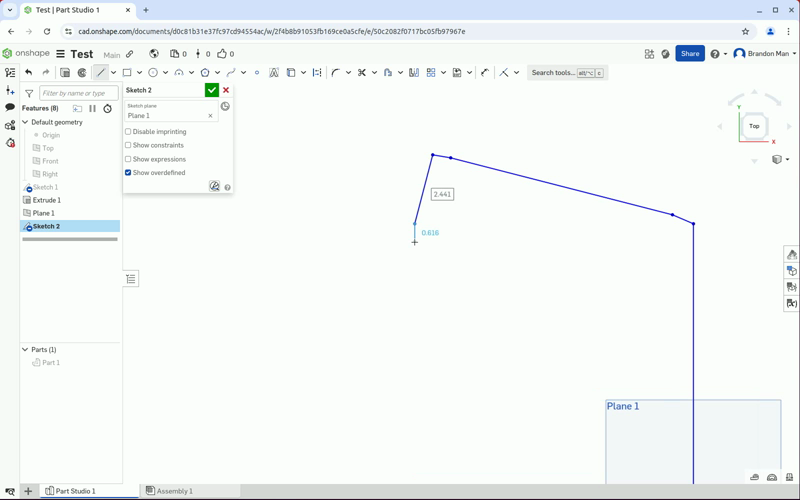
scroll(6)
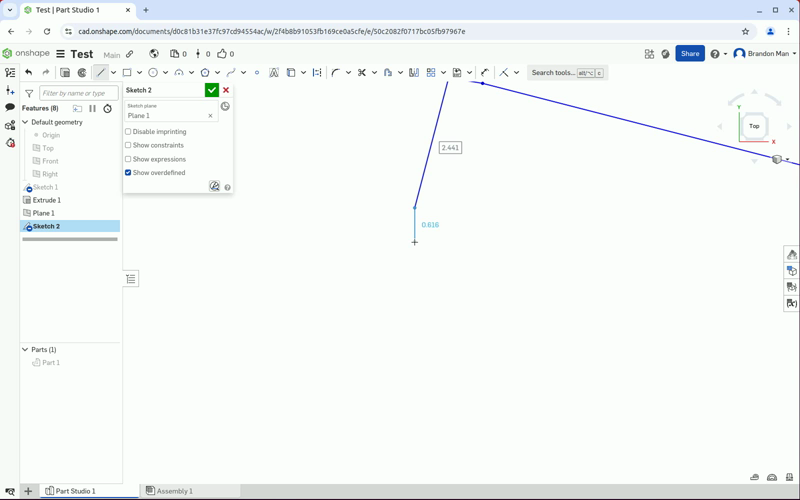
click(414, 241)
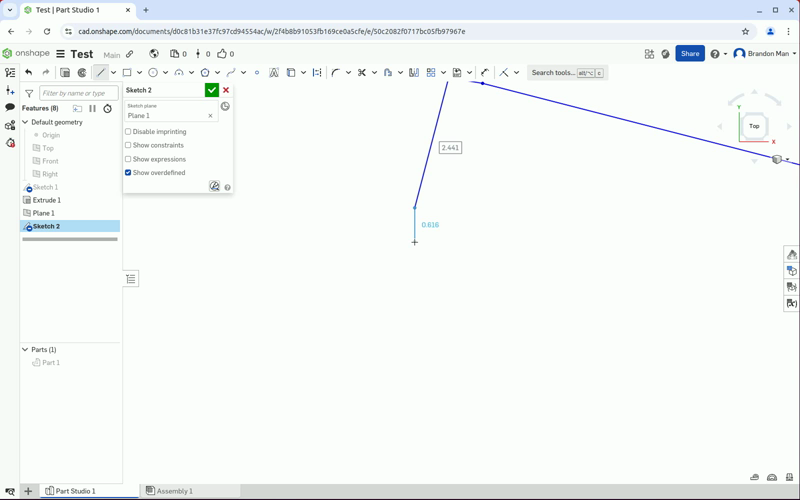
scroll(-6)
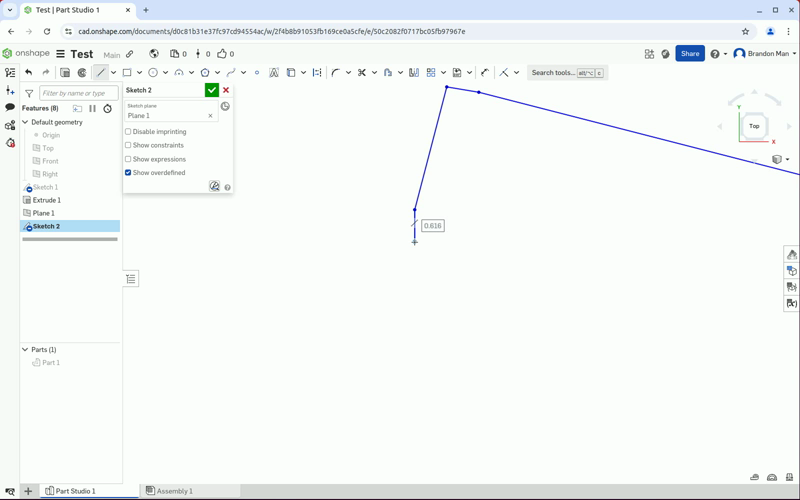
scroll(-6)
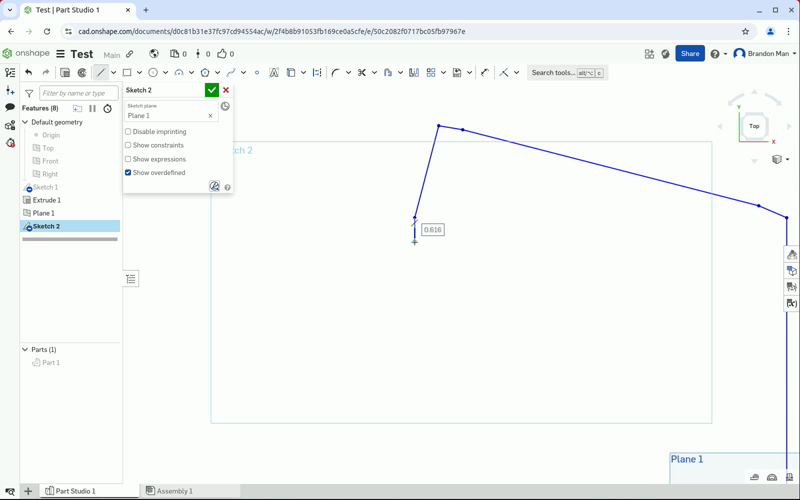
scroll(-6)
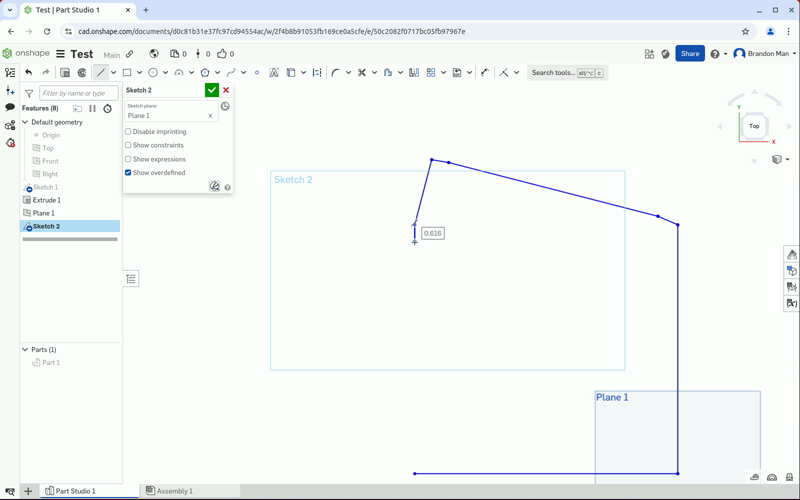
scroll(-6)
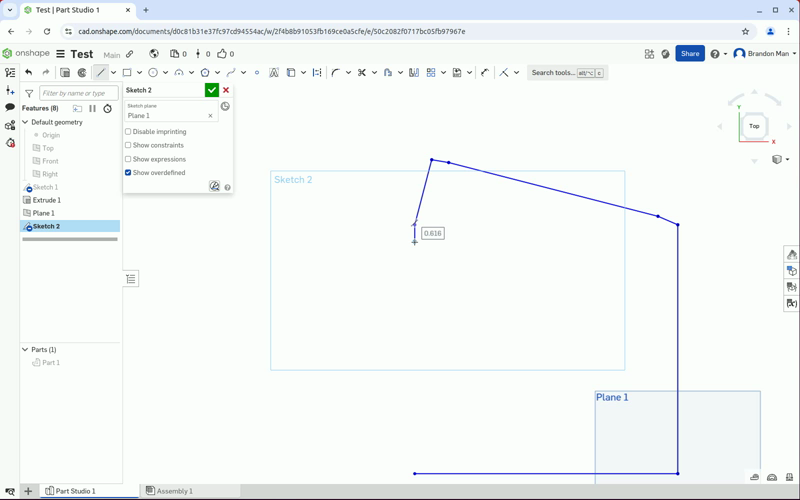
scroll(-6)
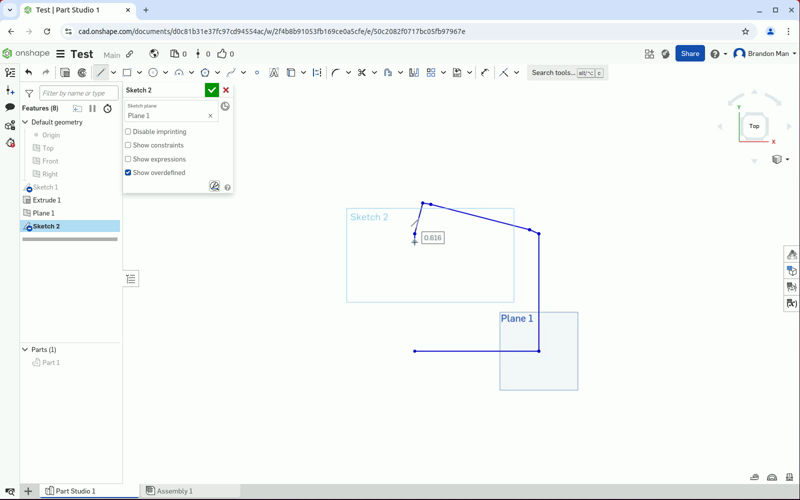
scroll(-6)
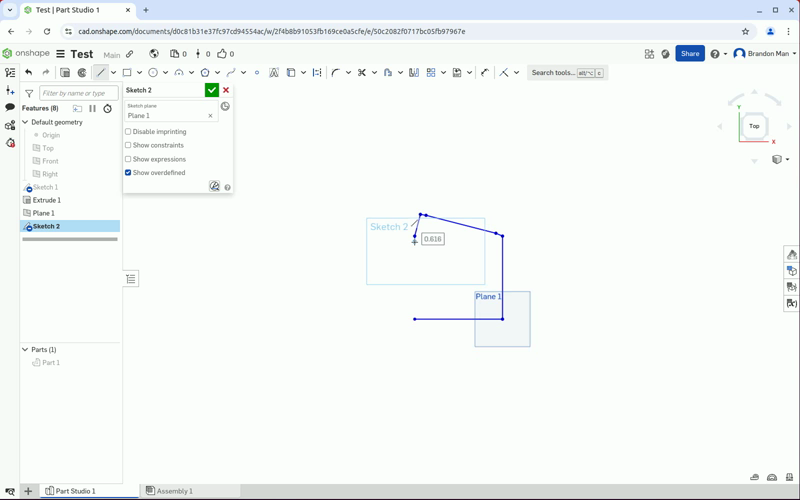
scroll(-6)
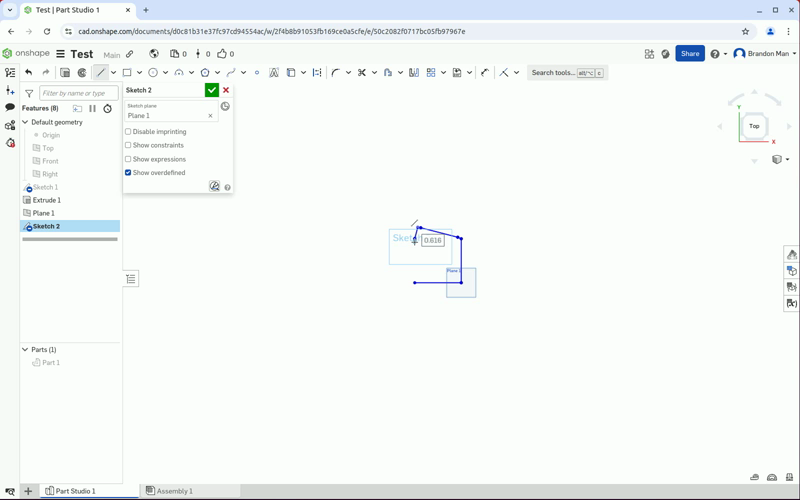
key_up(shift)
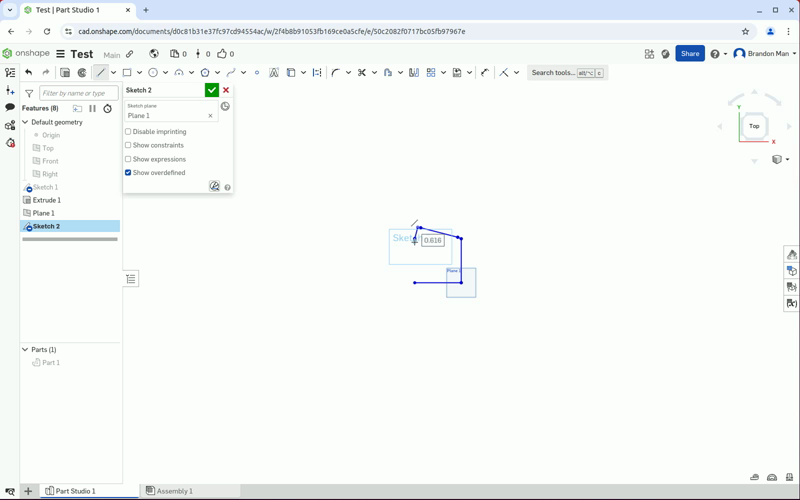
key_down(shift)
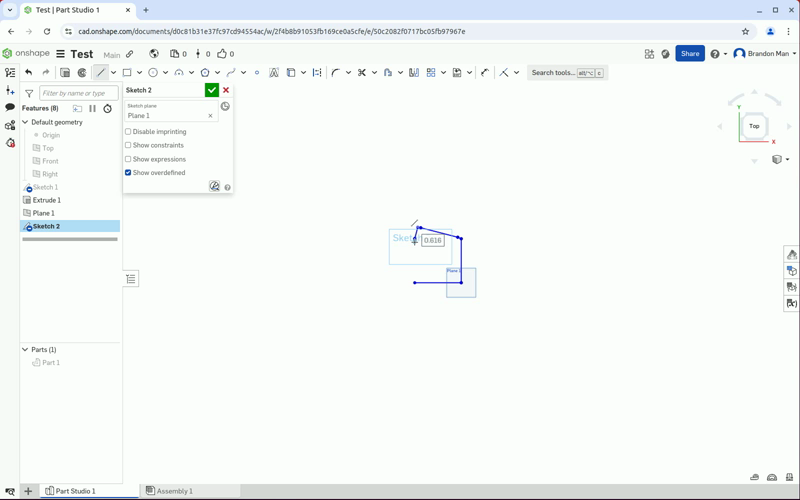
mouse_move(444, 241)
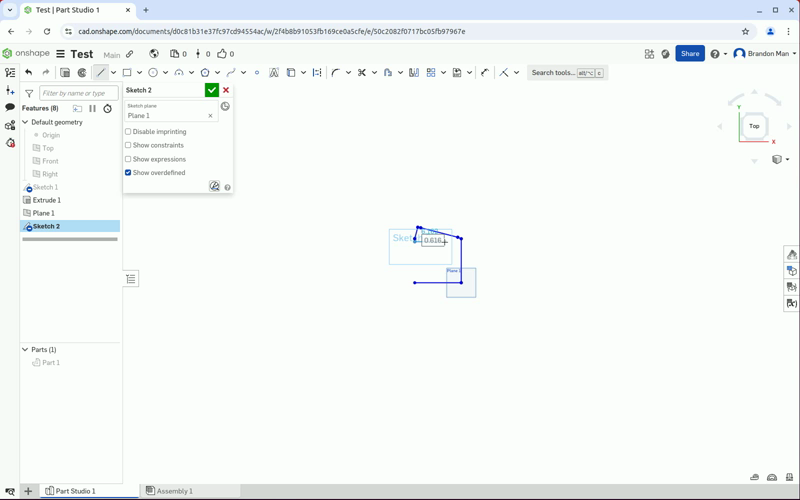
mouse_move(414, 279)
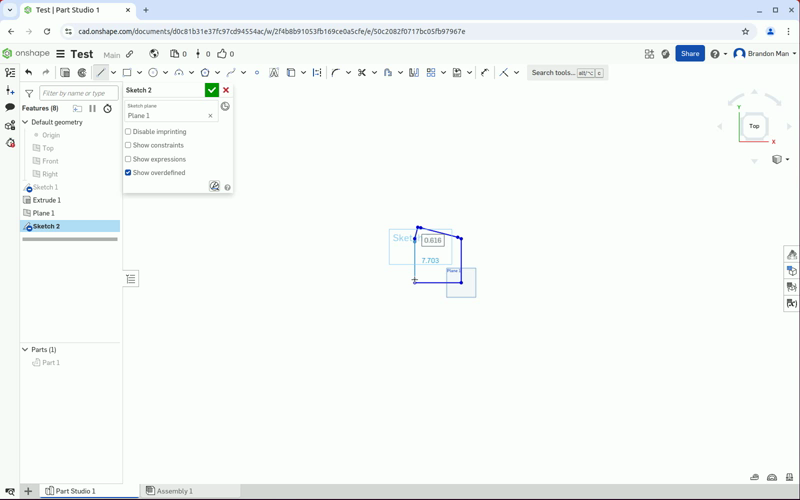
scroll(6)
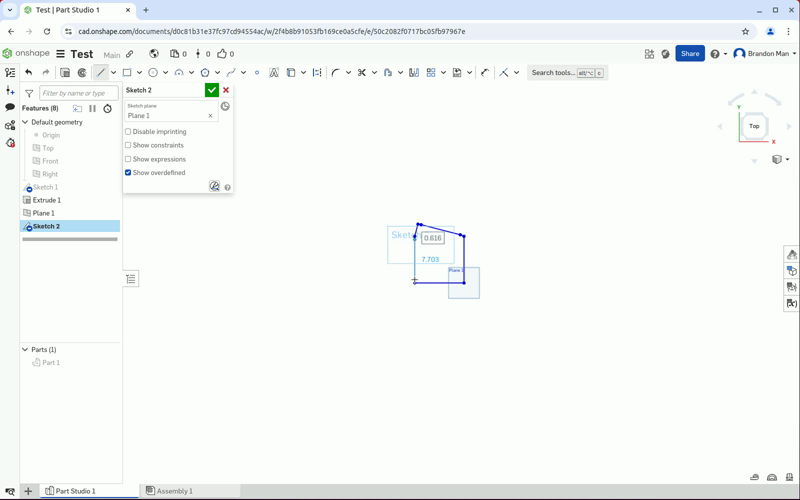
scroll(6)
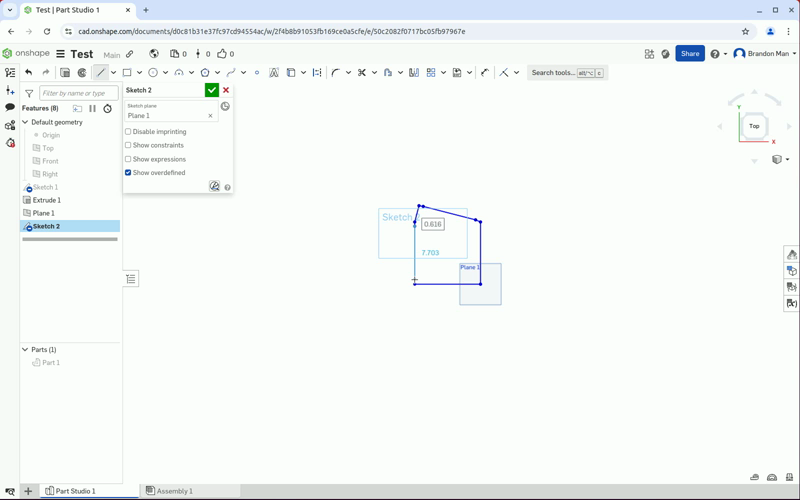
scroll(6)
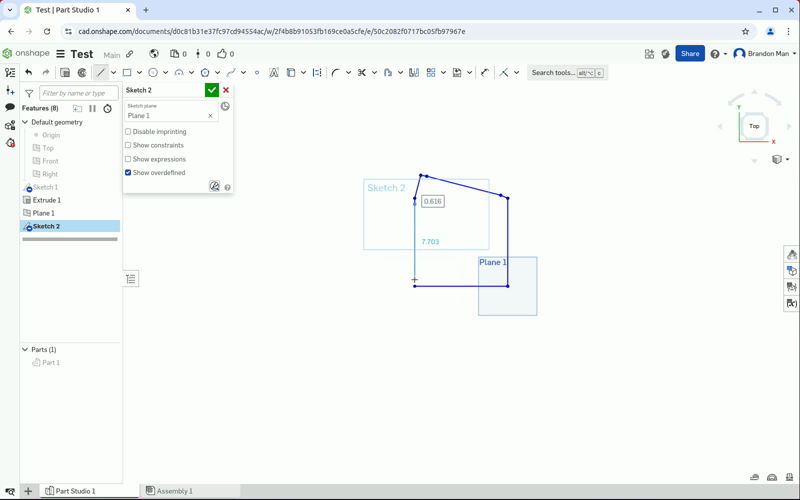
scroll(6)
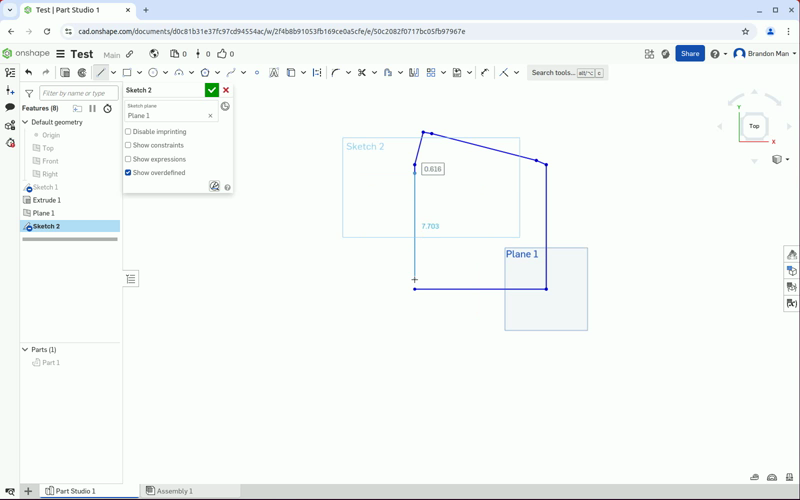
scroll(6)
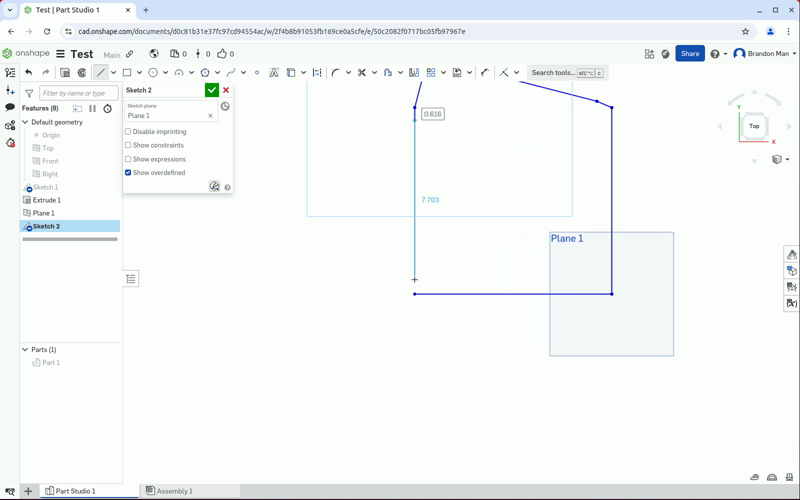
scroll(6)
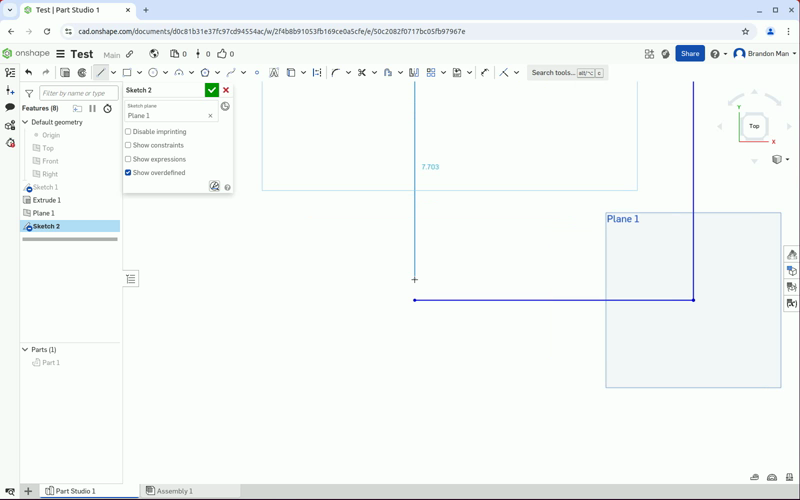
scroll(6)
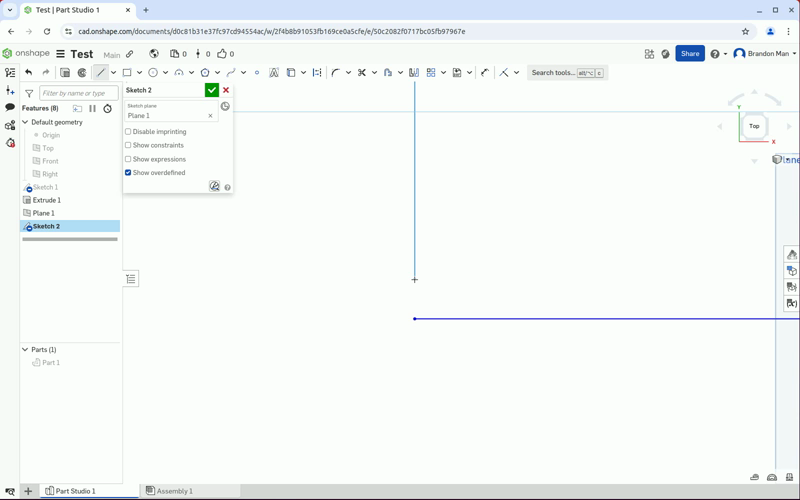
click(414, 279)
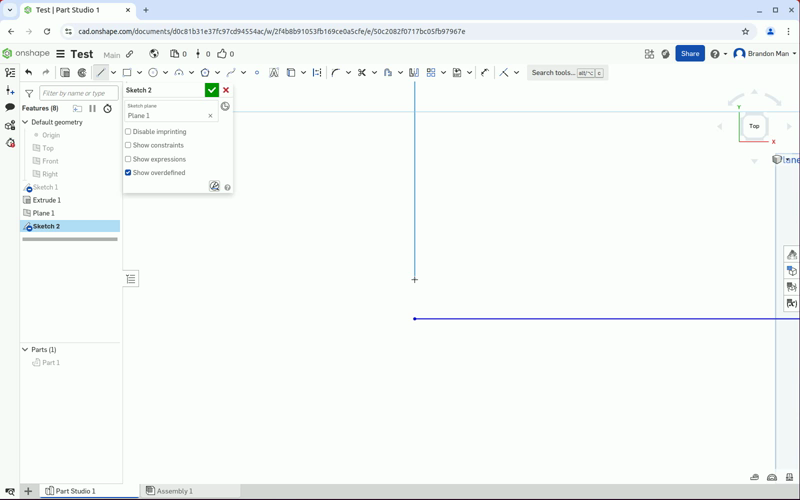
scroll(-6)
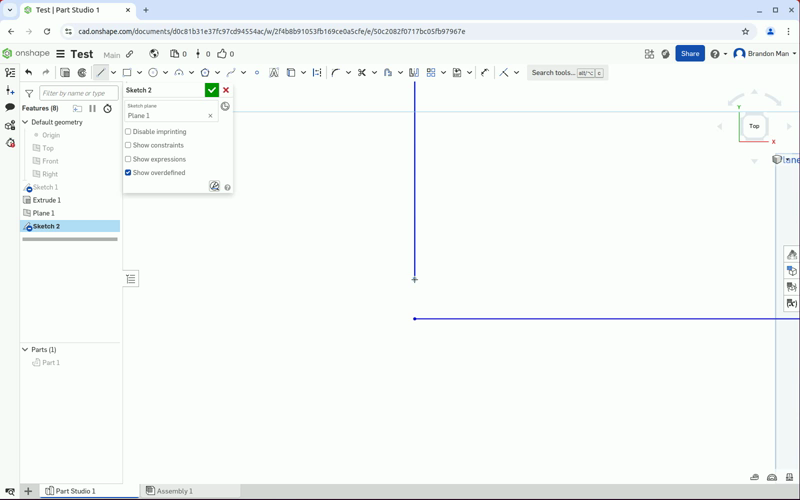
scroll(-6)
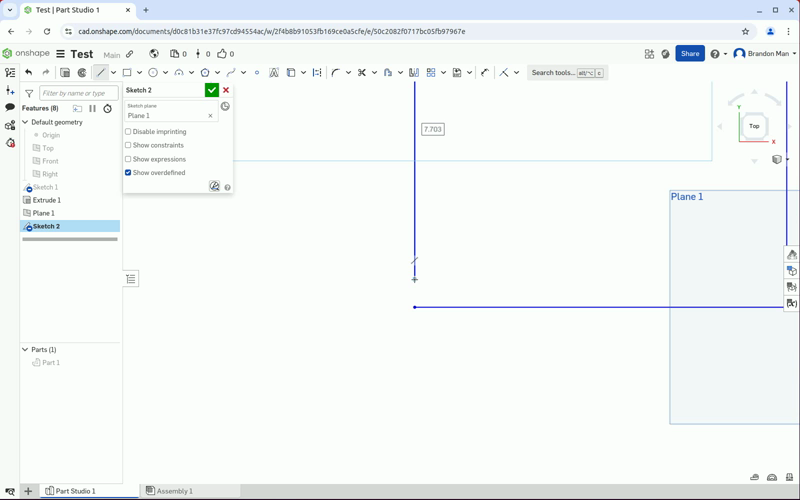
scroll(-6)
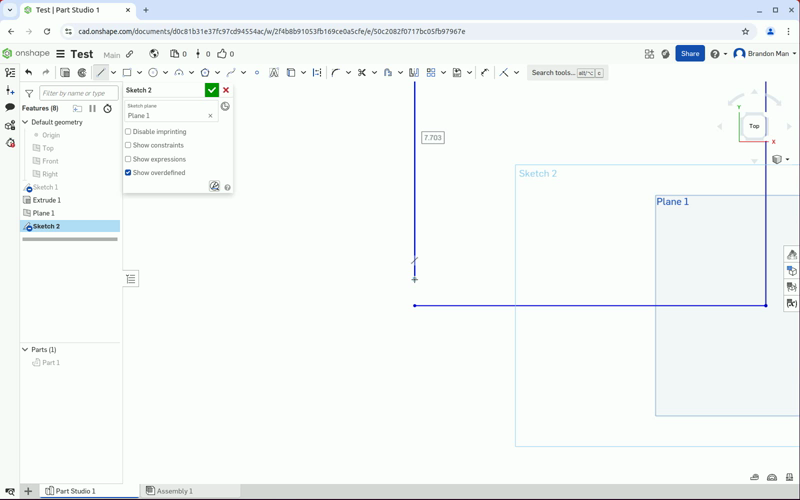
scroll(-6)
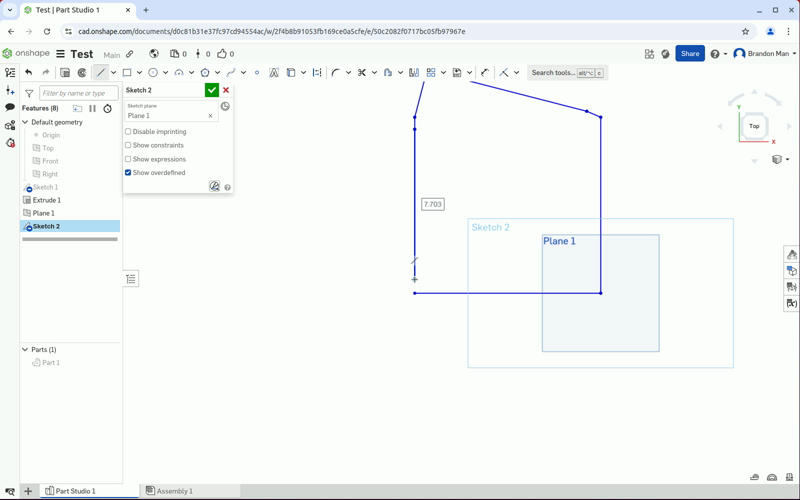
scroll(-6)
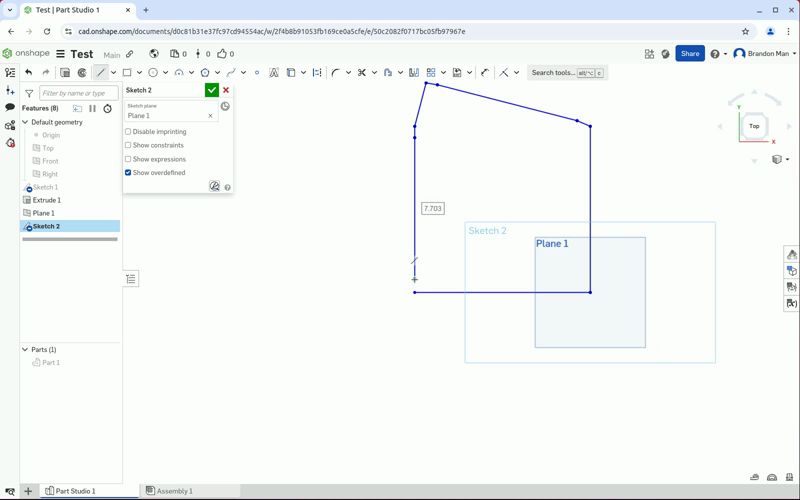
scroll(-6)
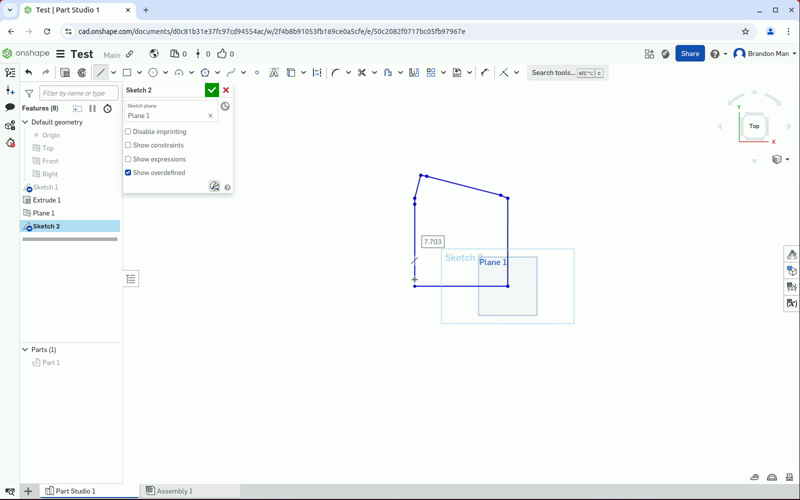
scroll(-6)
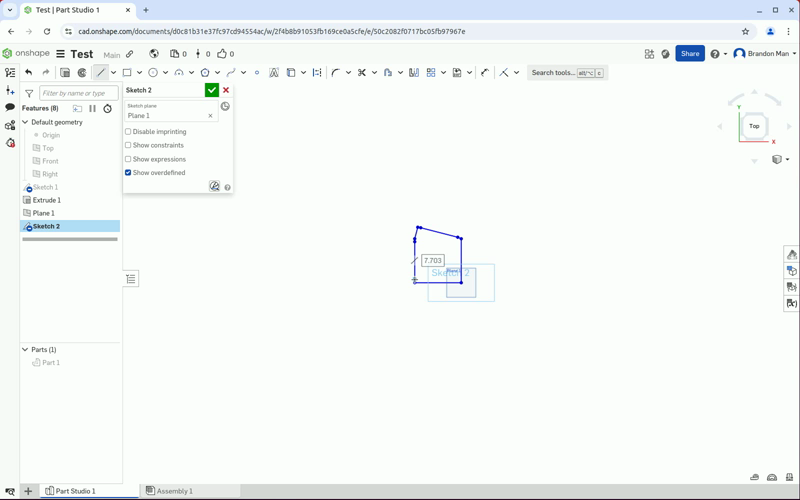
key_up(shift)
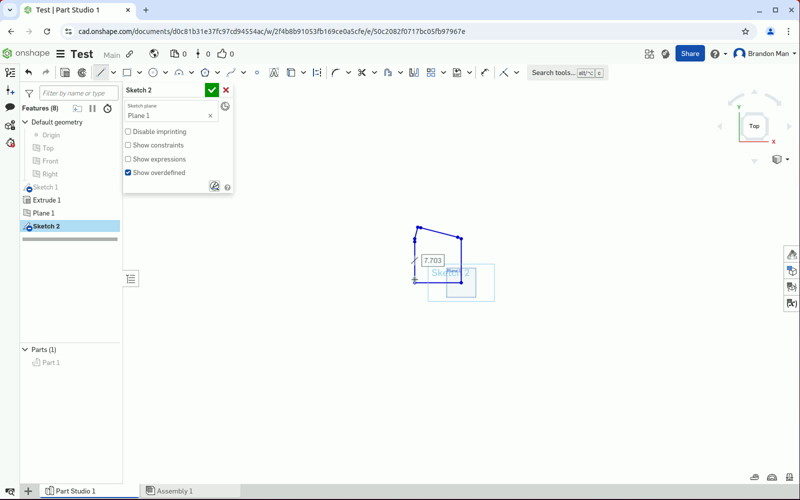
mouse_move(444, 279)
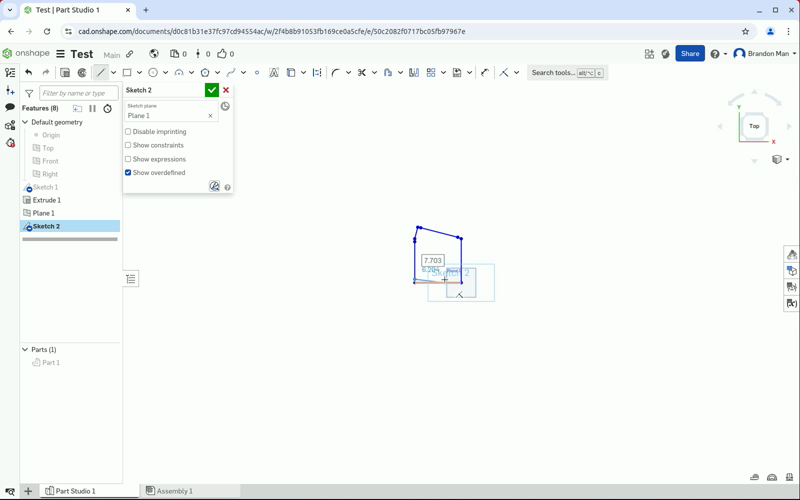
key_down(shift)
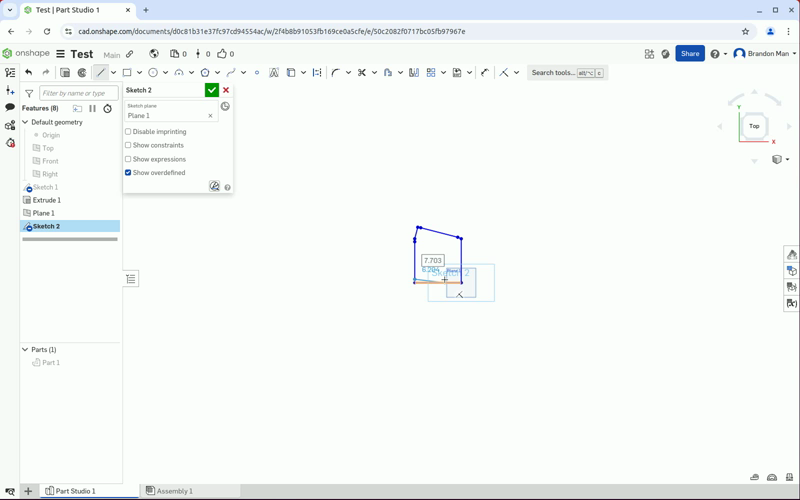
mouse_move(414, 282)
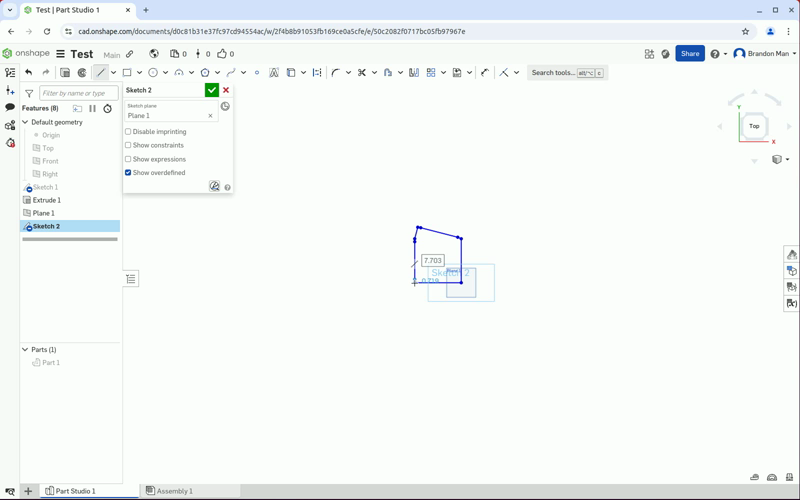
scroll(6)
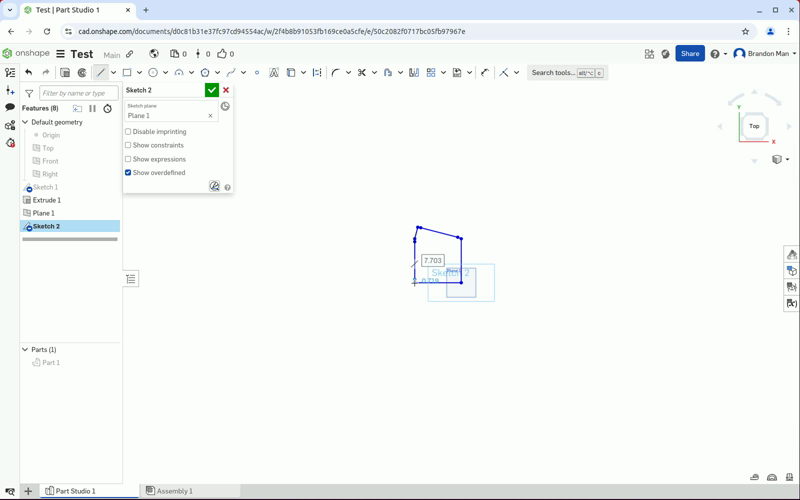
scroll(6)
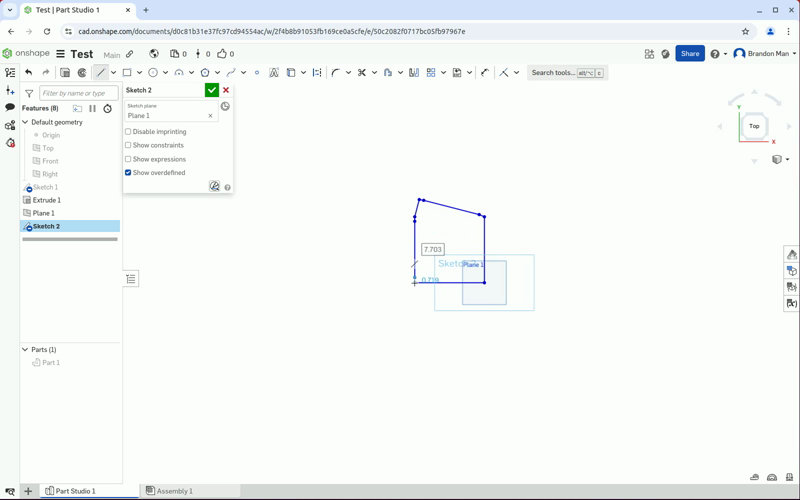
scroll(6)
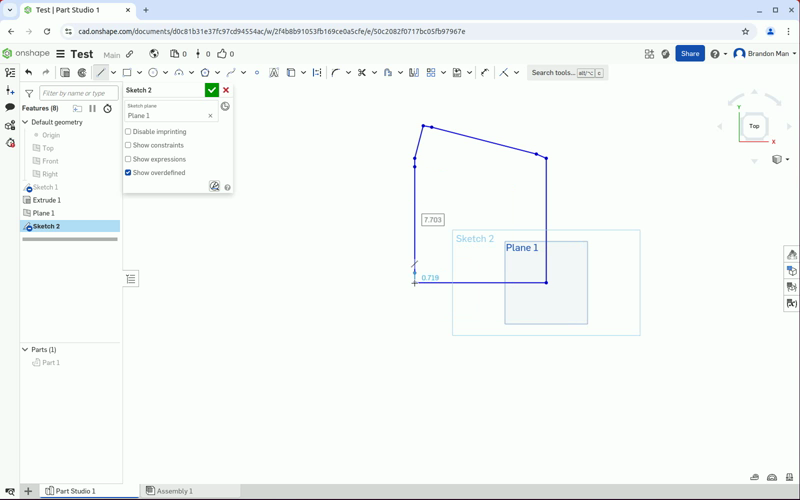
scroll(6)
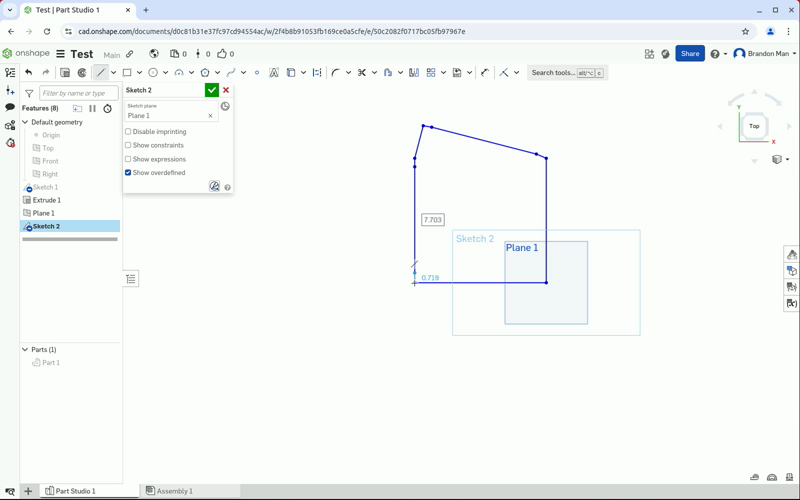
scroll(6)
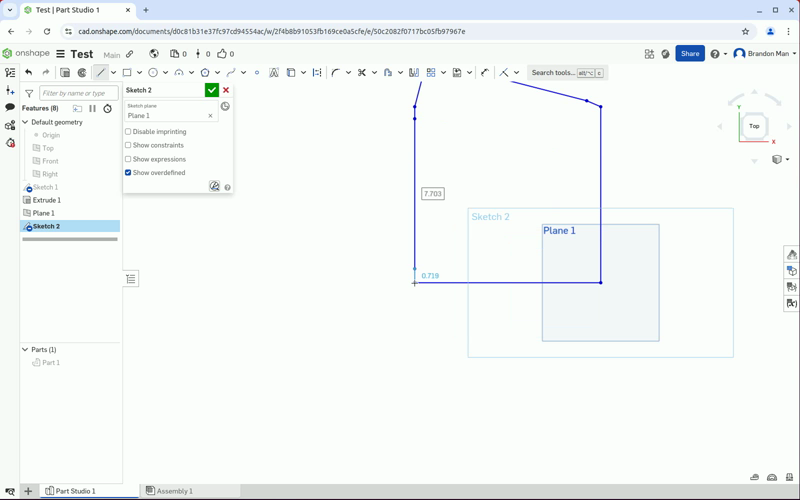
scroll(6)
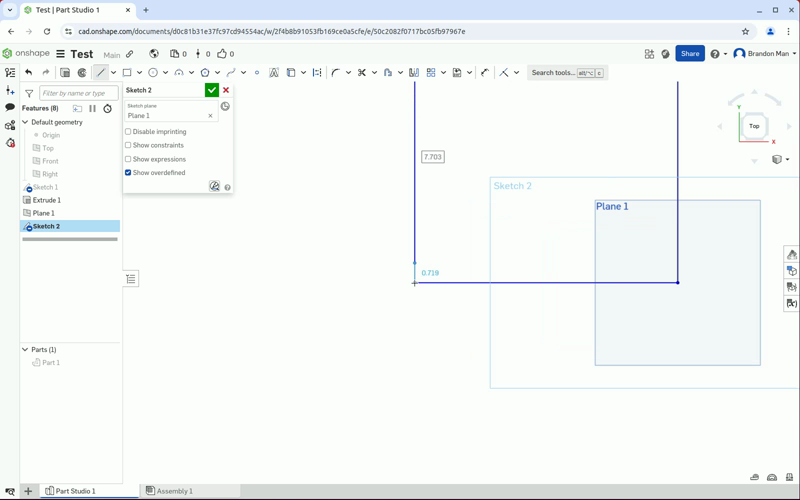
scroll(6)
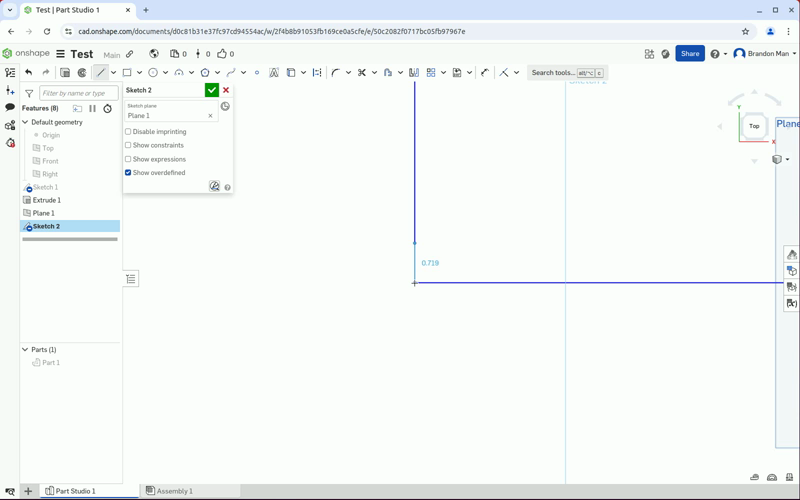
key_up(shift)
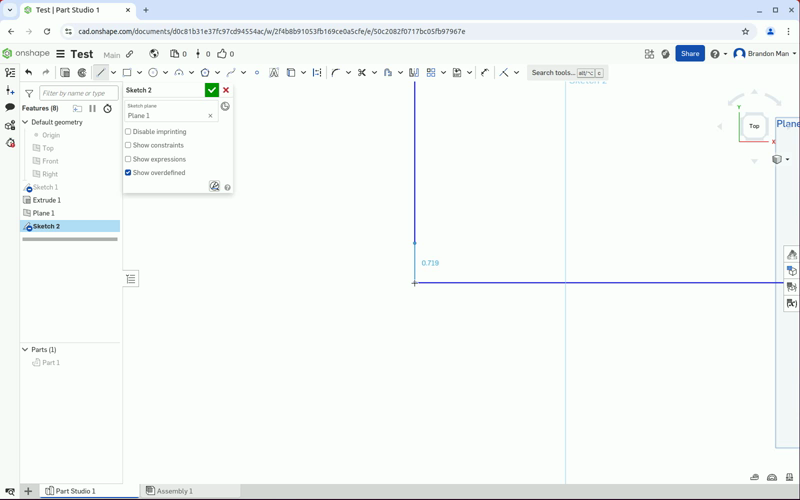
click(414, 282)
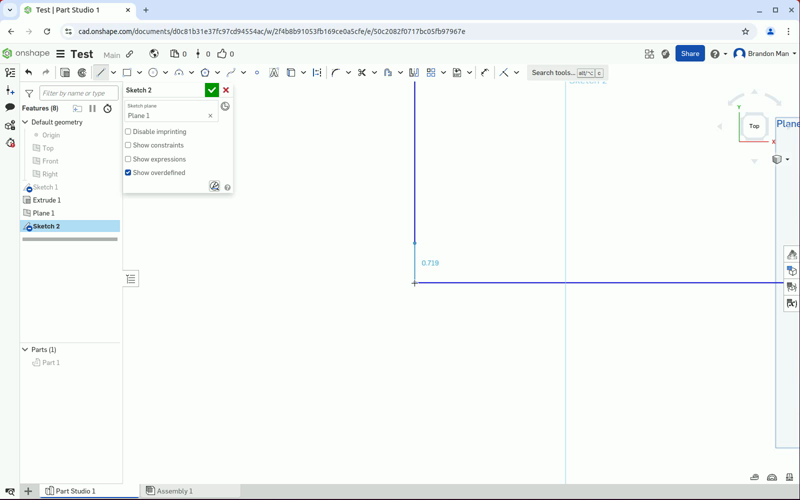
scroll(-6)
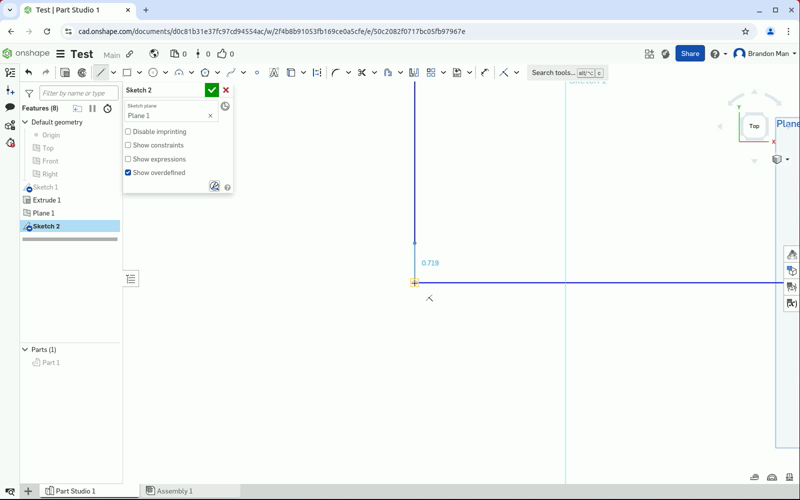
scroll(-6)
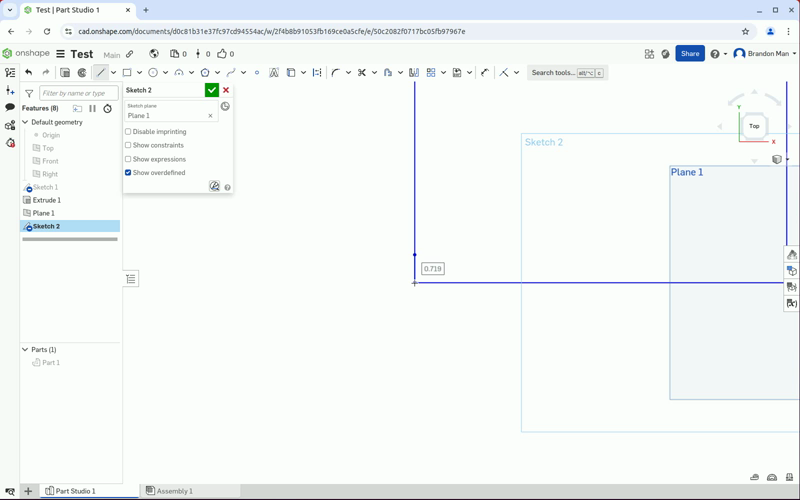
scroll(-6)
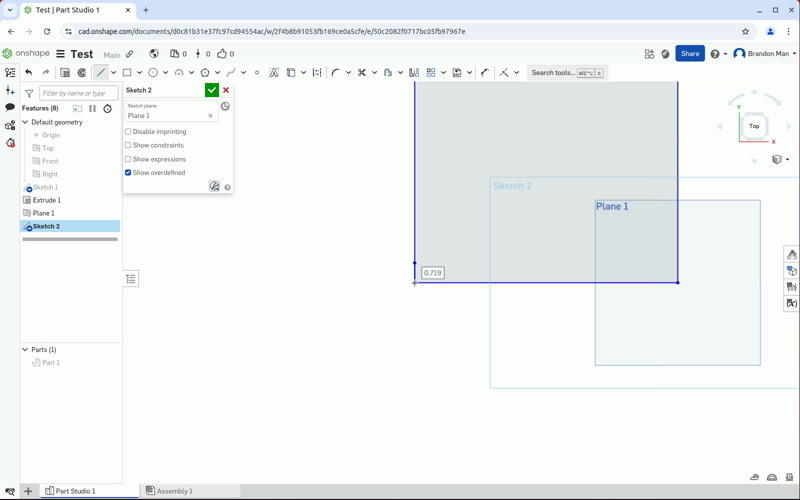
scroll(-6)
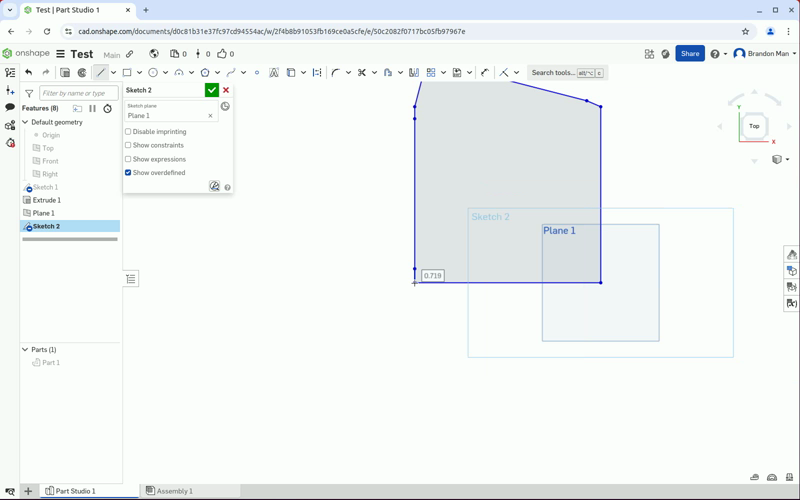
scroll(-6)
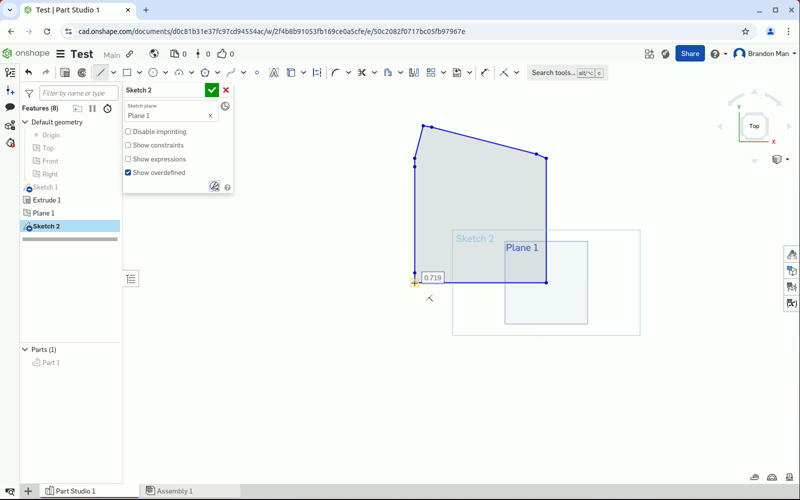
scroll(-6)
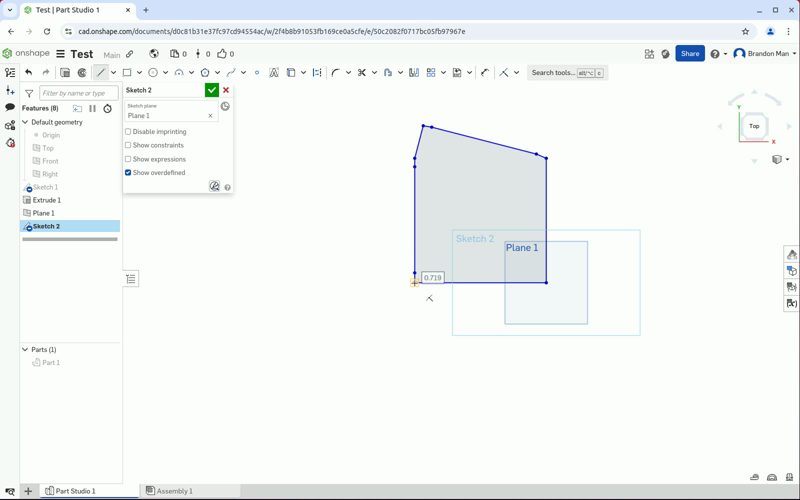
scroll(-6)
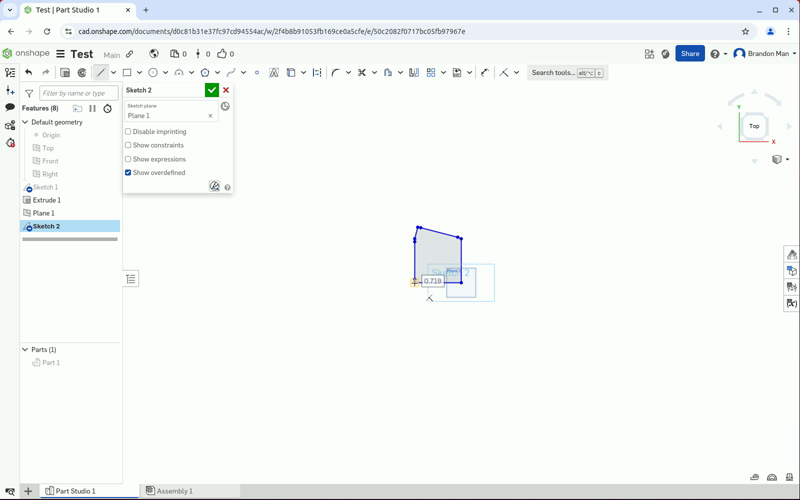
key(esc)
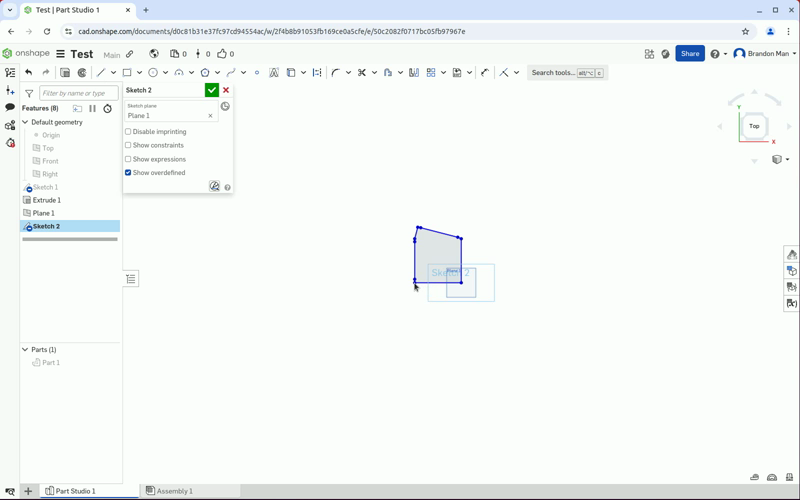
mouse_move(425, 242)
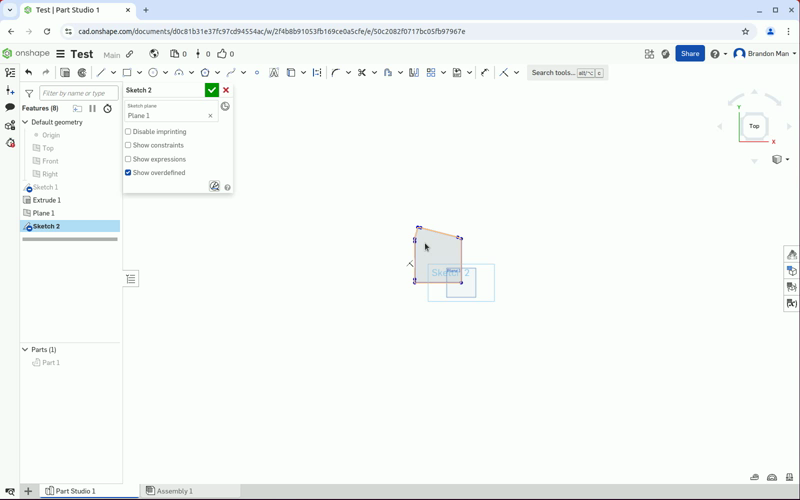
click(425, 242)
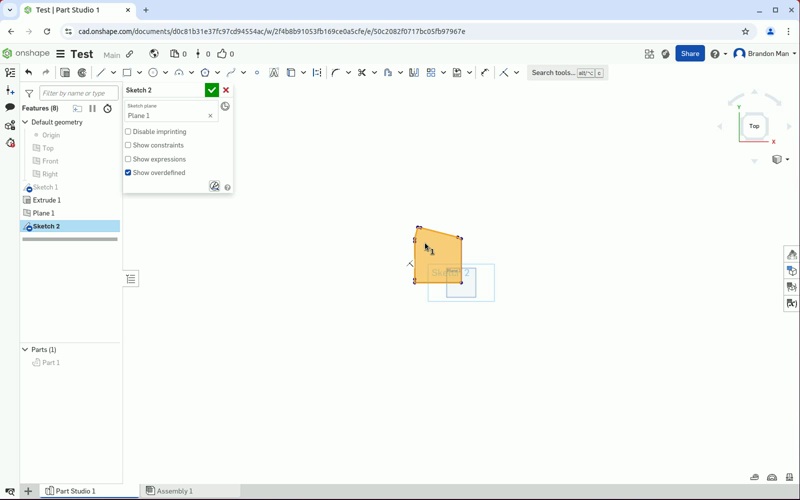
mouse_move(73, 352)
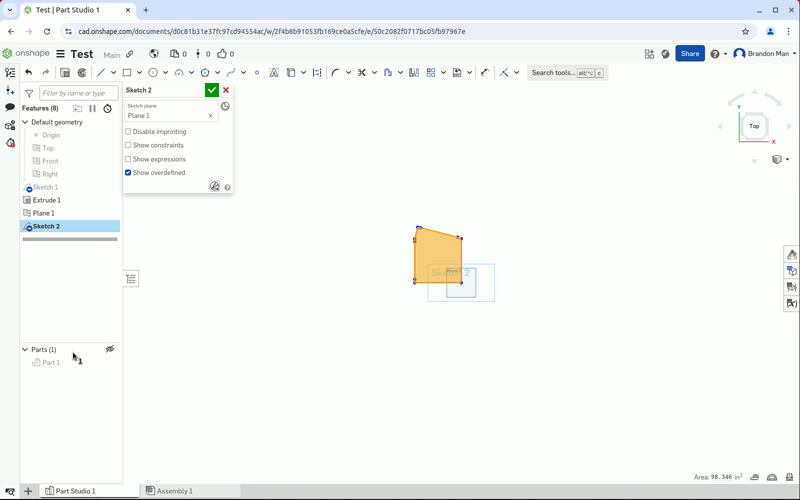
key(shift+y)
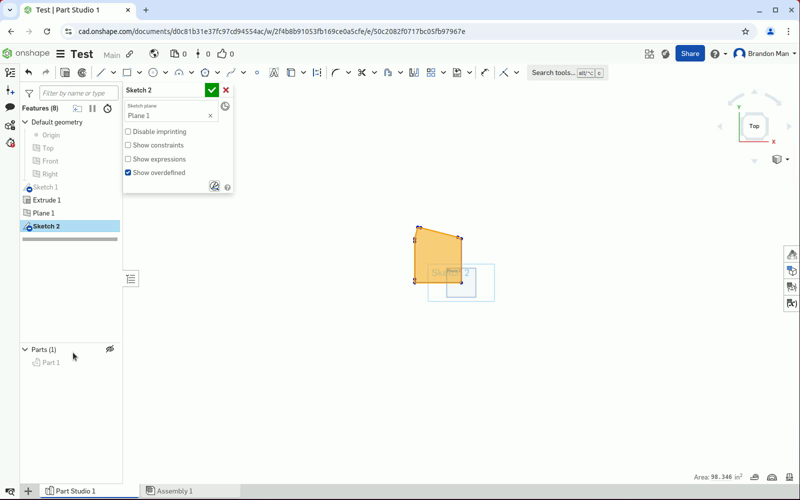
key(shift+e)
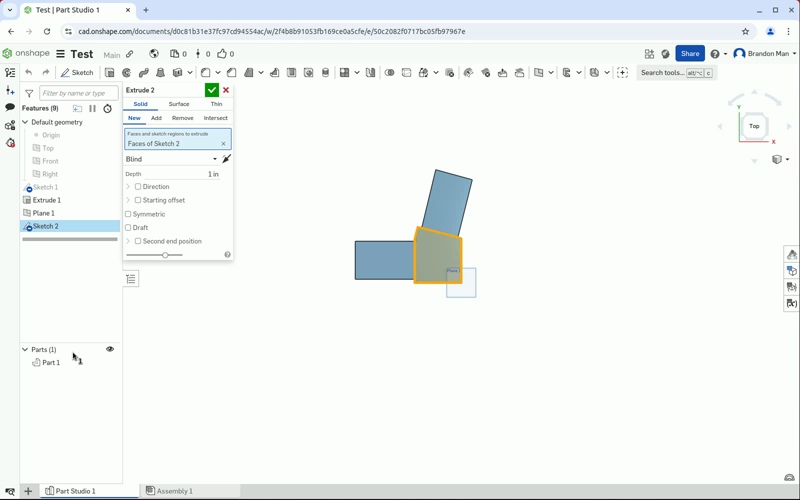
mouse_move(143, 106)
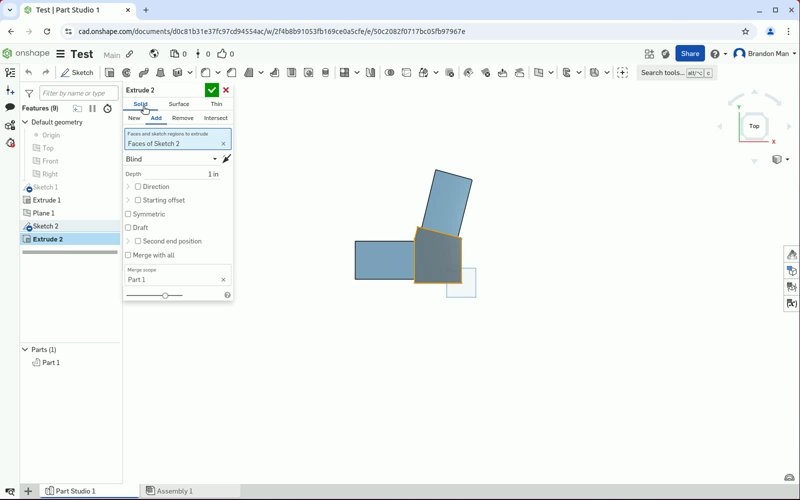
click(143, 106)
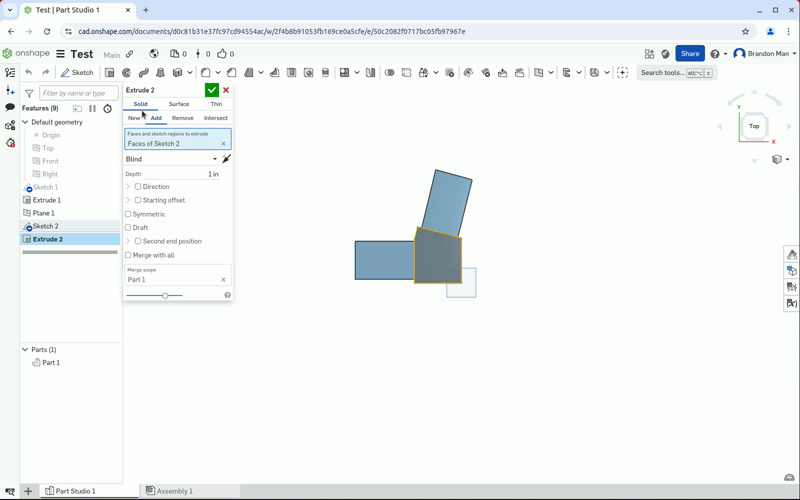
mouse_move(137, 120)
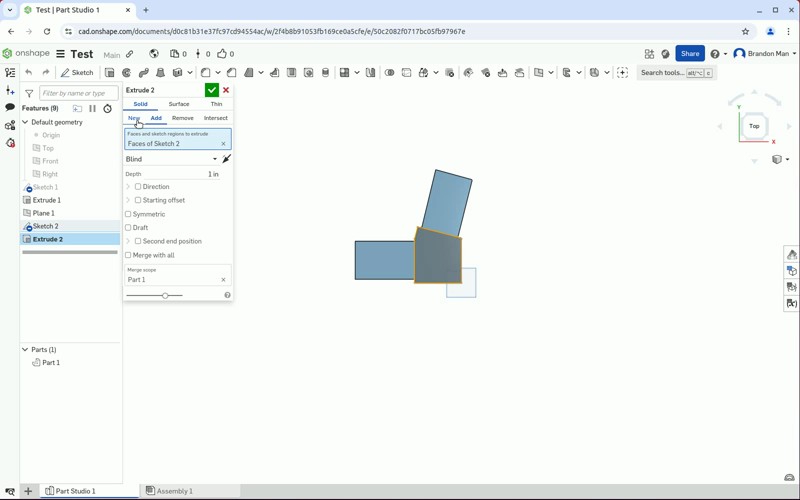
click(137, 120)
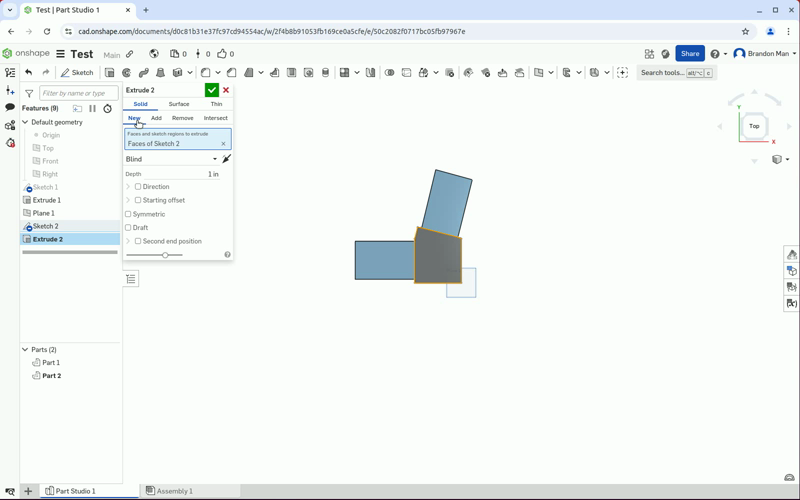
key(tab, 4)
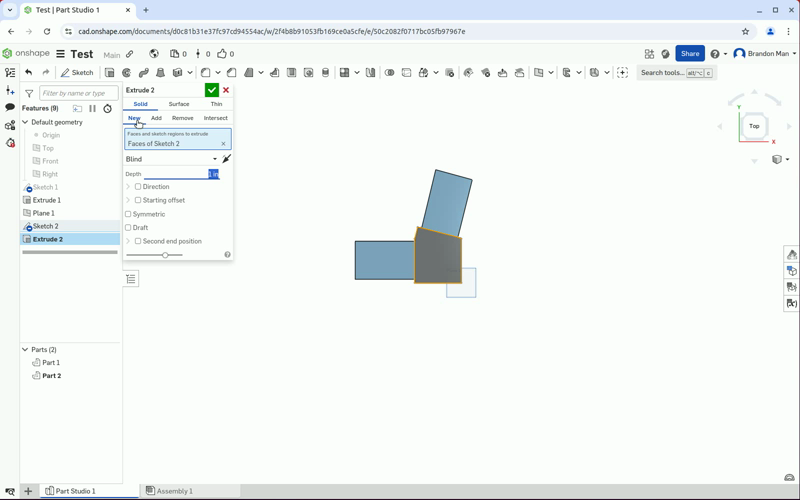
text(0.722)
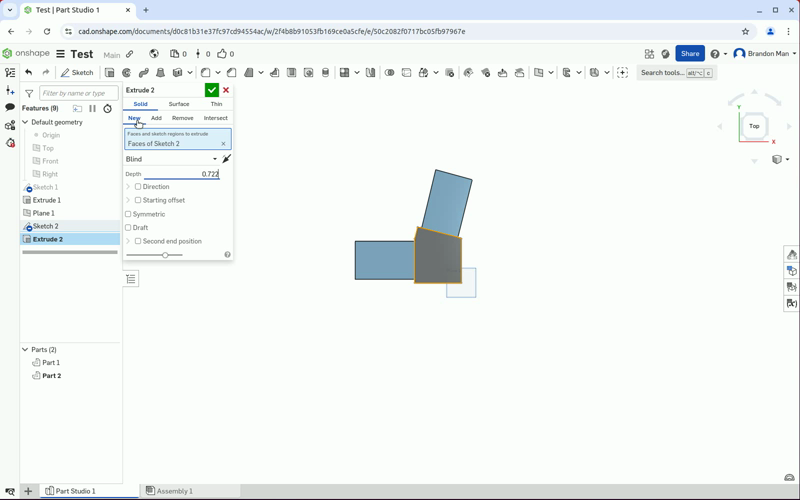
key(enter)
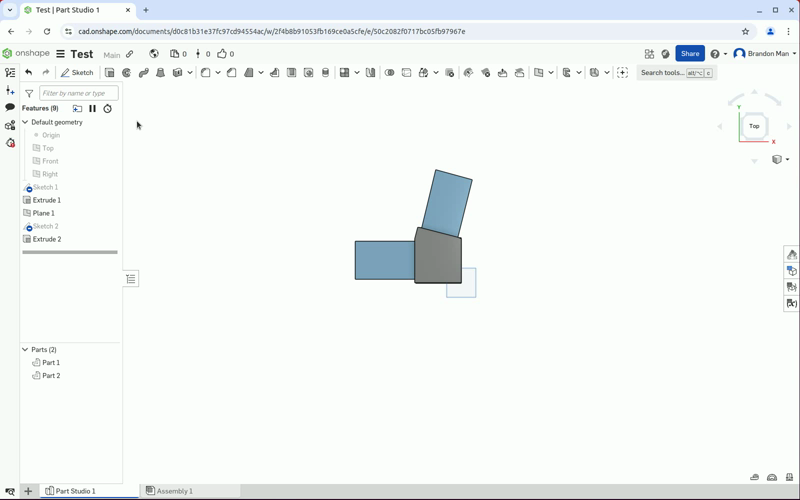
key(shift+h)
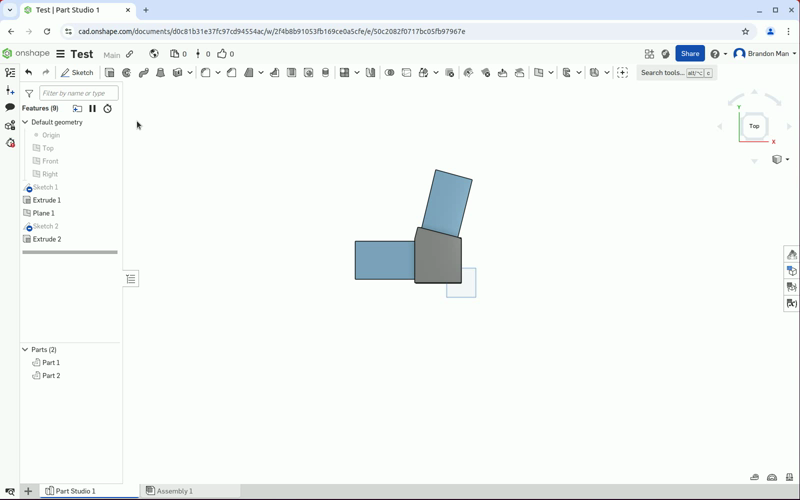
key(shift+h)
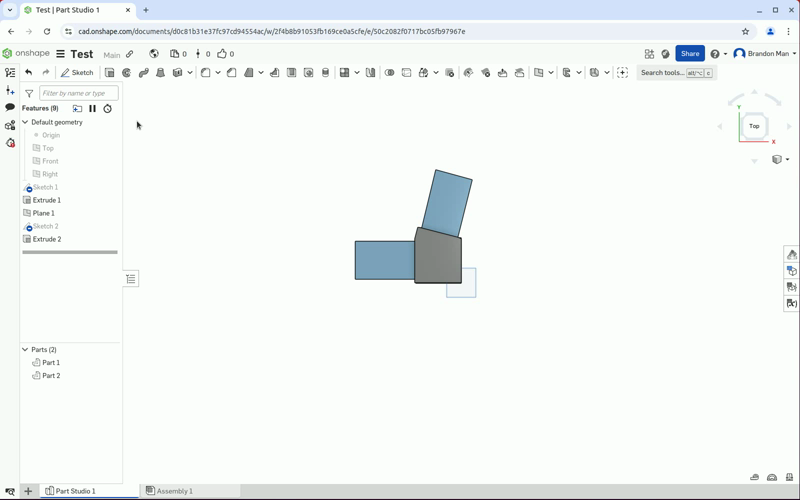
mouse_move(73, 189)
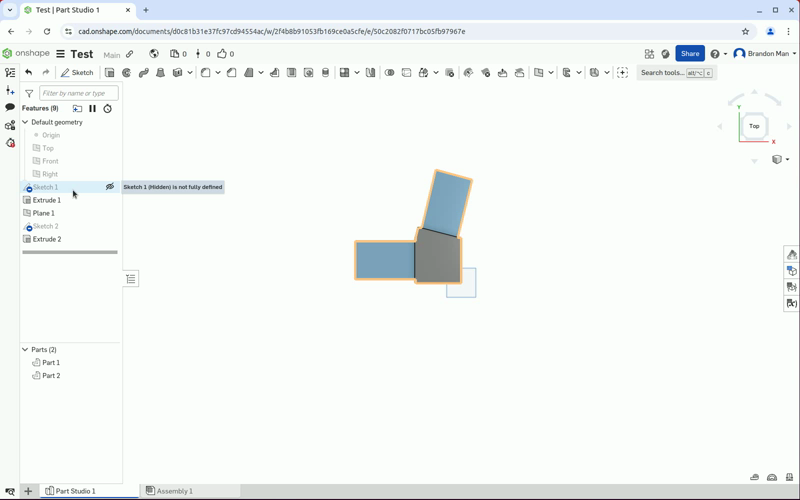
click(73, 189)
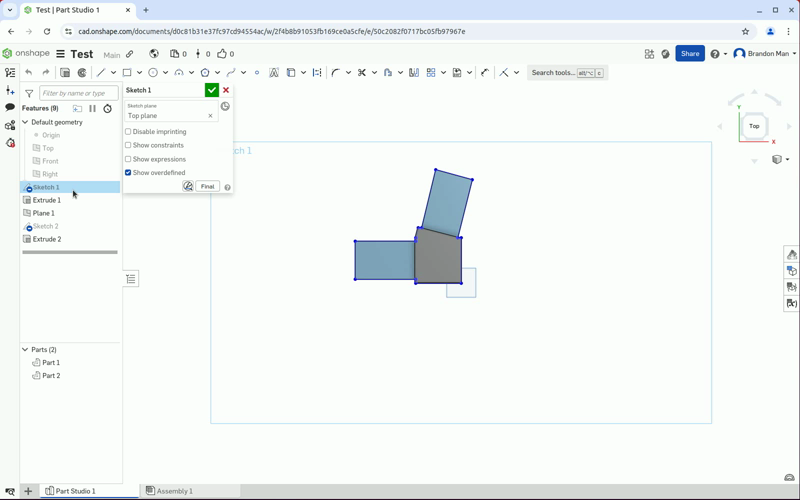
mouse_move(229, 92)
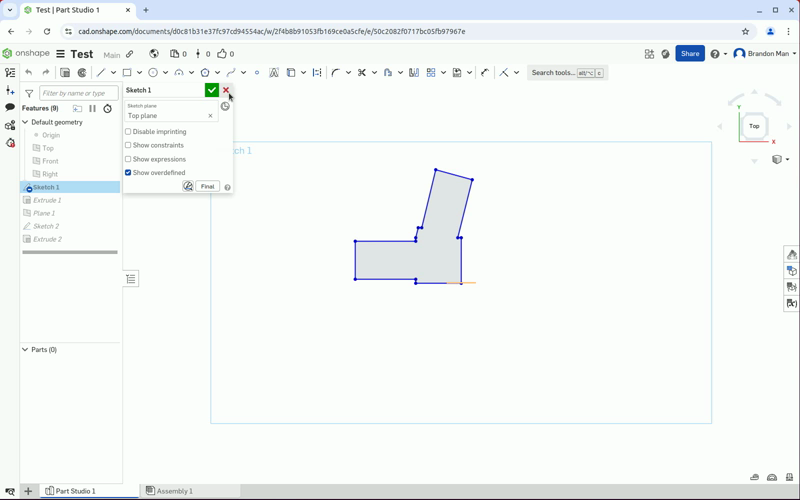
click(229, 92)
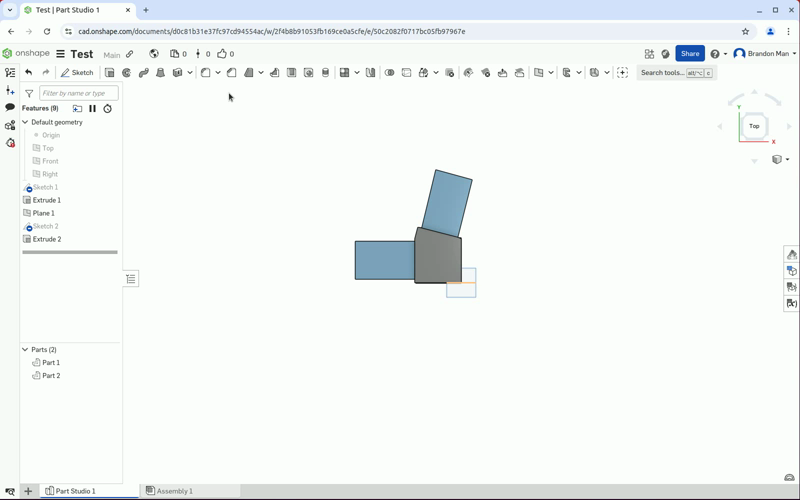
mouse_move(541, 75)
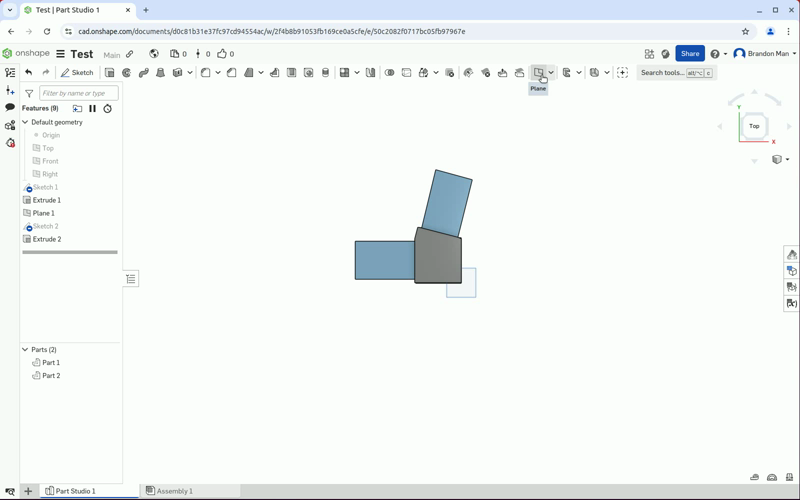
click(541, 75)
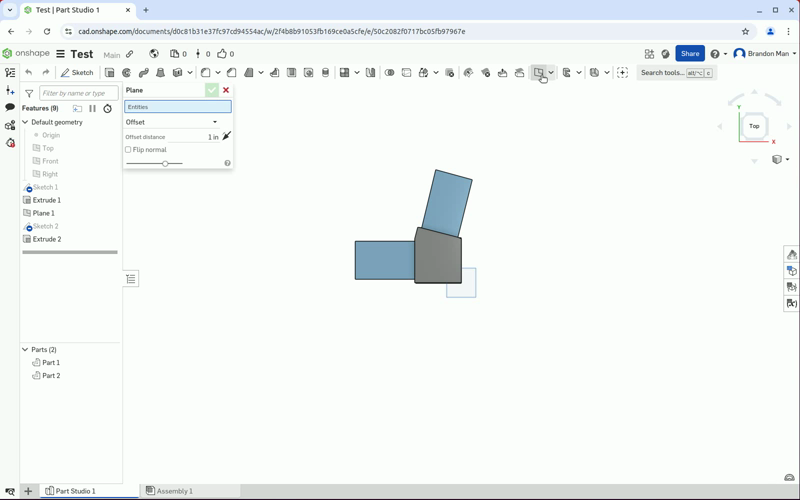
mouse_move(73, 150)
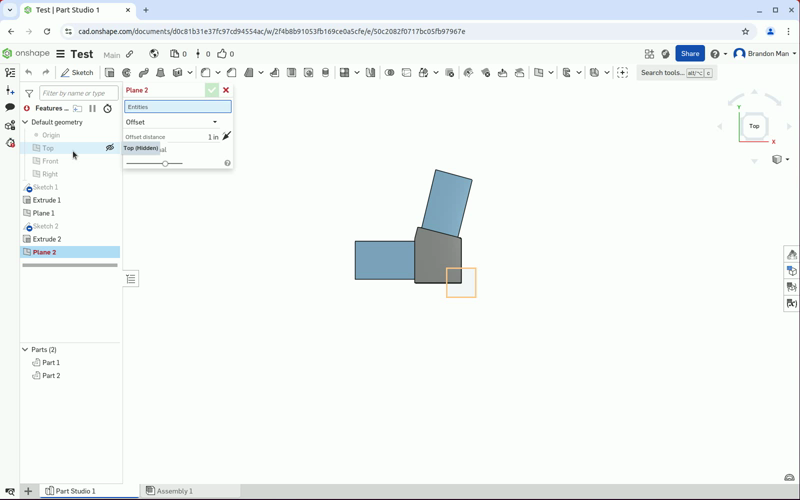
click(73, 150)
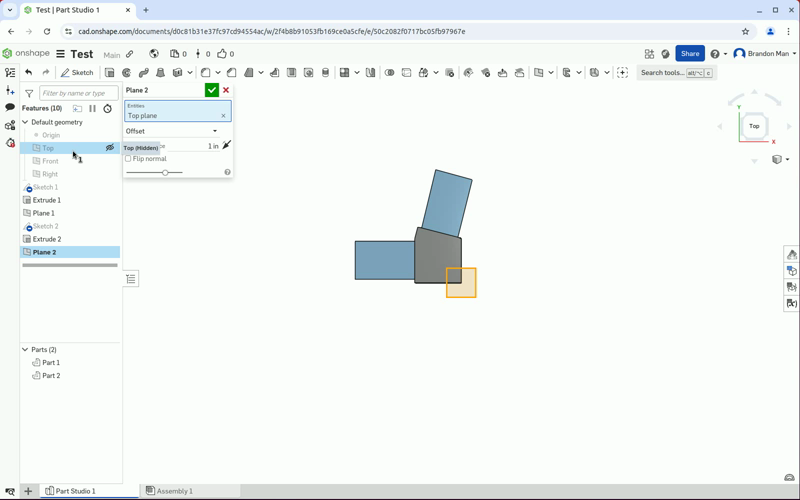
key(tab, 2)
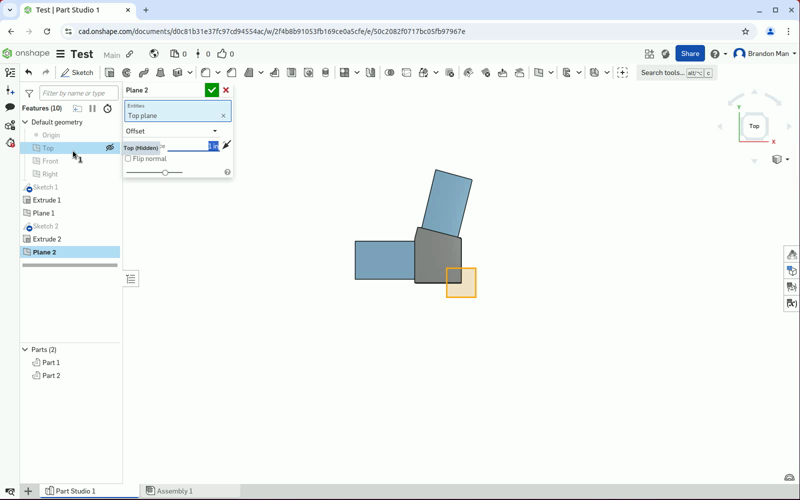
text(8.411)
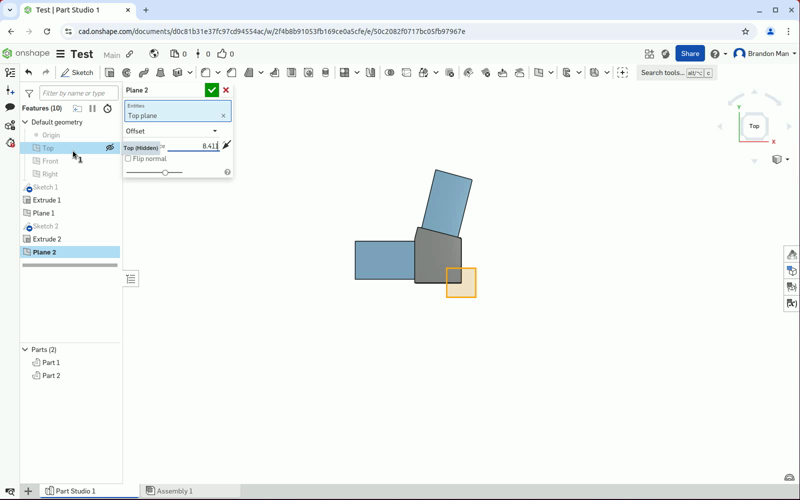
key(enter, 2)
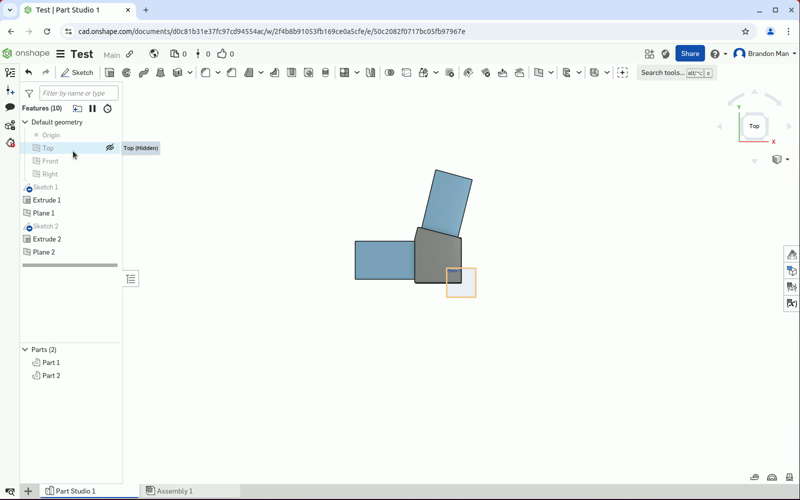
key(shift+s)
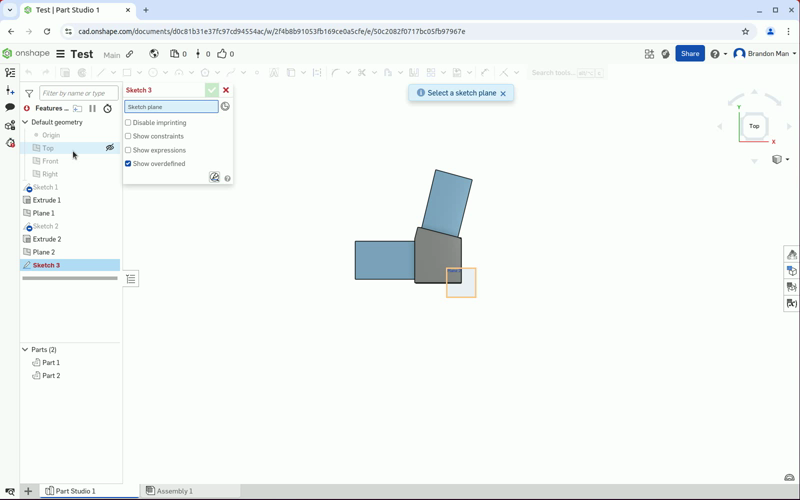
mouse_move(73, 254)
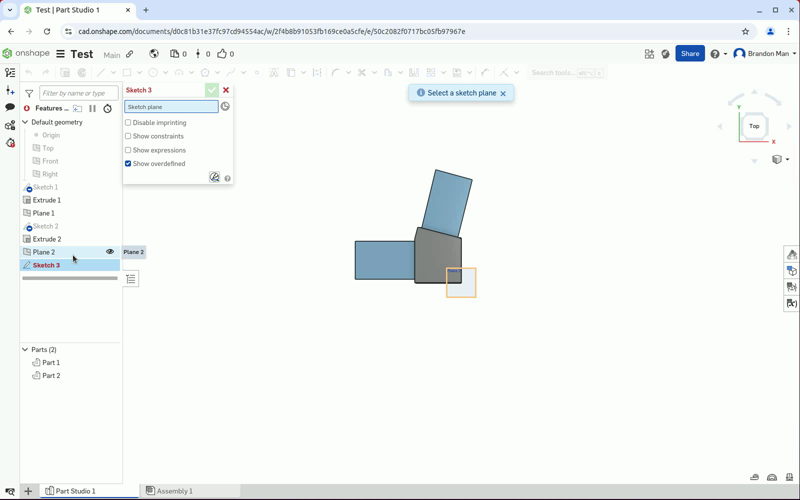
click(73, 254)
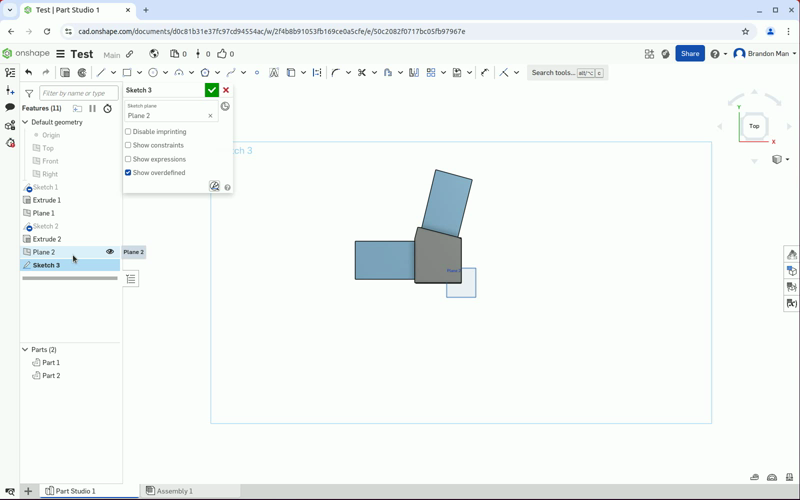
mouse_move(73, 352)
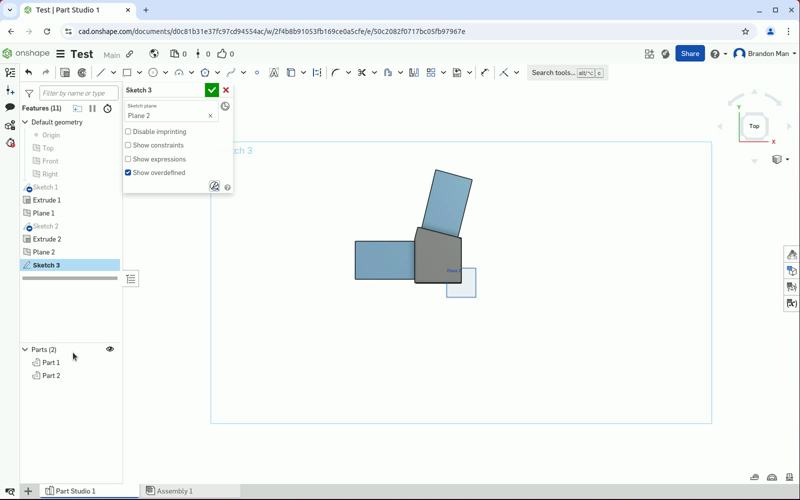
key(y)
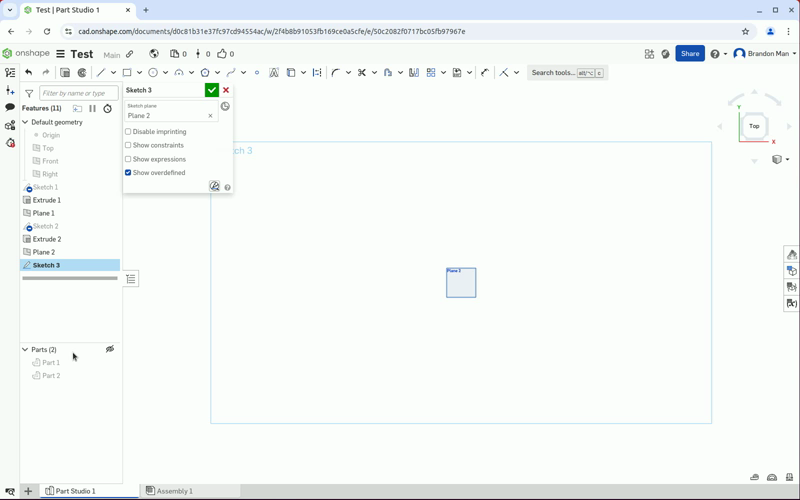
key(l)
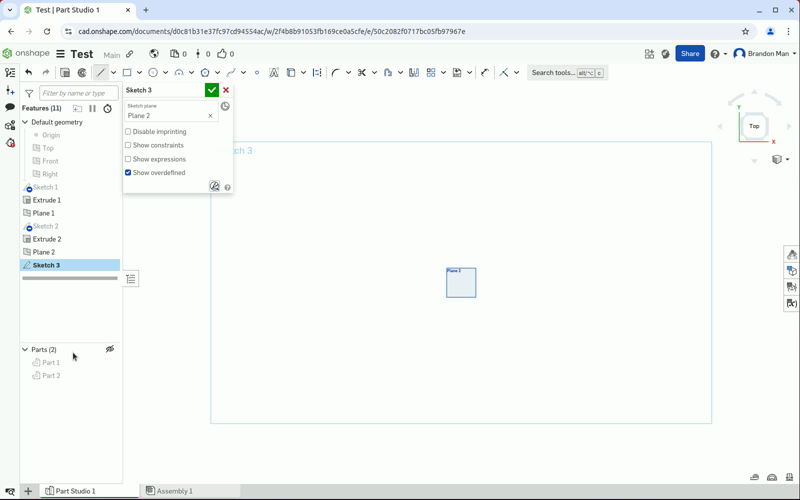
key_down(shift)
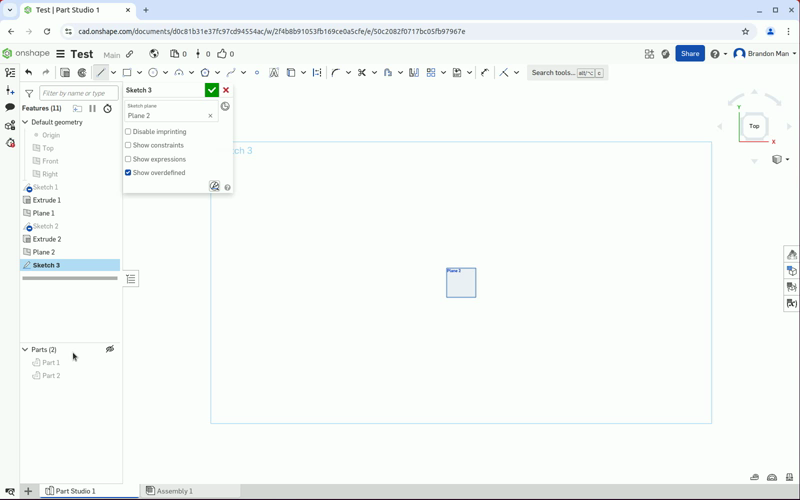
mouse_move(419, 279)
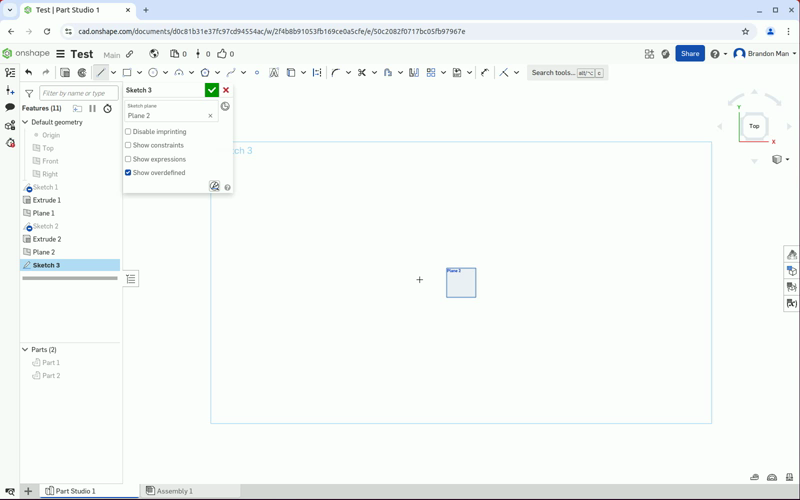
click(419, 279)
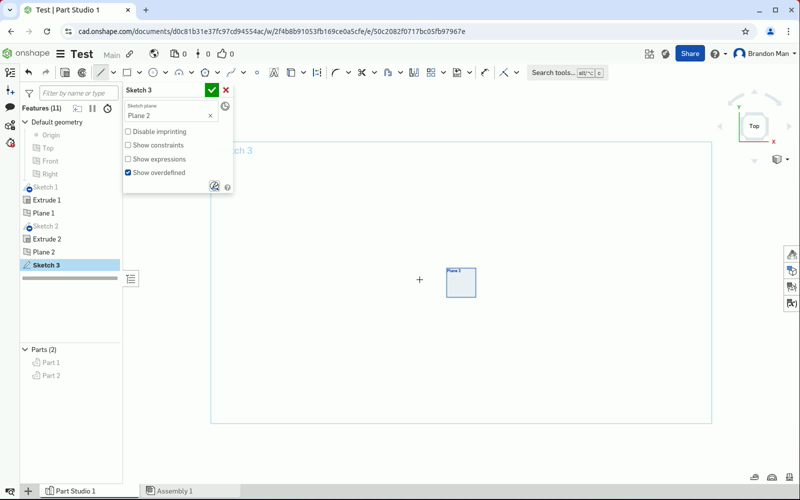
key_up(shift)
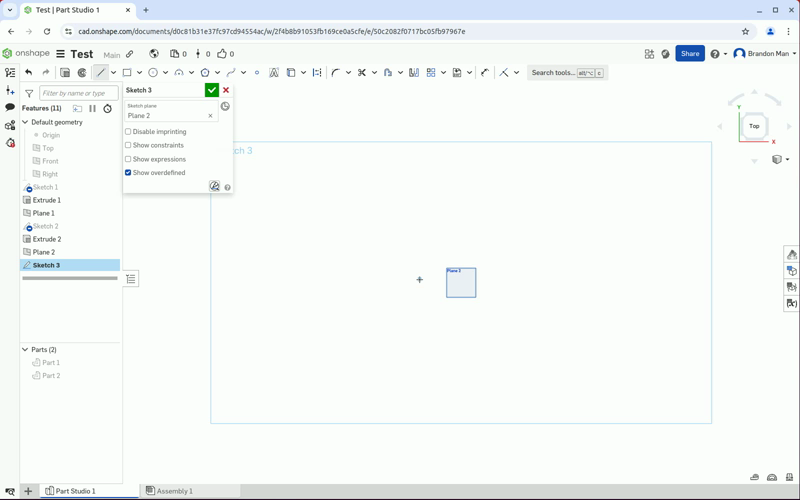
key_down(shift)
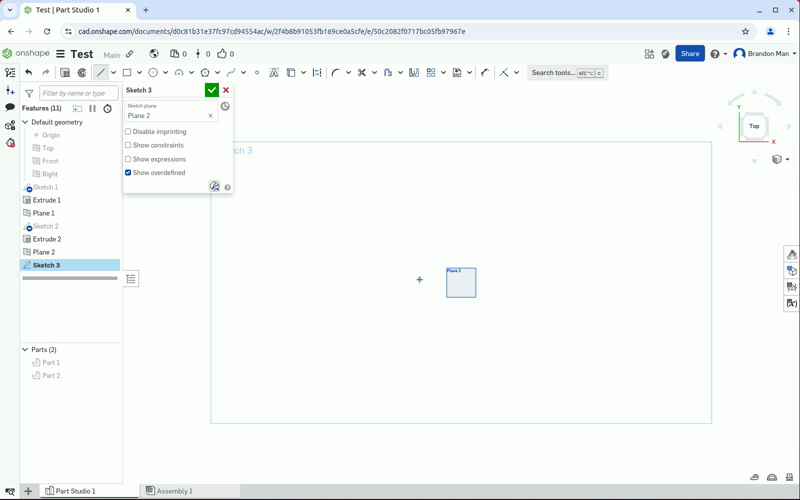
mouse_move(449, 279)
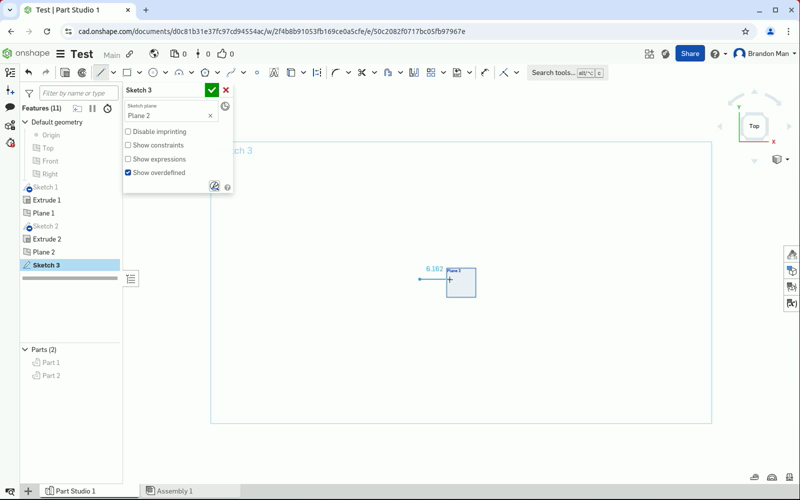
mouse_move(458, 279)
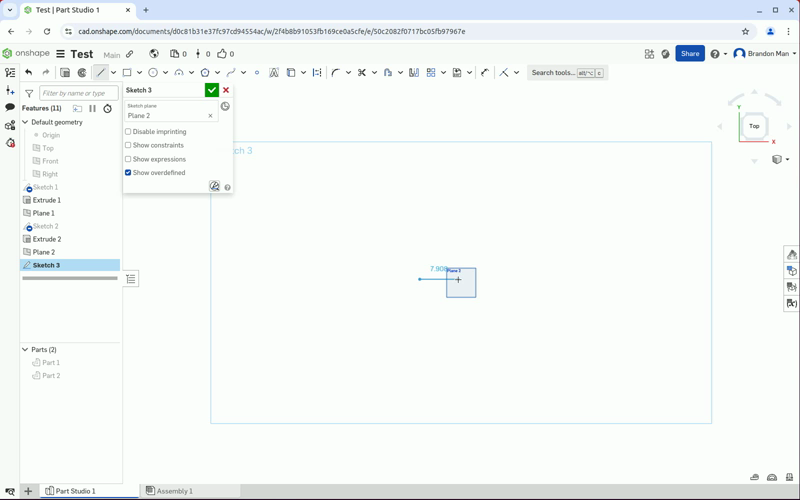
click(458, 279)
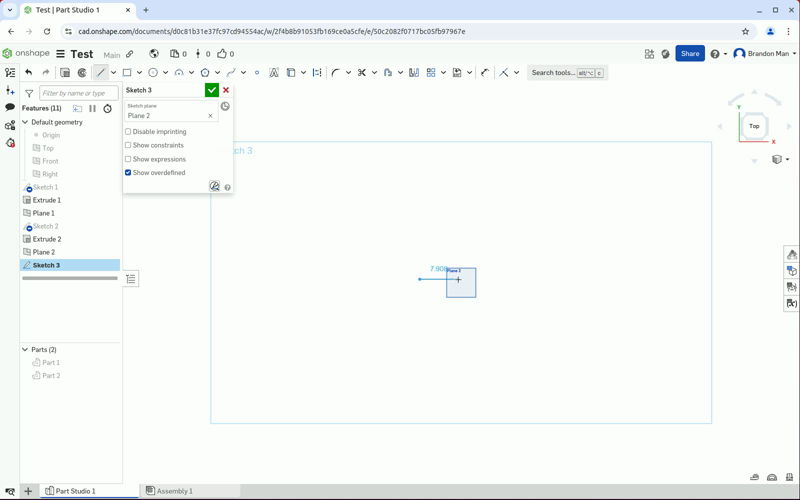
key_up(shift)
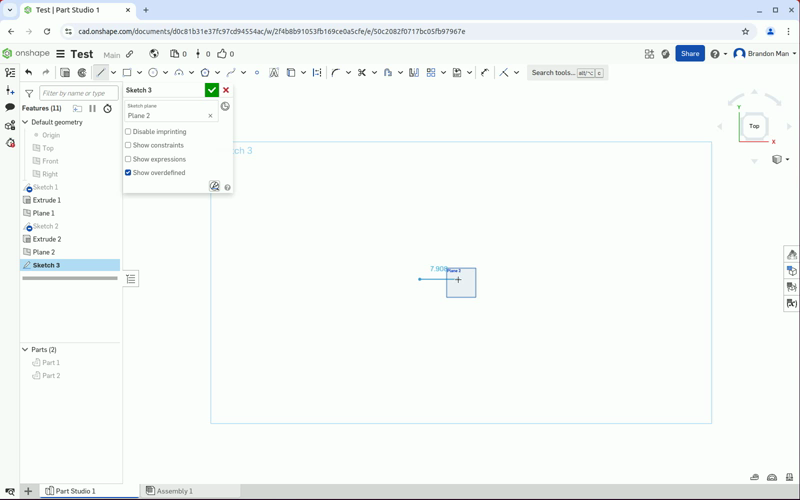
key_down(shift)
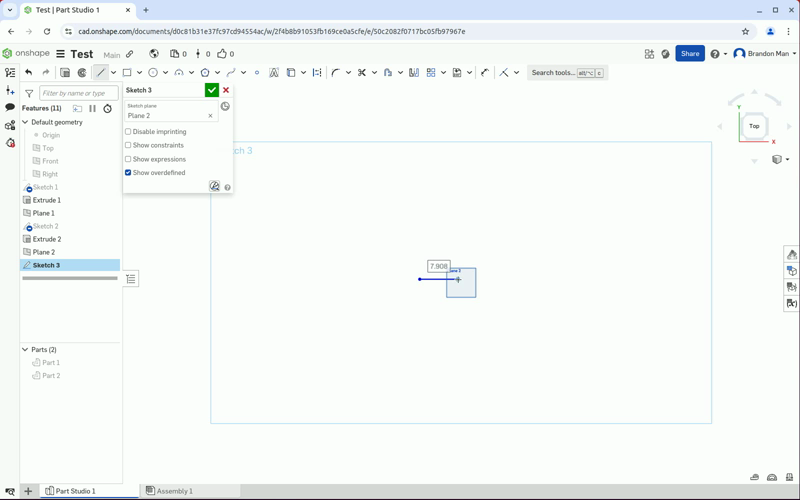
mouse_move(488, 279)
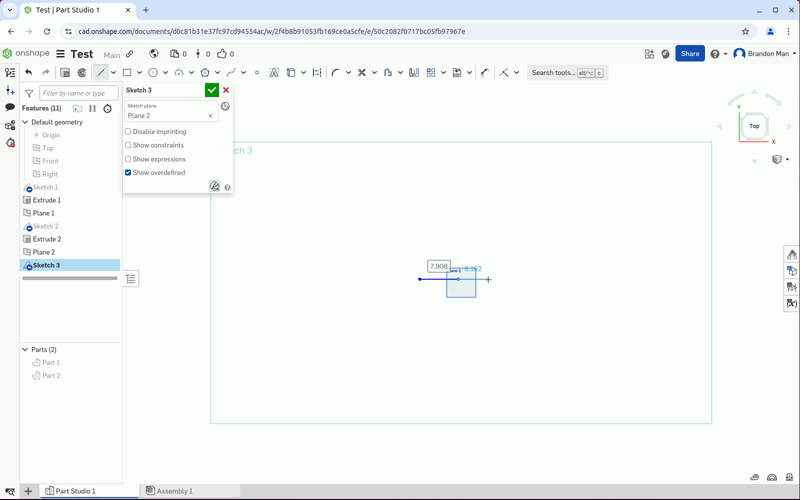
mouse_move(458, 241)
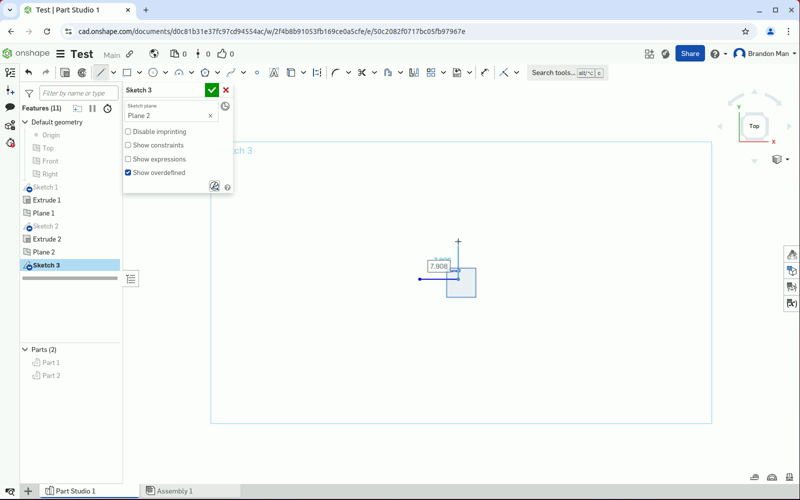
click(458, 241)
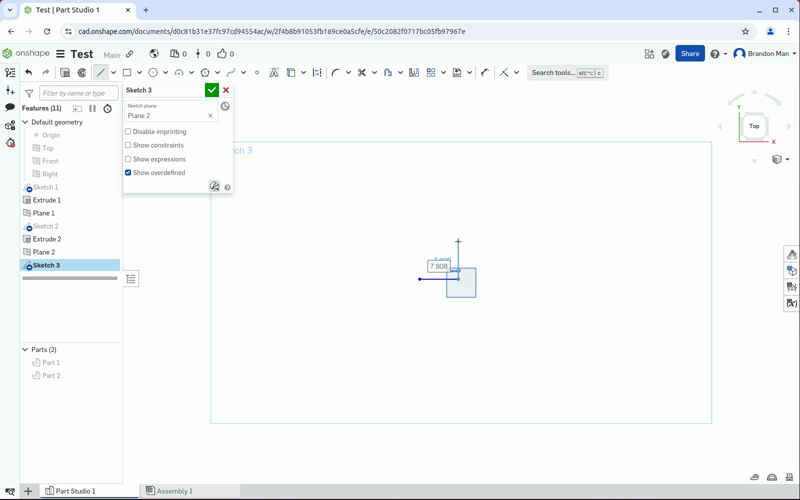
key_up(shift)
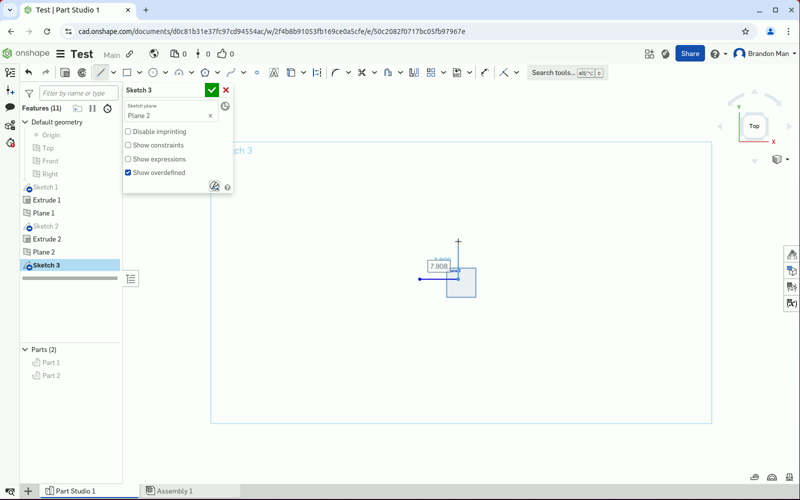
key_down(shift)
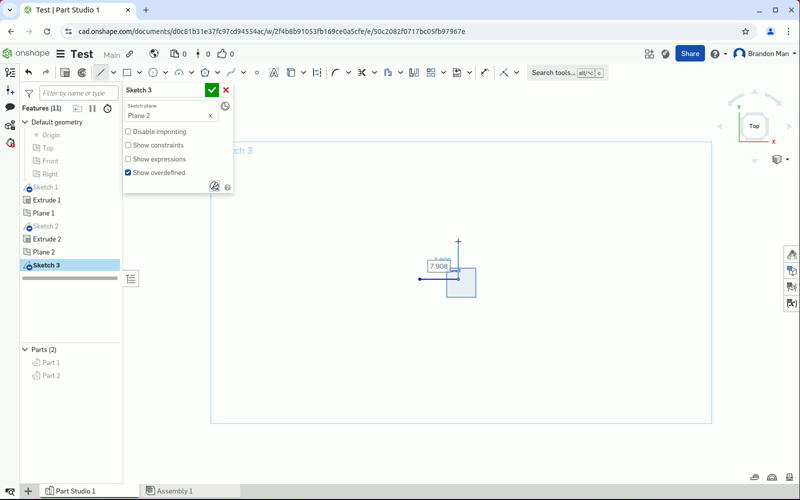
mouse_move(488, 241)
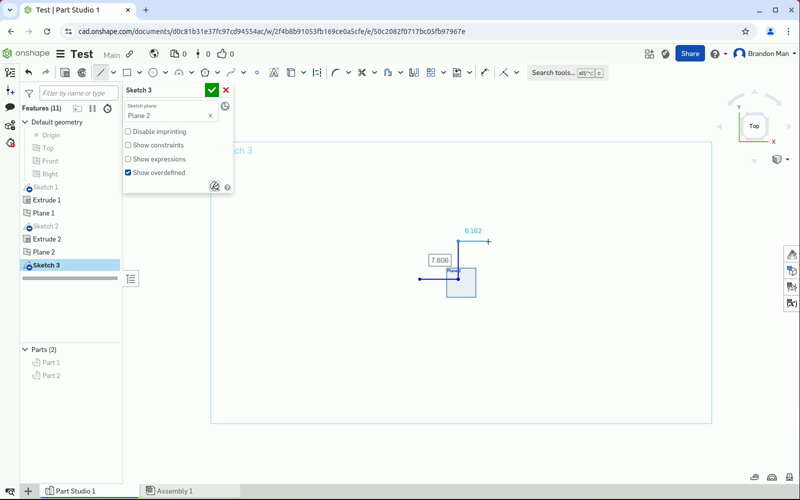
mouse_move(419, 241)
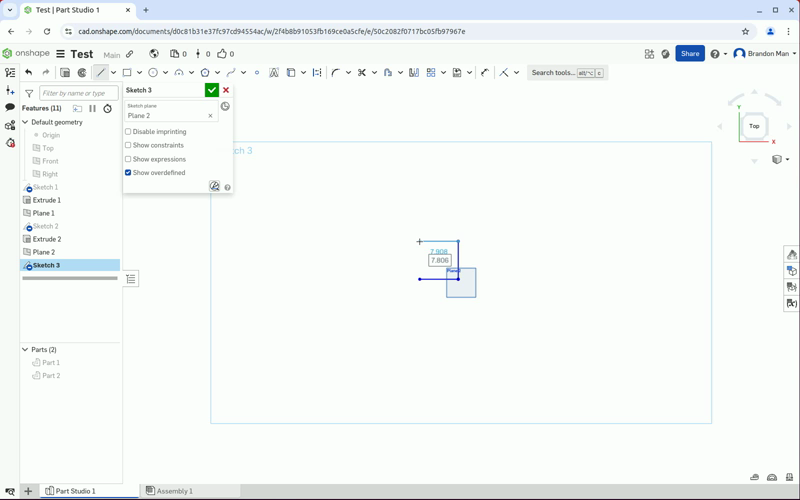
click(419, 241)
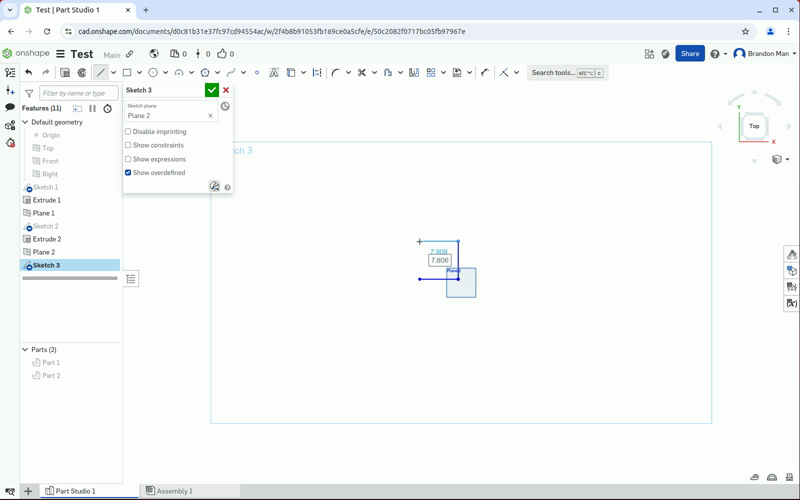
key_up(shift)
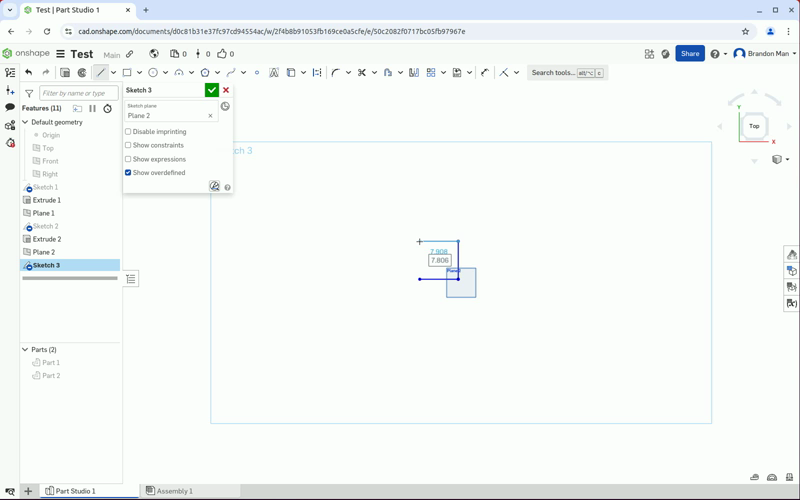
mouse_move(449, 241)
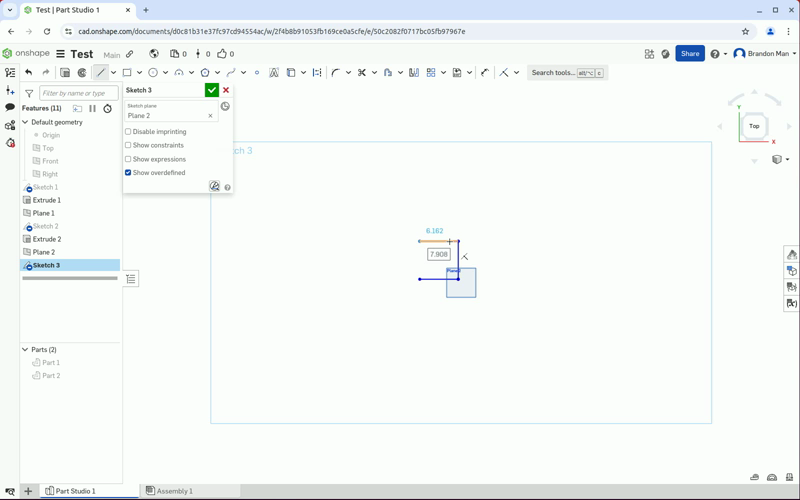
key_down(shift)
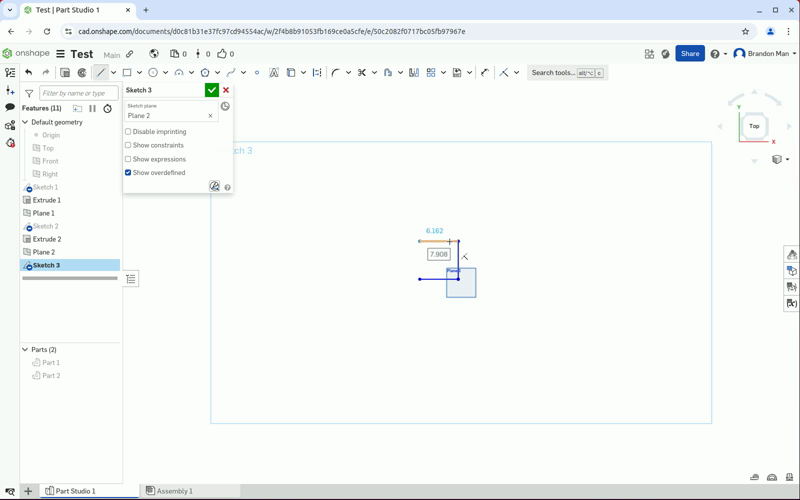
mouse_move(419, 279)
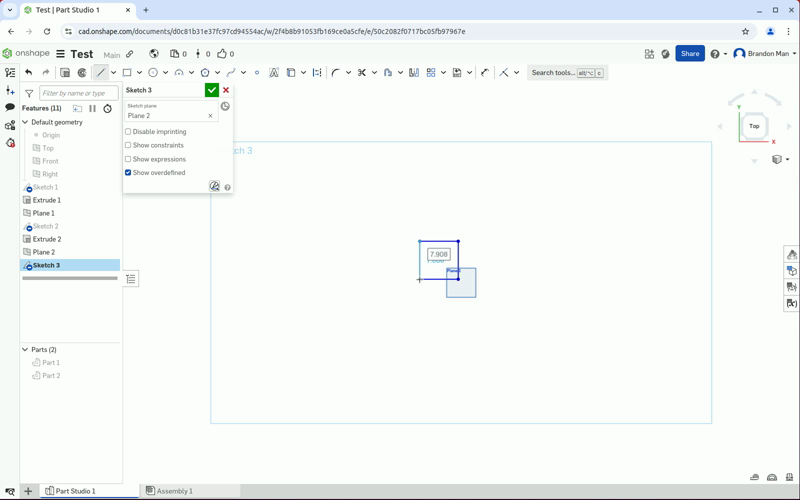
key_up(shift)
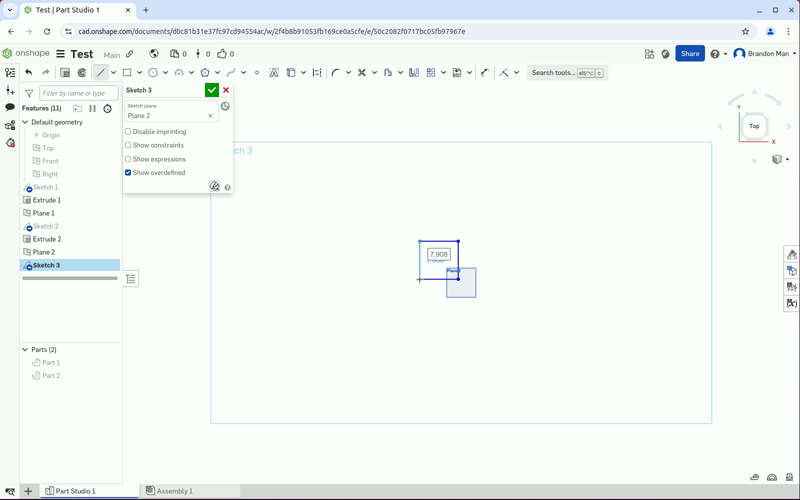
click(419, 279)
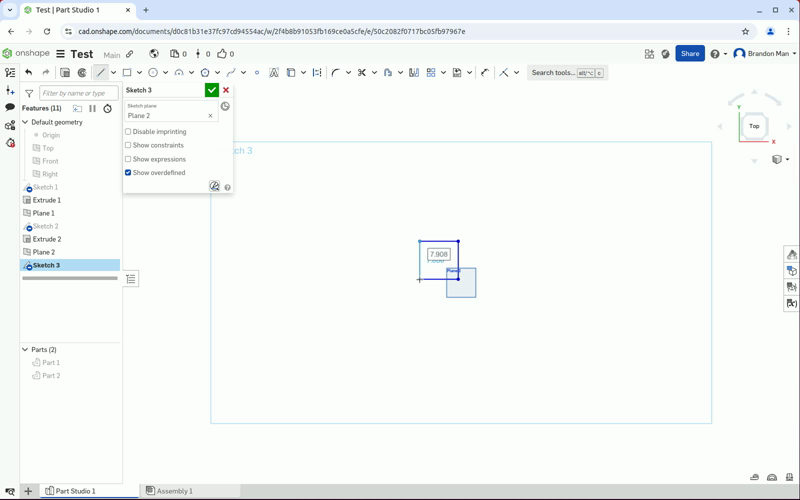
key(esc)
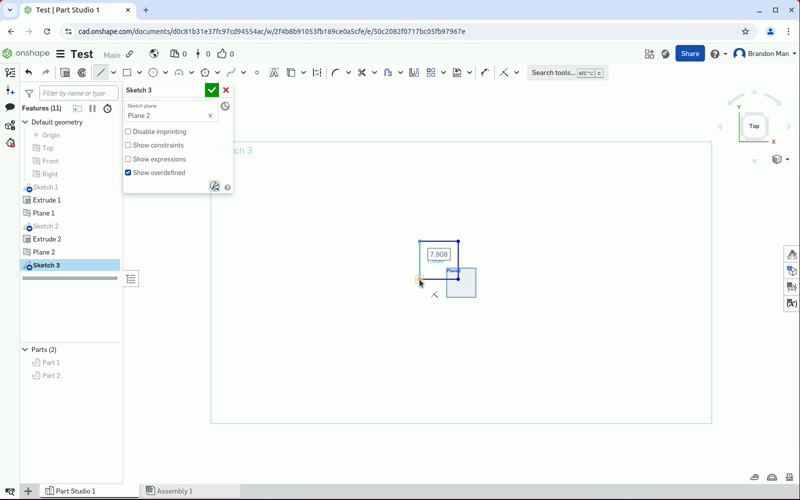
mouse_move(434, 246)
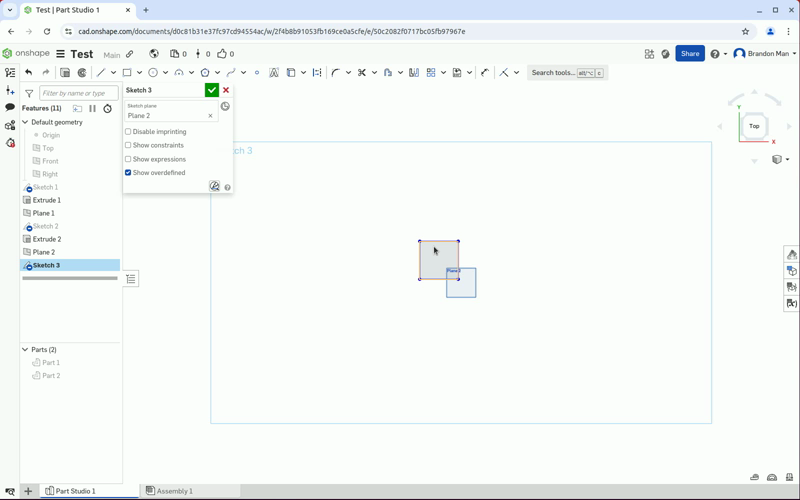
scroll(6)
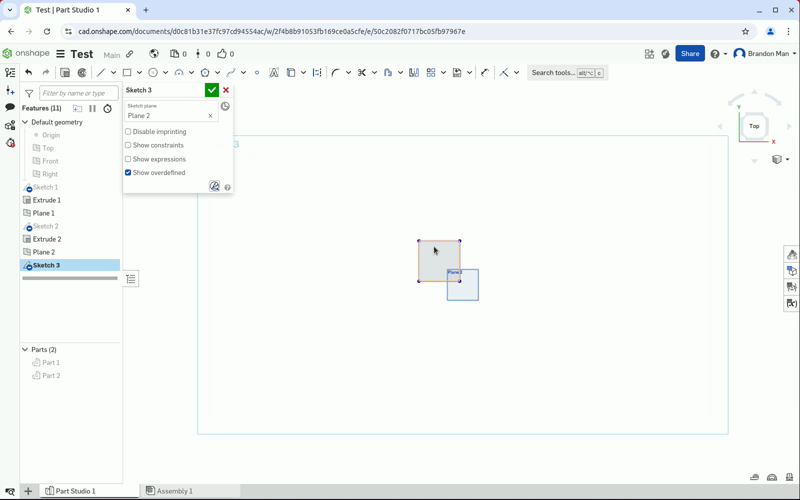
scroll(6)
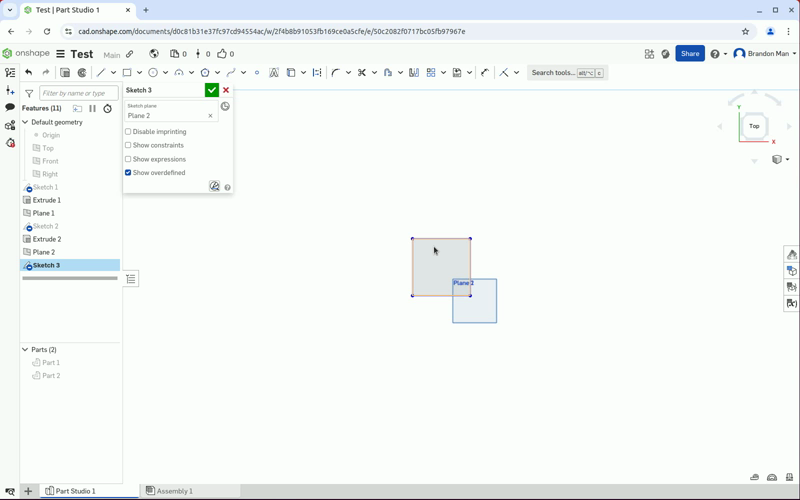
scroll(6)
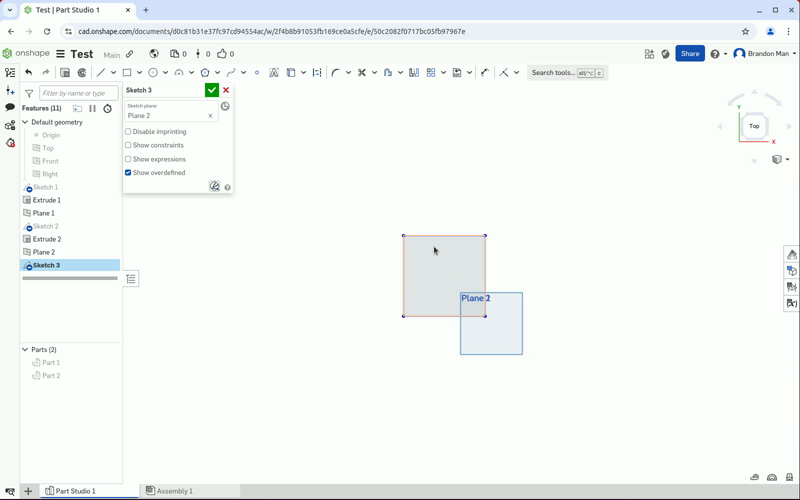
scroll(6)
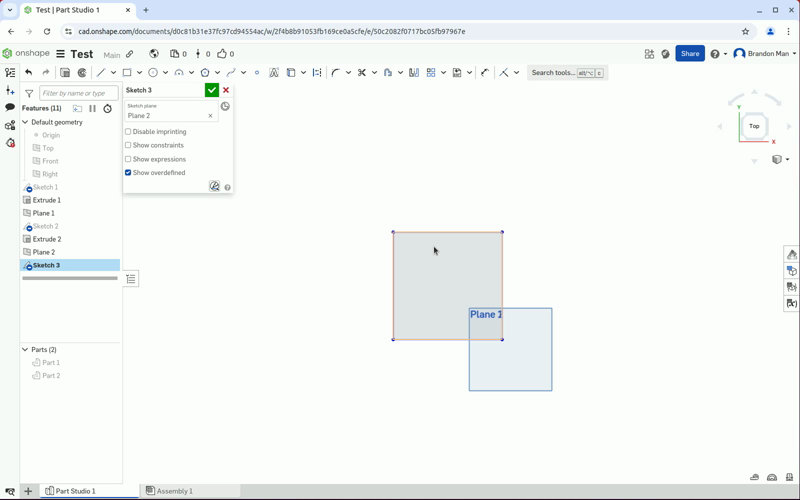
scroll(6)
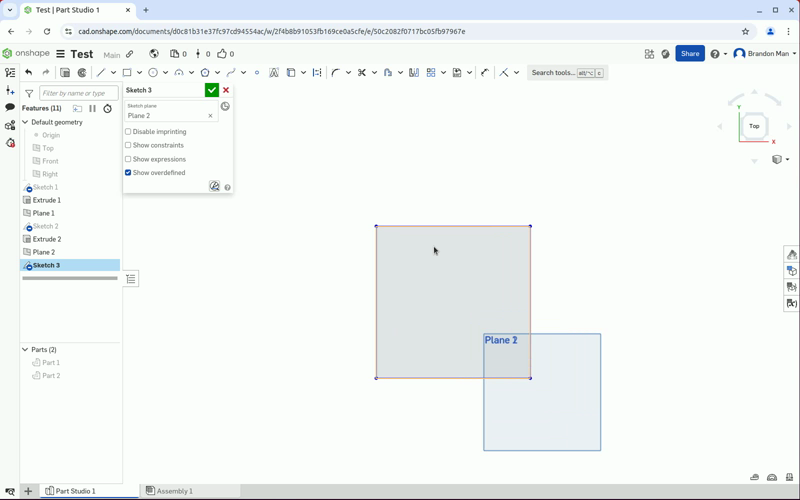
scroll(6)
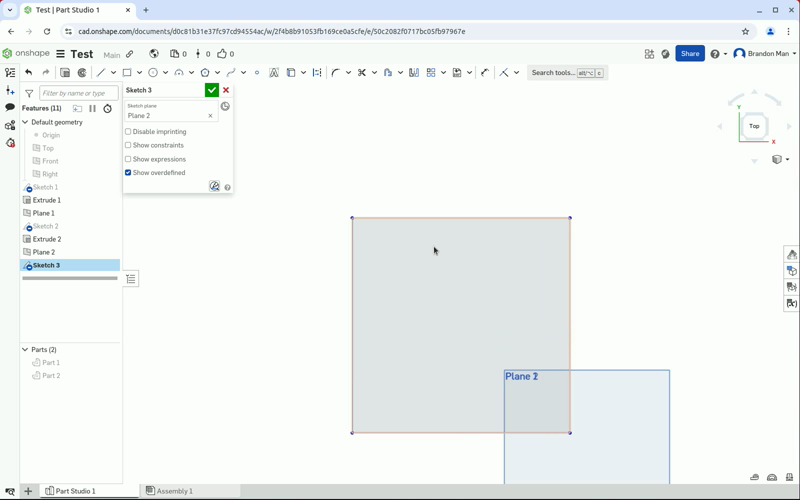
scroll(6)
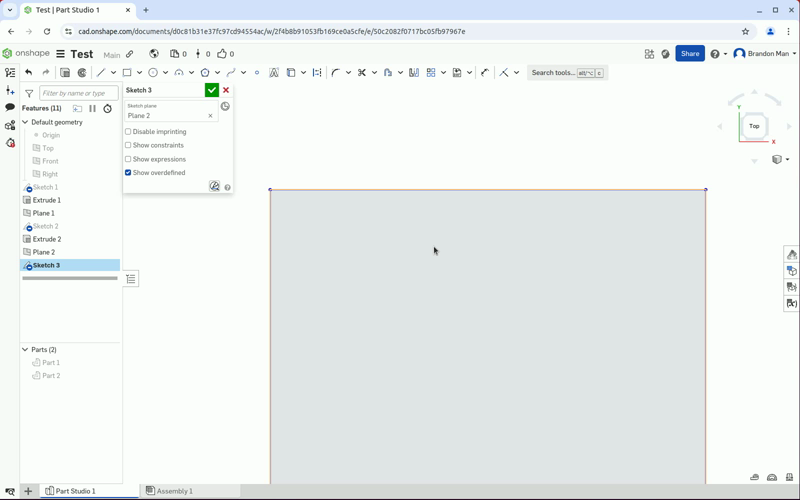
click(434, 246)
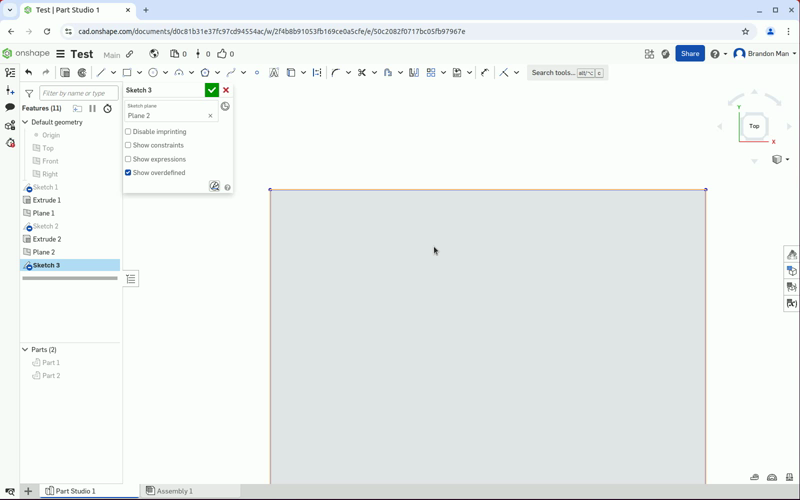
scroll(-6)
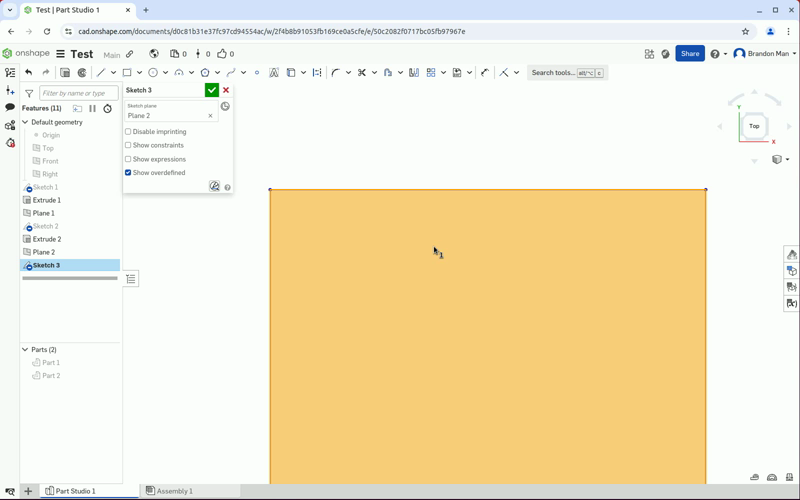
scroll(-6)
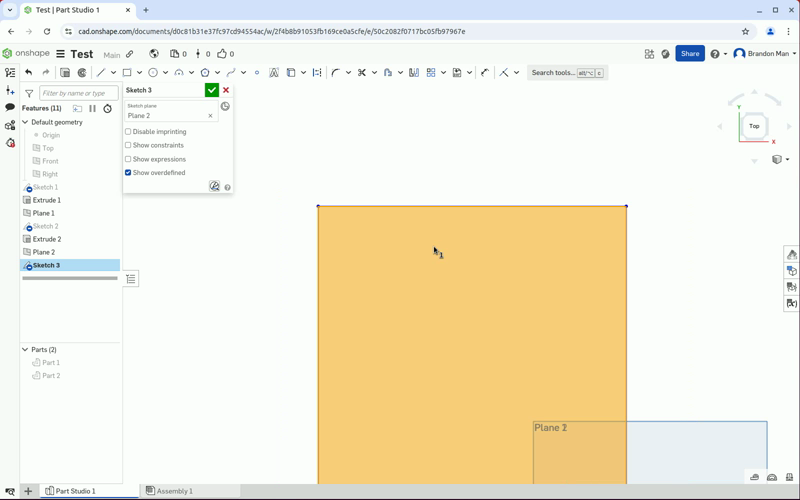
scroll(-6)
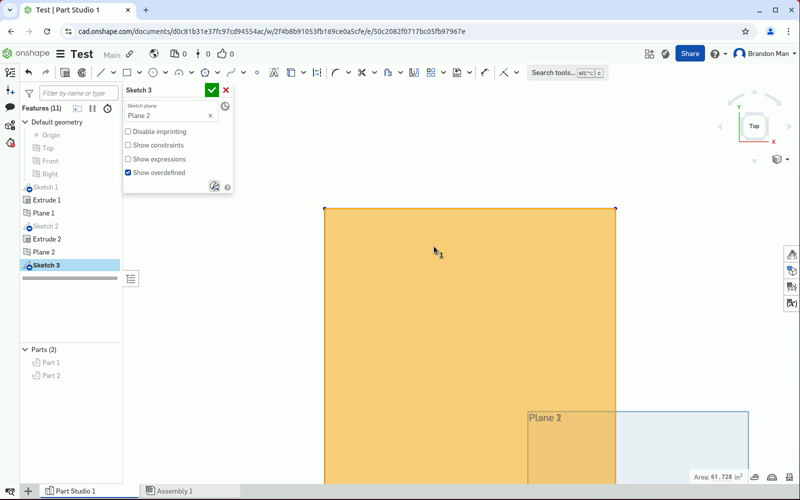
scroll(-6)
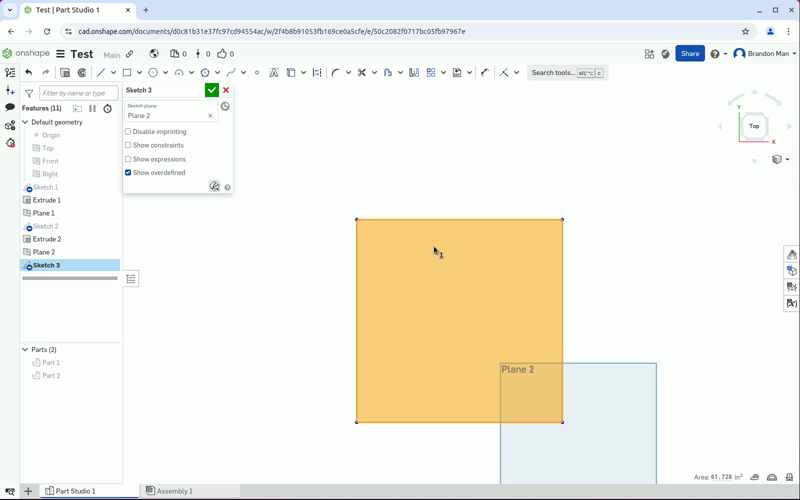
scroll(-6)
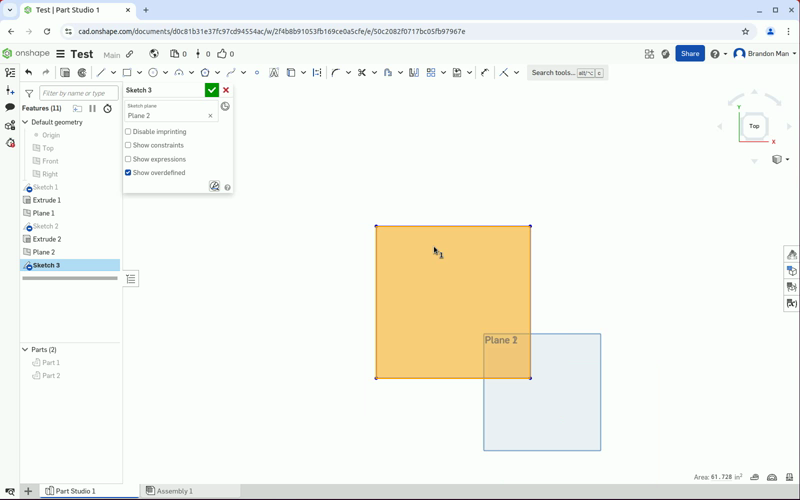
scroll(-6)
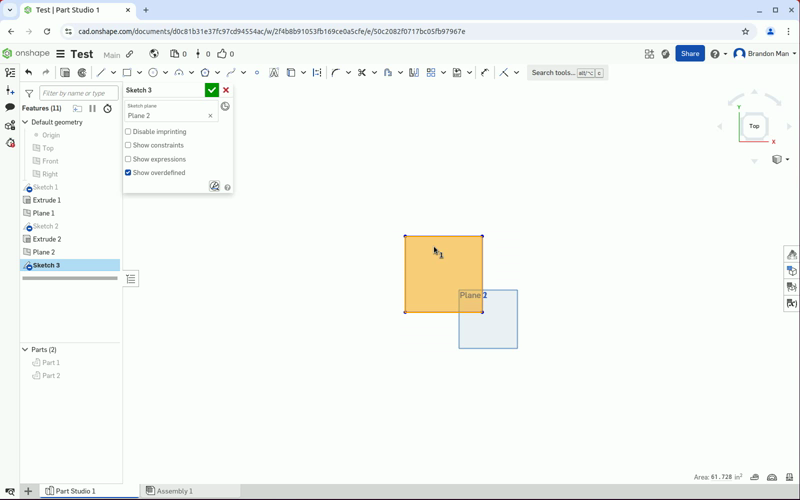
scroll(-6)
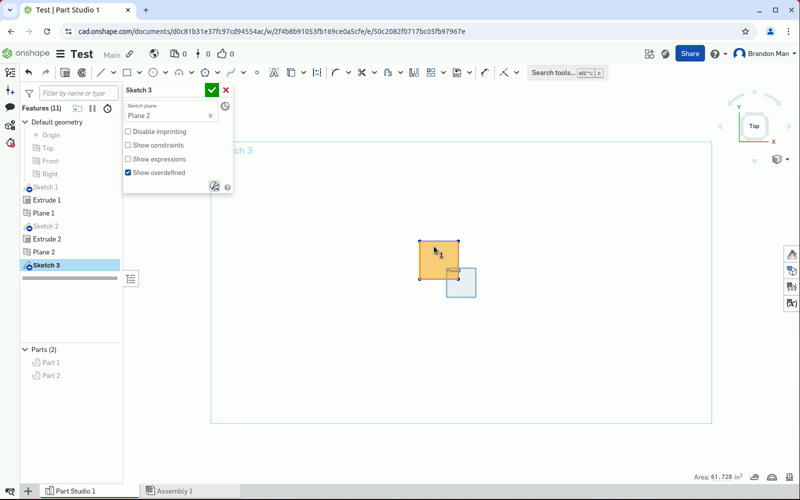
mouse_move(73, 352)
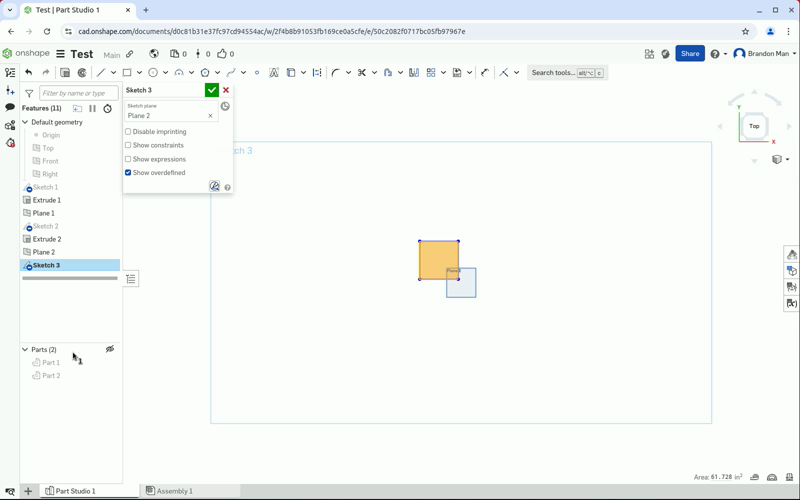
key(shift+y)
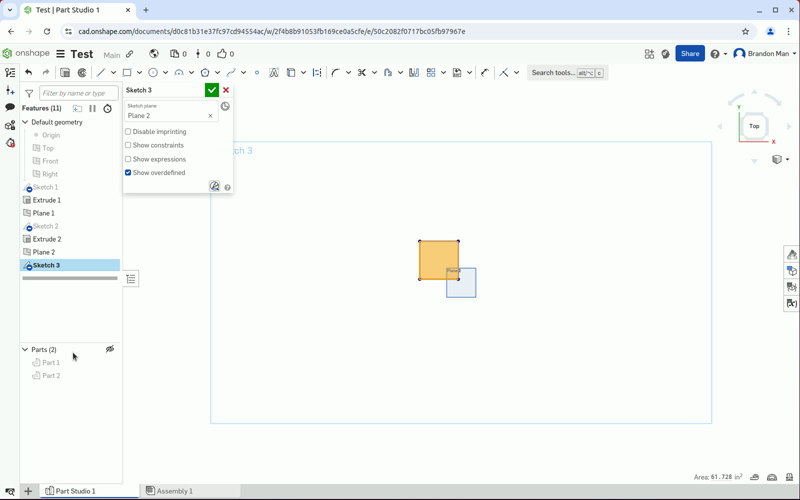
key(shift+e)
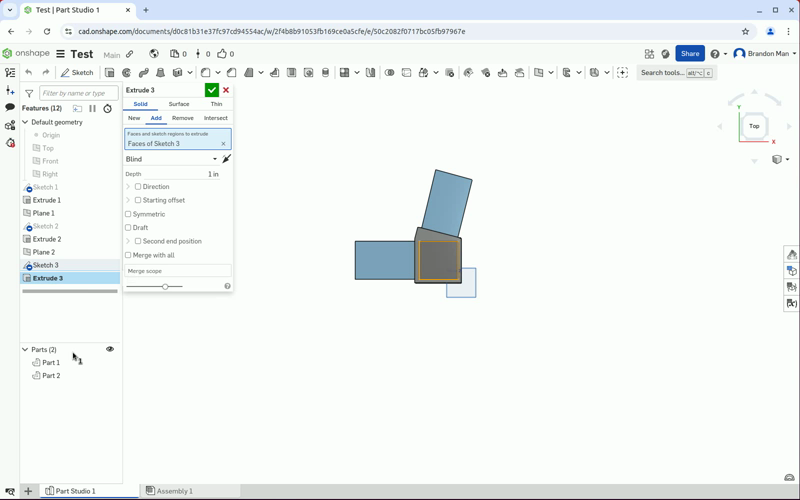
mouse_move(143, 106)
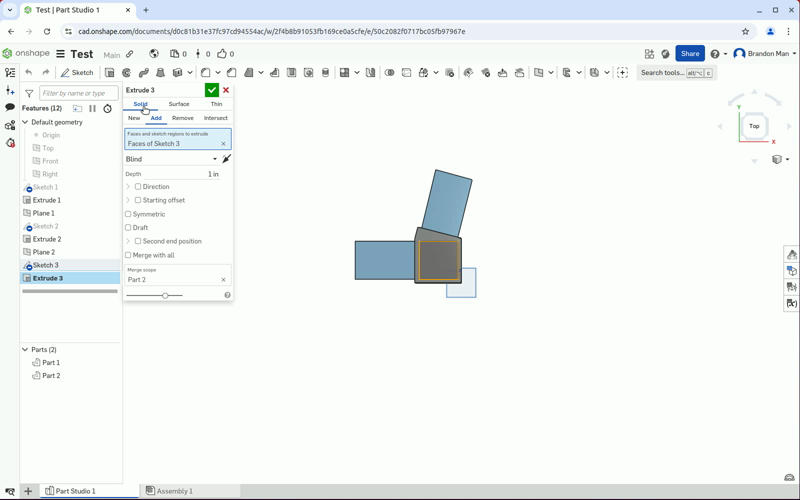
click(143, 106)
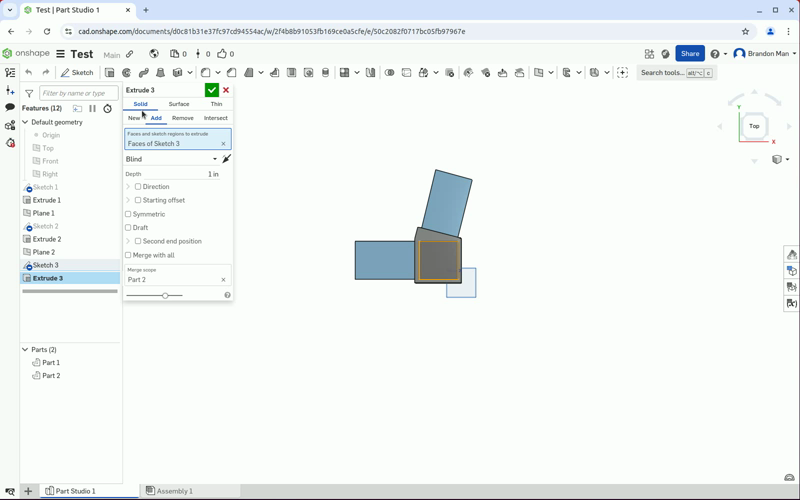
mouse_move(137, 120)
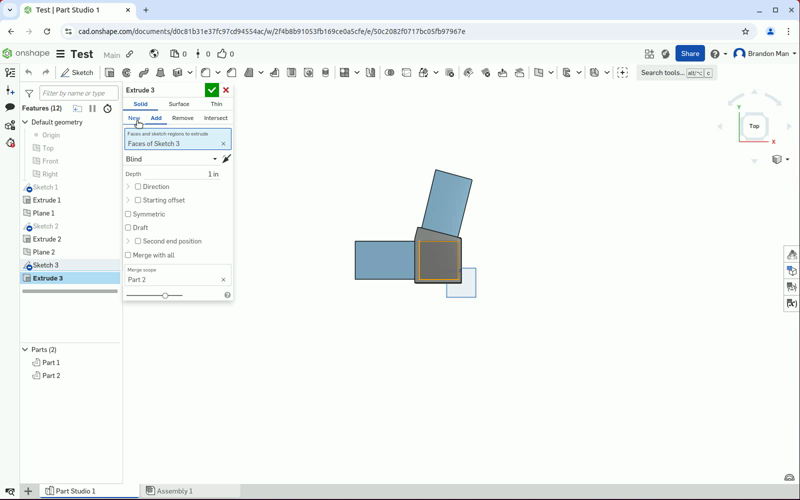
click(137, 120)
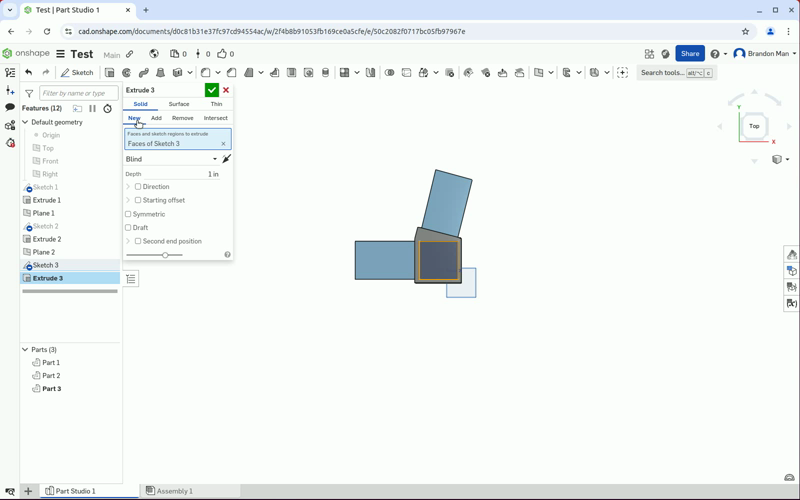
key(tab, 4)
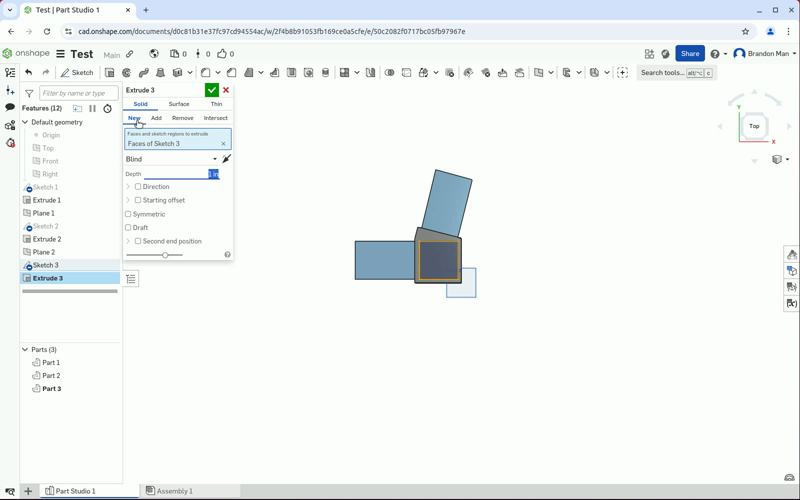
text(12.276)
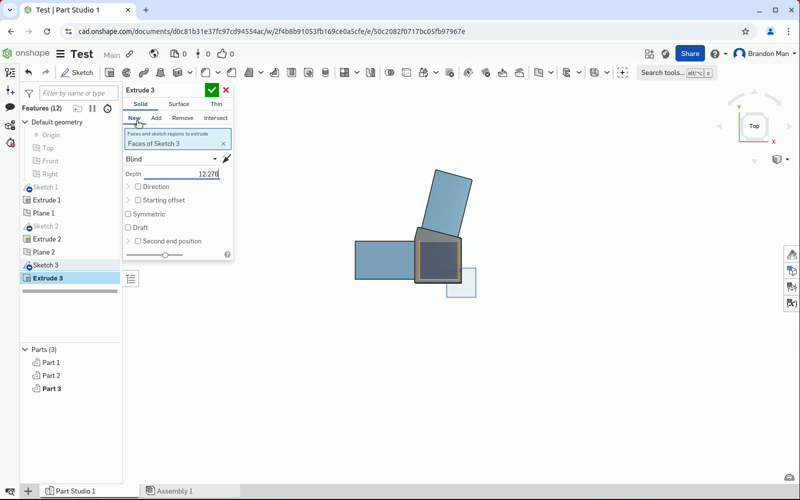
key(enter)
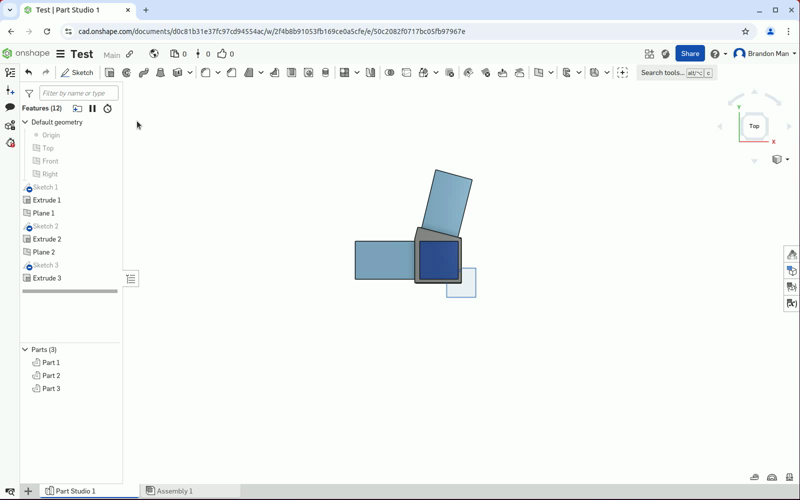
key(shift+h)
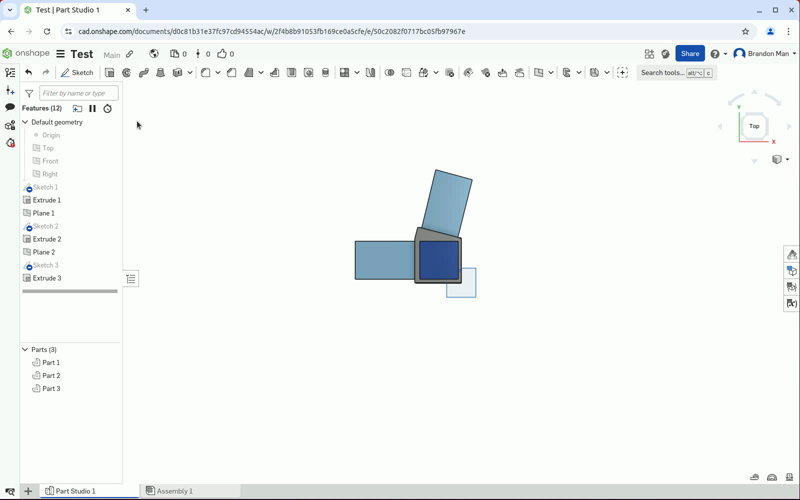
key(shift+h)
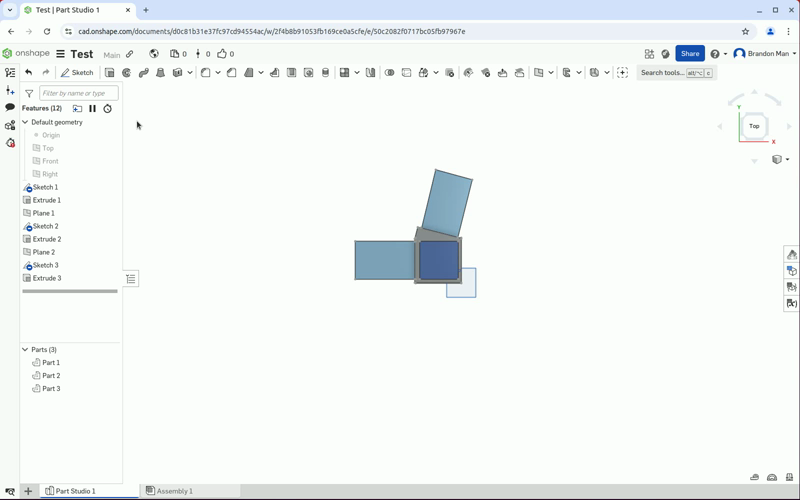
key(shift+7)
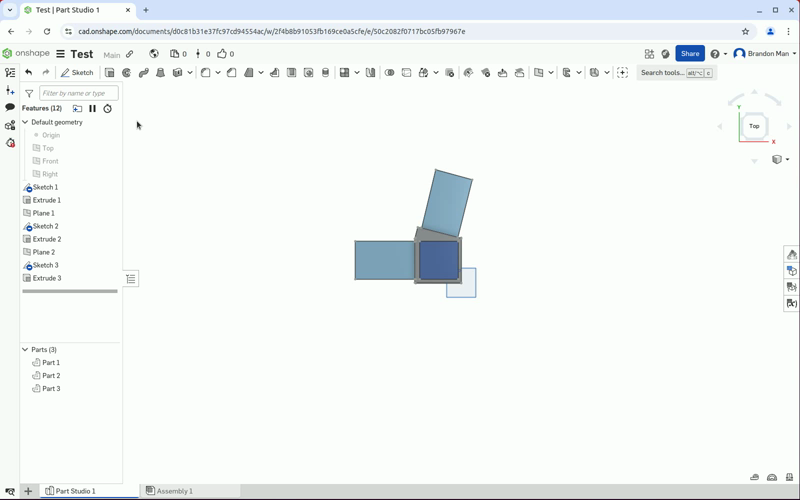
key(up, 3)
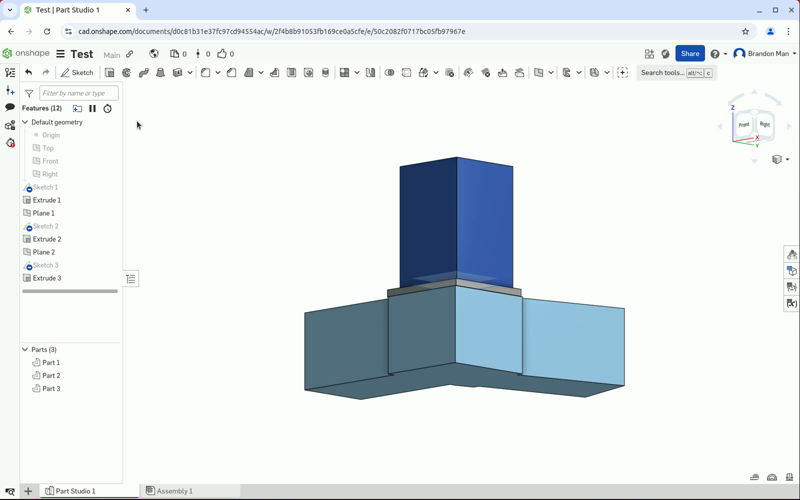
key(left, 3)
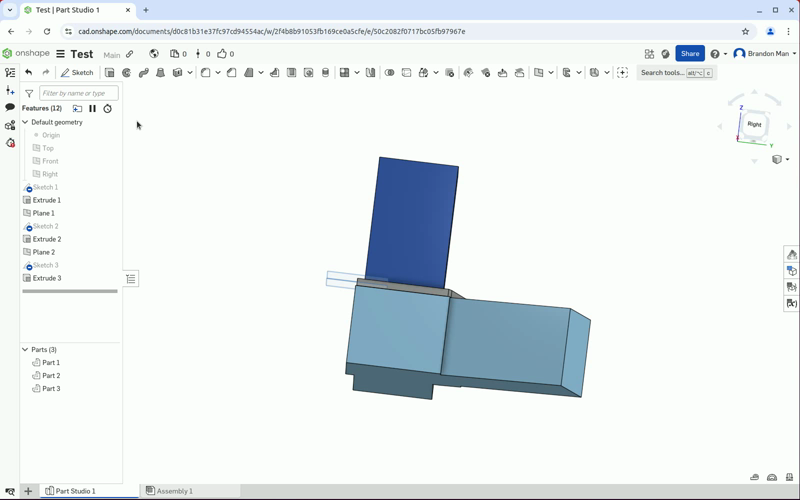
key(right, 3)
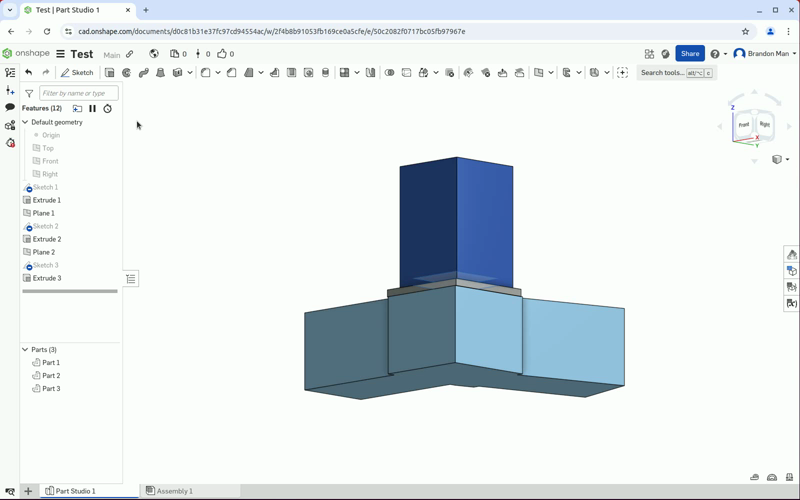
key(down, 3)
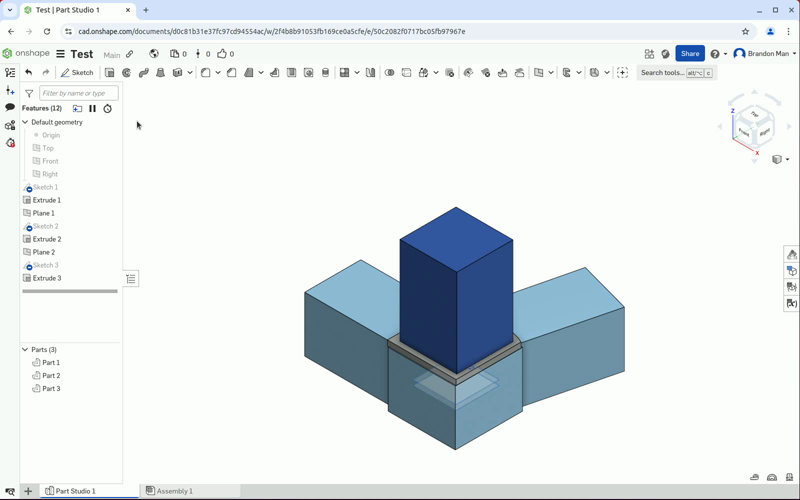
mouse_move(73, 189)
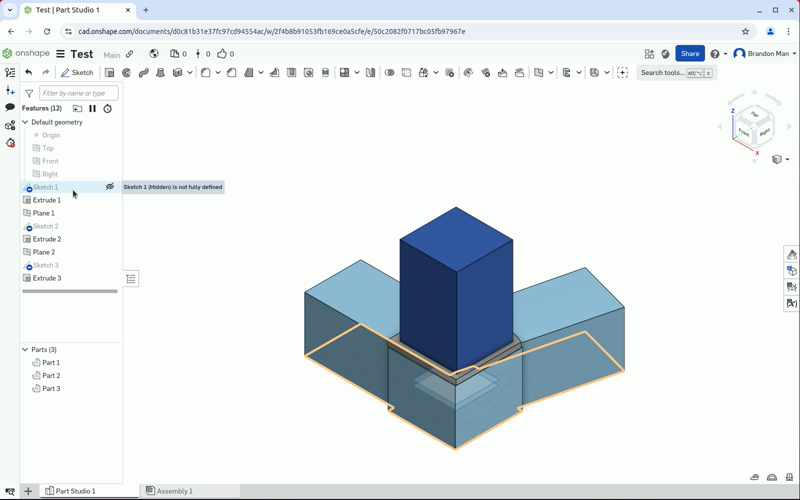
click(73, 189)